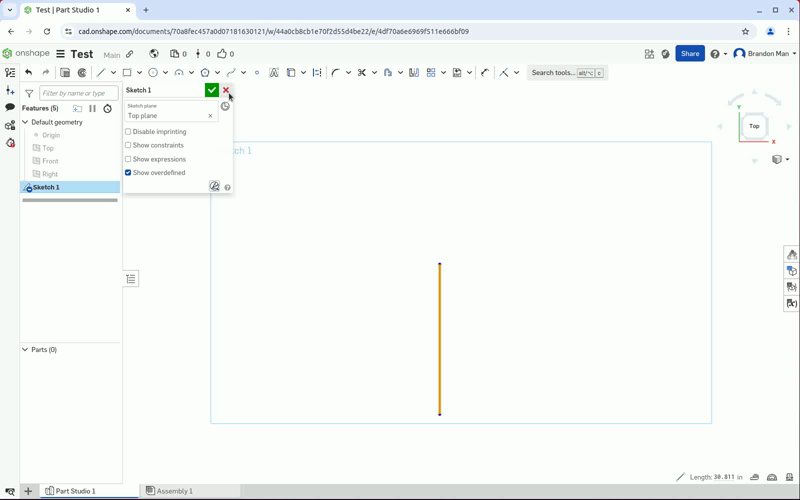
key(shift+h)
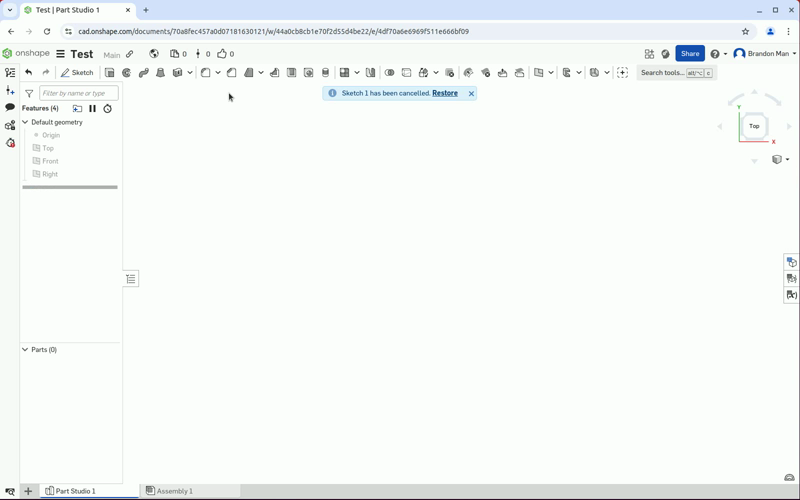
mouse_move(73, 352)
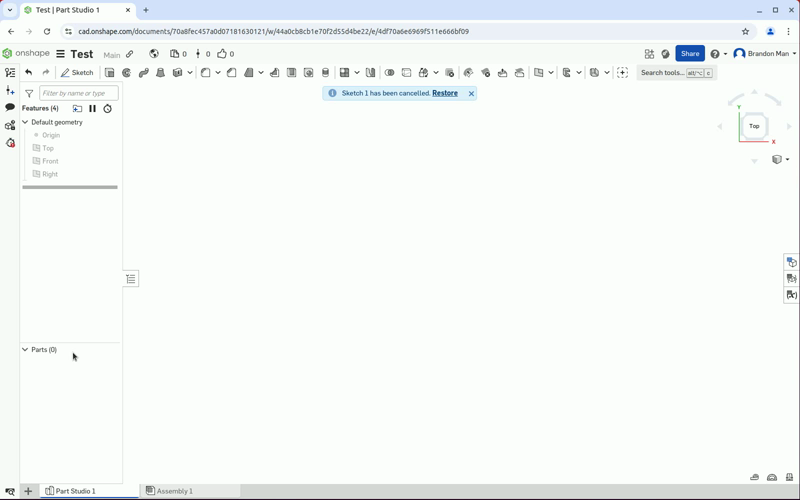
key(y)
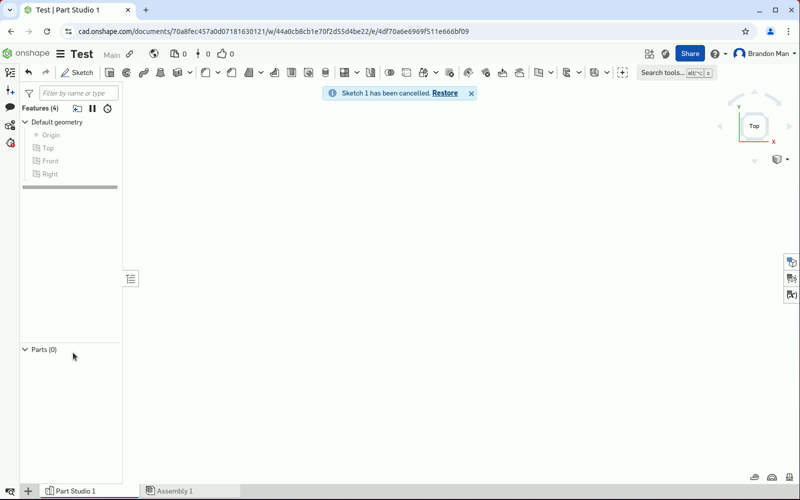
key(shift+p)
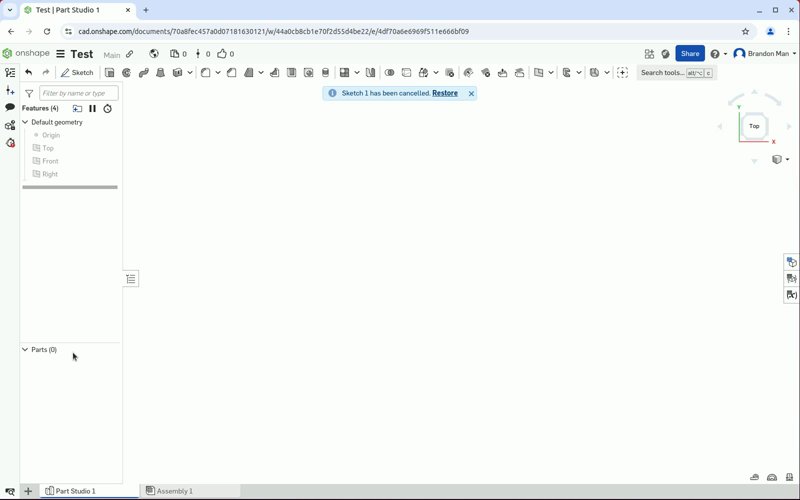
key(space)
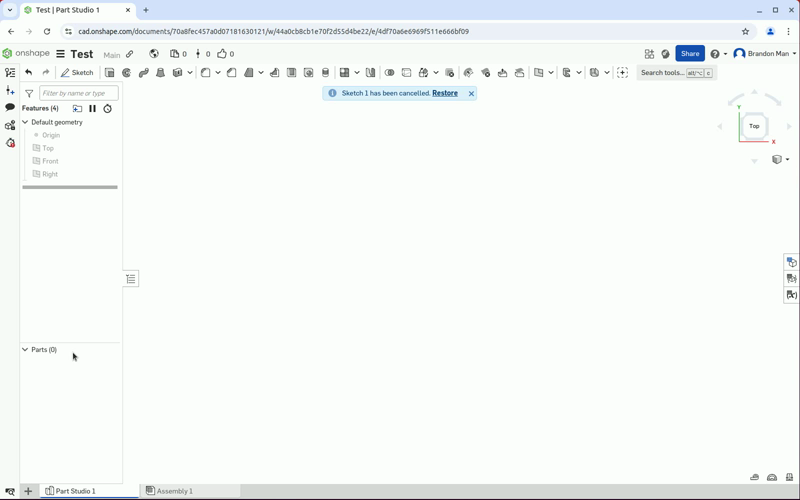
key_down(shift)
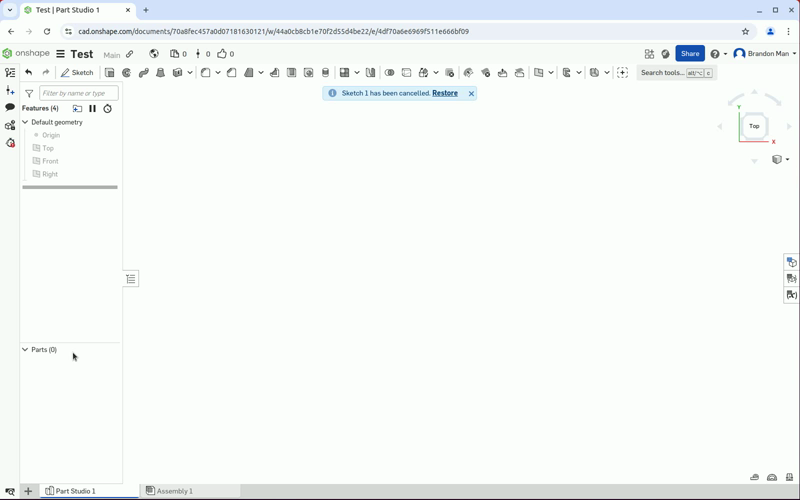
key(up)
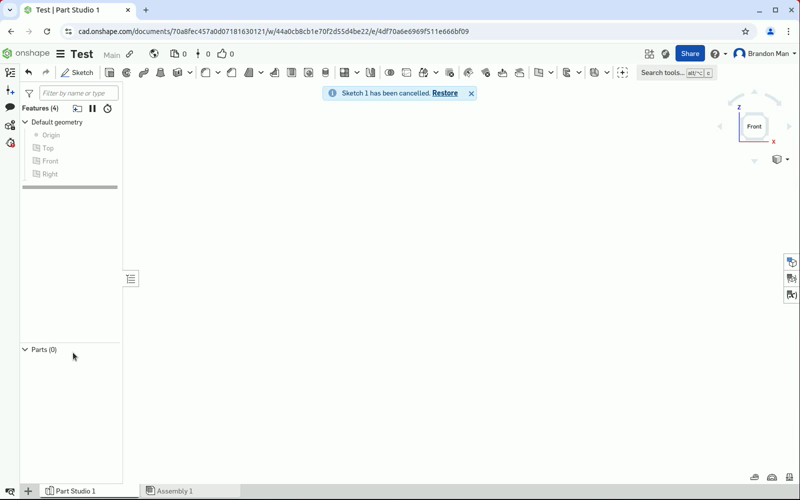
key_up(shift)
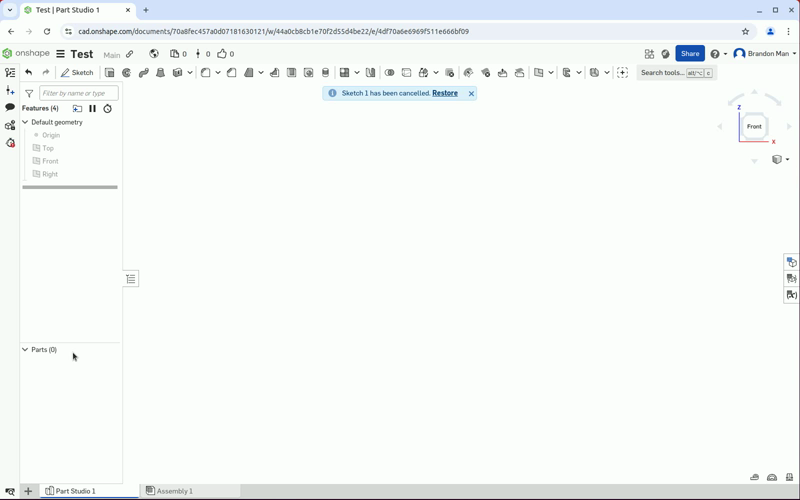
mouse_move(73, 352)
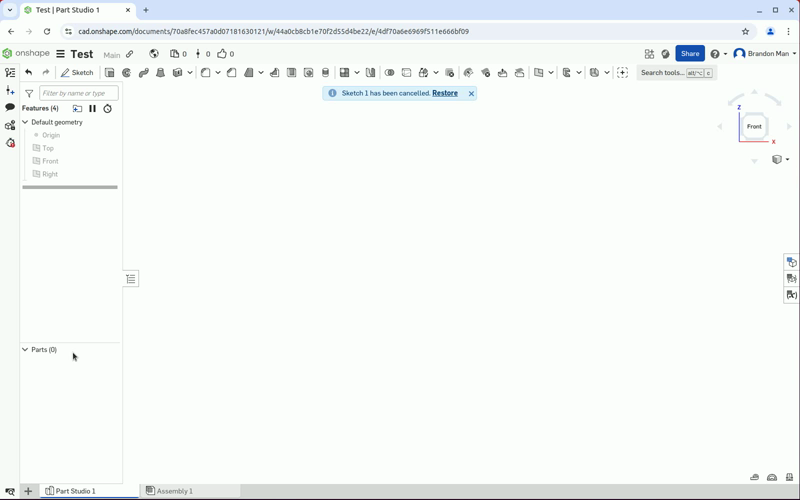
key(shift+y)
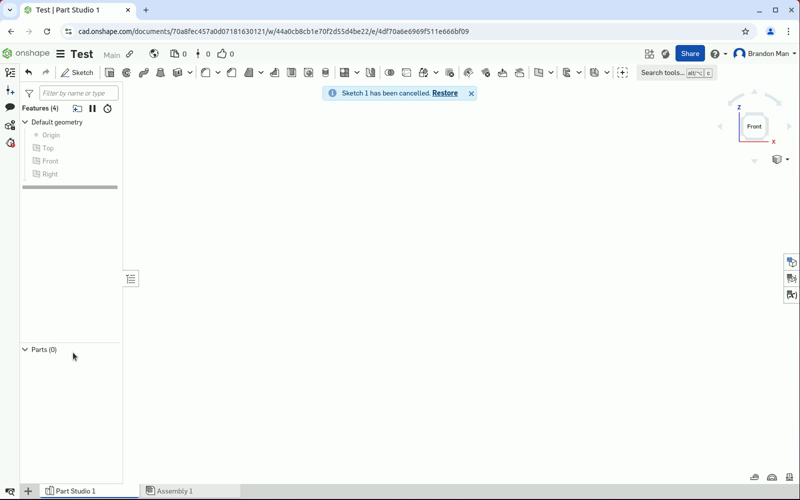
key(shift+s)
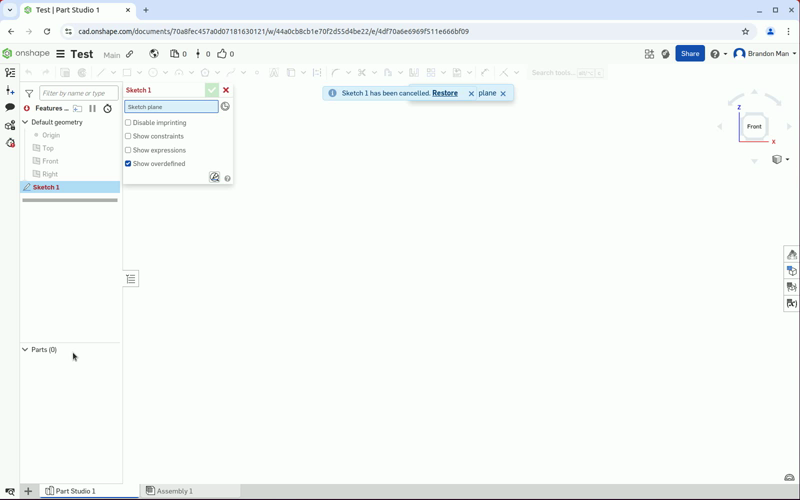
mouse_move(73, 163)
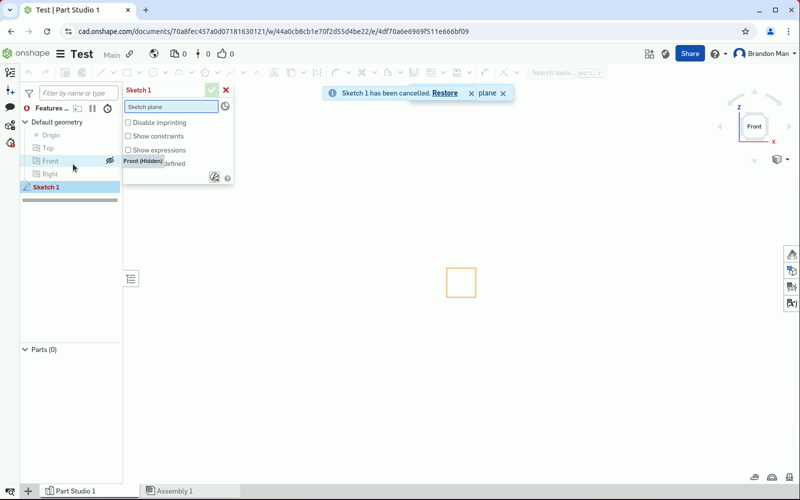
click(73, 163)
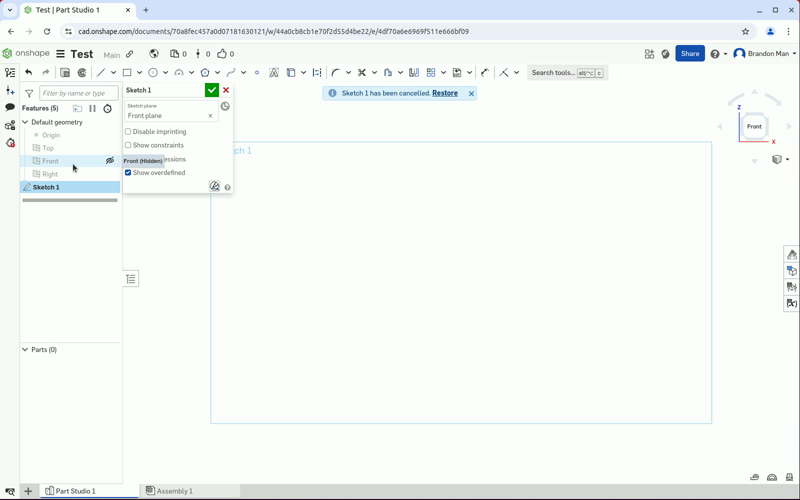
mouse_move(73, 352)
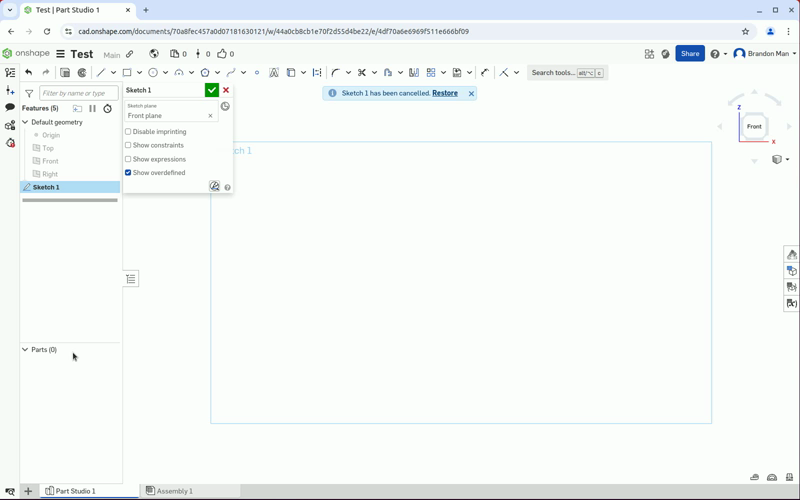
key(y)
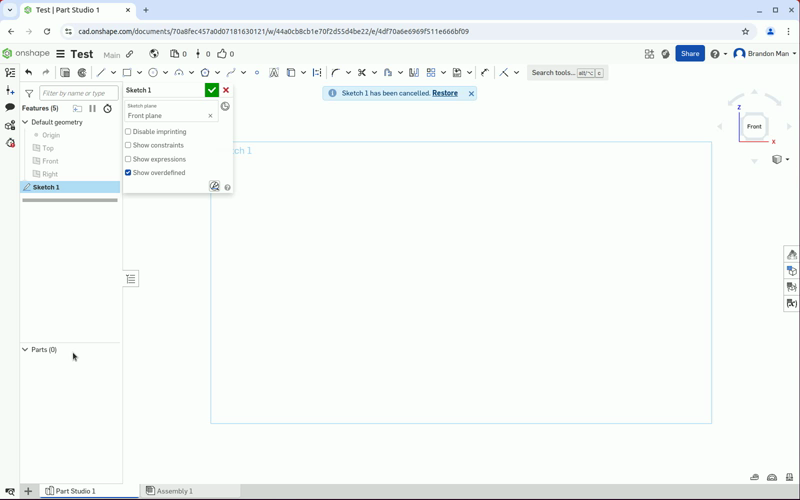
key(l)
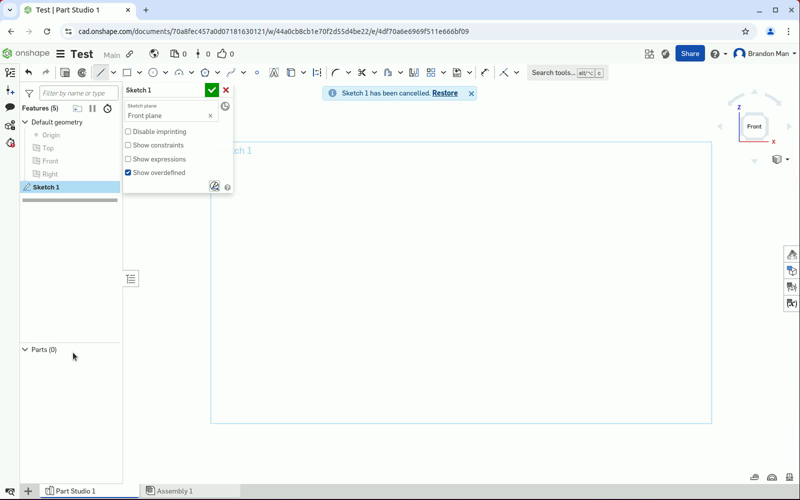
key_down(shift)
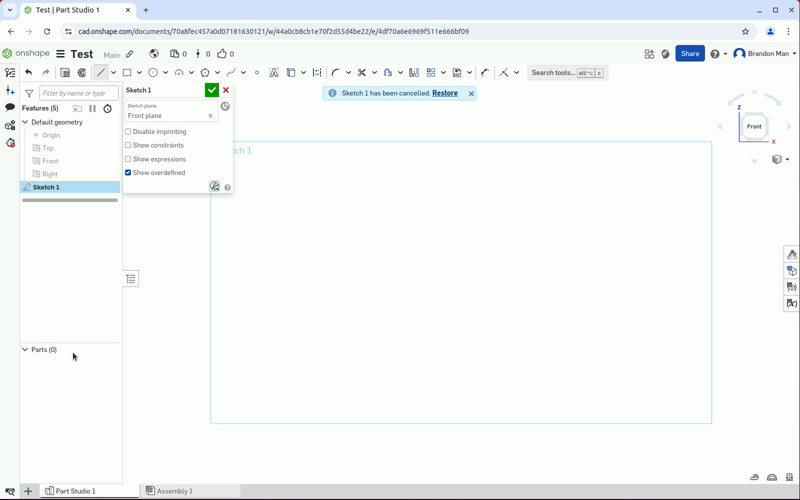
mouse_move(460, 383)
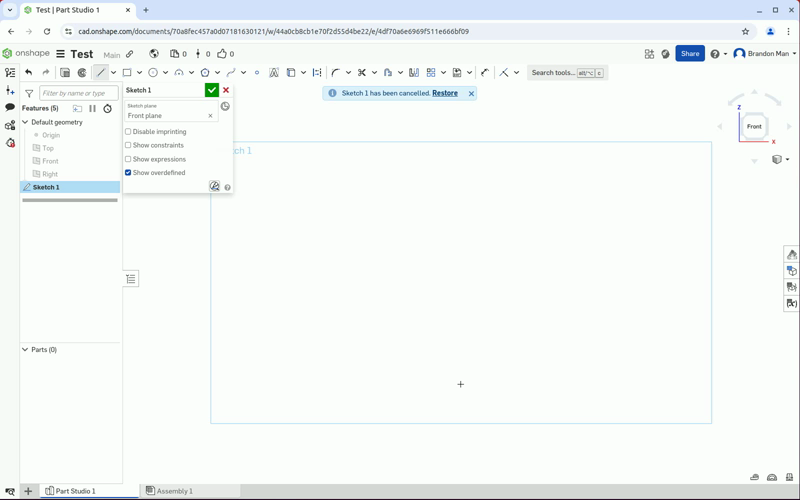
click(460, 383)
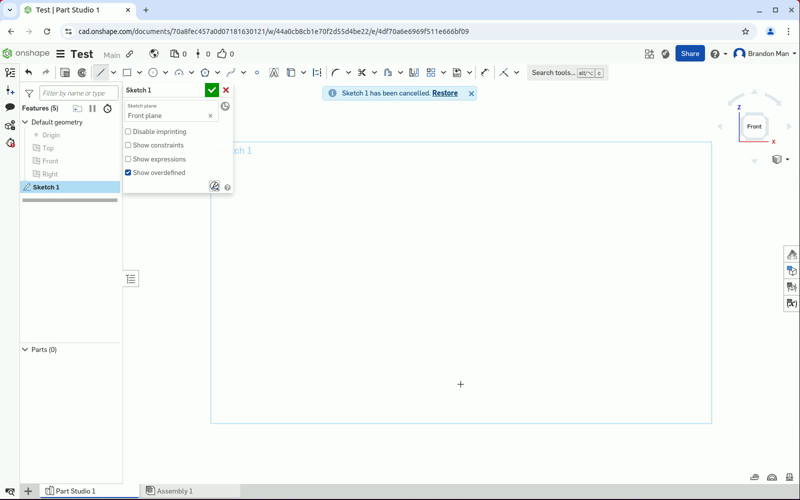
key_up(shift)
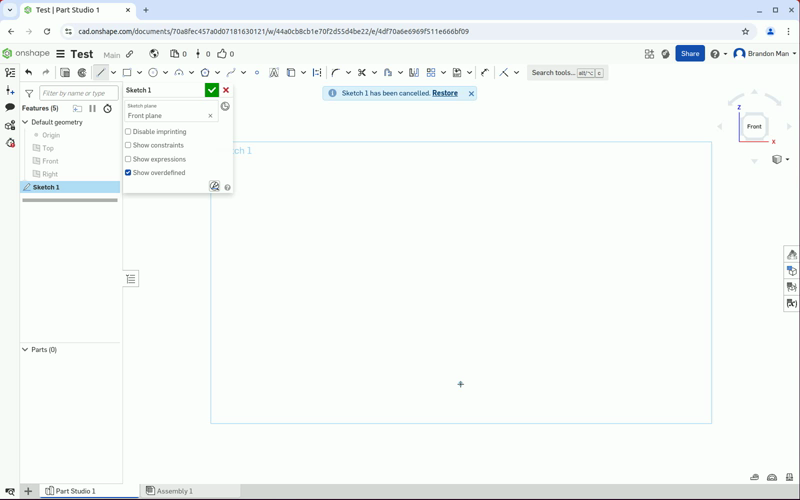
key_down(shift)
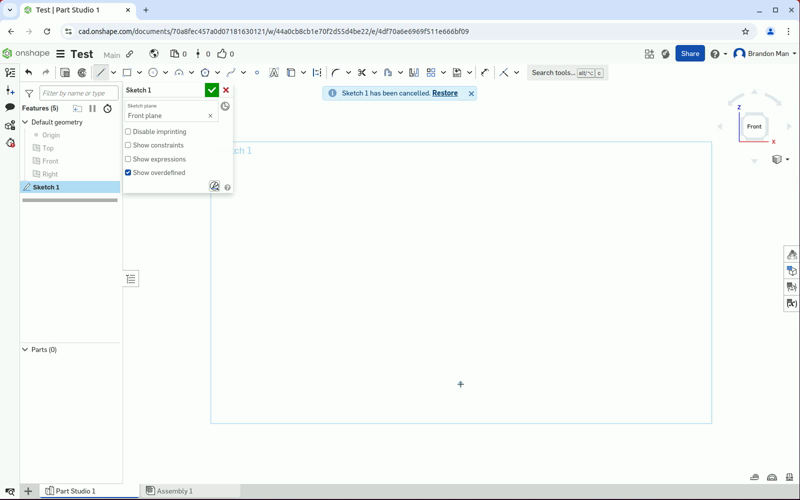
mouse_move(490, 383)
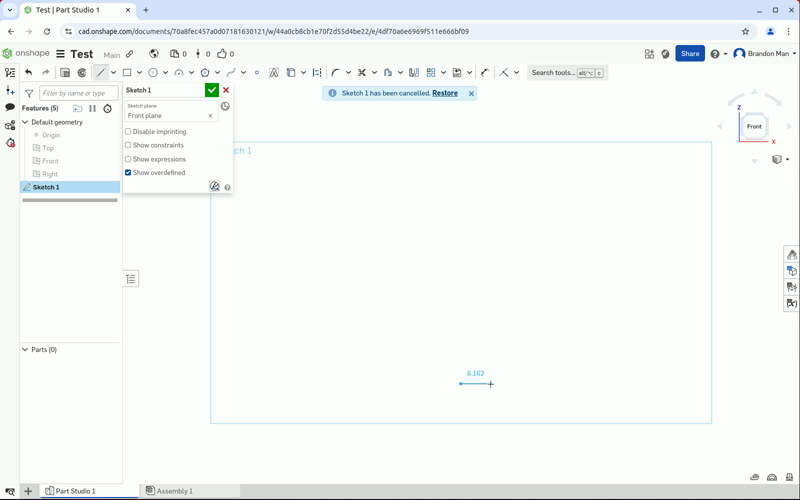
mouse_move(467, 383)
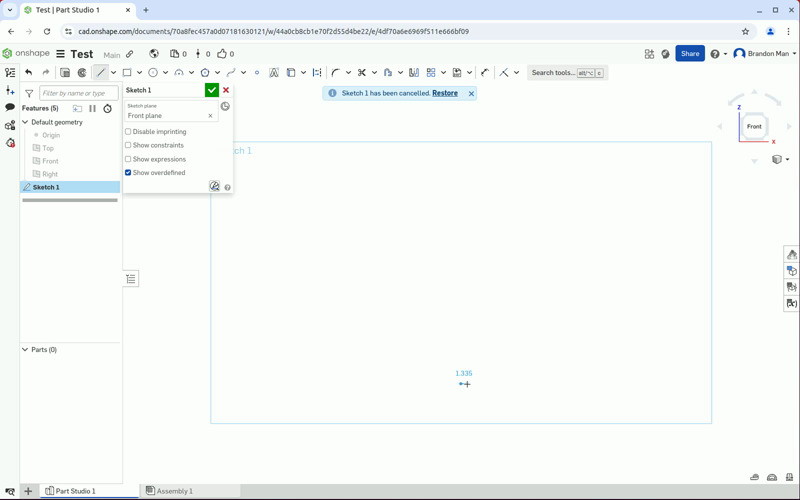
scroll(6)
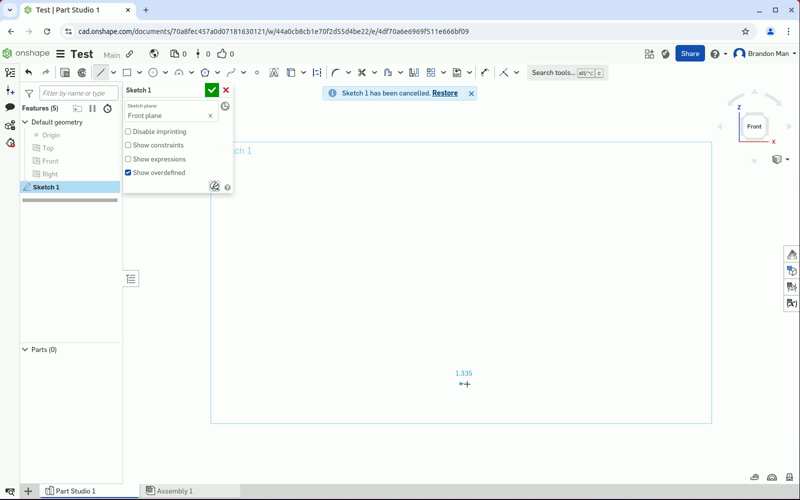
scroll(6)
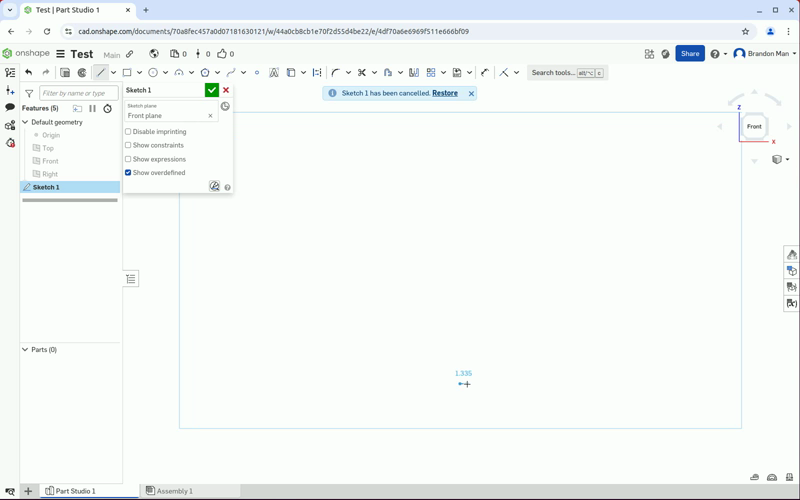
scroll(6)
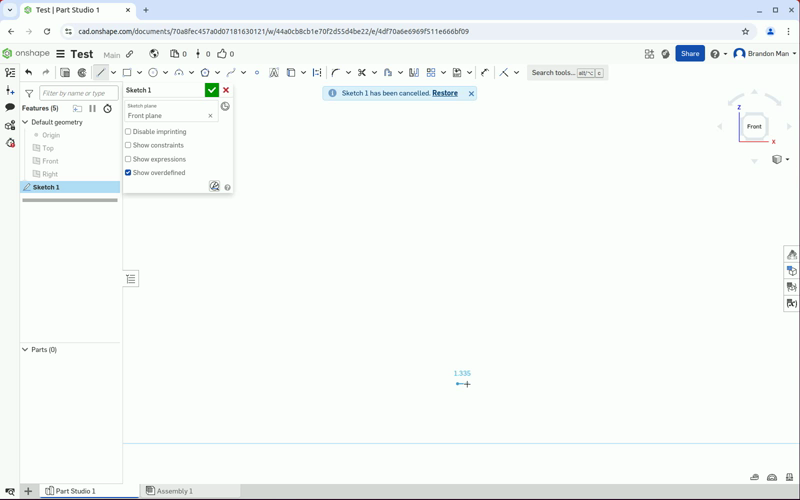
scroll(6)
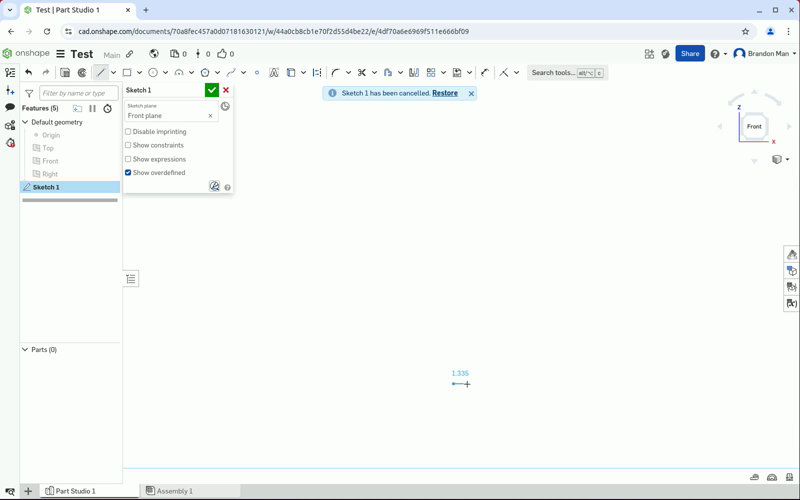
scroll(6)
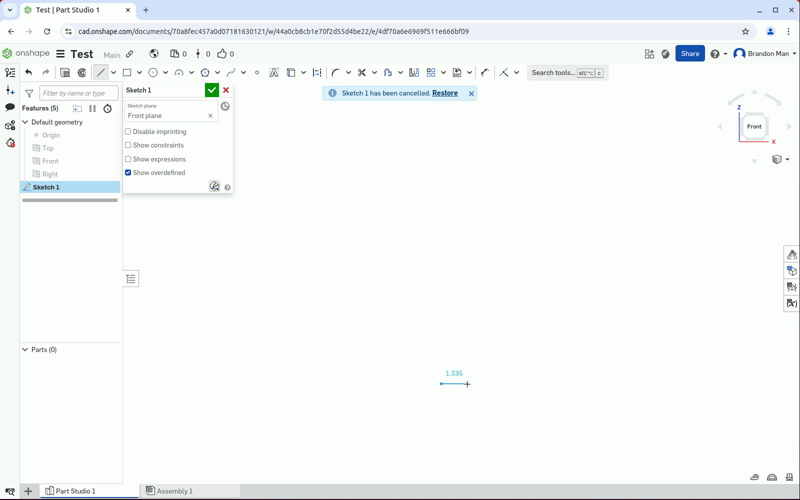
scroll(6)
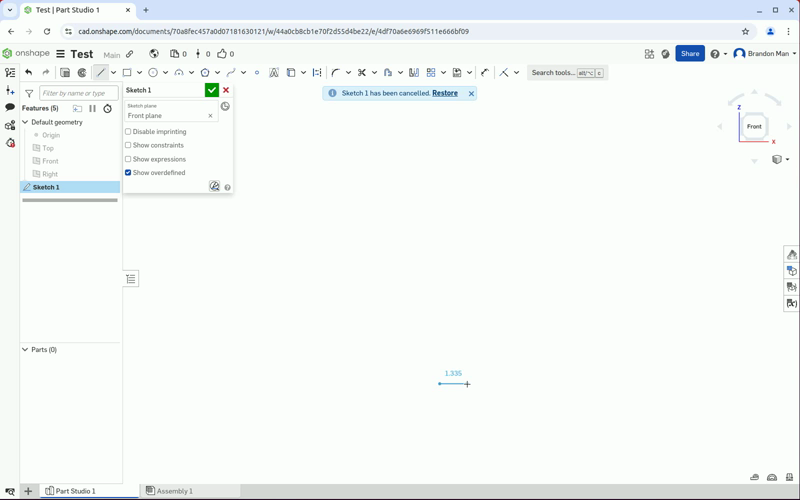
scroll(6)
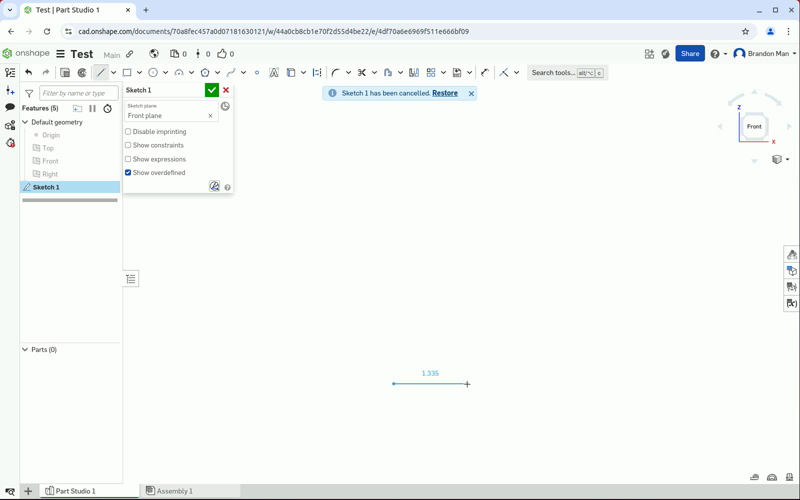
click(467, 383)
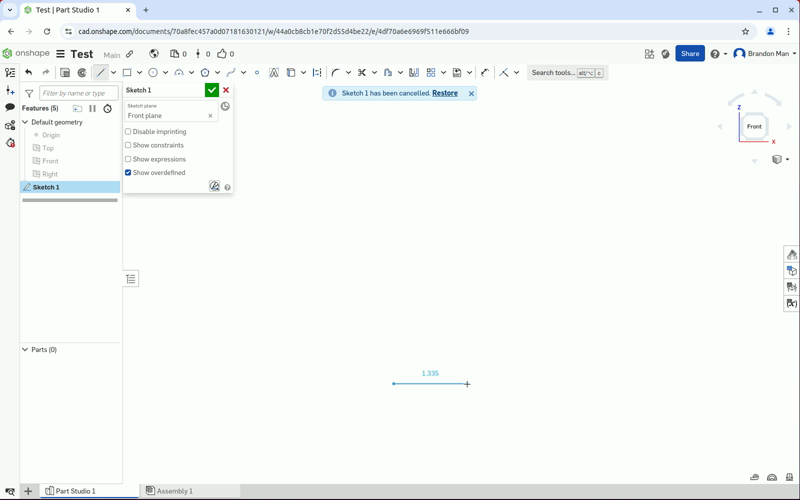
scroll(-6)
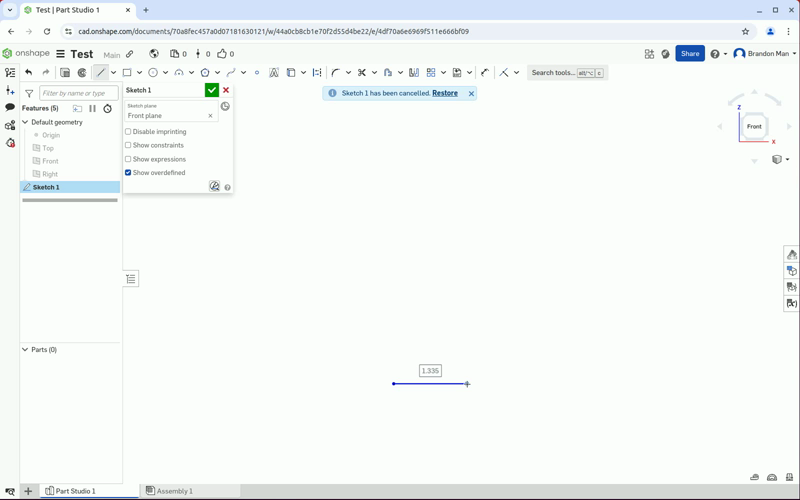
scroll(-6)
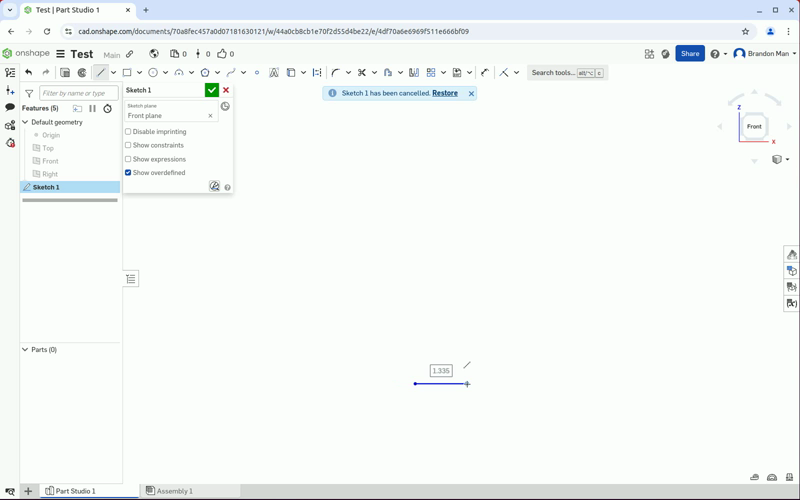
scroll(-6)
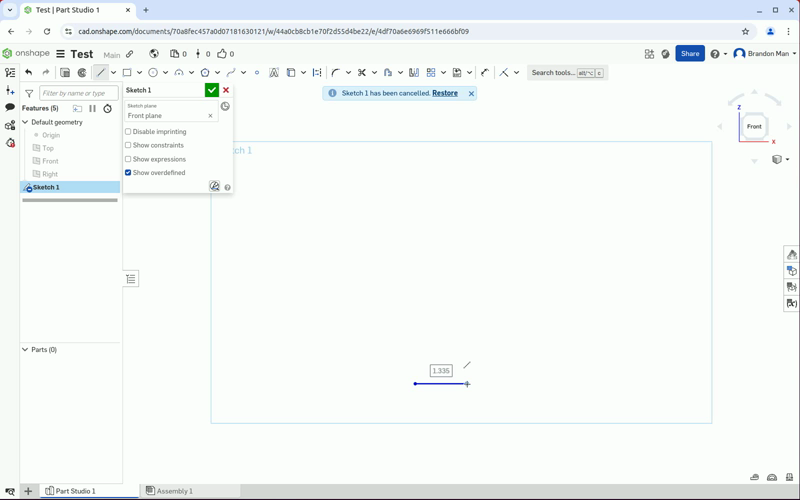
scroll(-6)
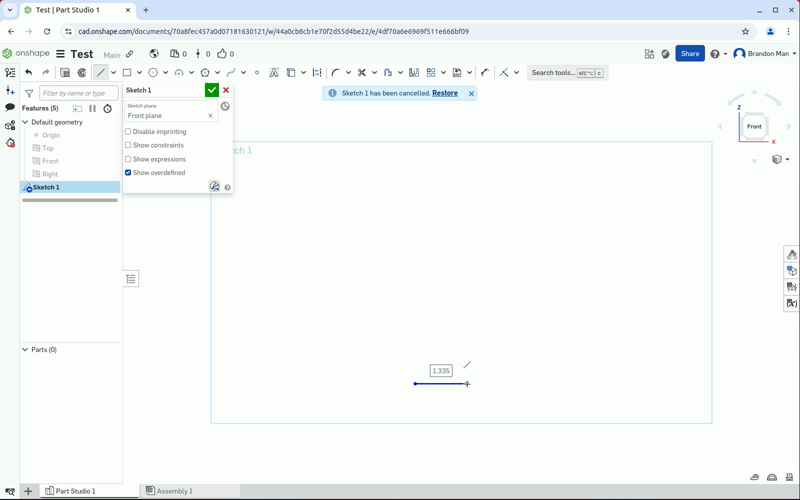
scroll(-6)
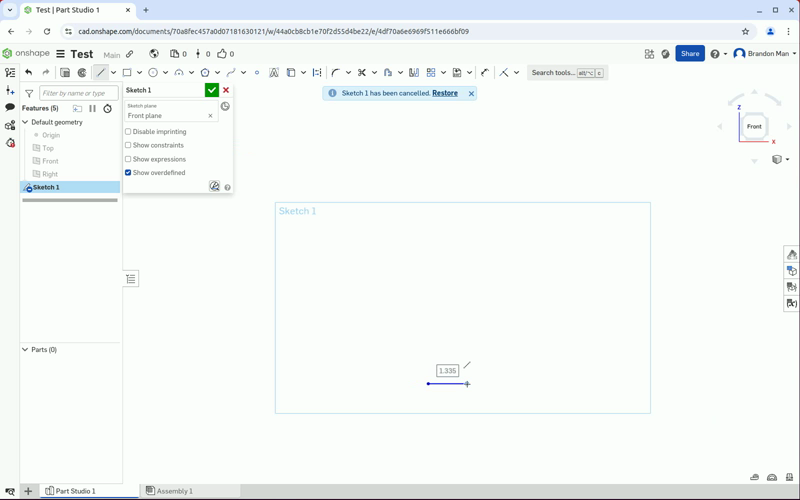
scroll(-6)
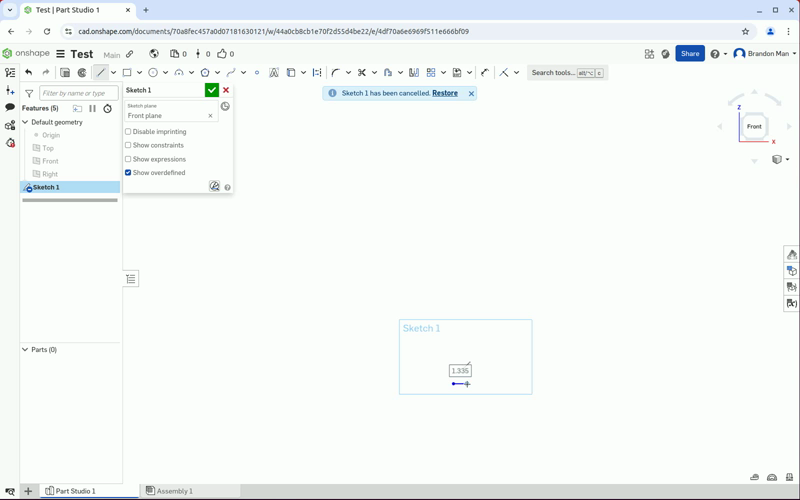
scroll(-6)
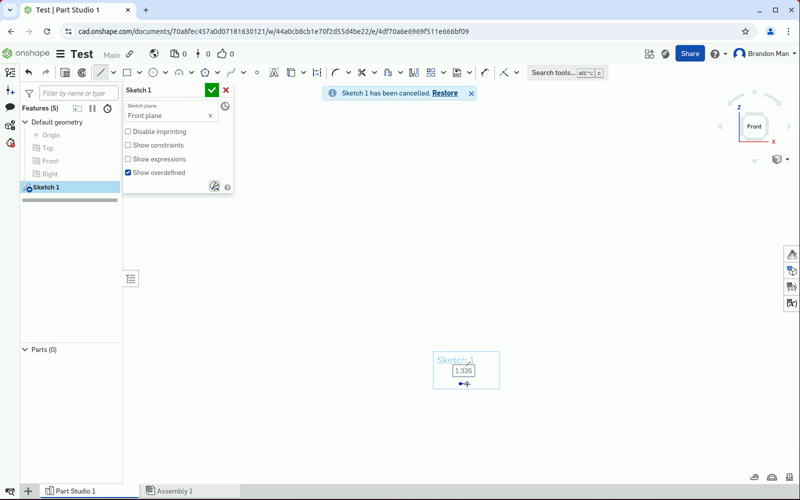
key_up(shift)
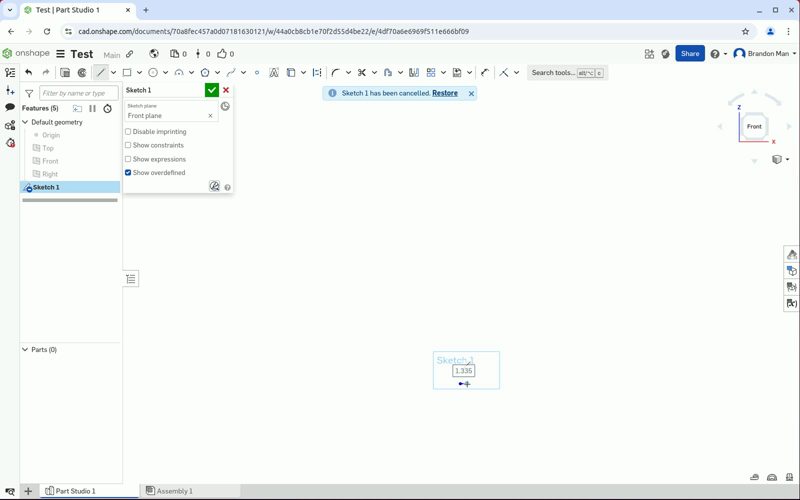
key_down(shift)
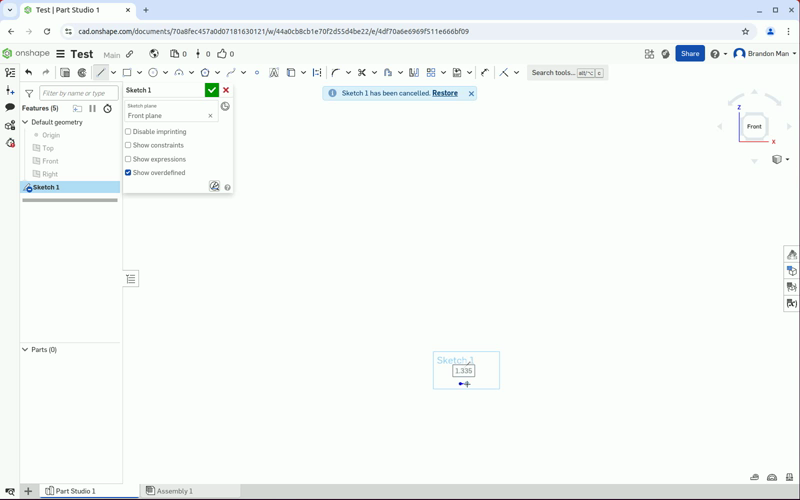
mouse_move(467, 283)
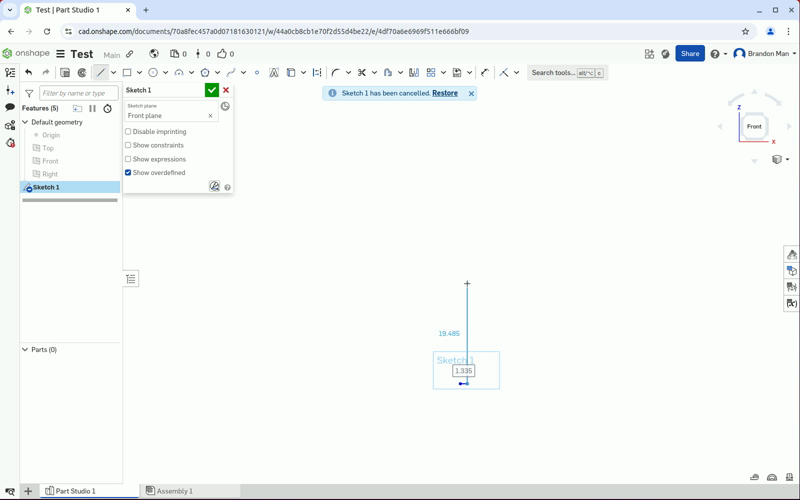
click(467, 283)
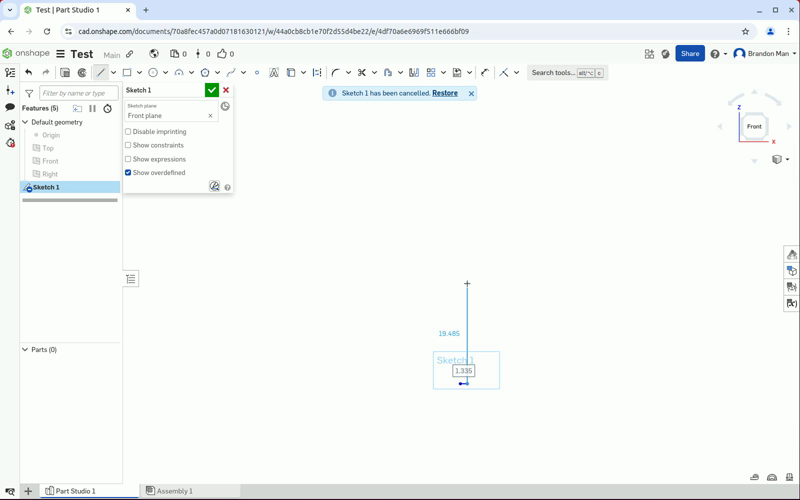
key_up(shift)
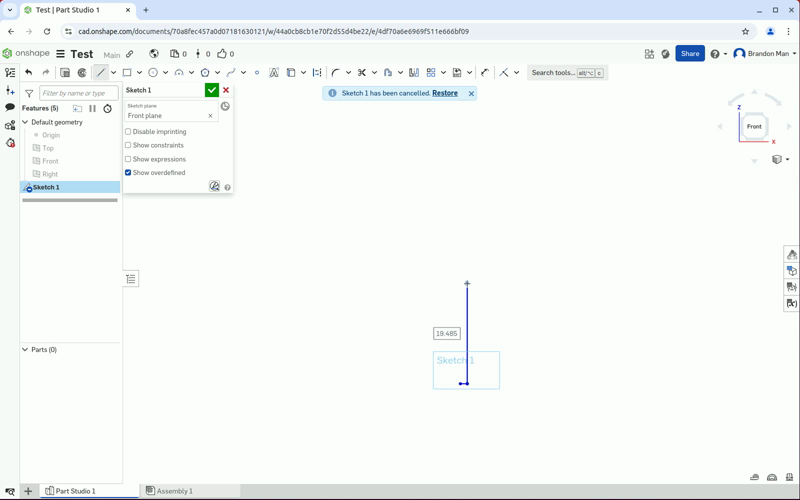
key_down(shift)
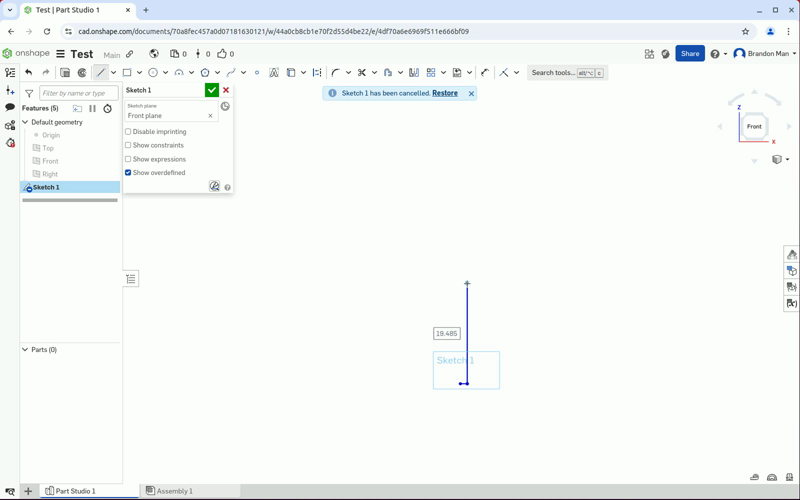
mouse_move(483, 171)
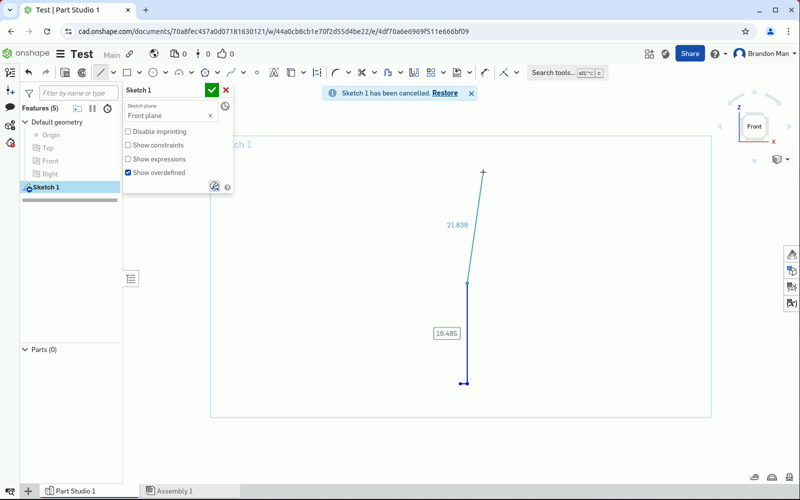
click(483, 171)
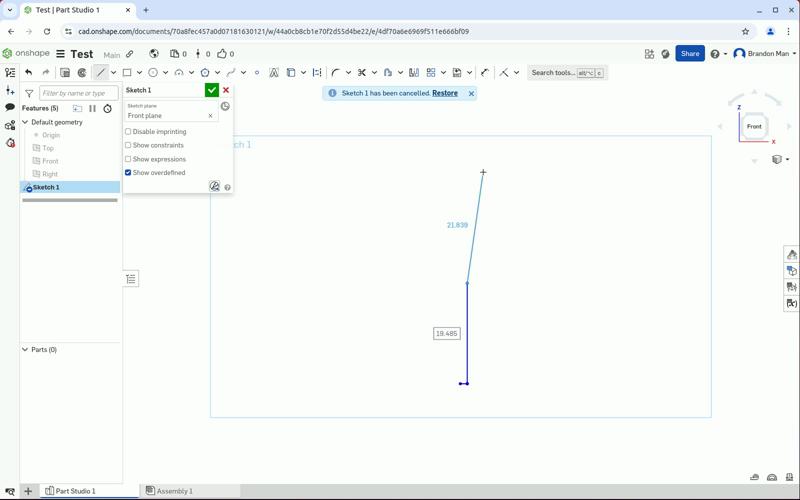
key_up(shift)
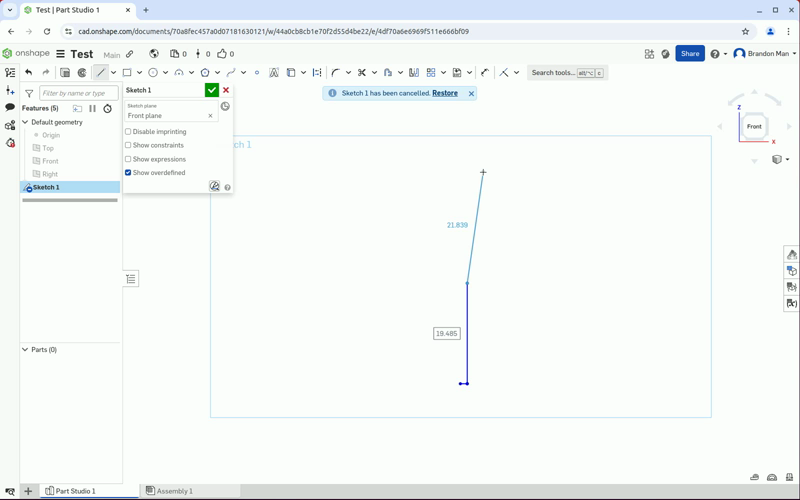
key_down(shift)
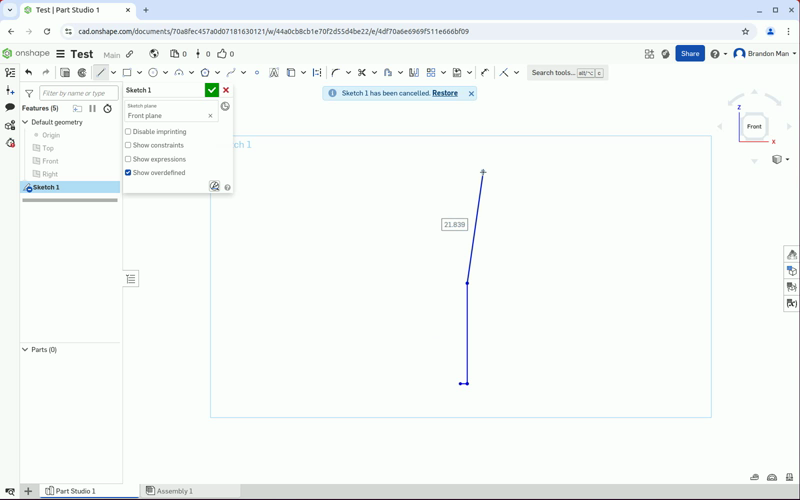
mouse_move(513, 171)
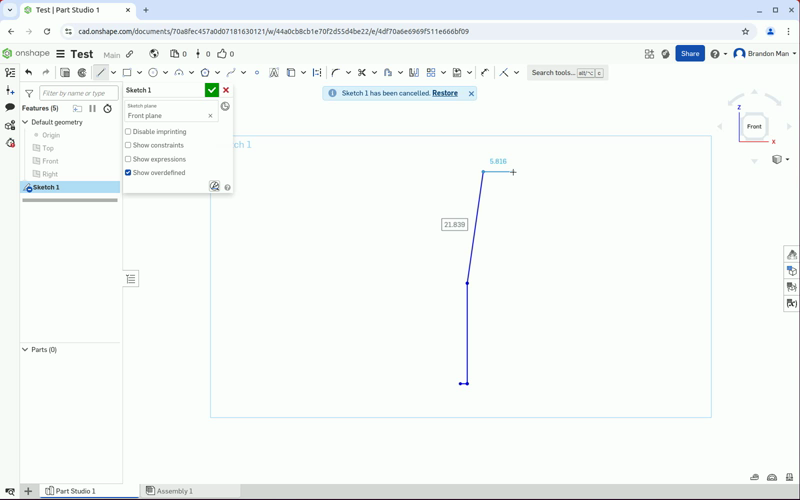
mouse_move(476, 171)
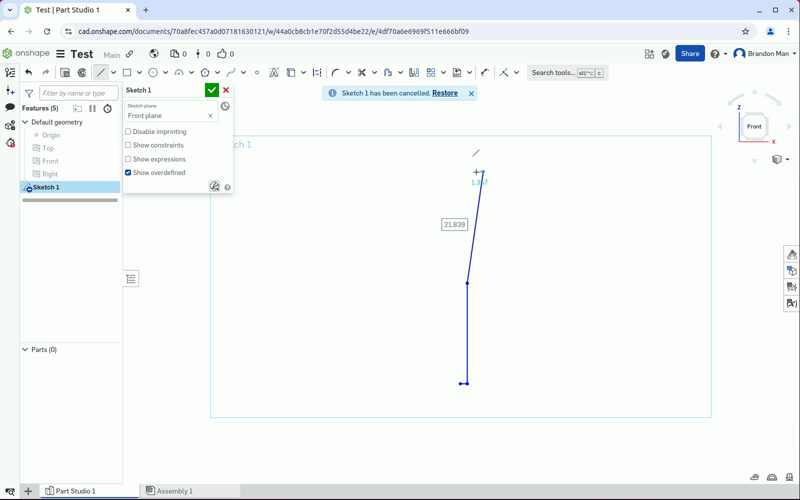
scroll(6)
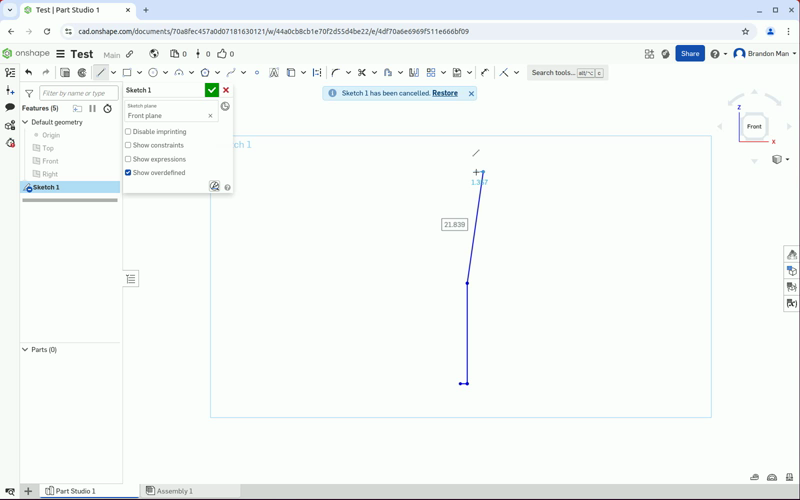
scroll(6)
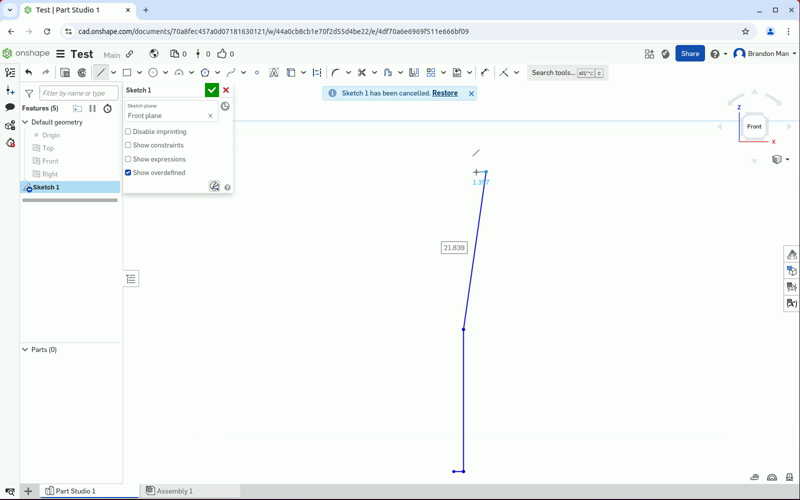
scroll(6)
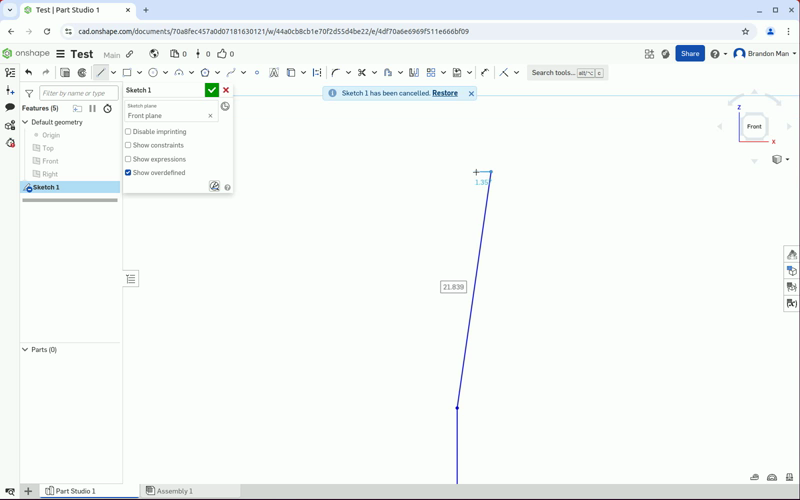
scroll(6)
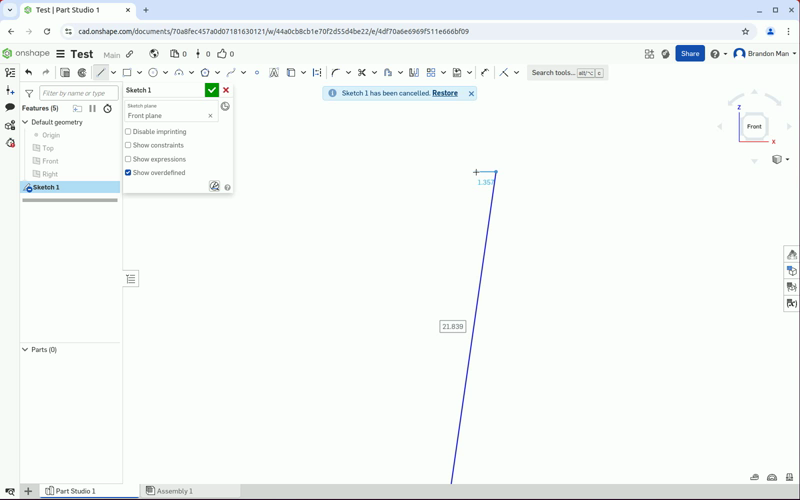
scroll(6)
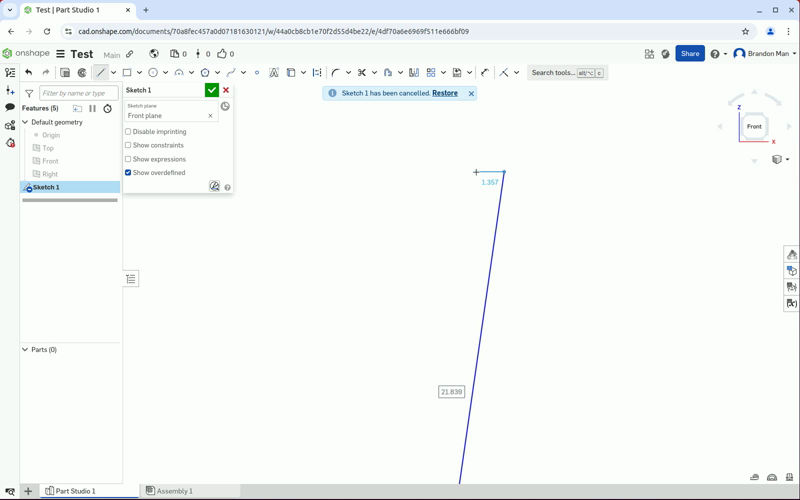
scroll(6)
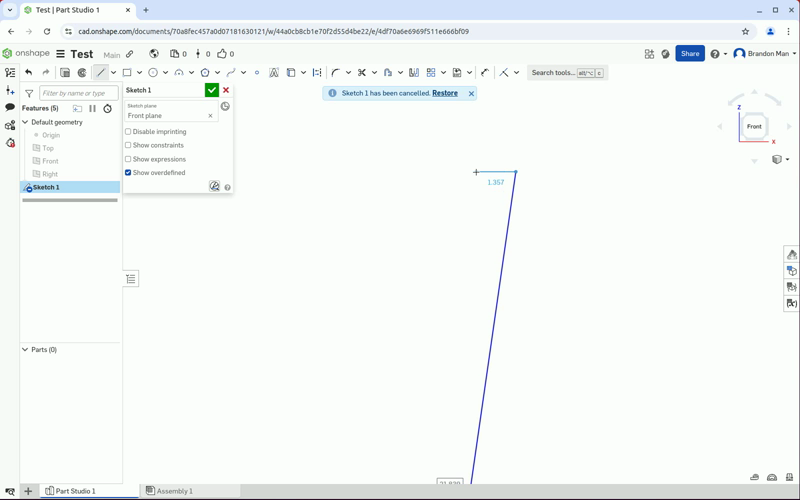
scroll(6)
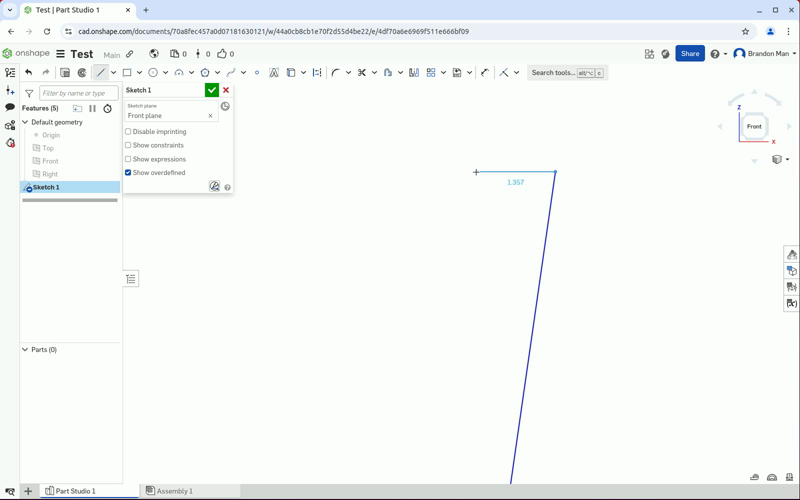
click(476, 171)
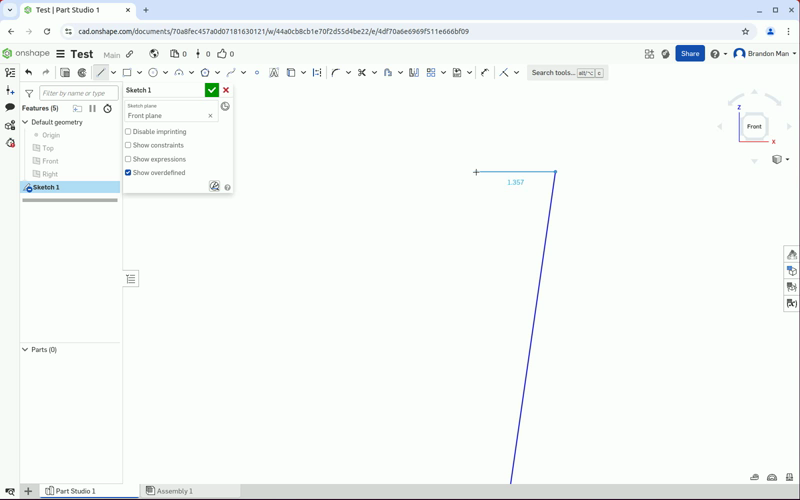
scroll(-6)
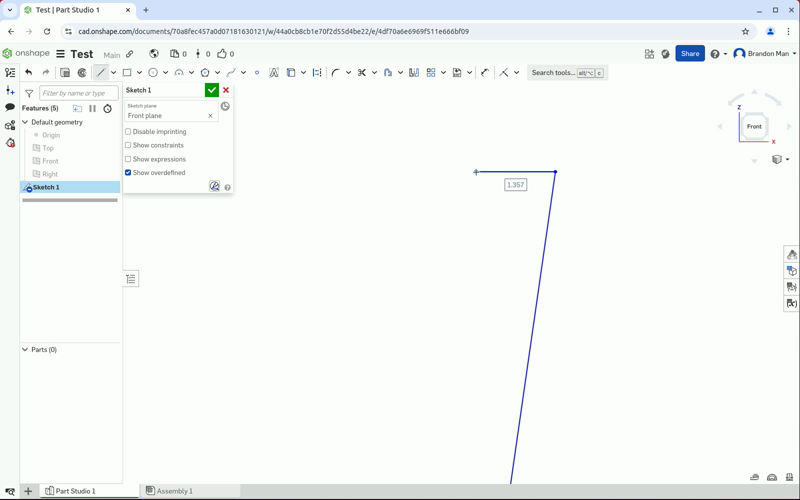
scroll(-6)
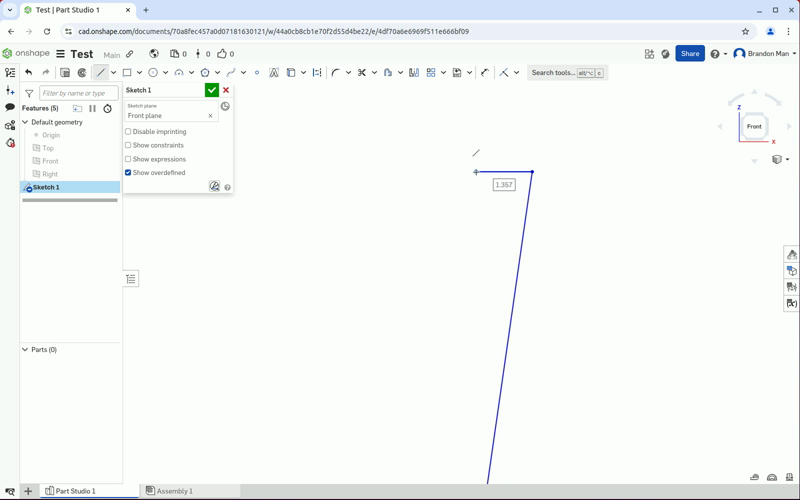
scroll(-6)
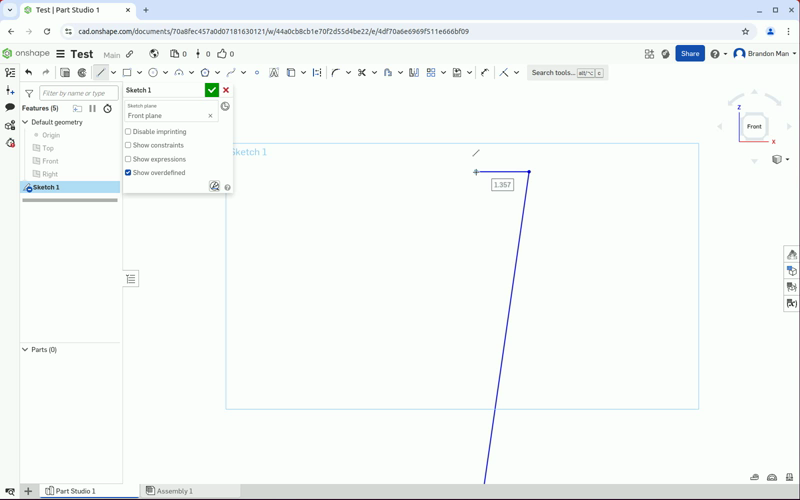
scroll(-6)
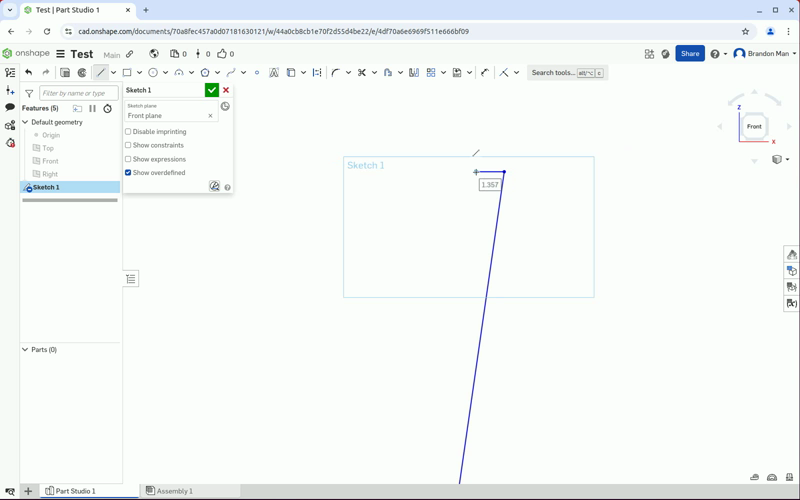
scroll(-6)
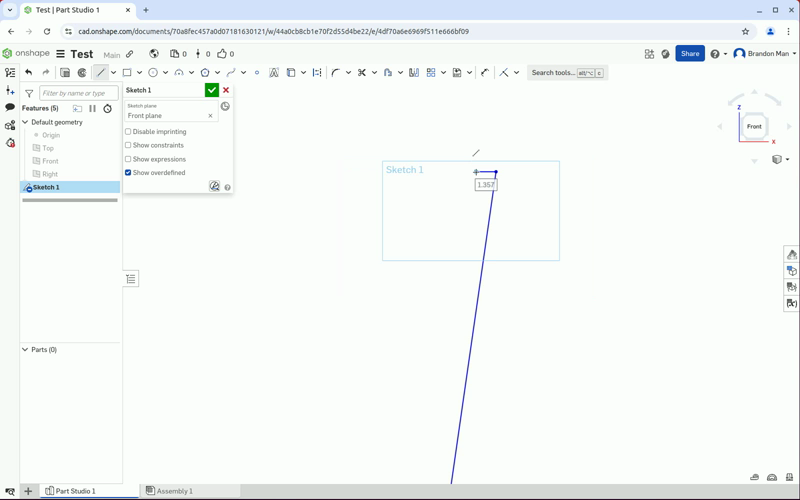
scroll(-6)
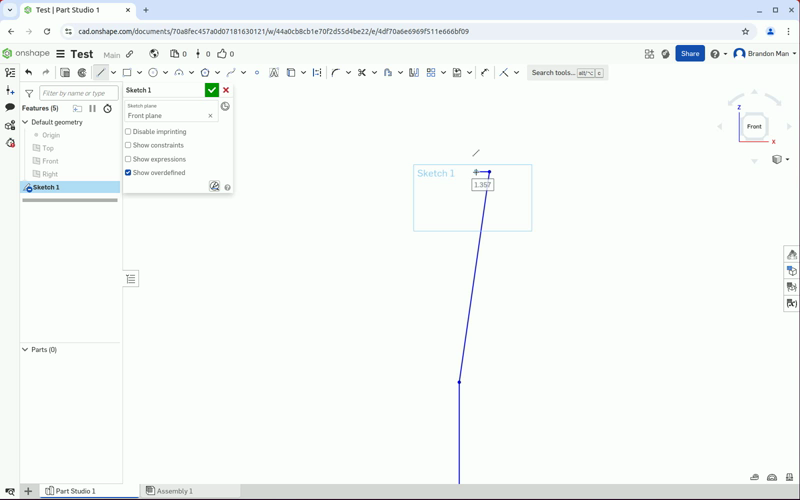
scroll(-6)
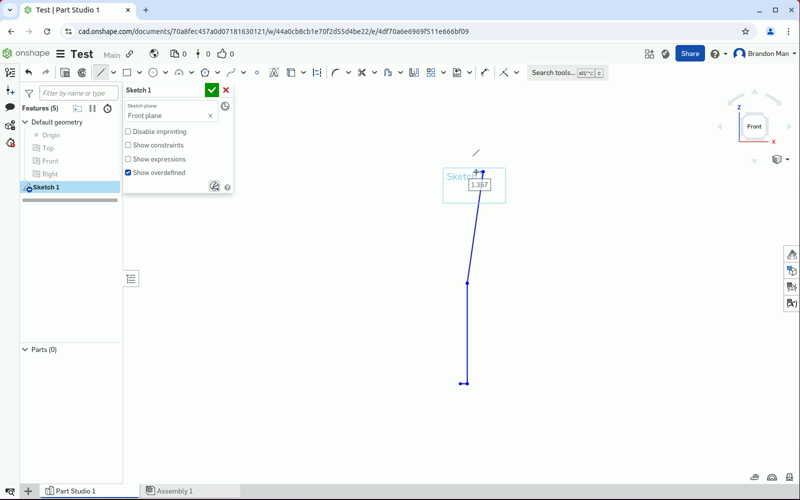
key_up(shift)
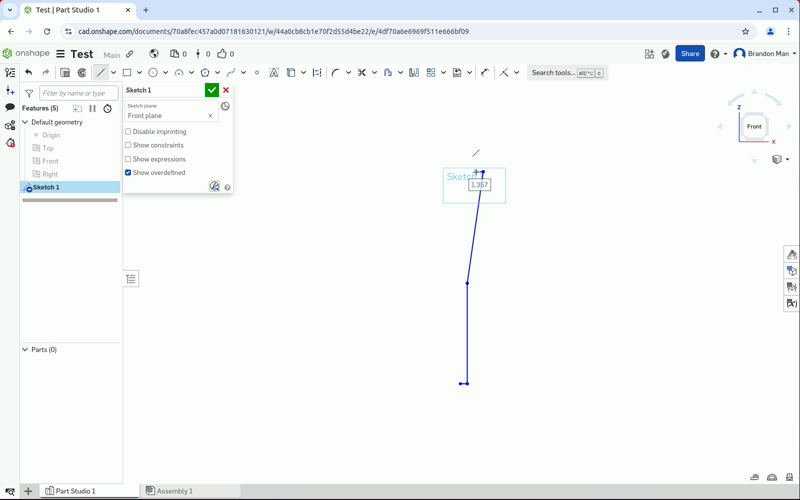
key_down(shift)
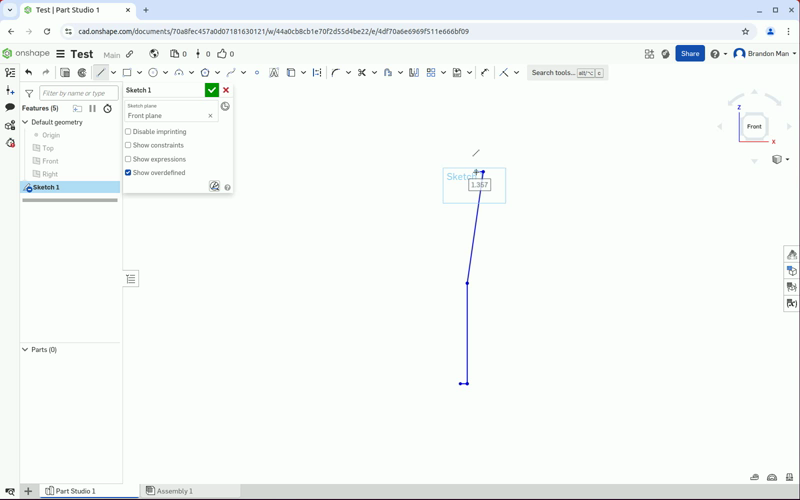
mouse_move(460, 283)
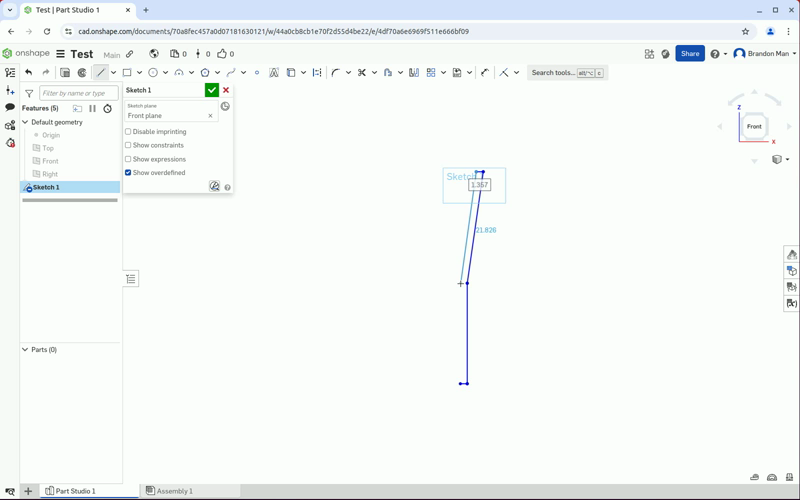
click(460, 283)
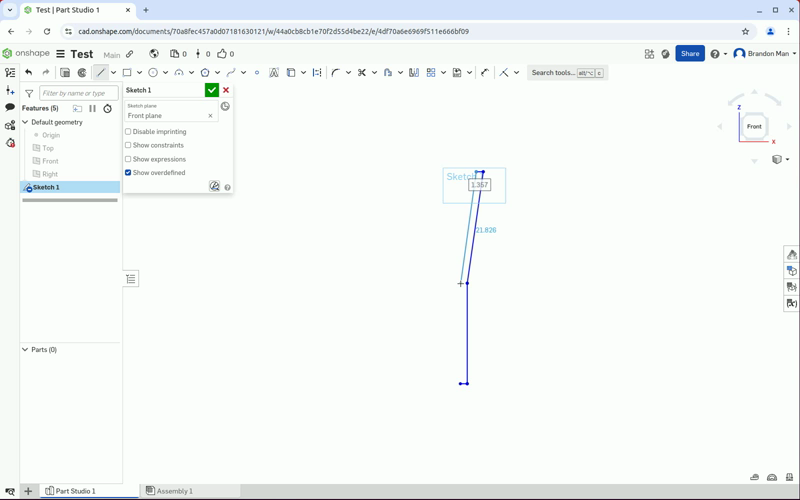
key_up(shift)
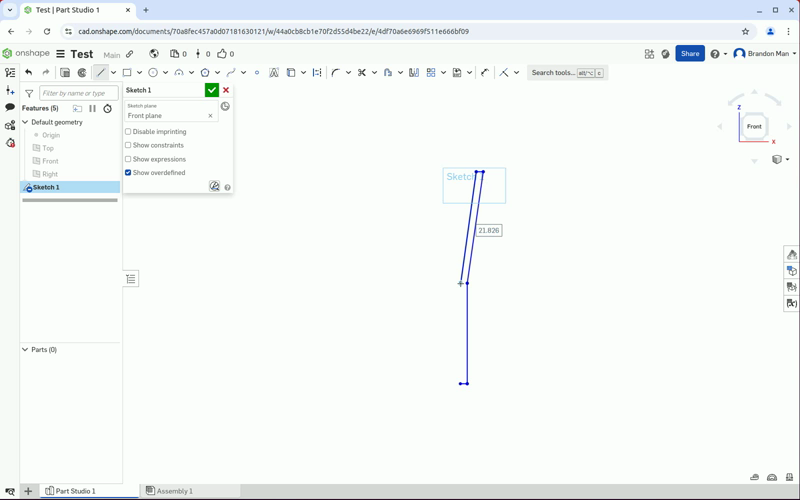
key_down(shift)
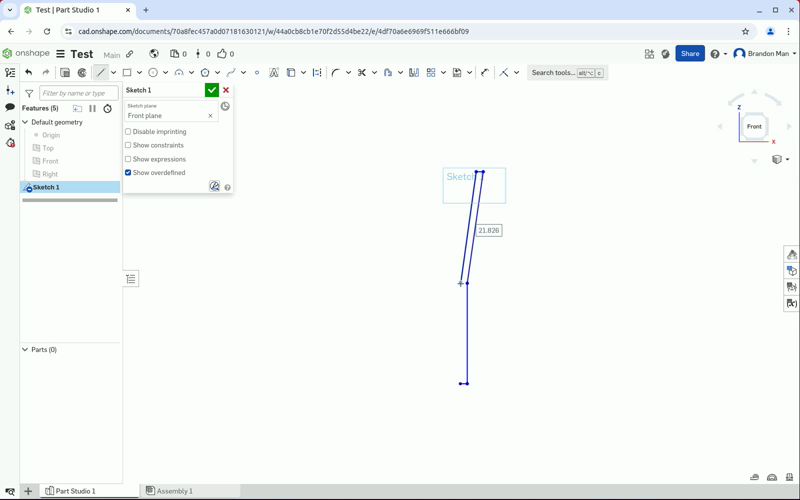
mouse_move(460, 383)
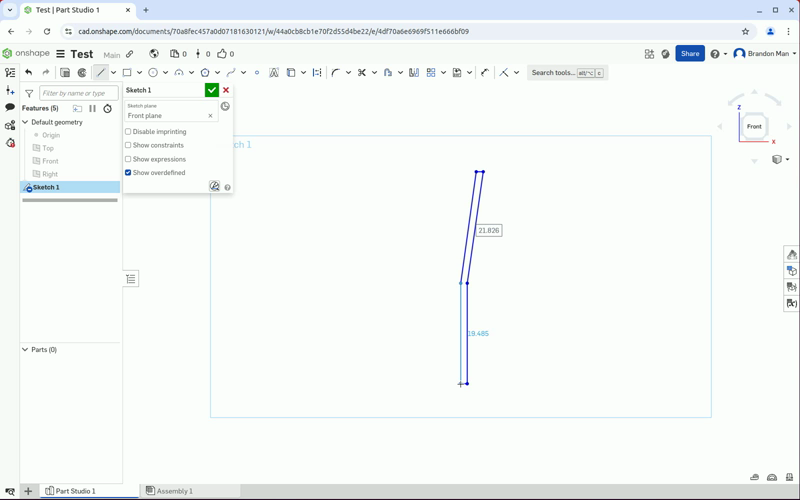
key_up(shift)
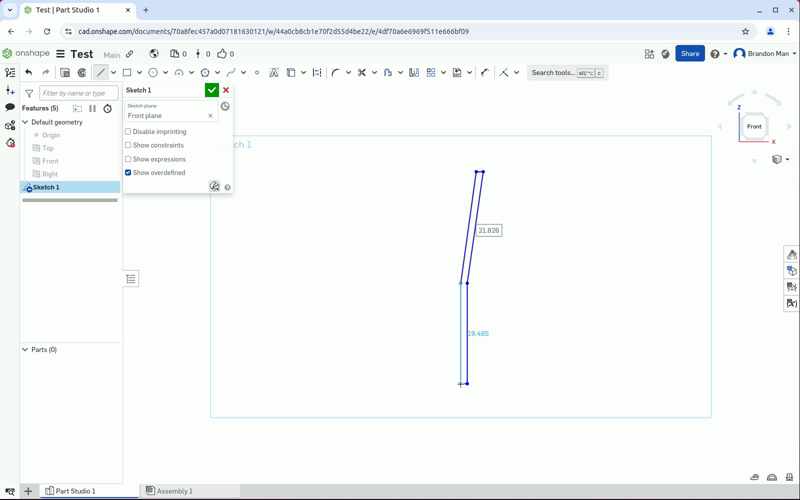
click(460, 383)
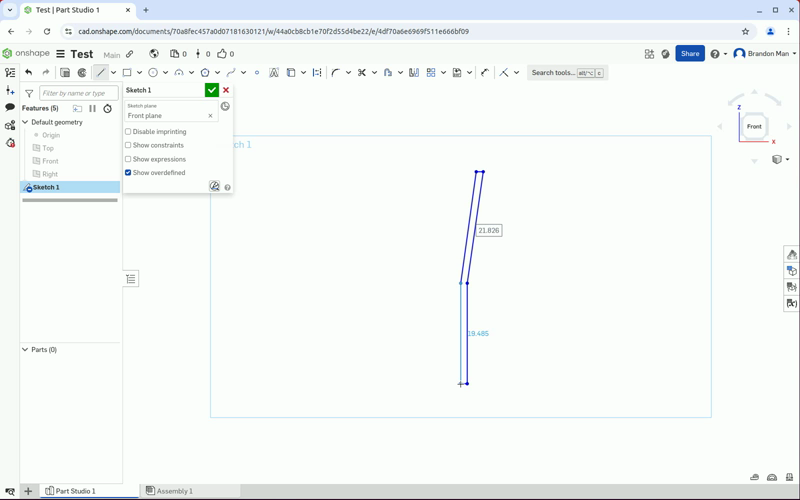
key(esc)
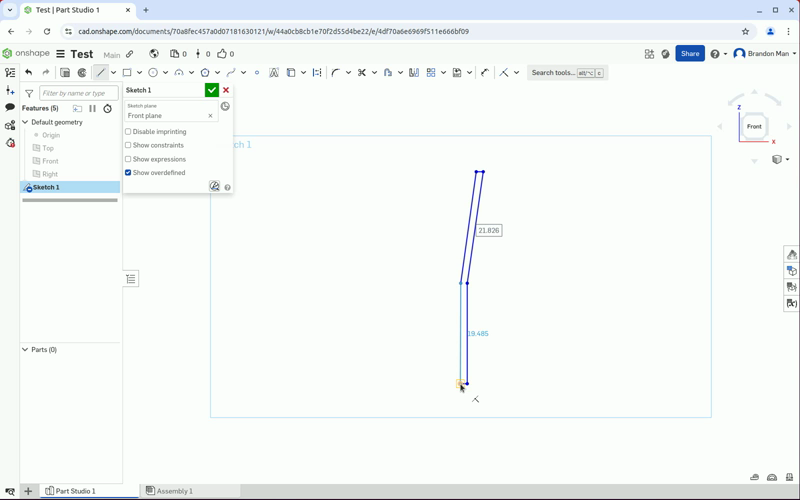
mouse_move(469, 249)
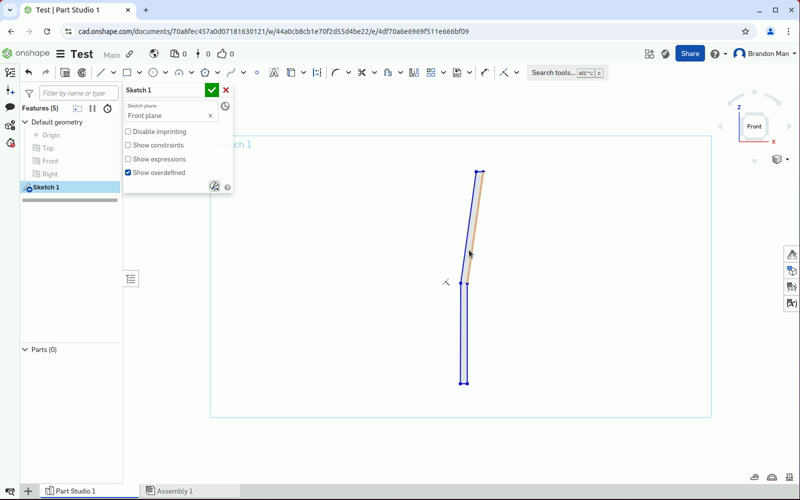
scroll(6)
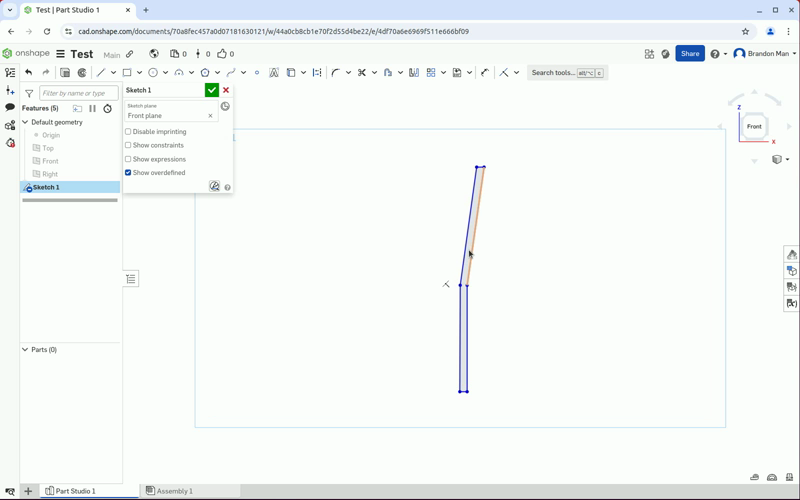
scroll(6)
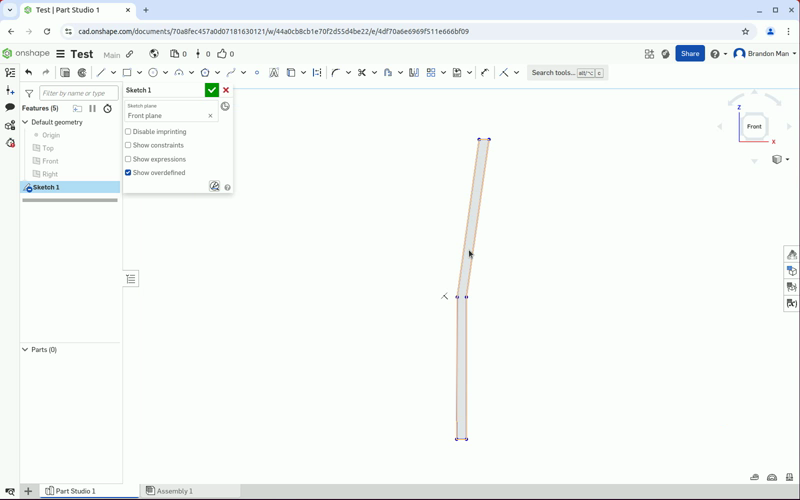
scroll(6)
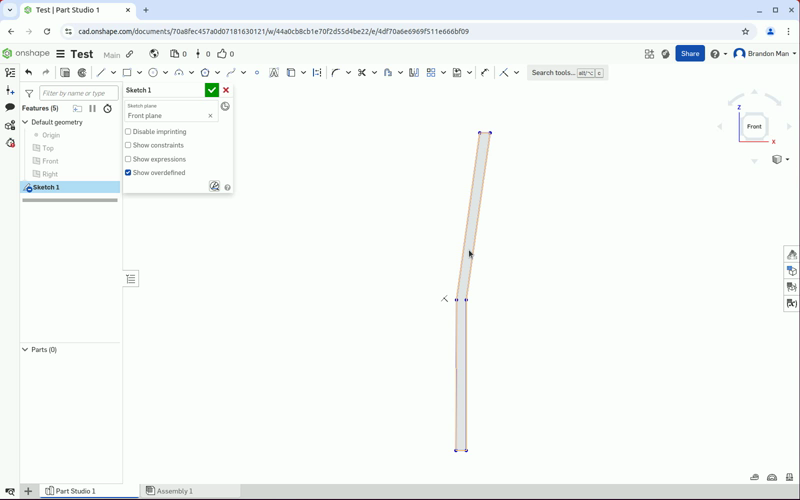
scroll(6)
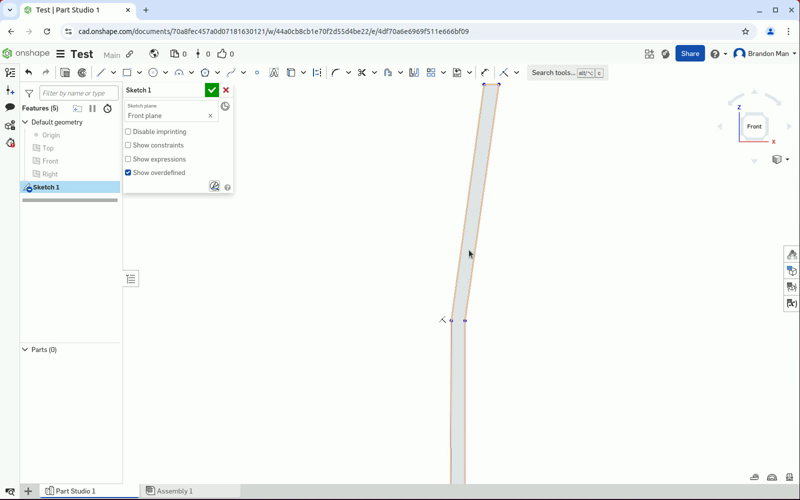
scroll(6)
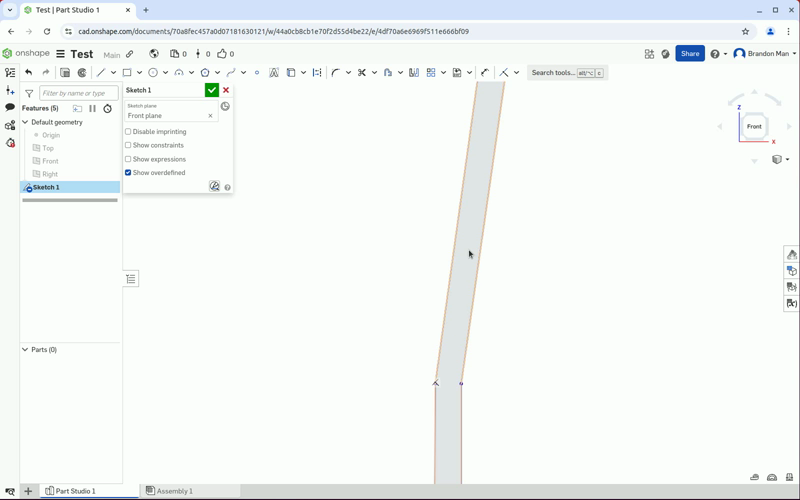
scroll(6)
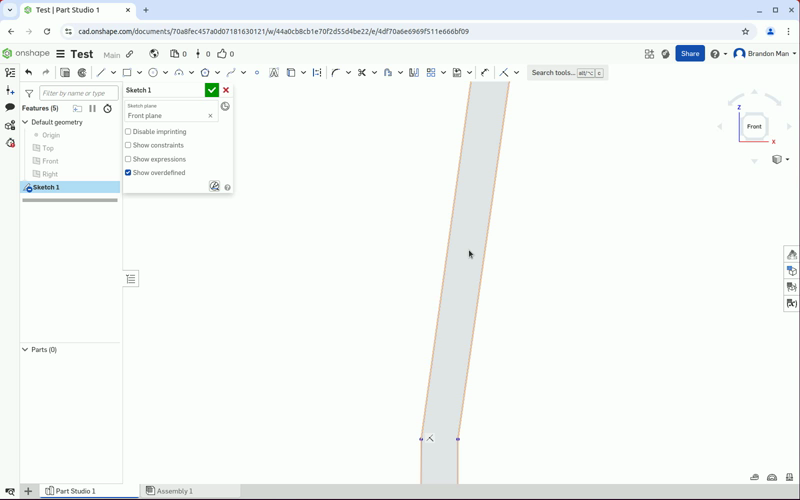
scroll(6)
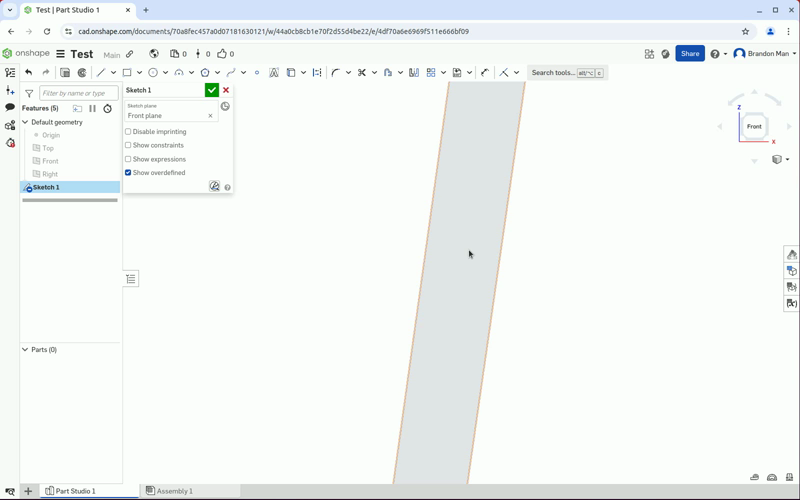
click(469, 249)
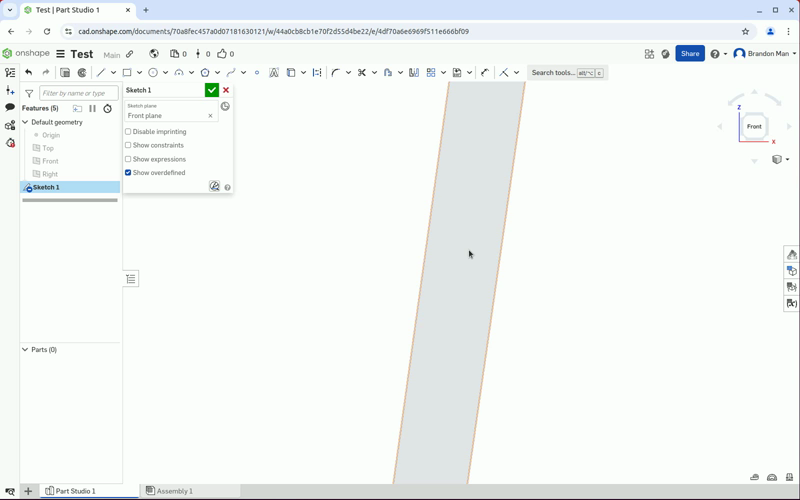
scroll(-6)
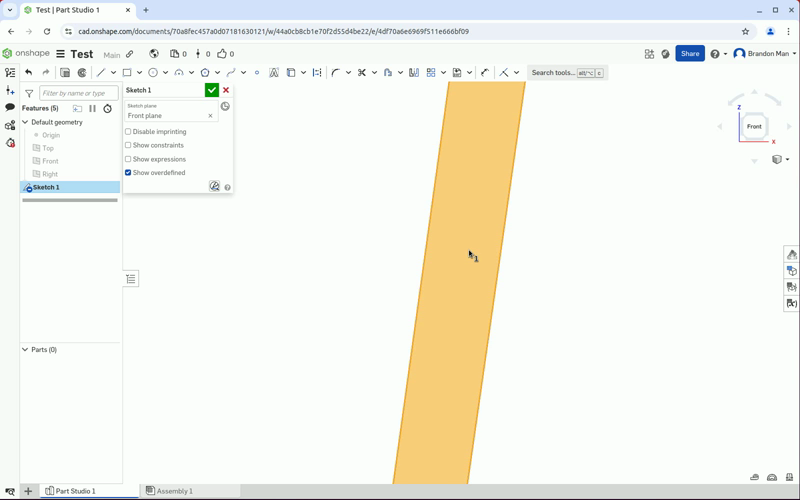
scroll(-6)
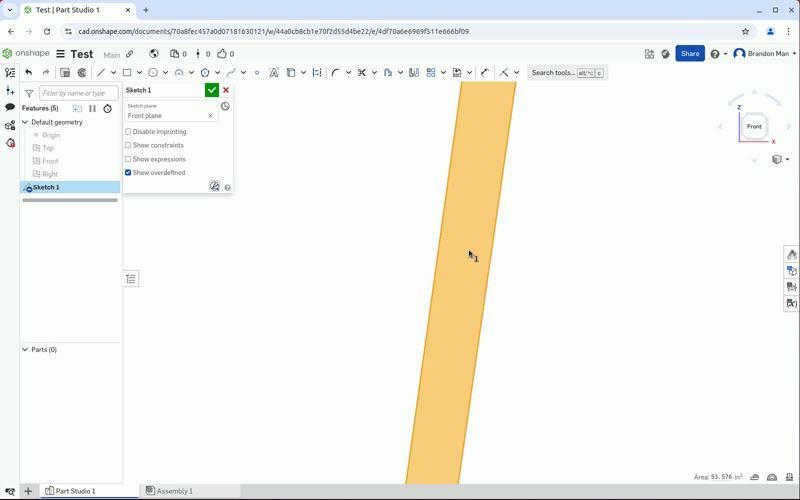
scroll(-6)
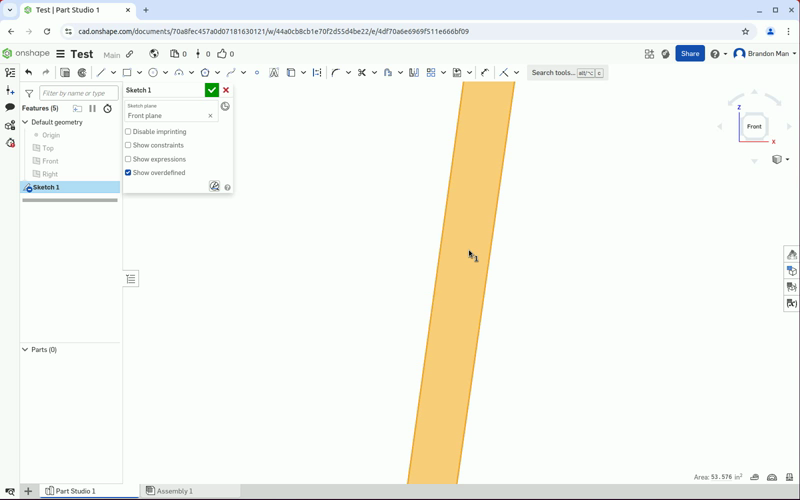
scroll(-6)
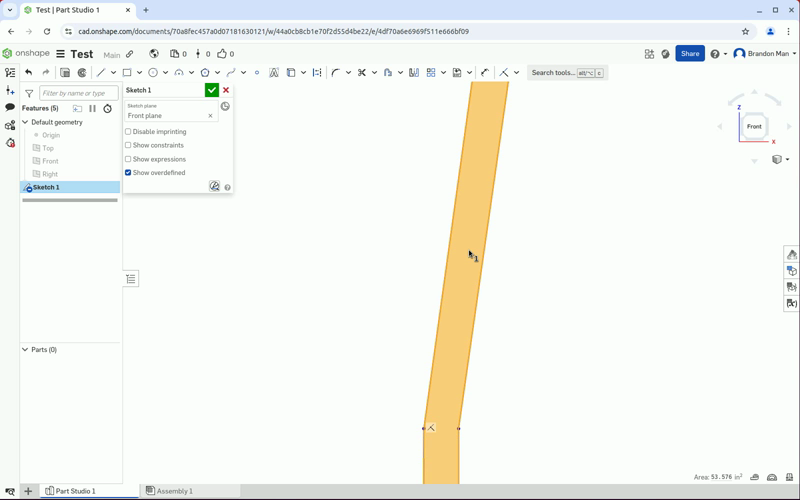
scroll(-6)
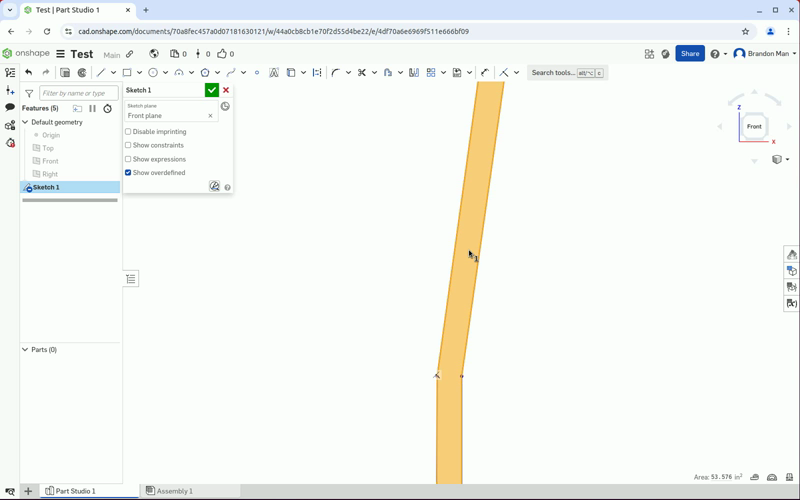
scroll(-6)
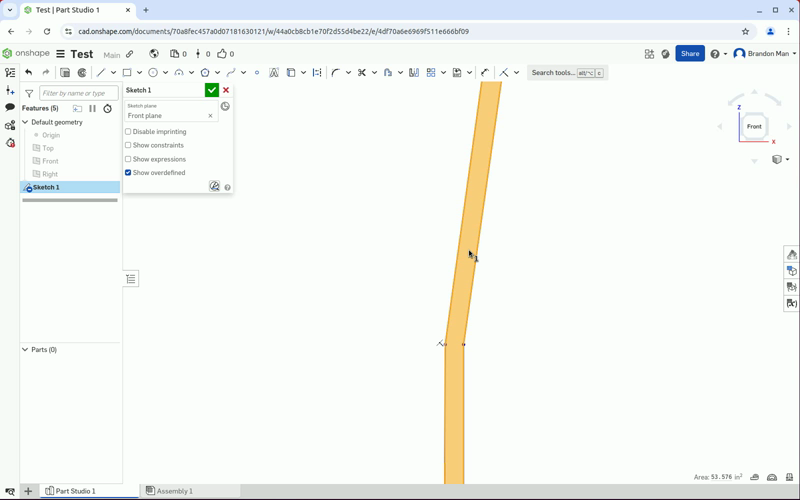
scroll(-6)
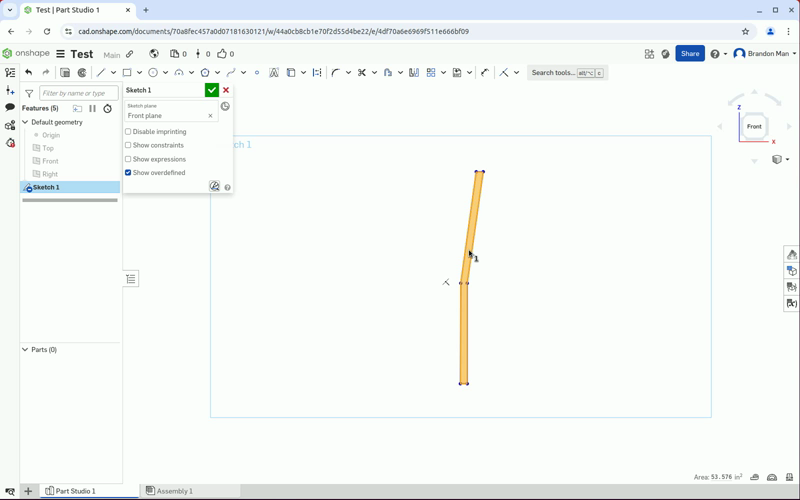
mouse_move(73, 352)
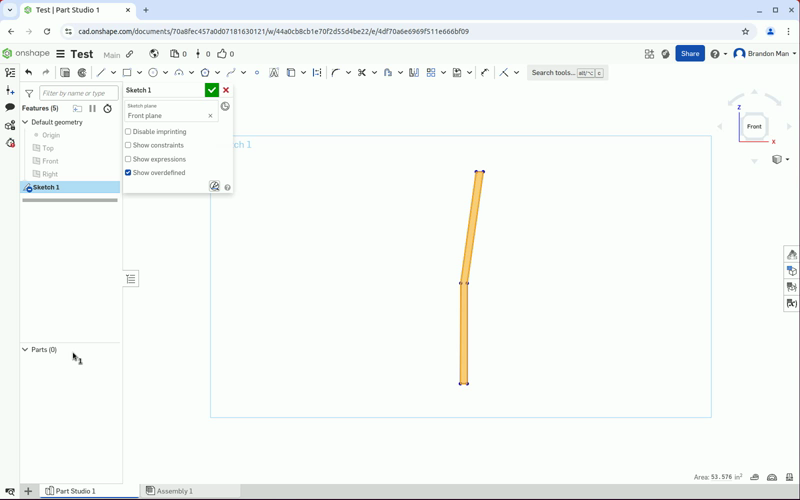
key(shift+y)
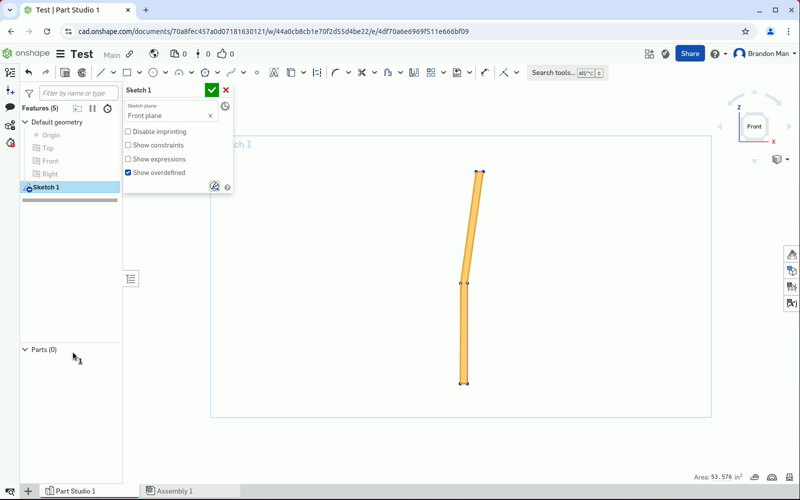
key(shift+e)
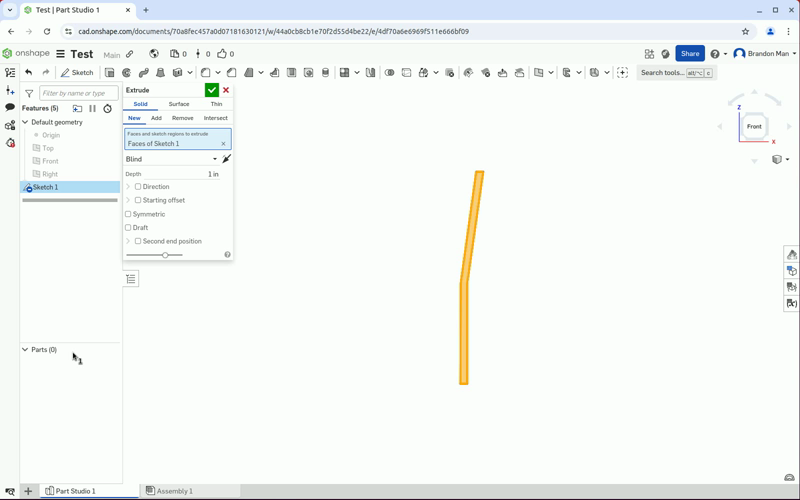
mouse_move(143, 106)
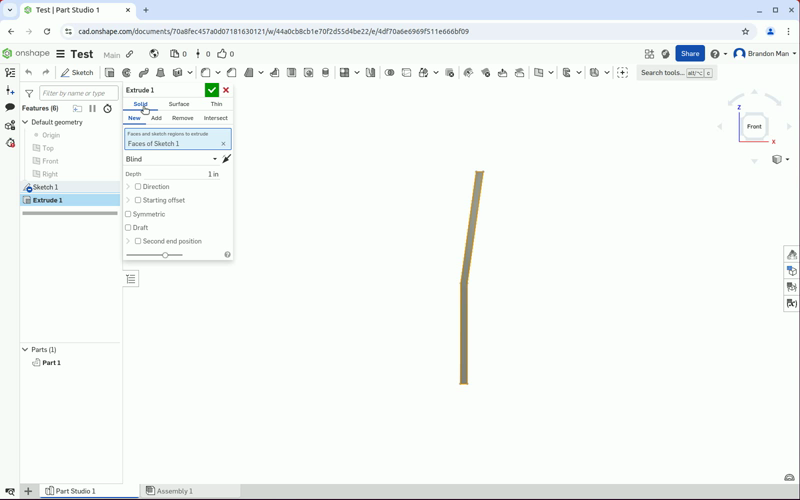
click(143, 106)
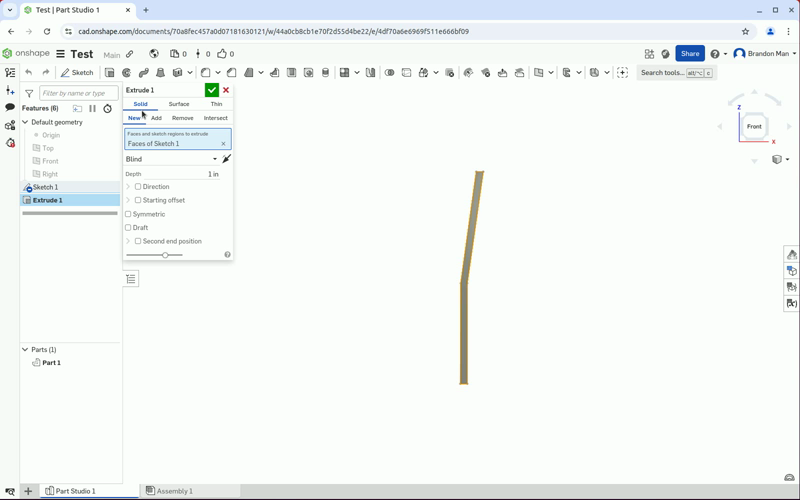
mouse_move(137, 120)
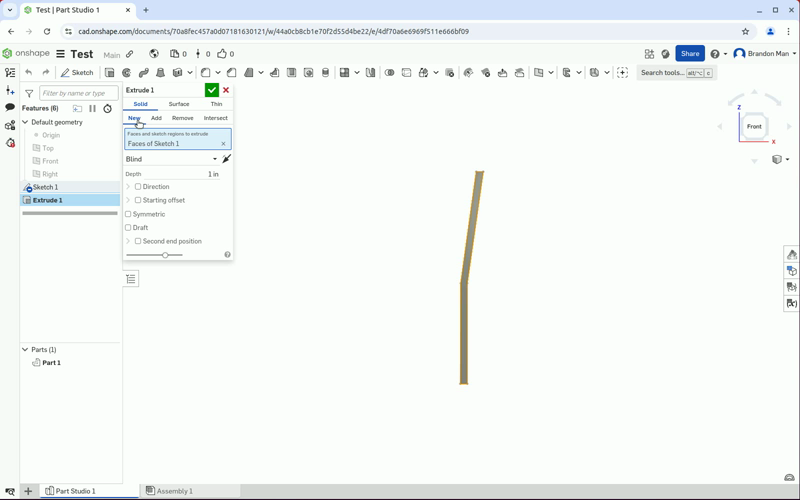
click(137, 120)
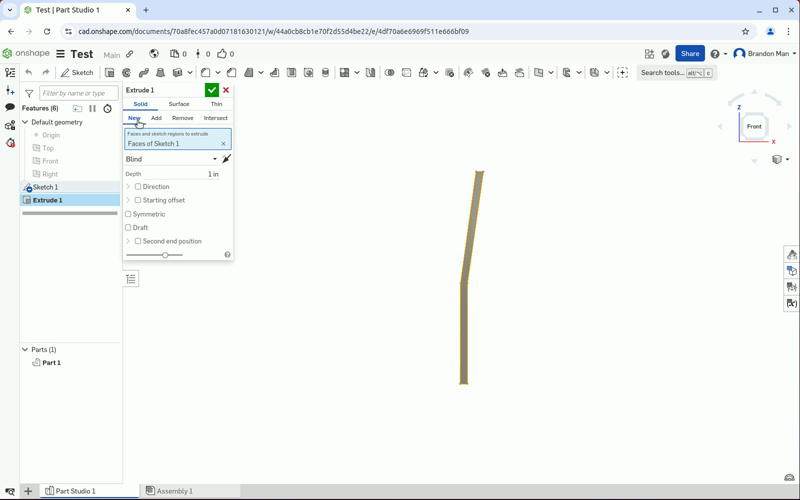
key(tab, 4)
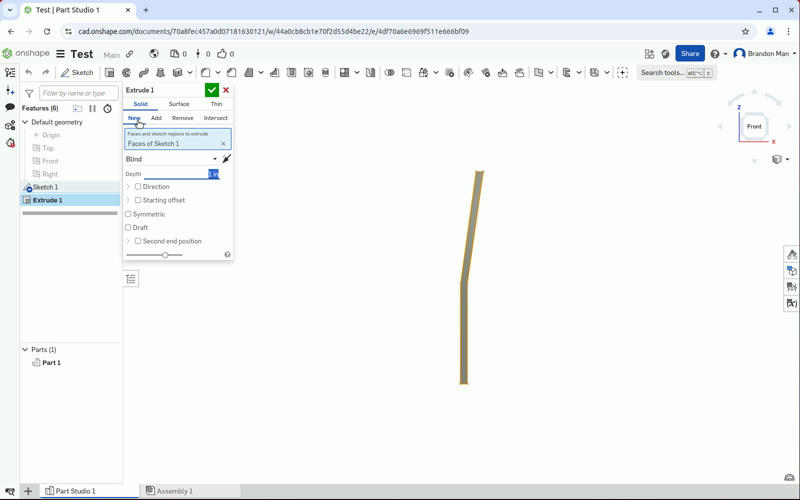
text(1.444)
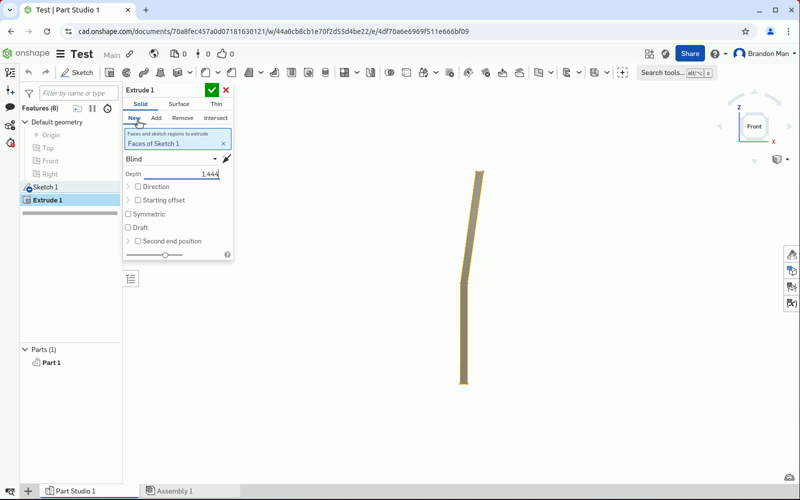
key(enter)
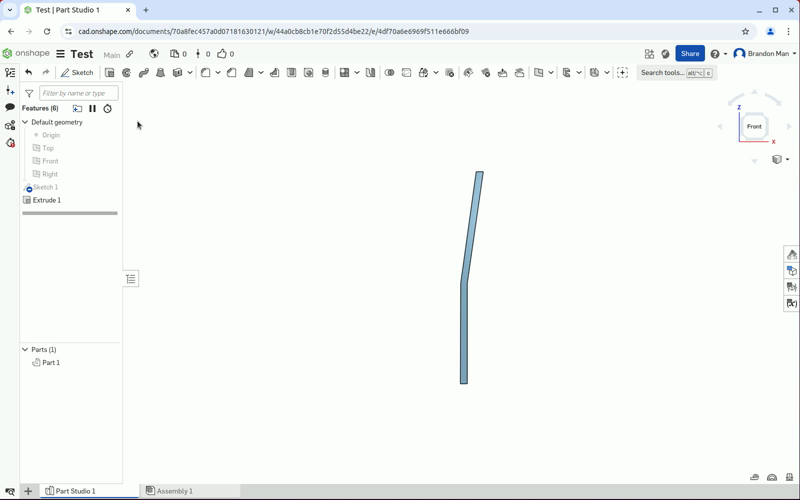
key(shift+h)
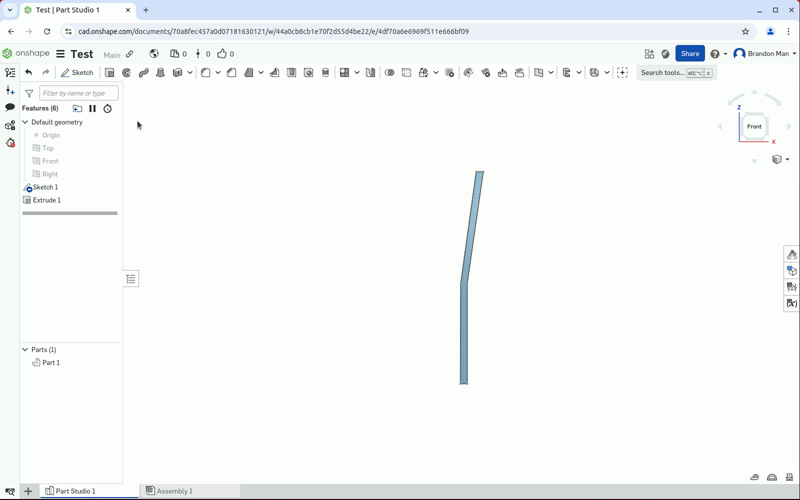
key(shift+h)
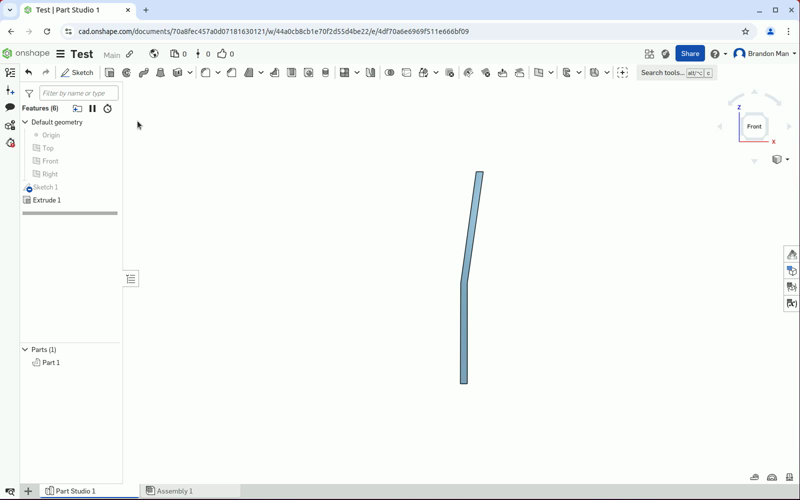
mouse_move(73, 189)
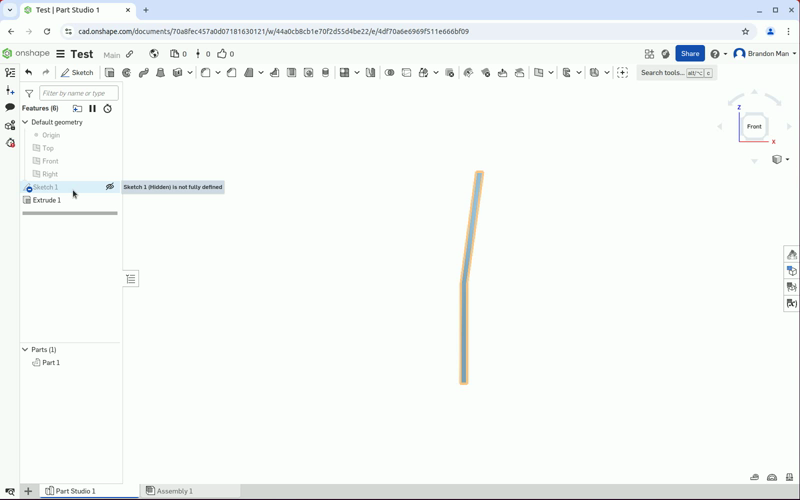
click(73, 189)
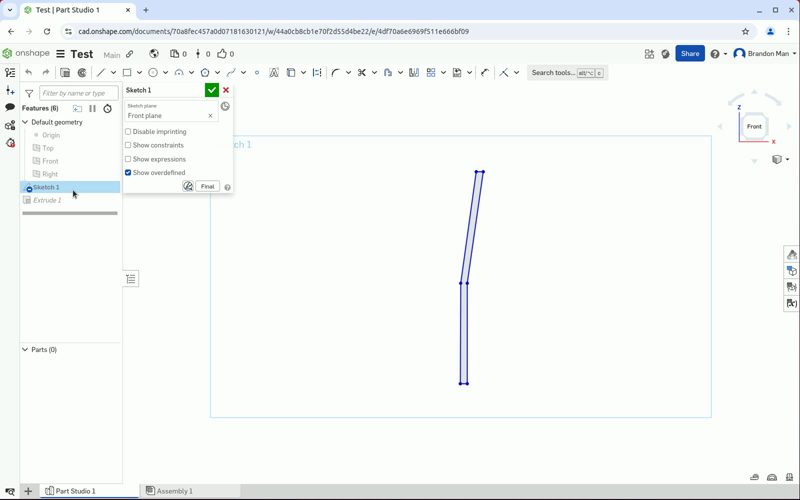
mouse_move(229, 92)
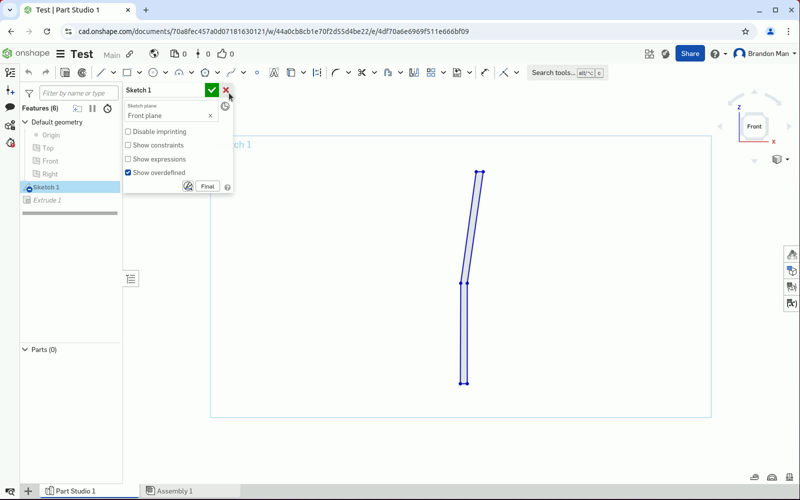
click(229, 92)
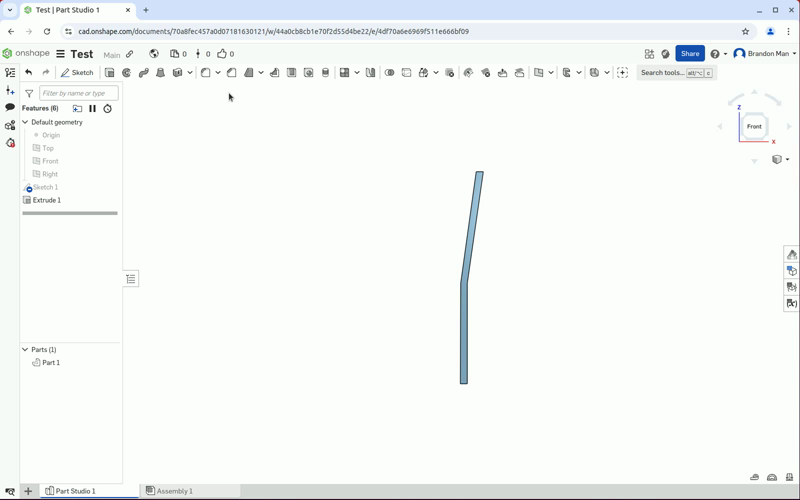
mouse_move(541, 75)
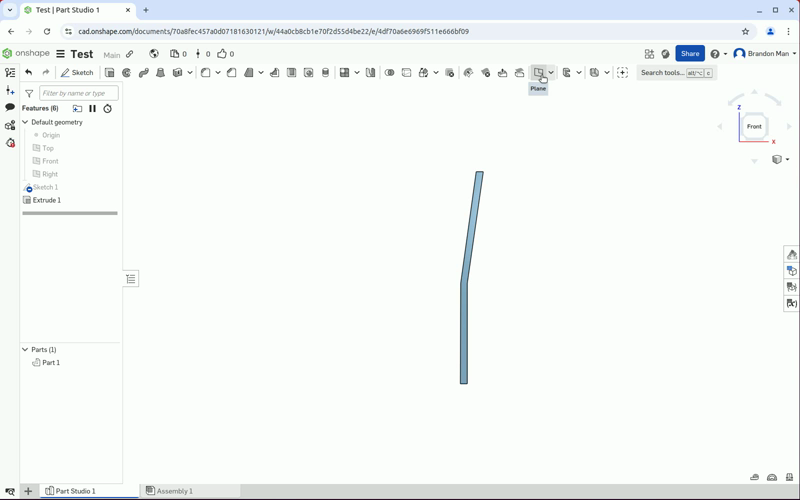
click(541, 75)
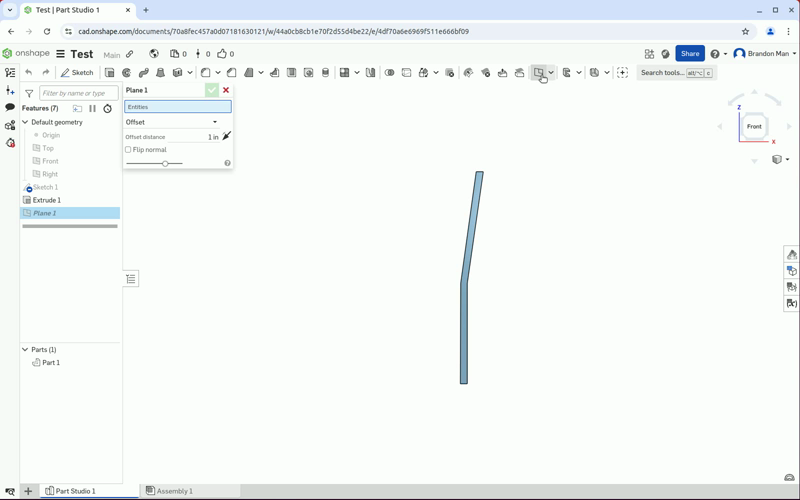
mouse_move(73, 163)
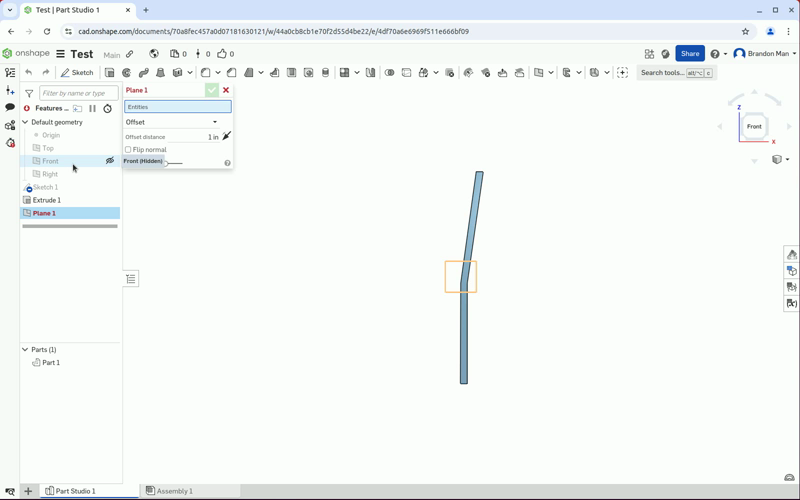
click(73, 163)
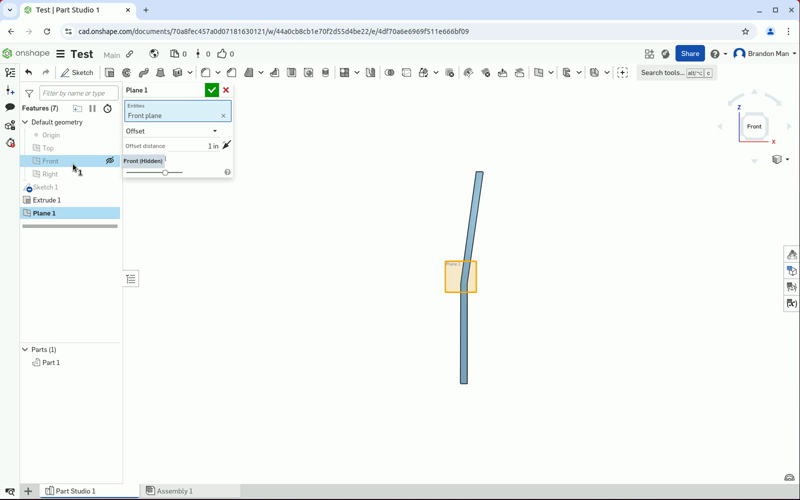
key(tab, 2)
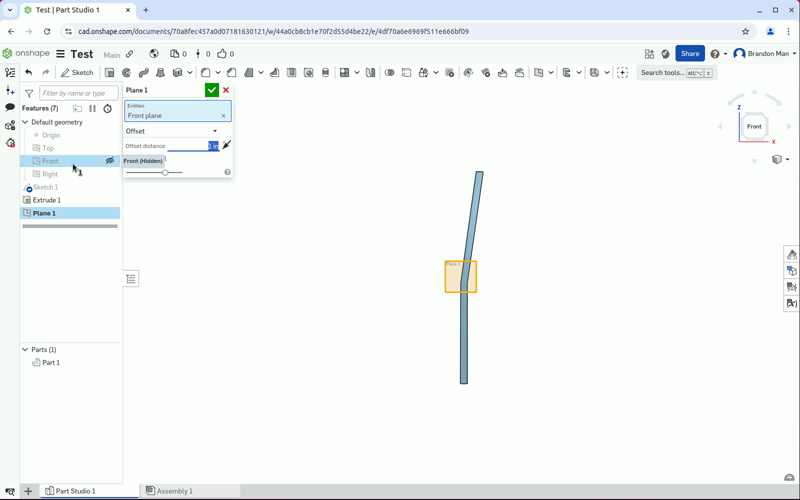
text(1.448)
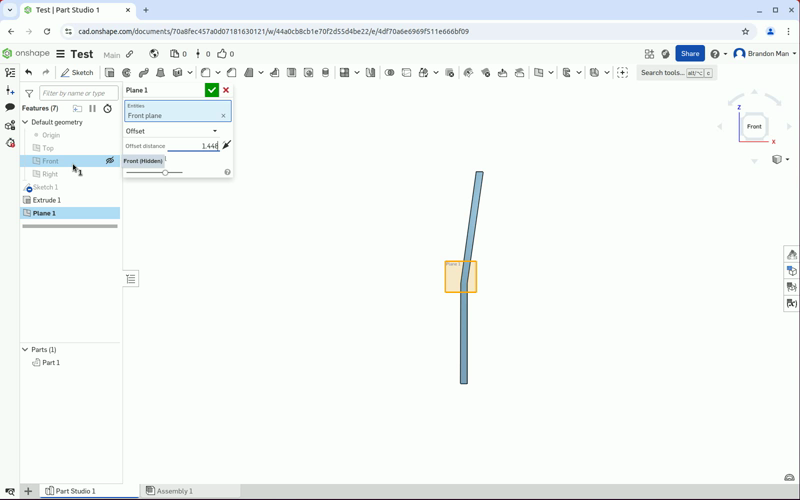
key(enter, 2)
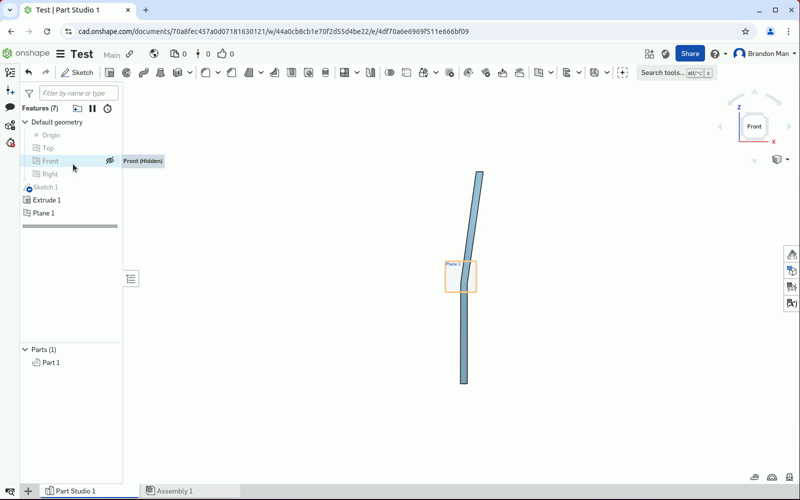
key(shift+s)
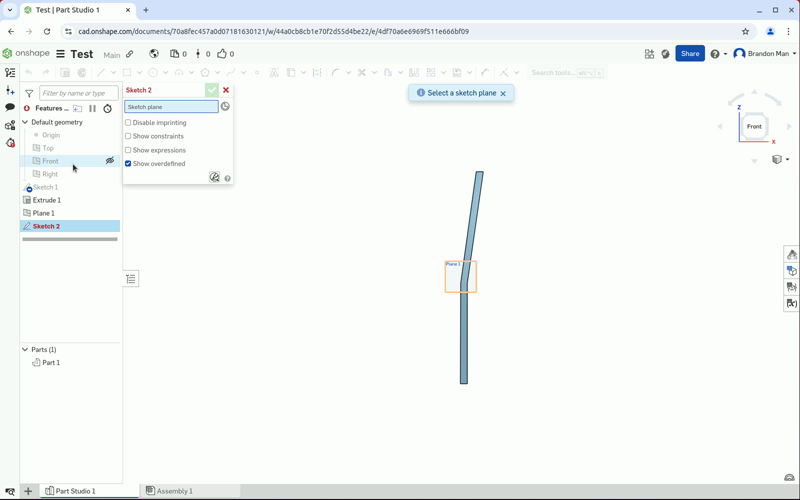
mouse_move(73, 215)
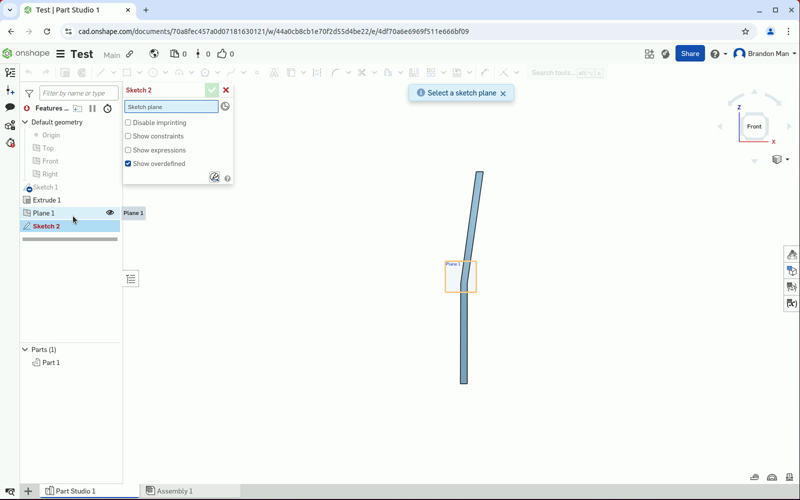
click(73, 215)
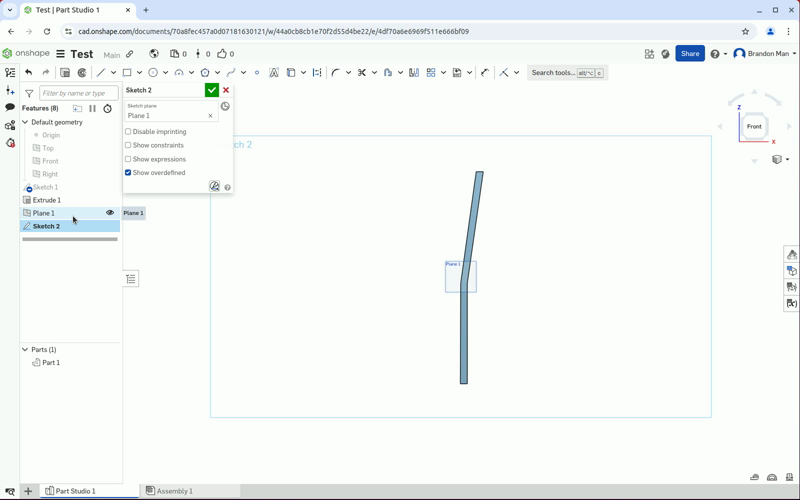
mouse_move(73, 352)
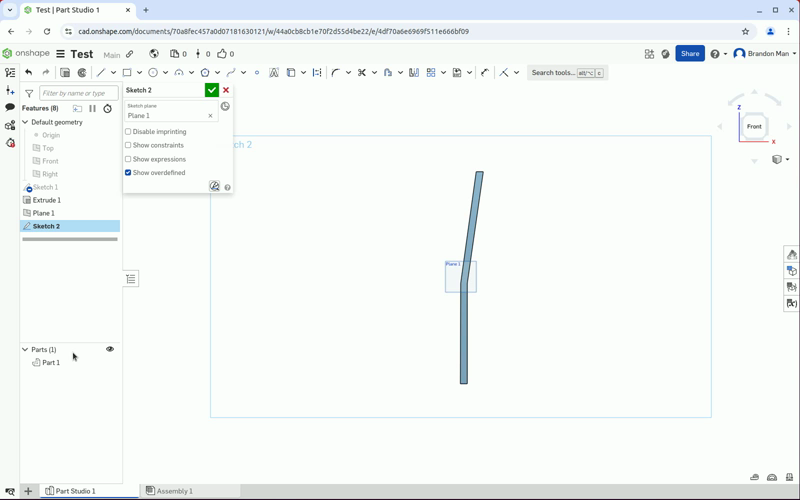
key(y)
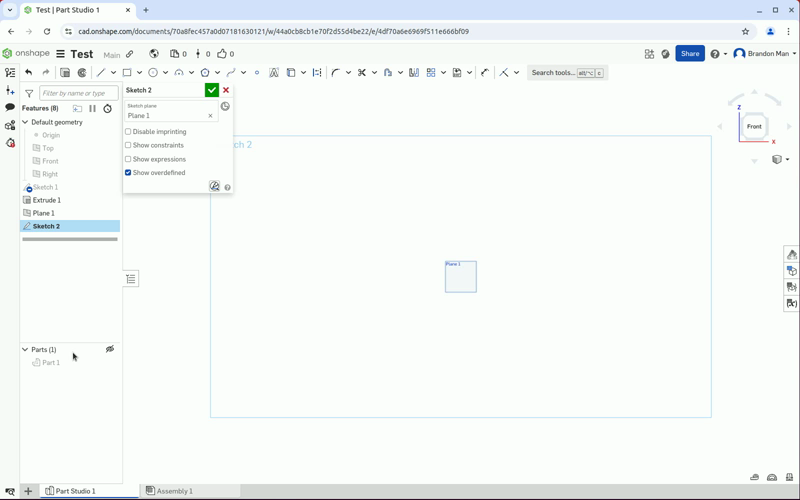
key(l)
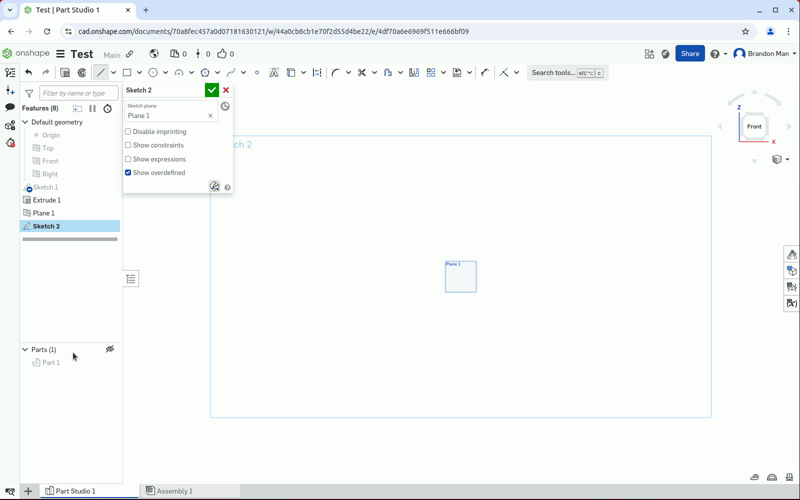
key_down(shift)
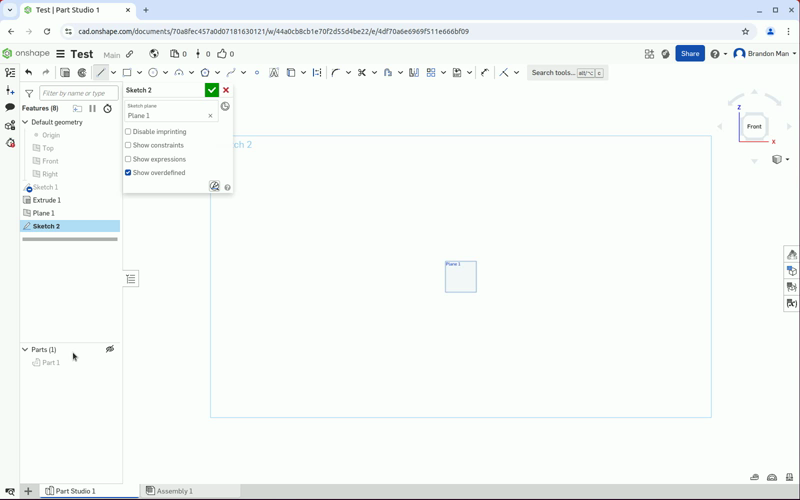
mouse_move(463, 294)
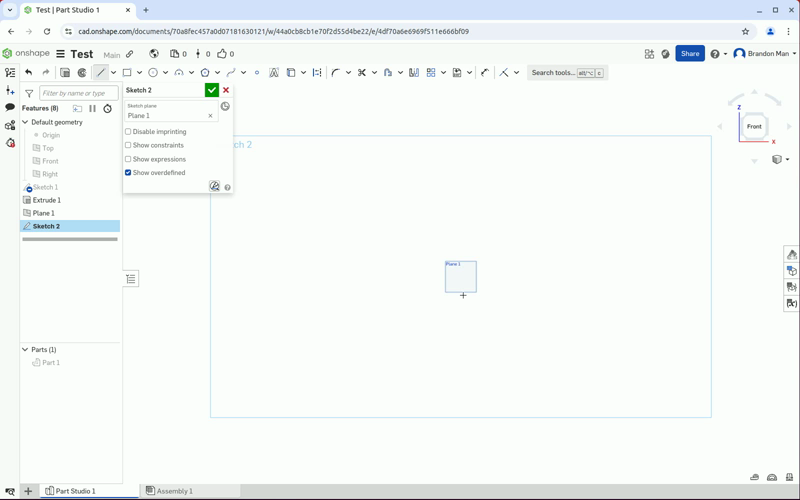
click(463, 294)
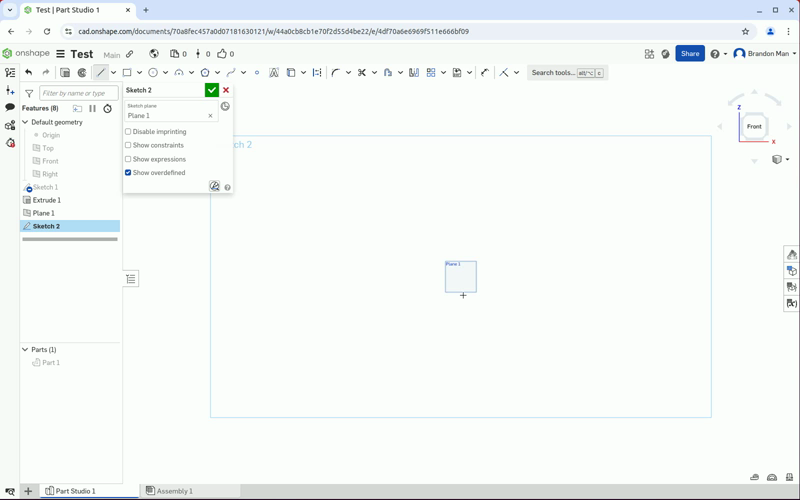
key_up(shift)
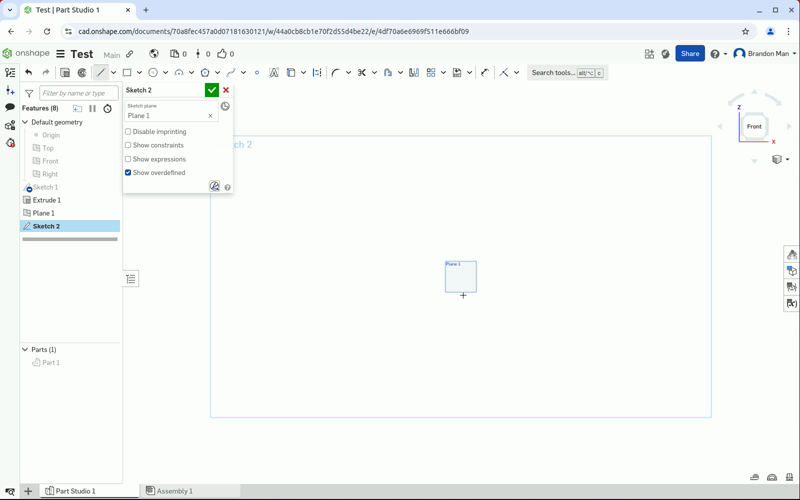
key_down(shift)
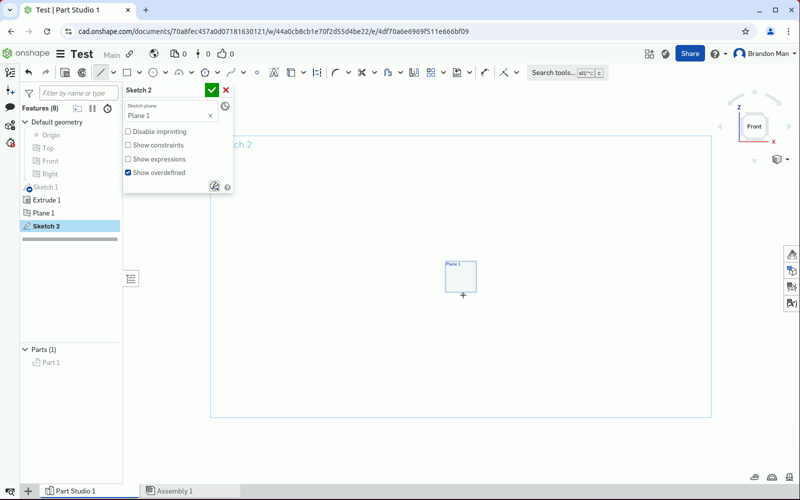
mouse_move(493, 294)
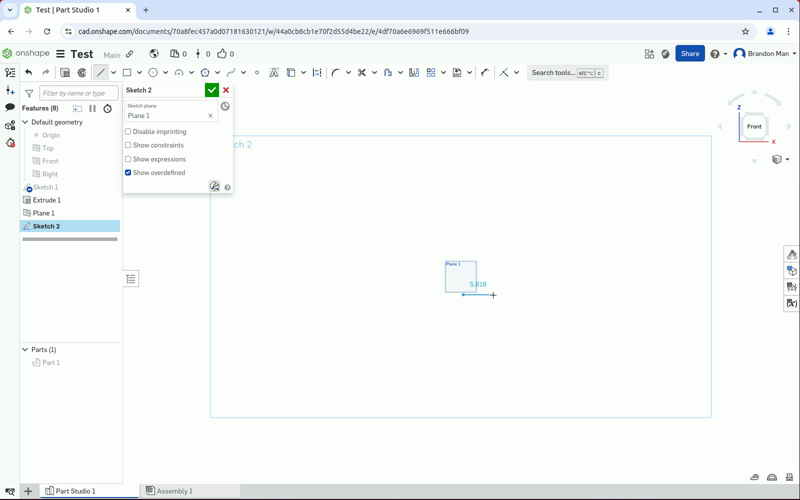
mouse_move(465, 294)
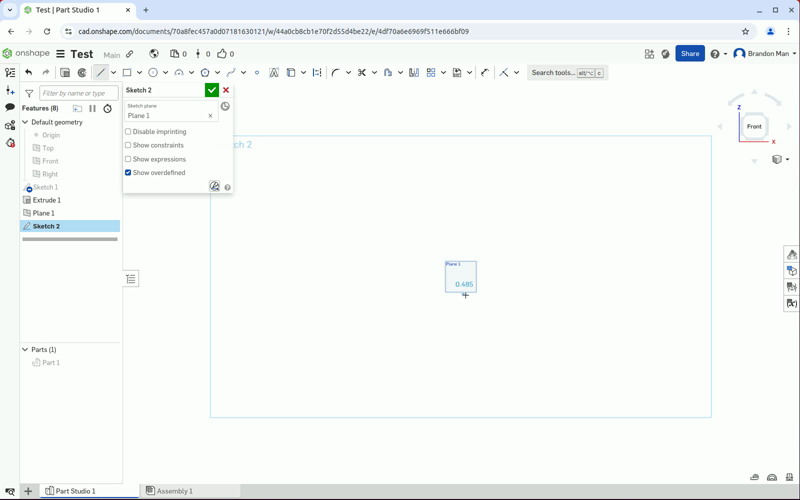
scroll(6)
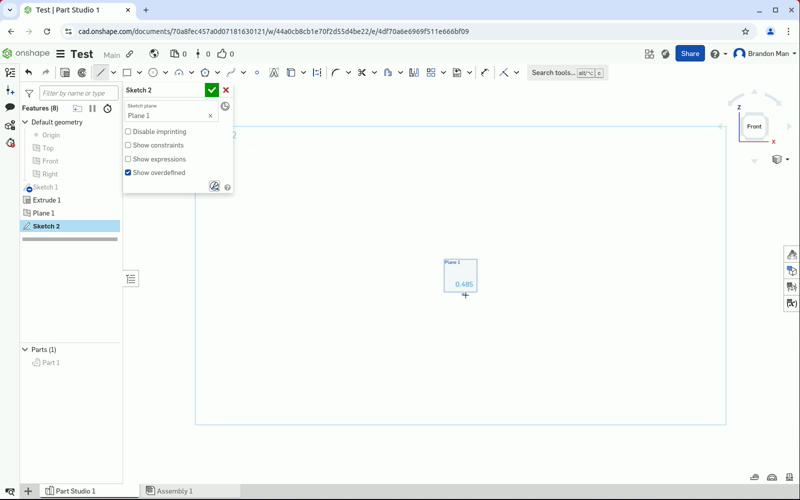
scroll(6)
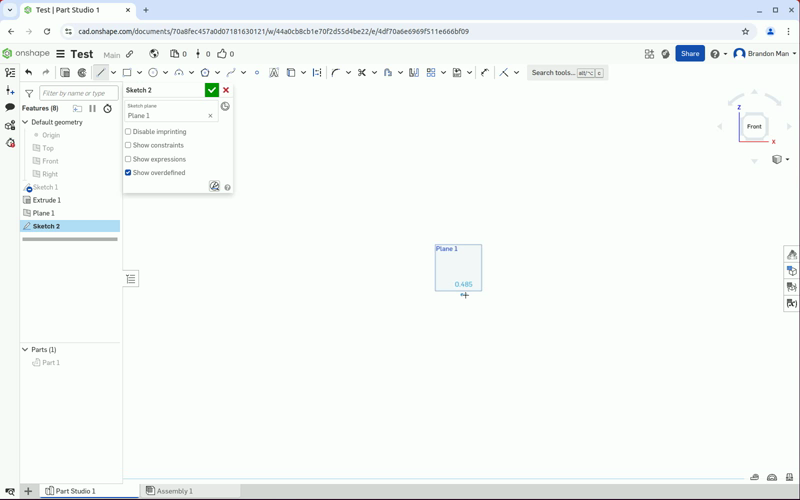
scroll(6)
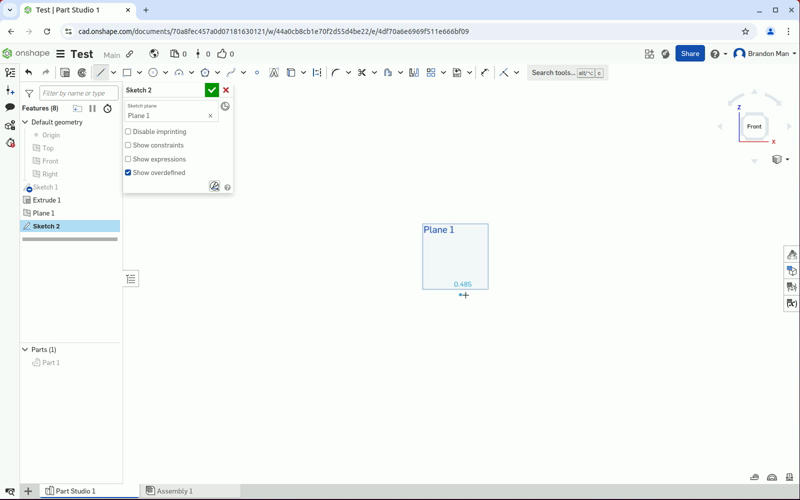
scroll(6)
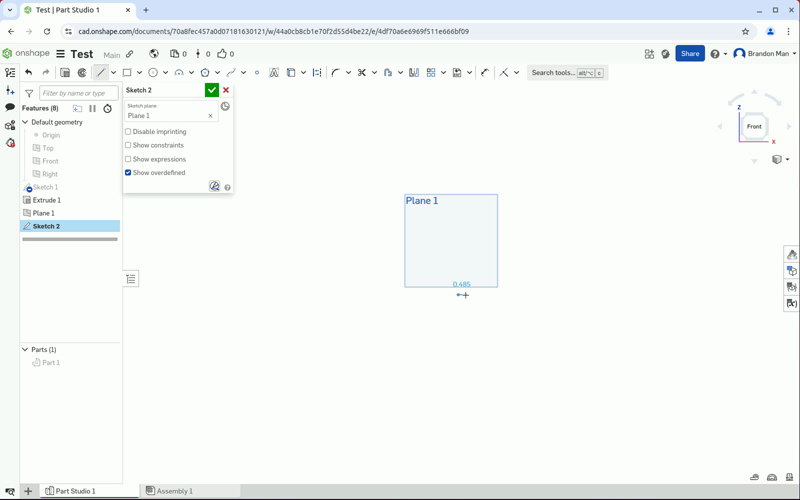
scroll(6)
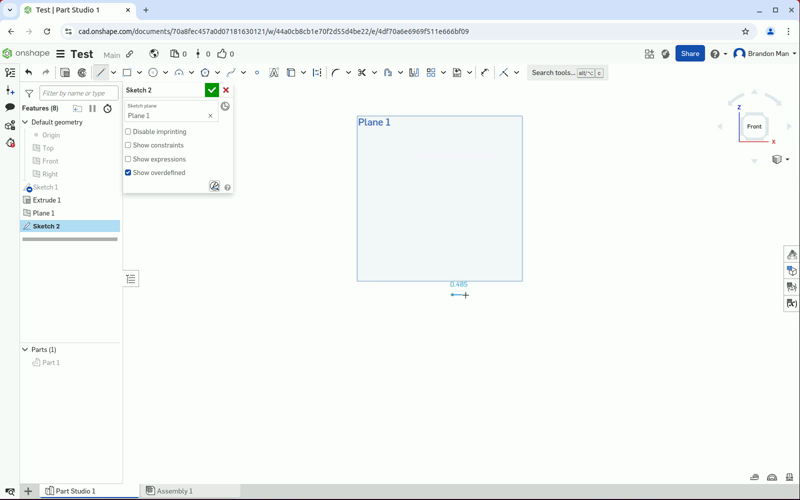
scroll(6)
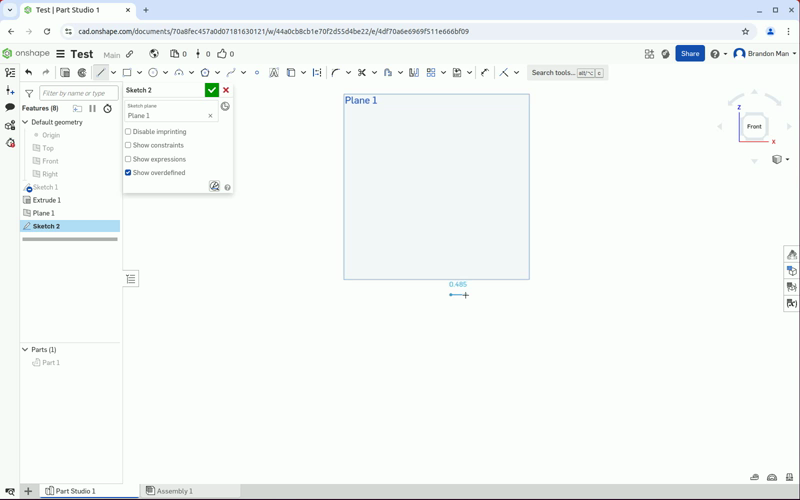
scroll(6)
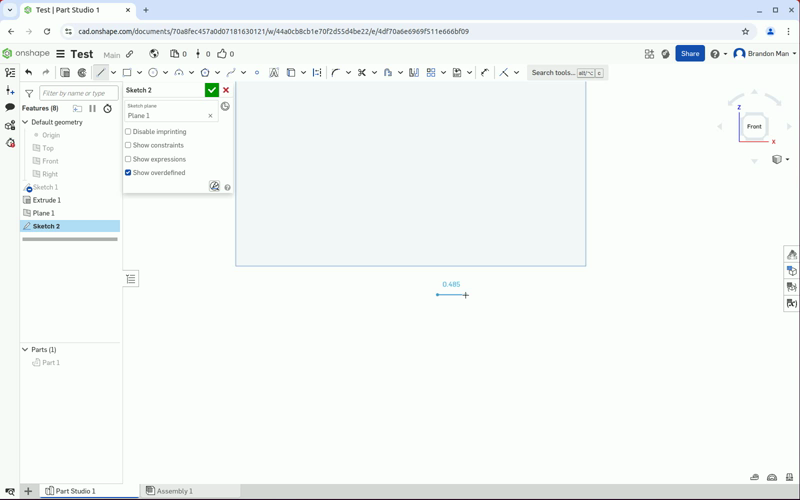
click(465, 294)
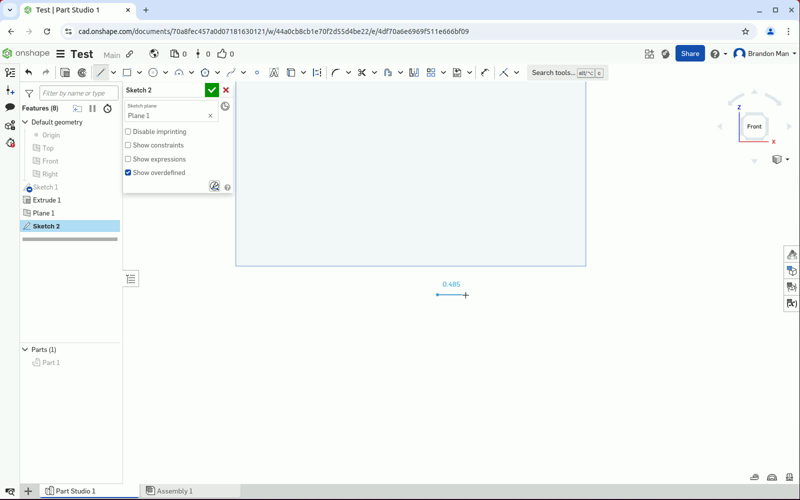
scroll(-6)
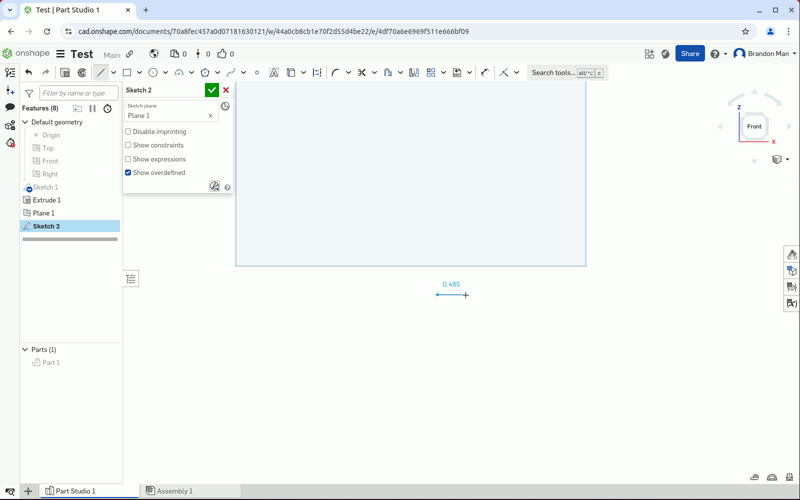
scroll(-6)
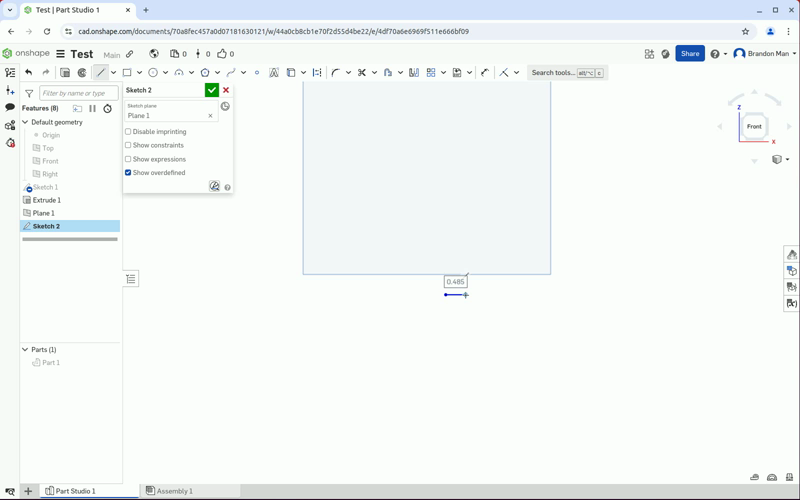
scroll(-6)
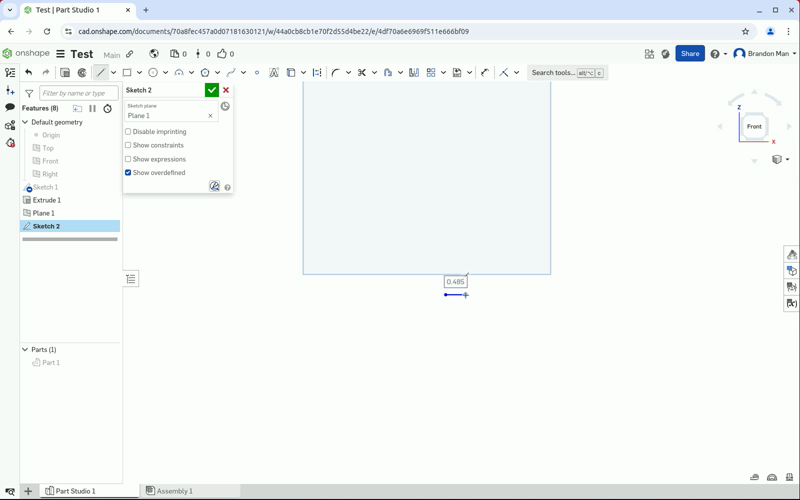
scroll(-6)
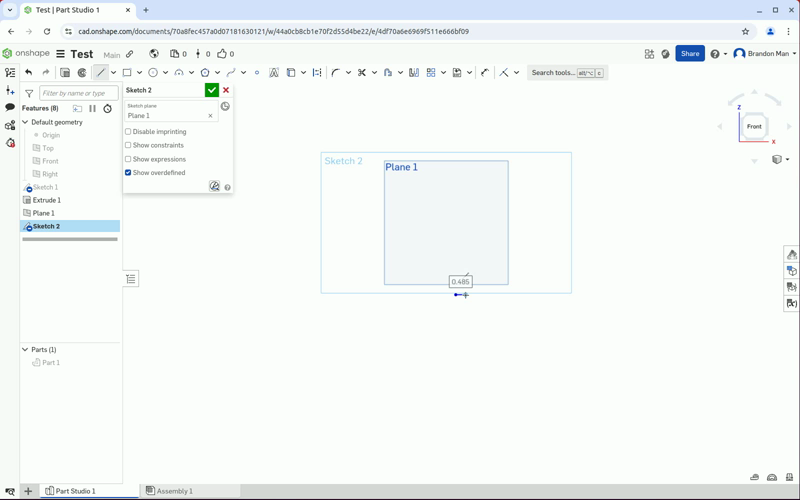
scroll(-6)
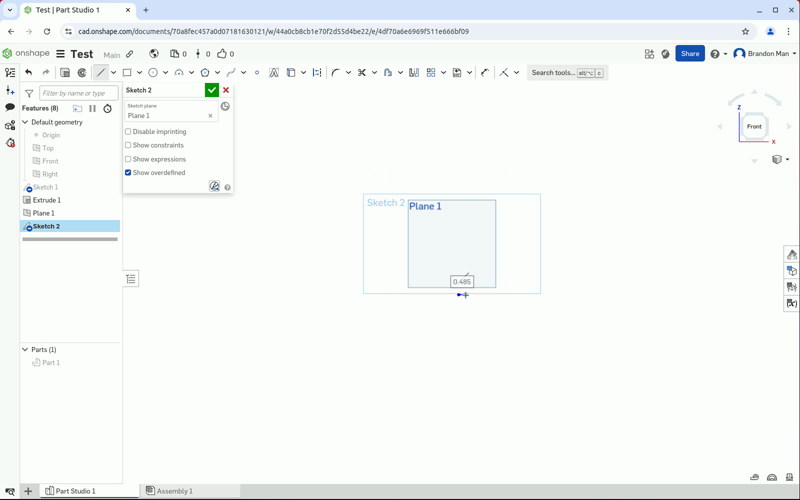
scroll(-6)
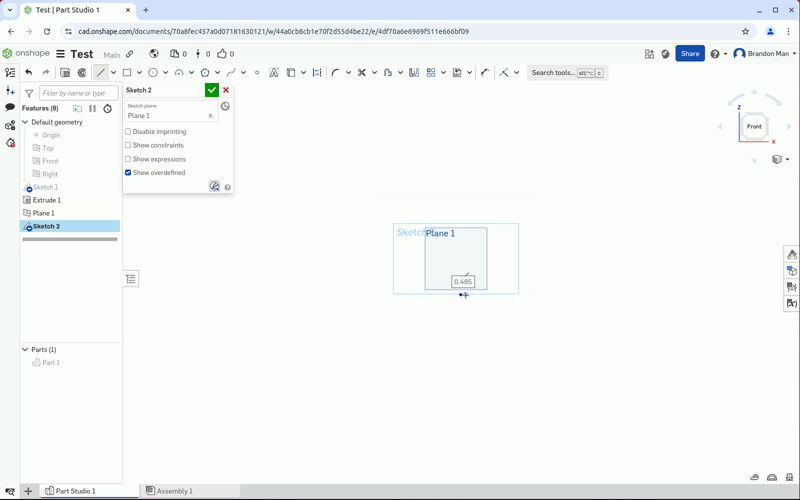
scroll(-6)
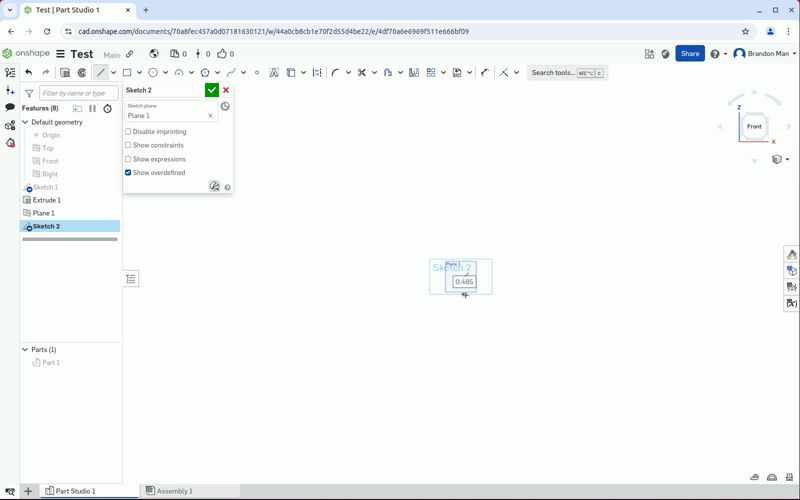
key_up(shift)
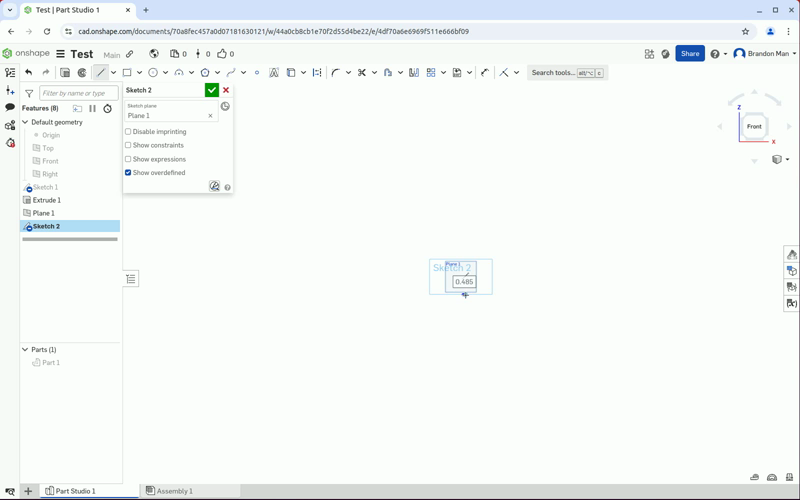
key_down(shift)
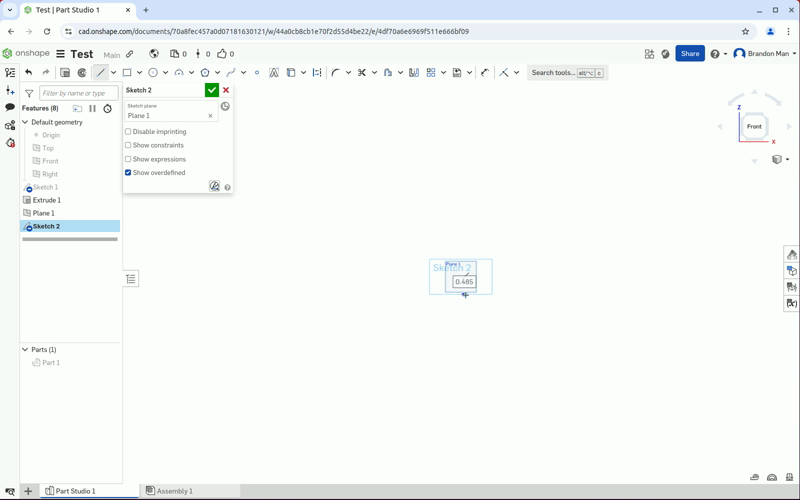
mouse_move(495, 294)
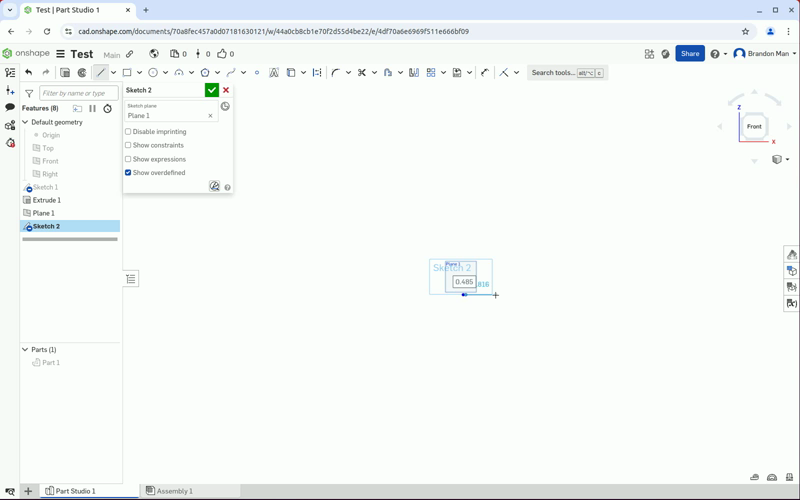
mouse_move(465, 286)
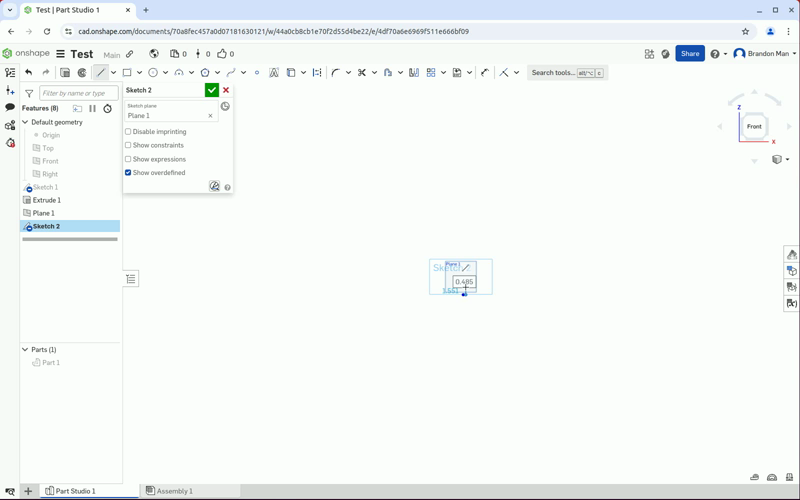
click(465, 286)
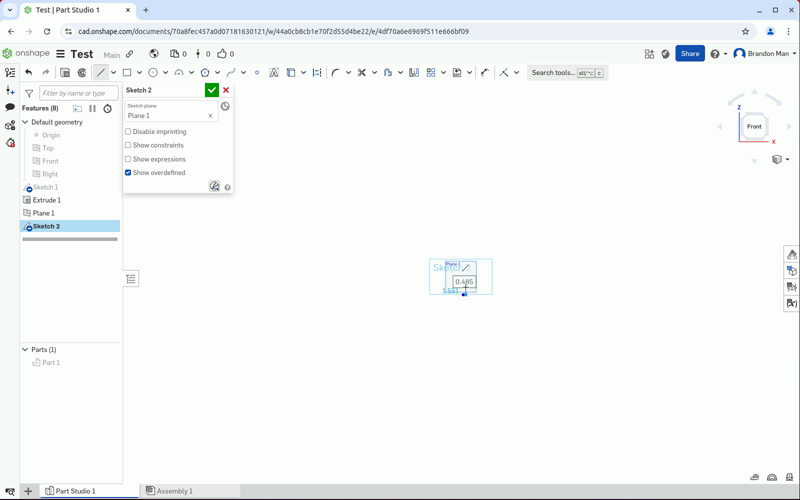
key_up(shift)
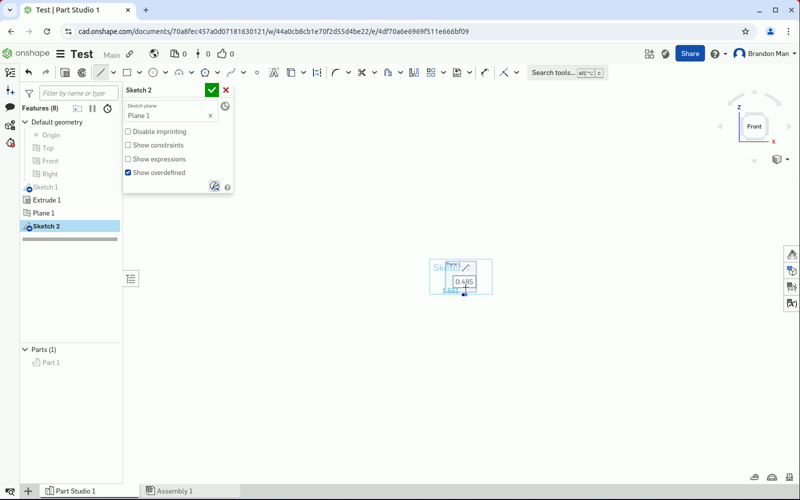
key_down(shift)
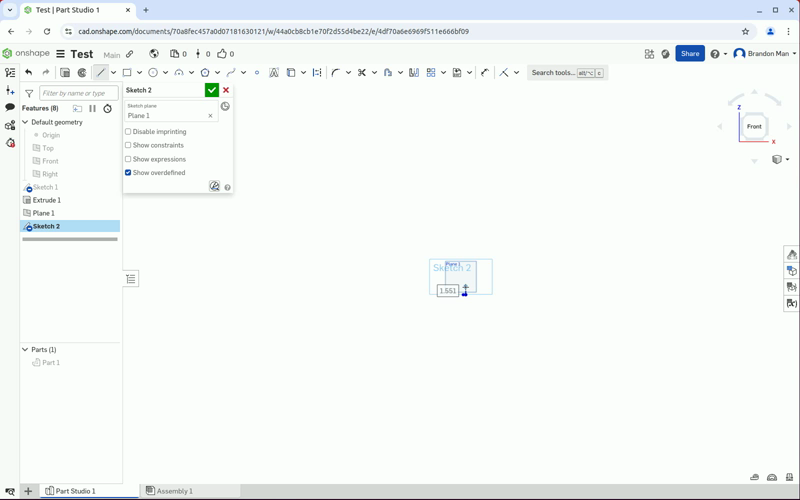
mouse_move(495, 286)
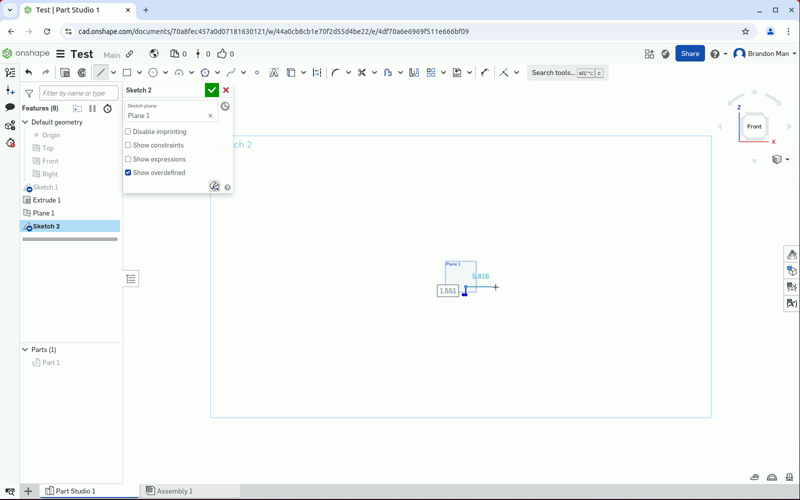
mouse_move(463, 286)
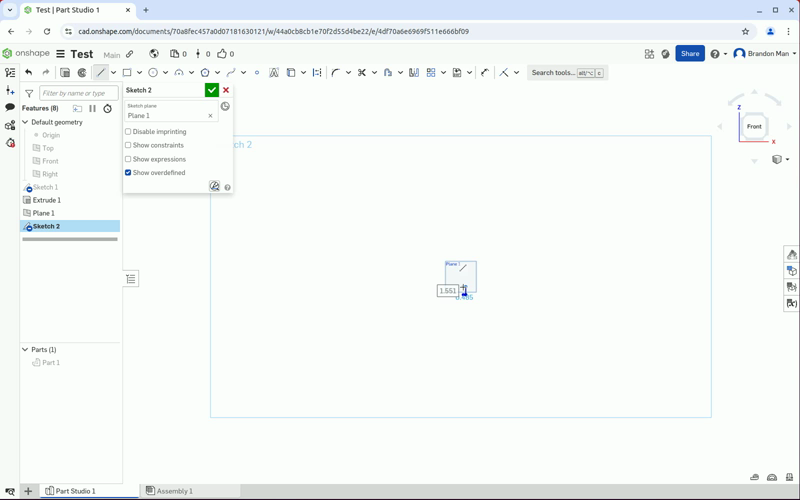
scroll(6)
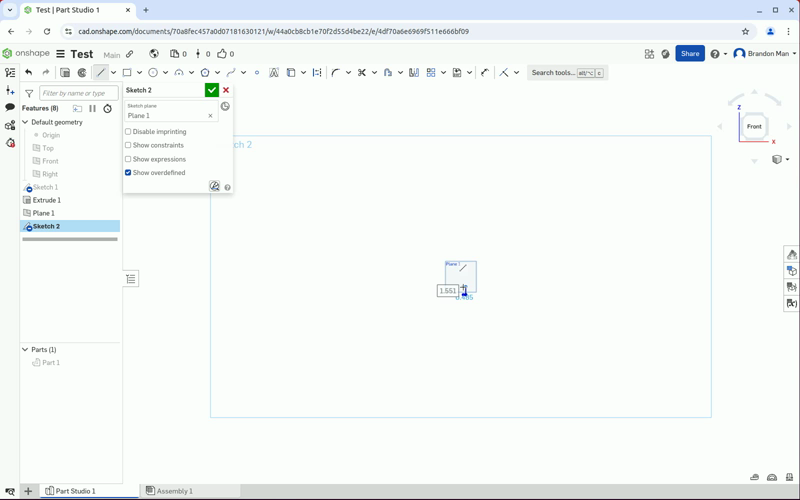
scroll(6)
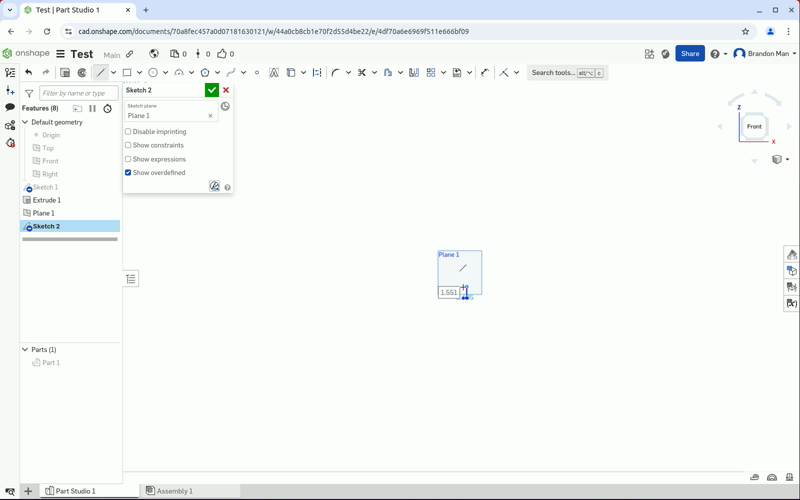
scroll(6)
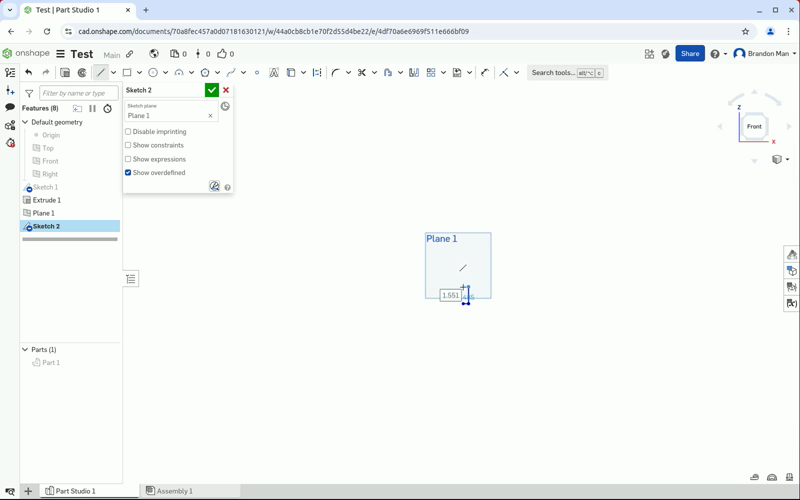
scroll(6)
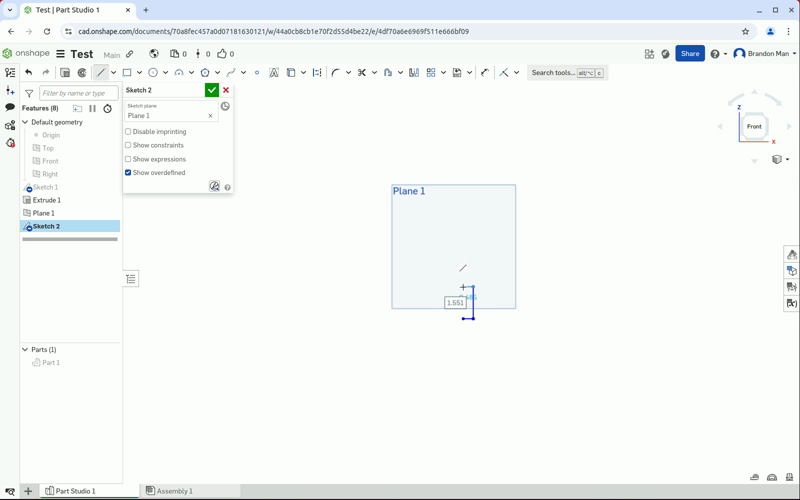
scroll(6)
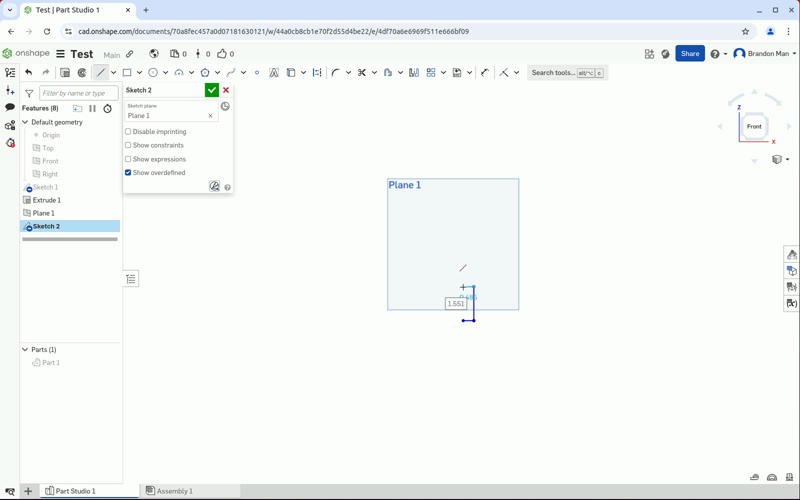
scroll(6)
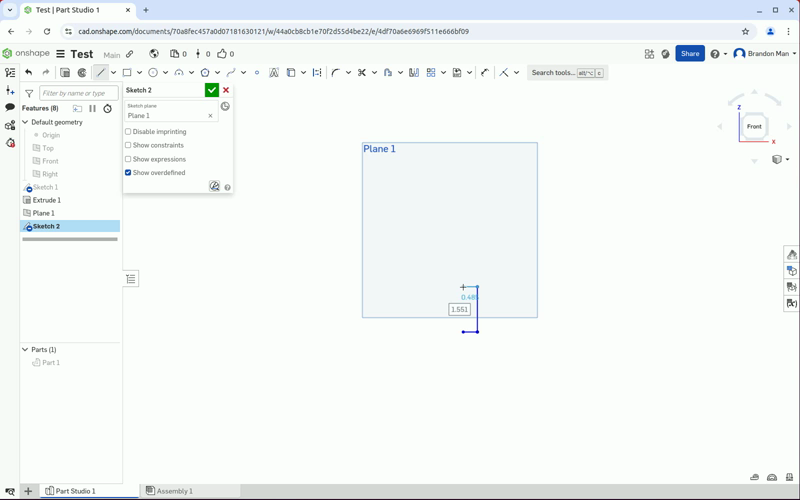
scroll(6)
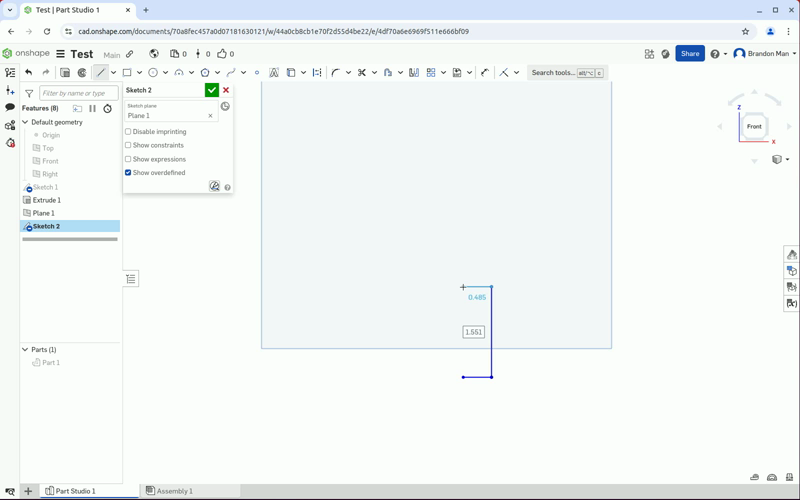
click(463, 286)
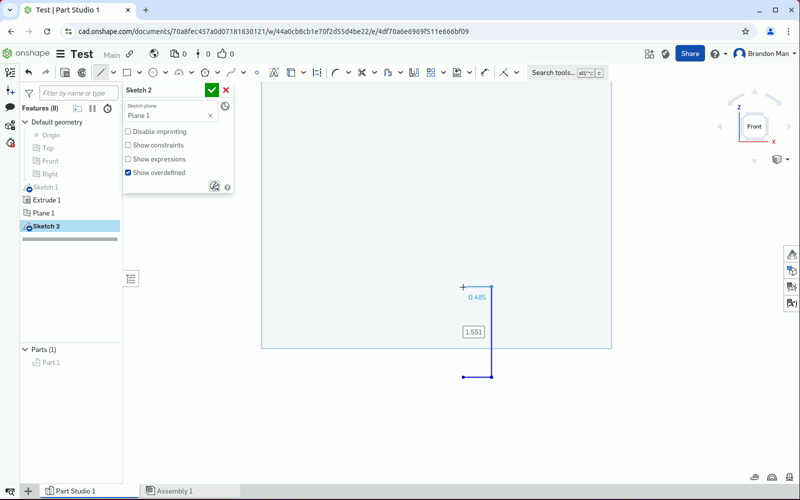
scroll(-6)
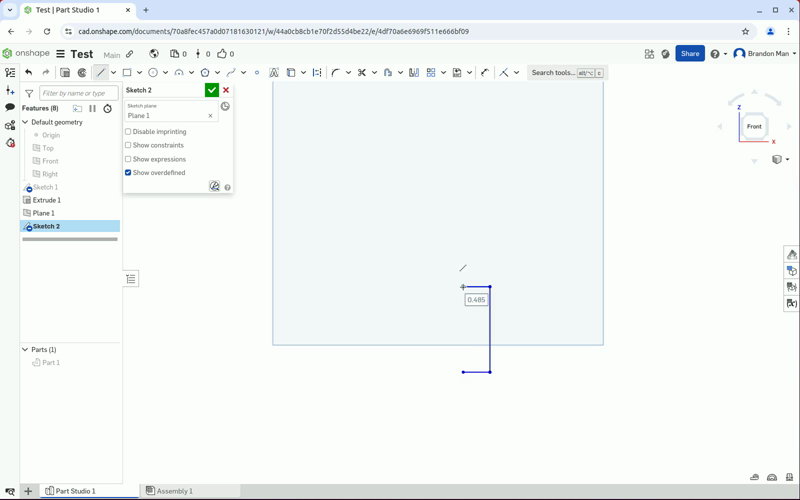
scroll(-6)
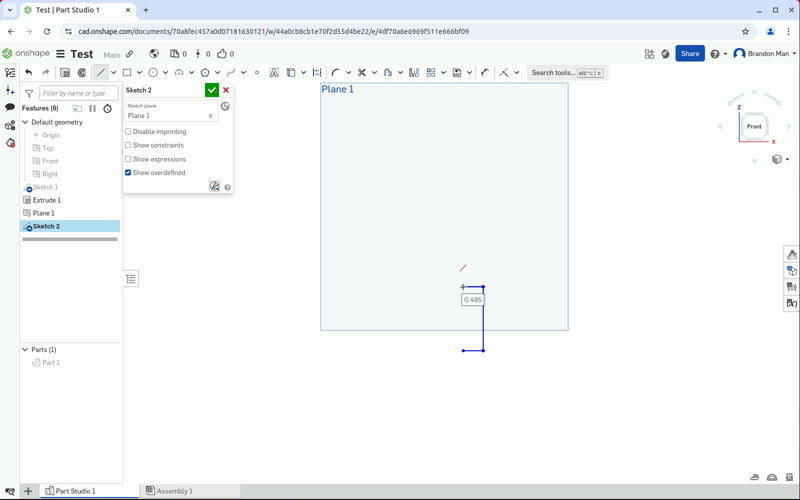
scroll(-6)
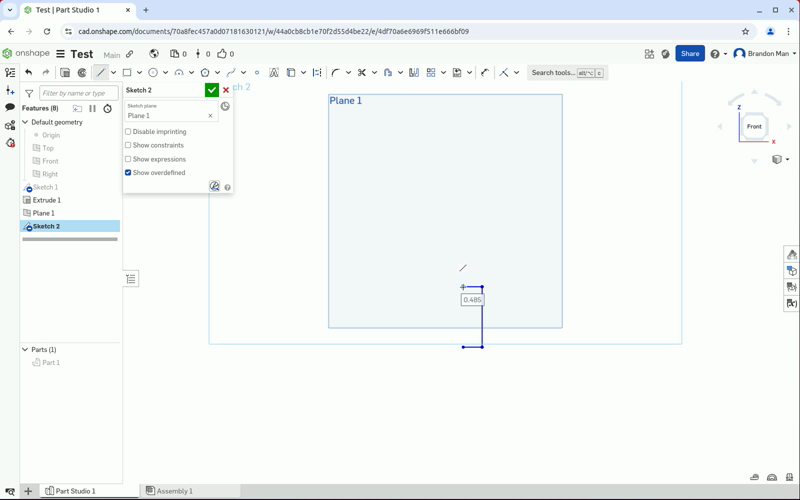
scroll(-6)
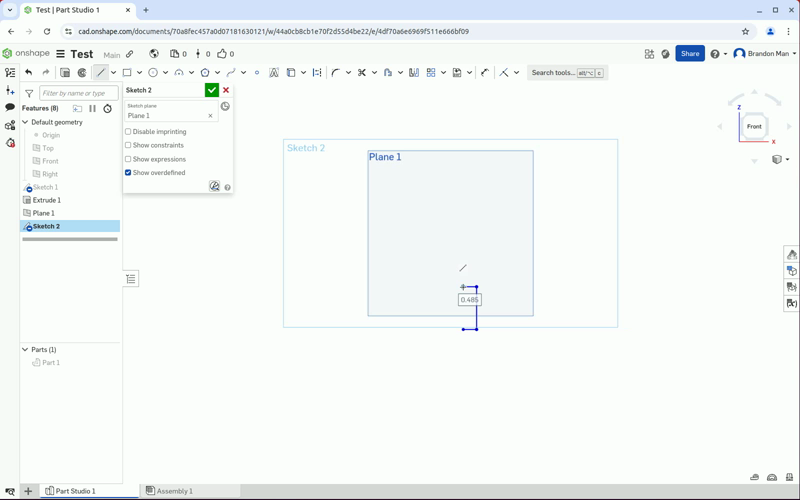
scroll(-6)
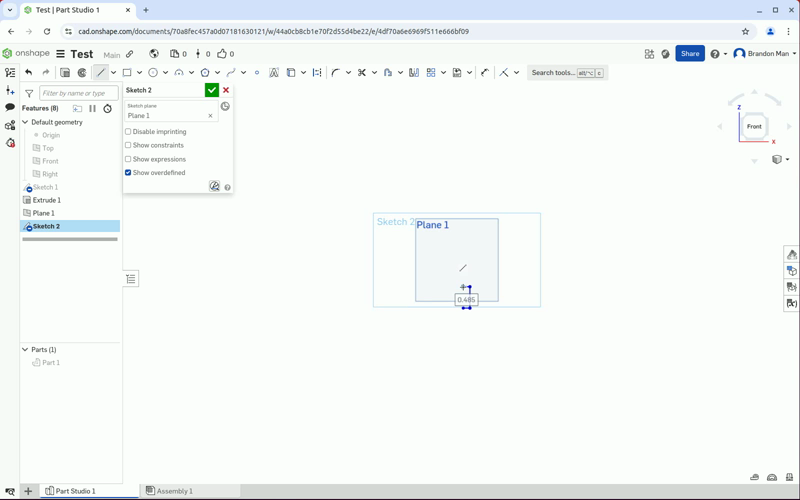
scroll(-6)
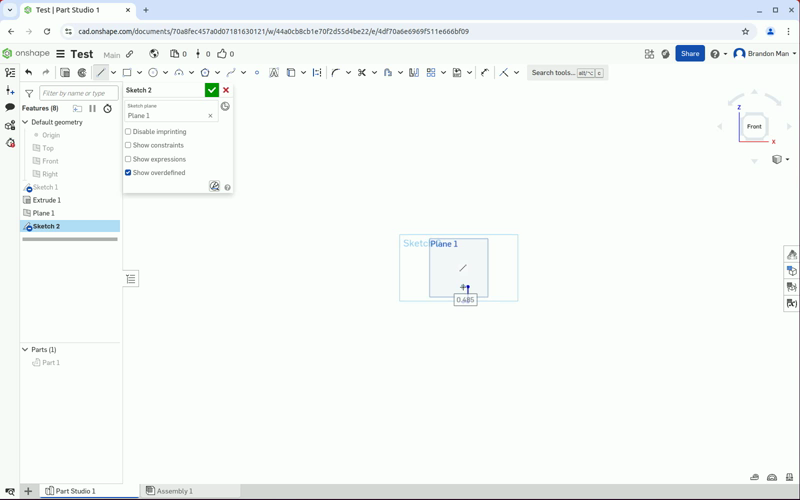
scroll(-6)
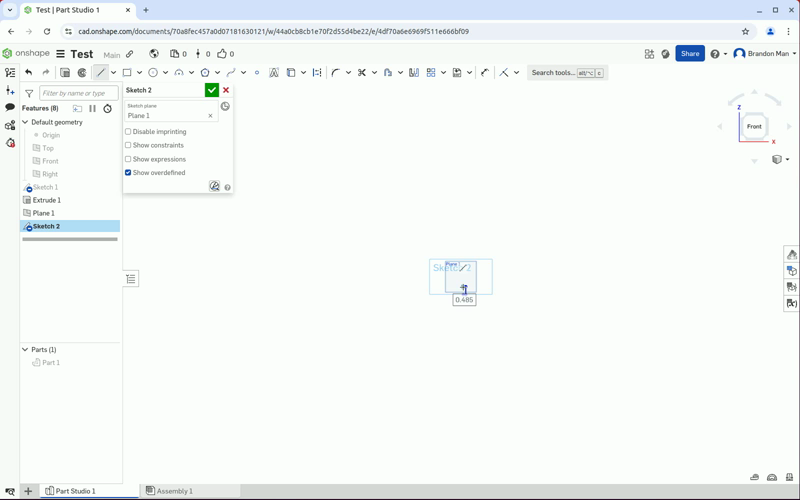
key_up(shift)
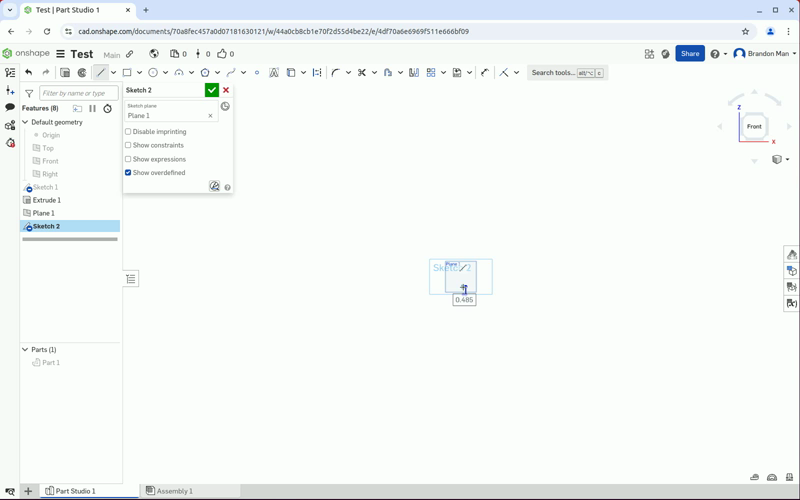
mouse_move(493, 286)
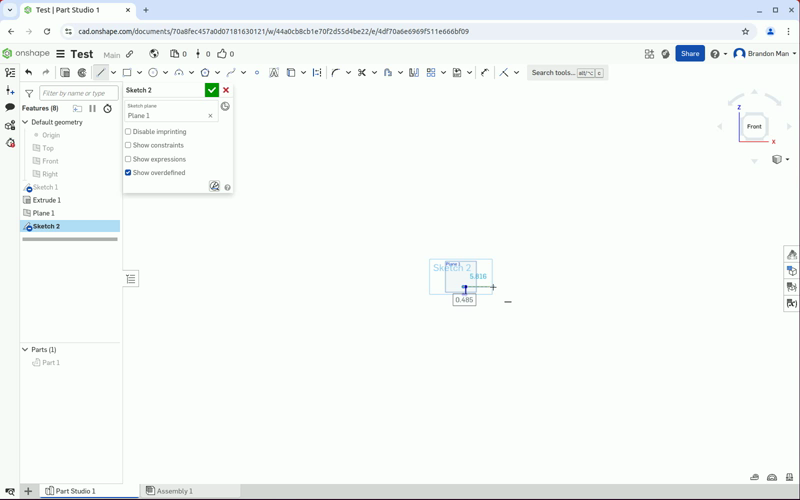
key_down(shift)
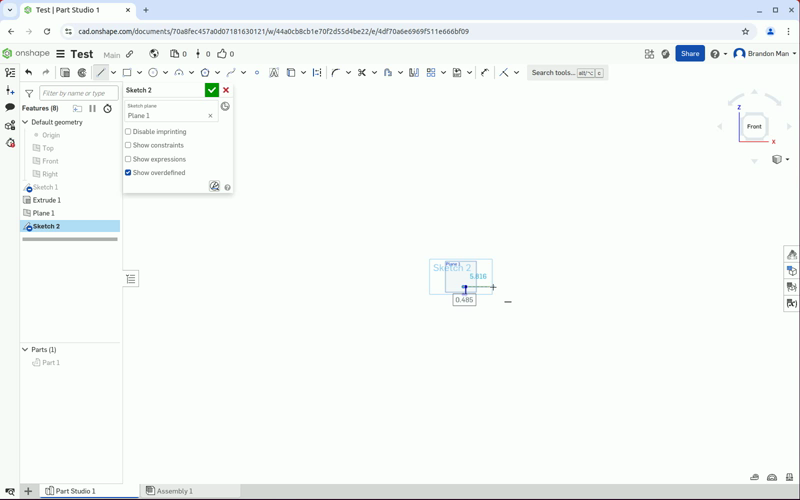
mouse_move(463, 294)
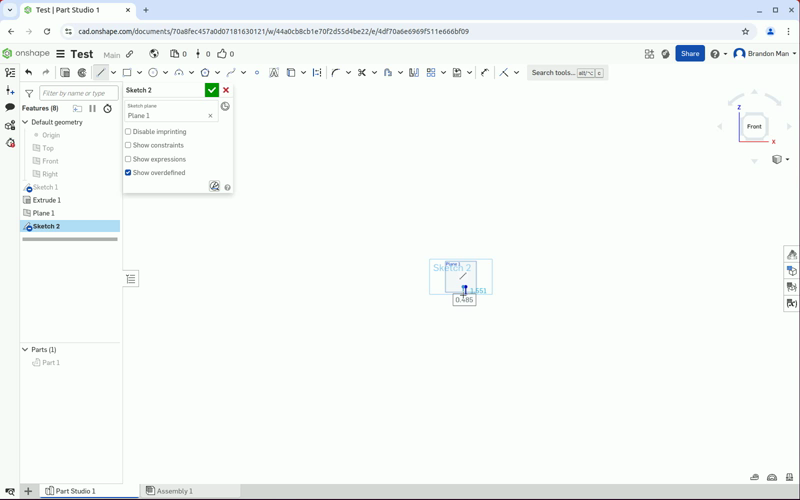
scroll(6)
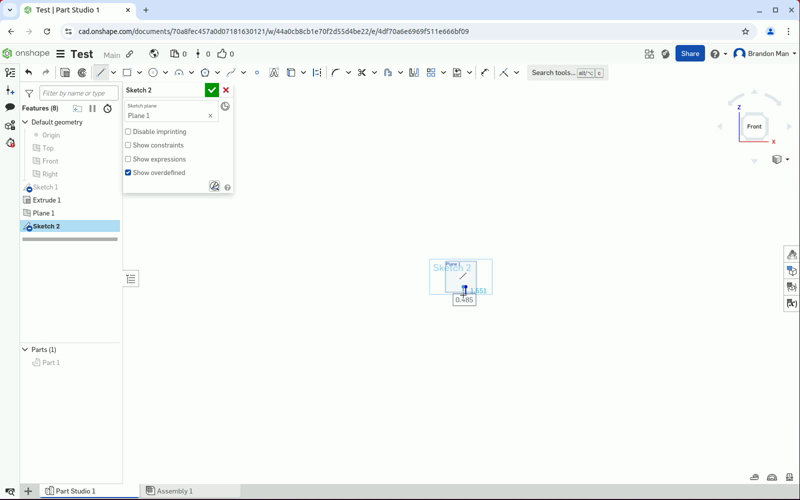
scroll(6)
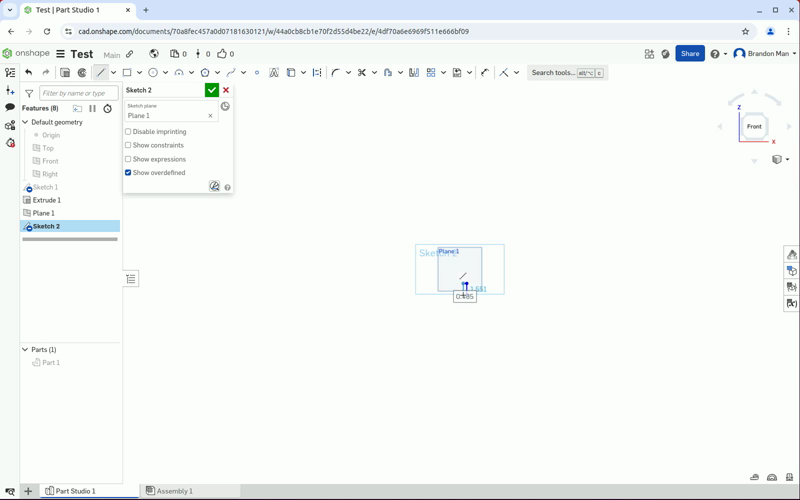
scroll(6)
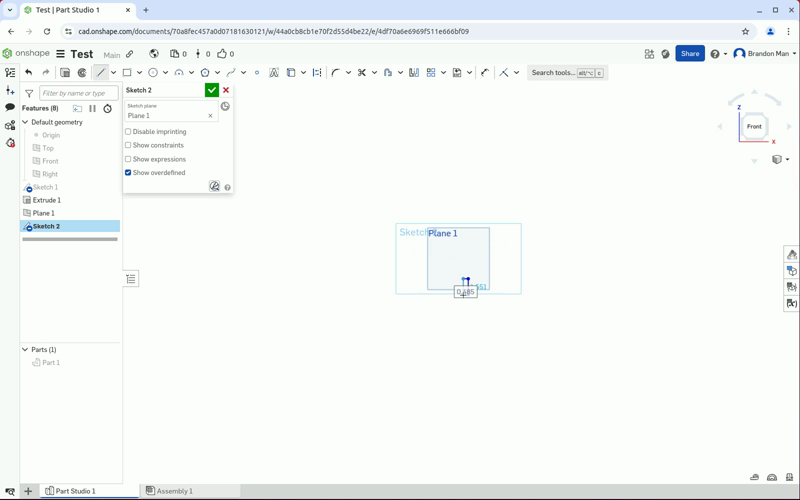
scroll(6)
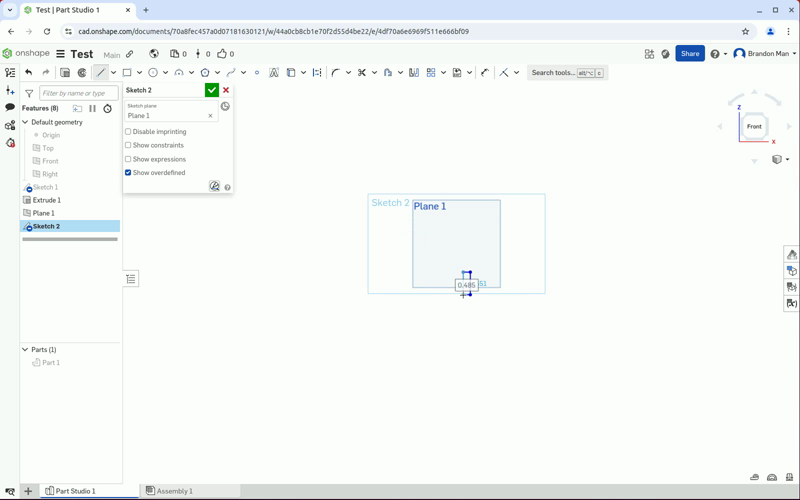
scroll(6)
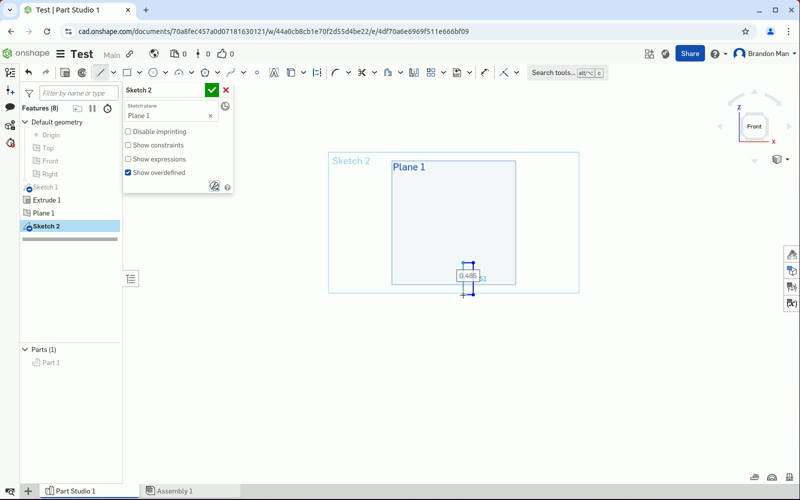
scroll(6)
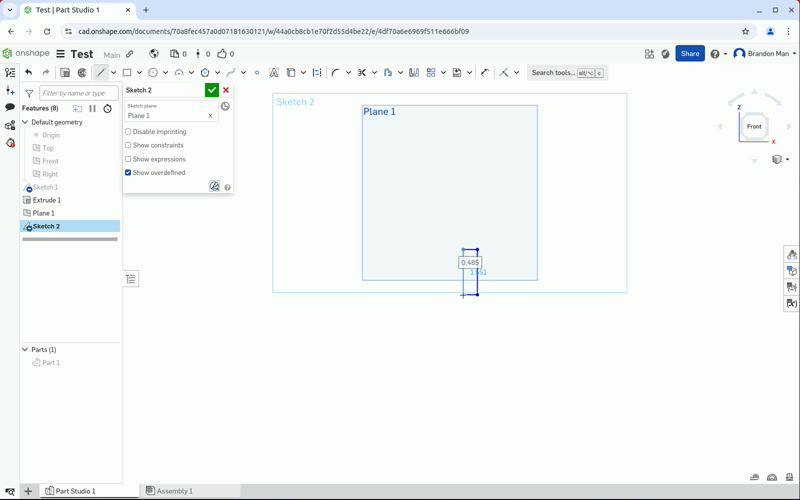
scroll(6)
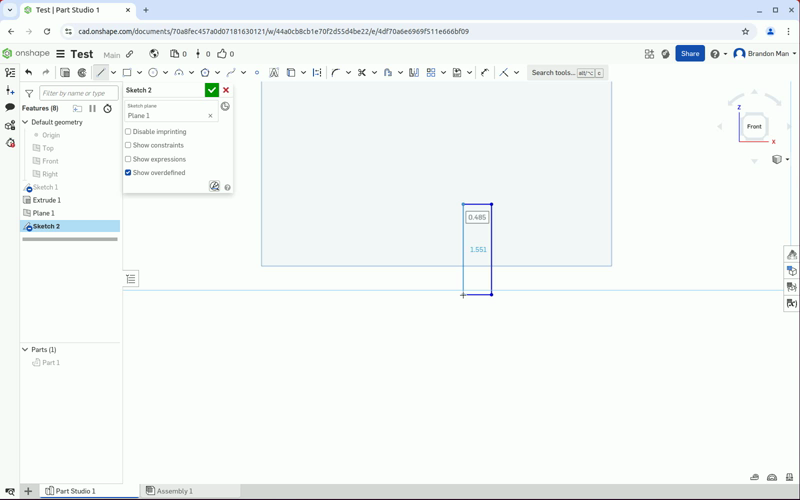
key_up(shift)
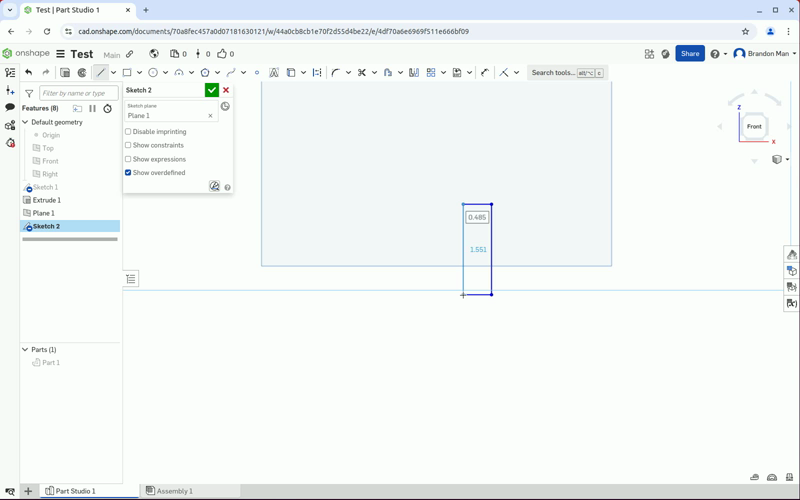
click(463, 294)
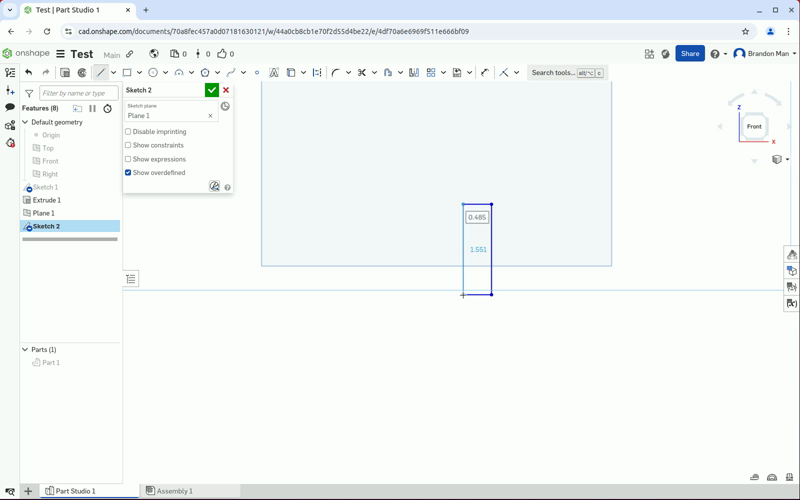
scroll(-6)
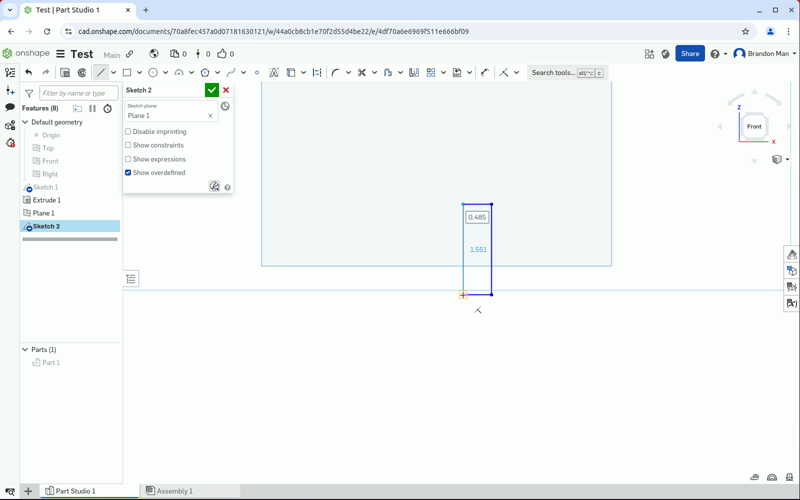
scroll(-6)
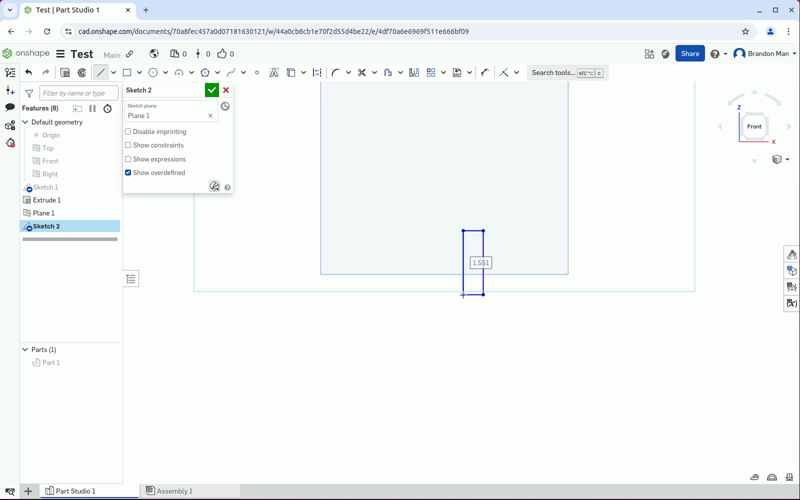
scroll(-6)
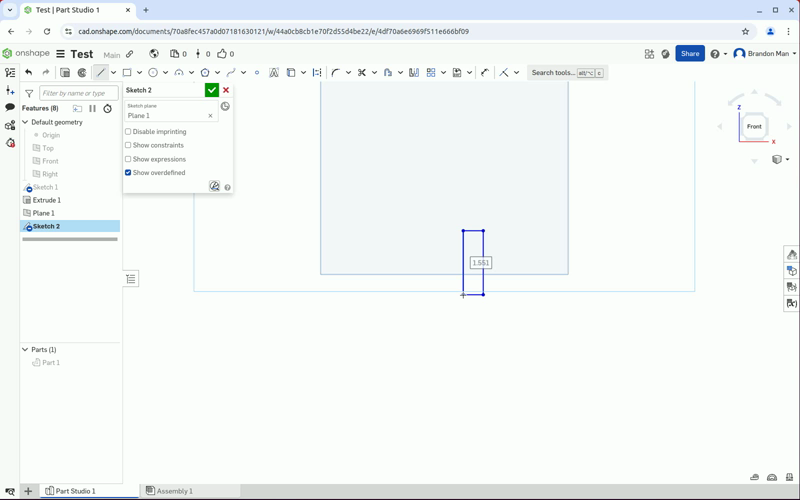
scroll(-6)
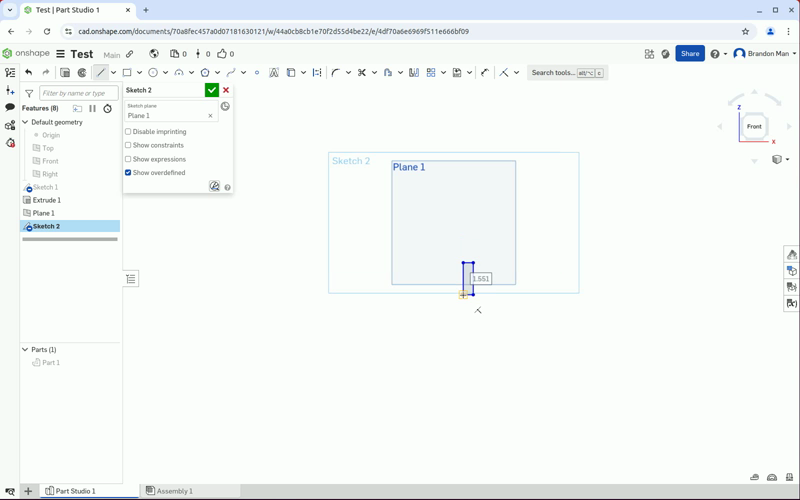
scroll(-6)
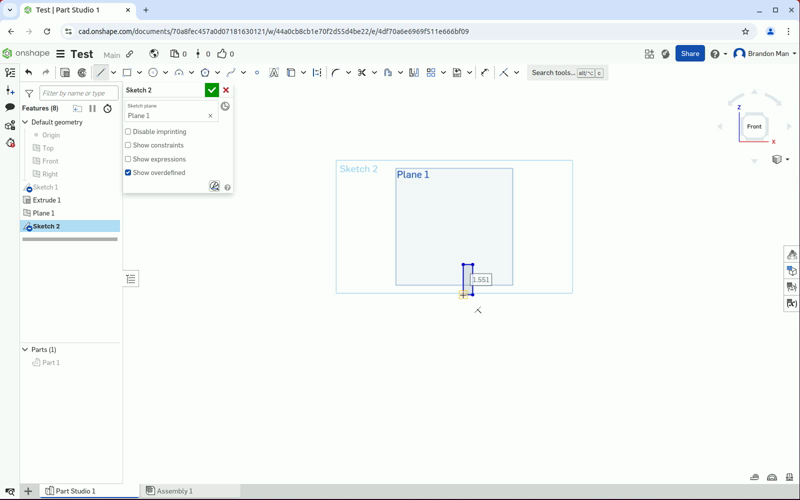
scroll(-6)
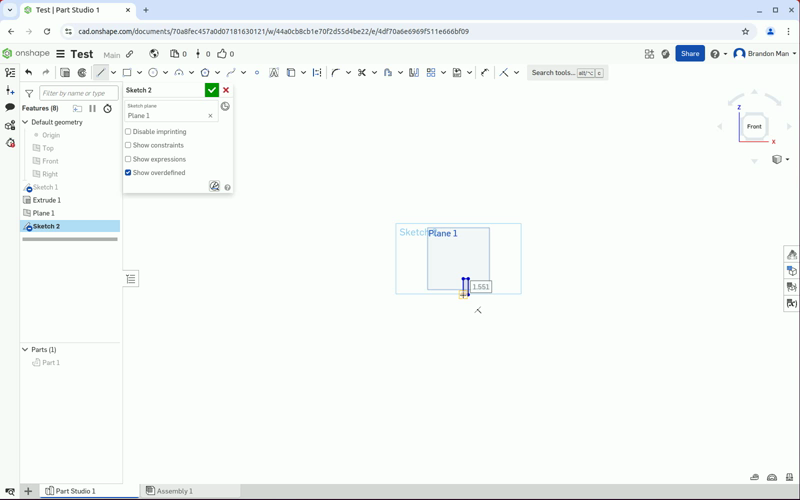
scroll(-6)
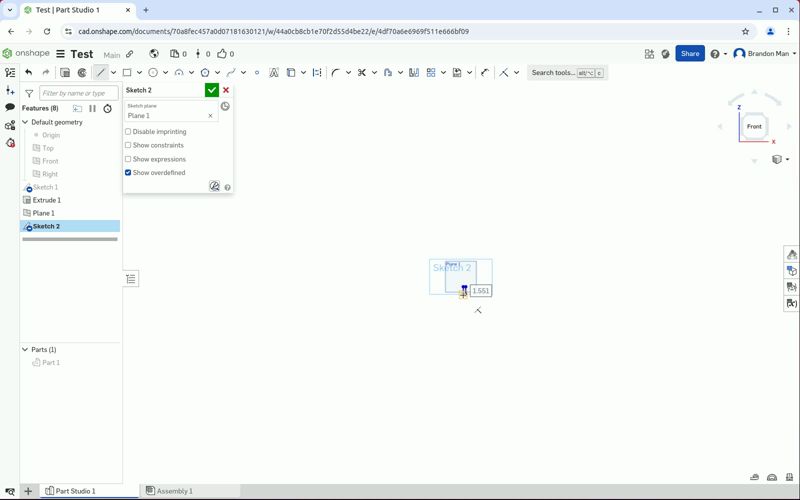
key(esc)
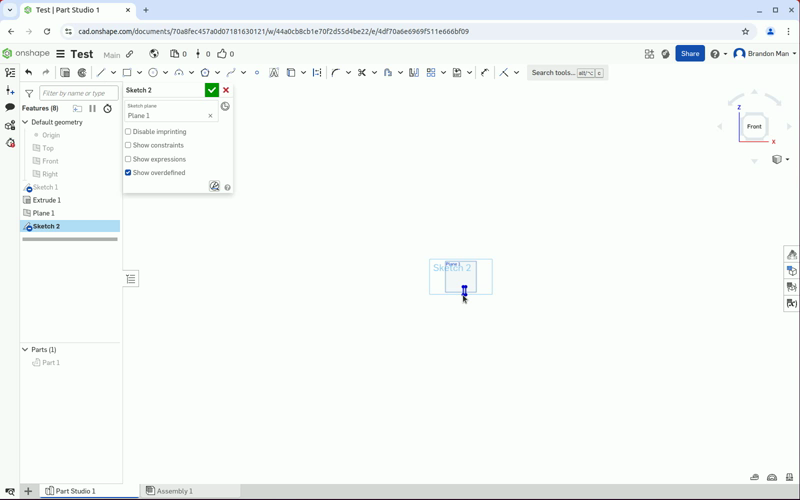
mouse_move(464, 289)
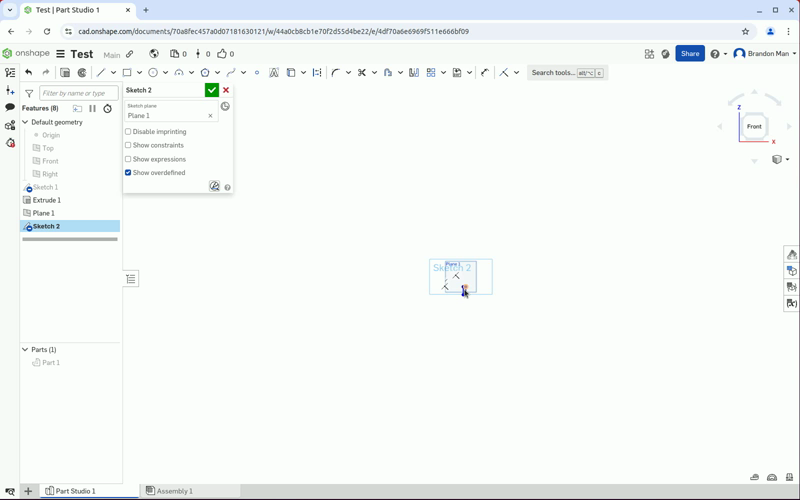
scroll(6)
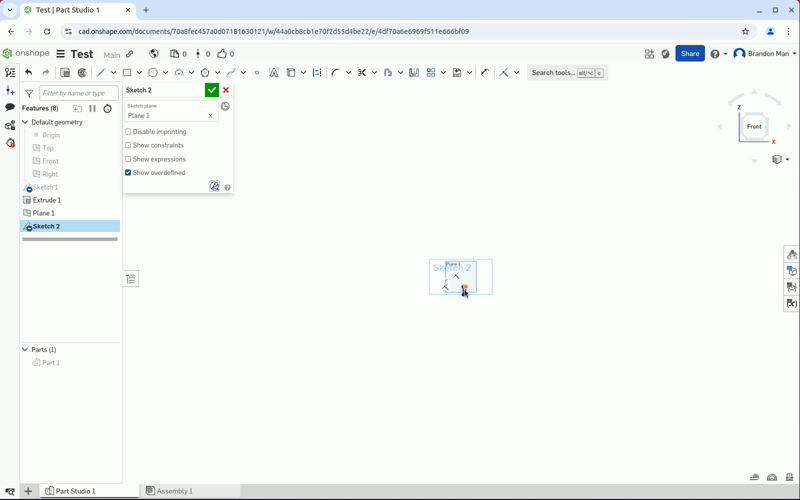
scroll(6)
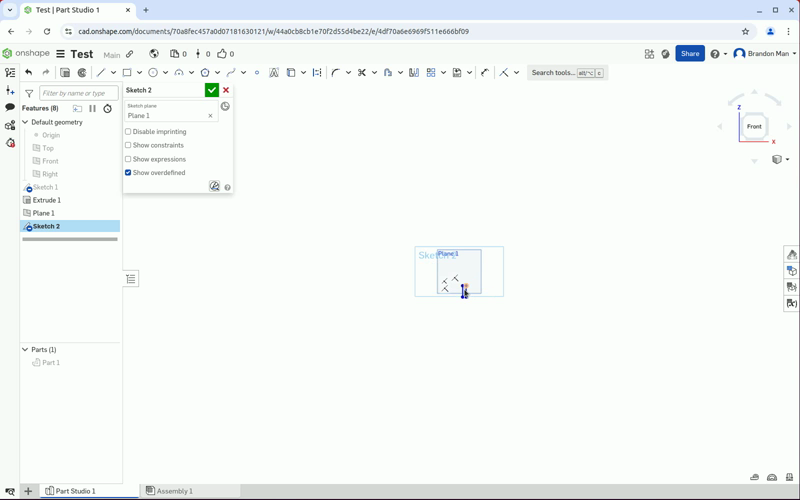
scroll(6)
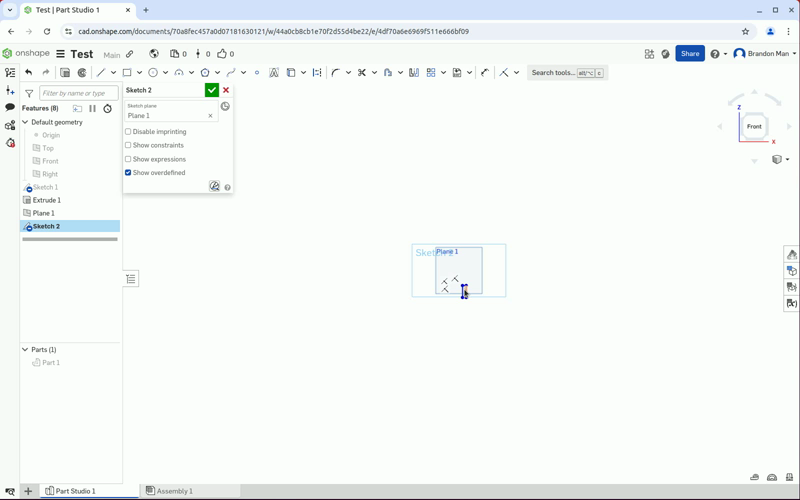
scroll(6)
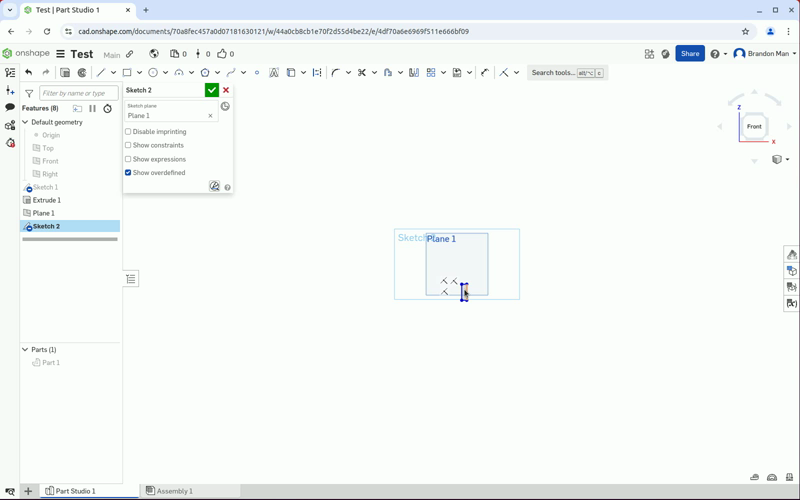
scroll(6)
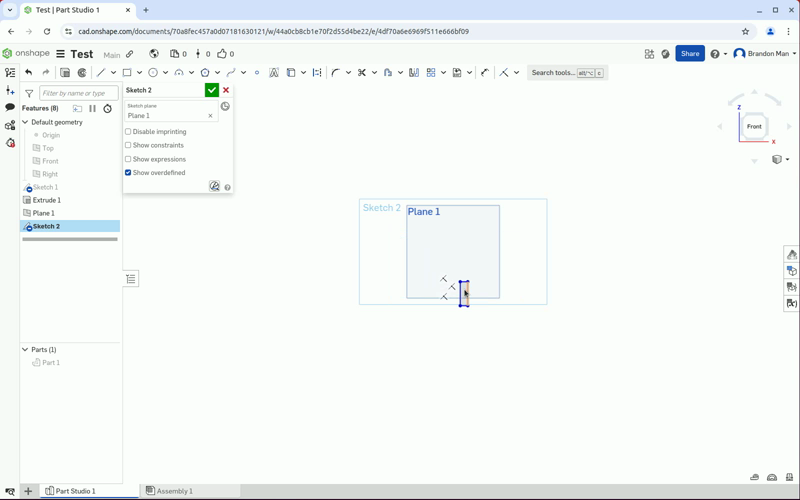
scroll(6)
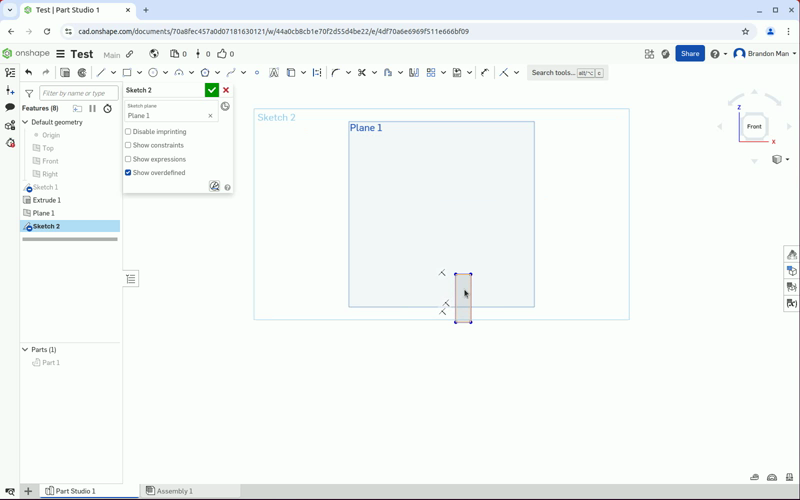
scroll(6)
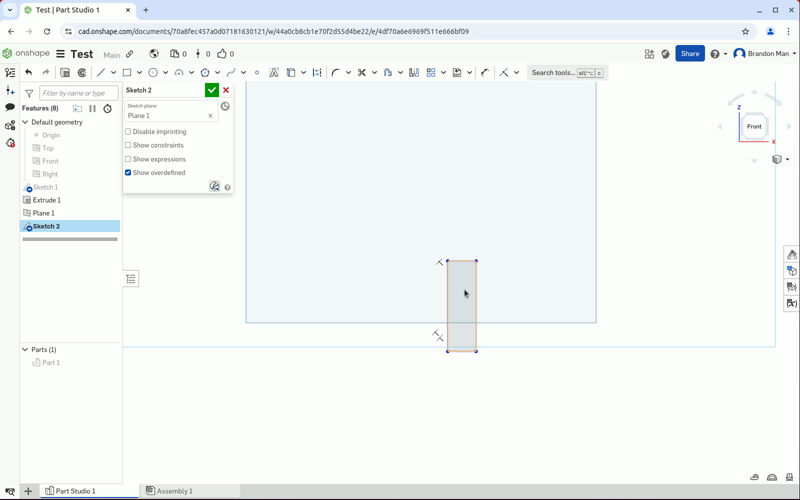
click(464, 289)
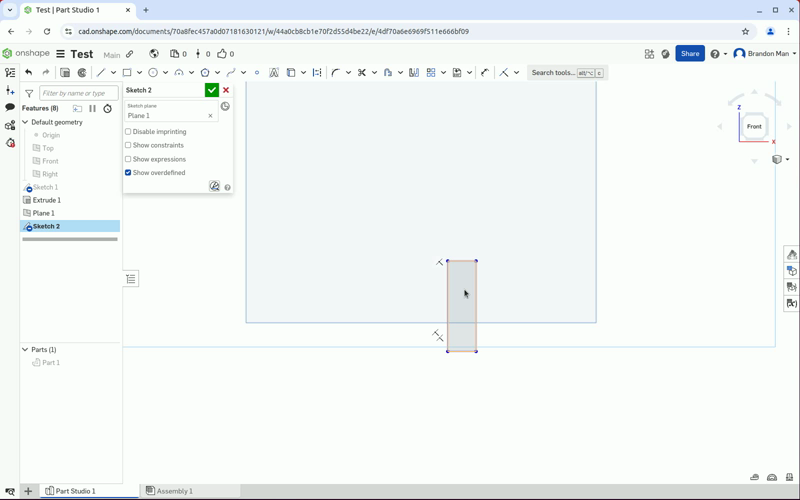
scroll(-6)
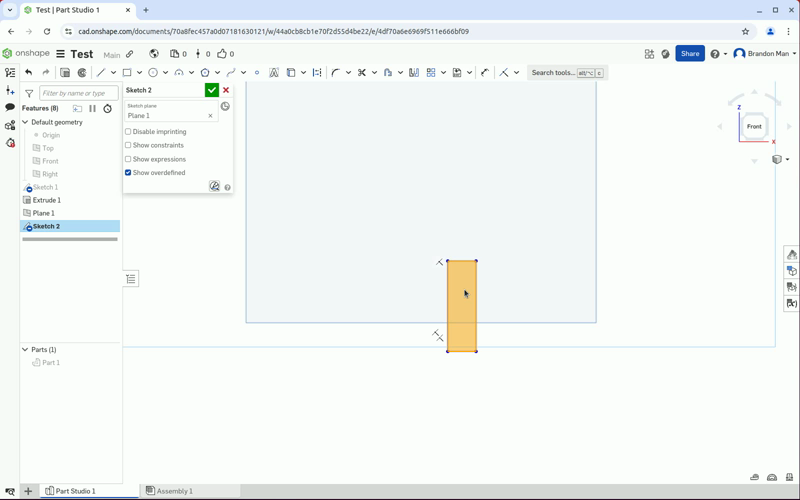
scroll(-6)
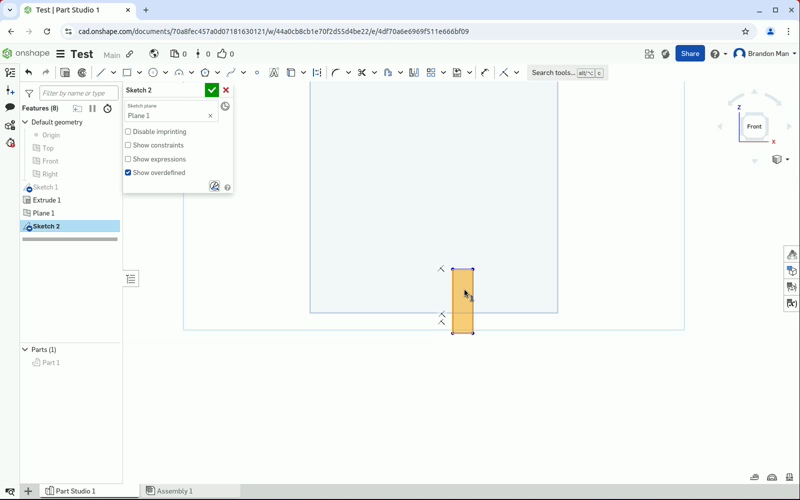
scroll(-6)
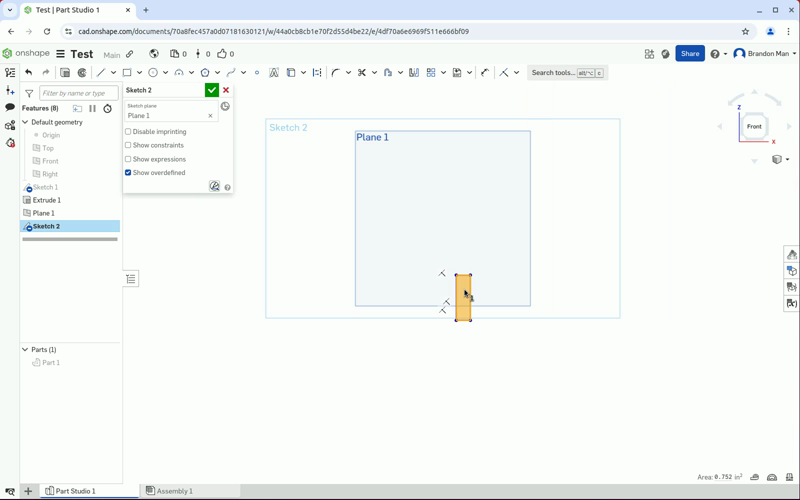
scroll(-6)
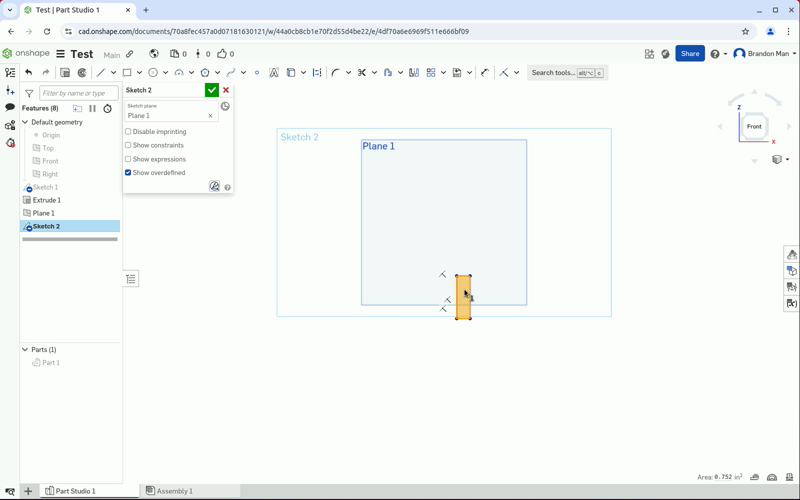
scroll(-6)
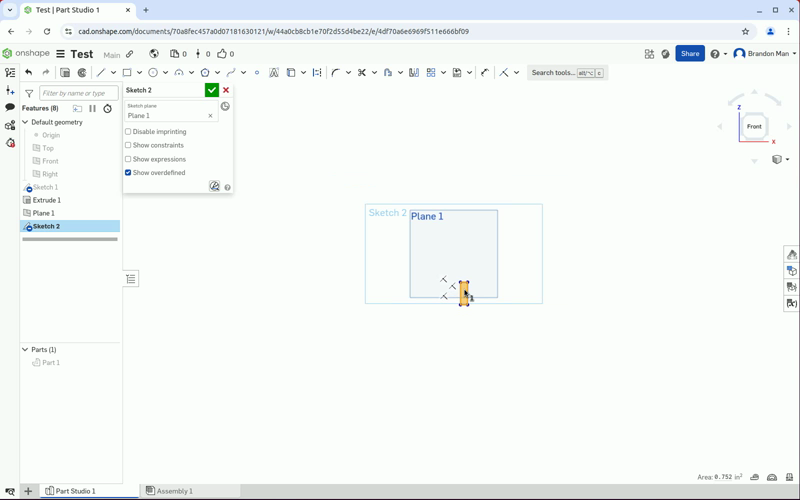
scroll(-6)
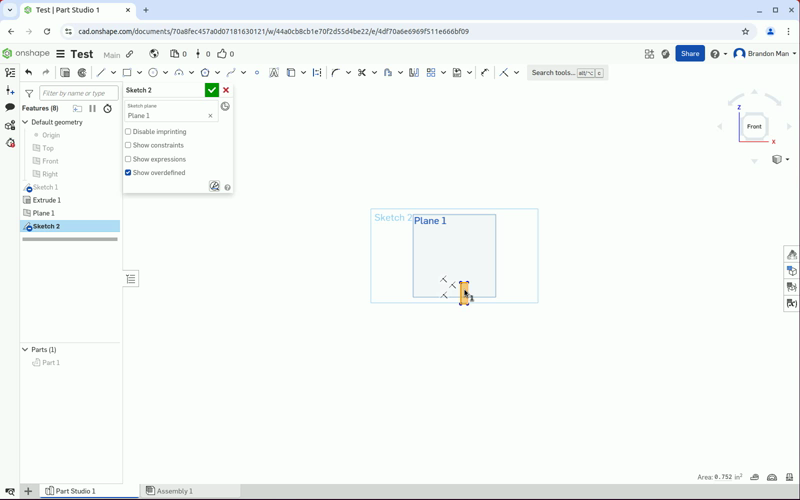
scroll(-6)
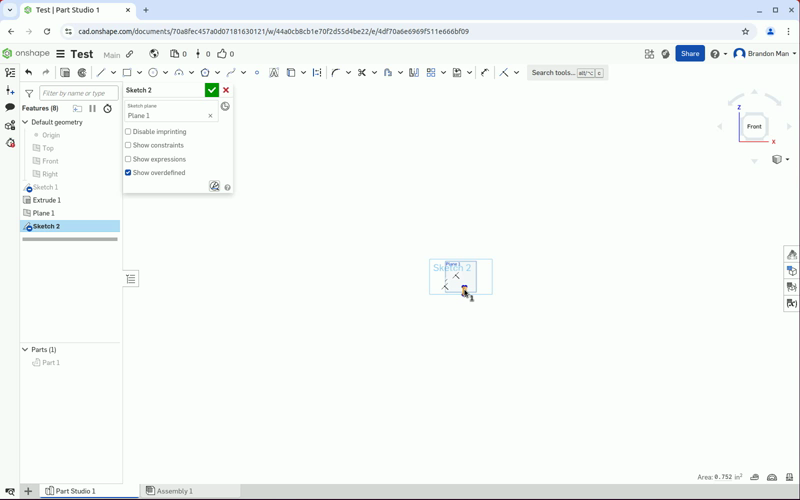
mouse_move(73, 352)
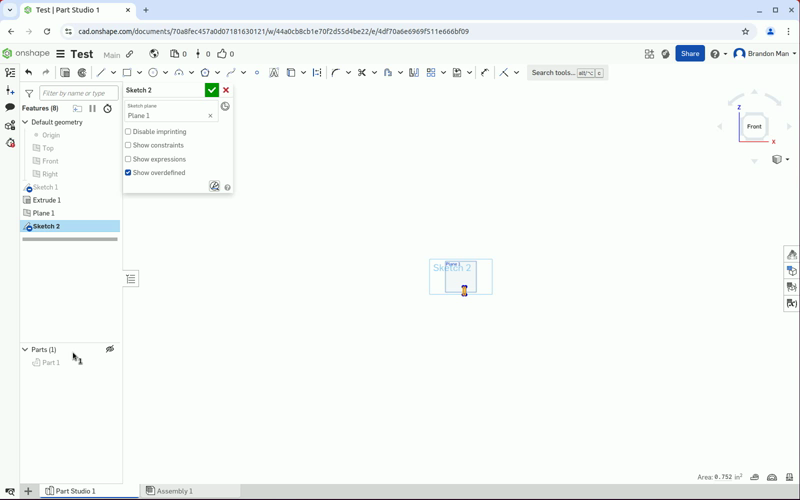
key(shift+y)
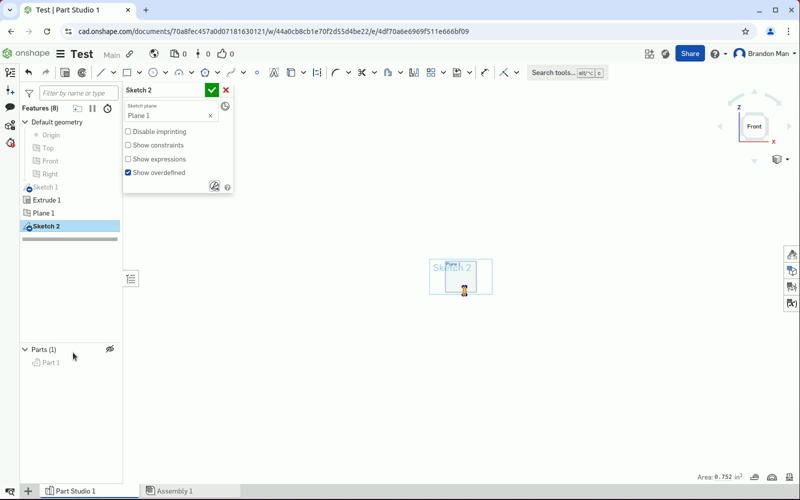
key(shift+e)
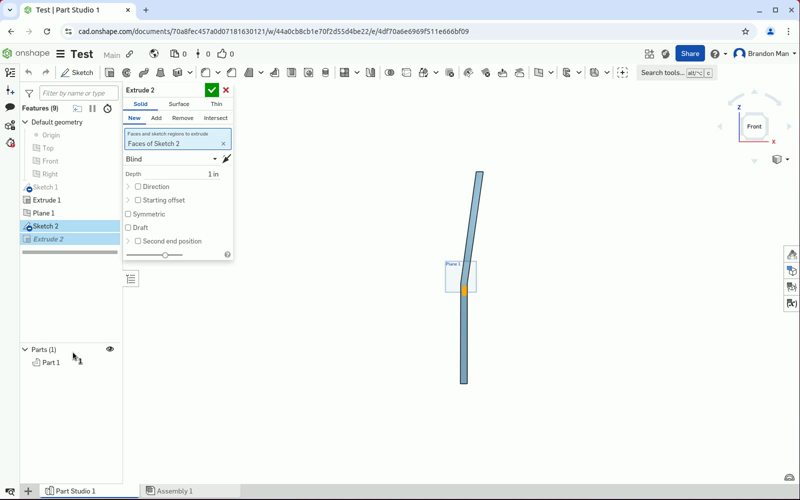
mouse_move(143, 106)
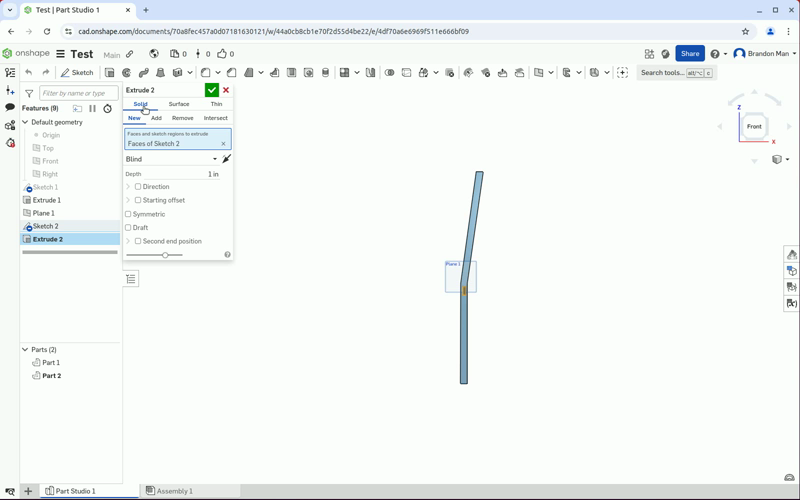
click(143, 106)
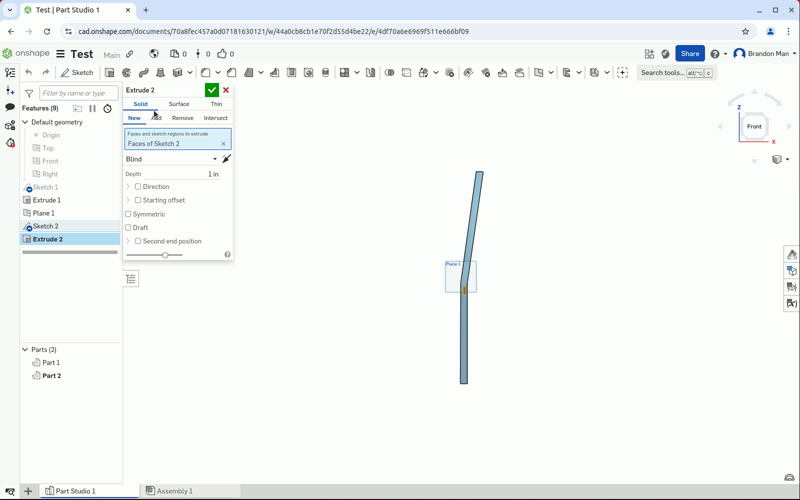
mouse_move(186, 120)
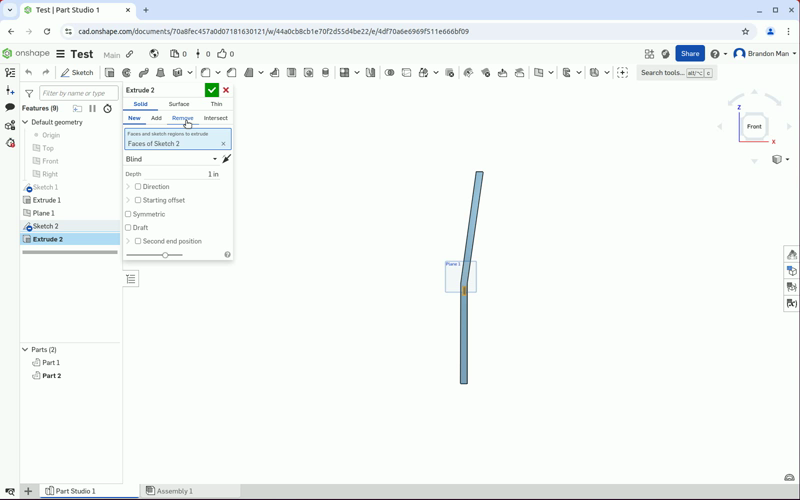
click(186, 120)
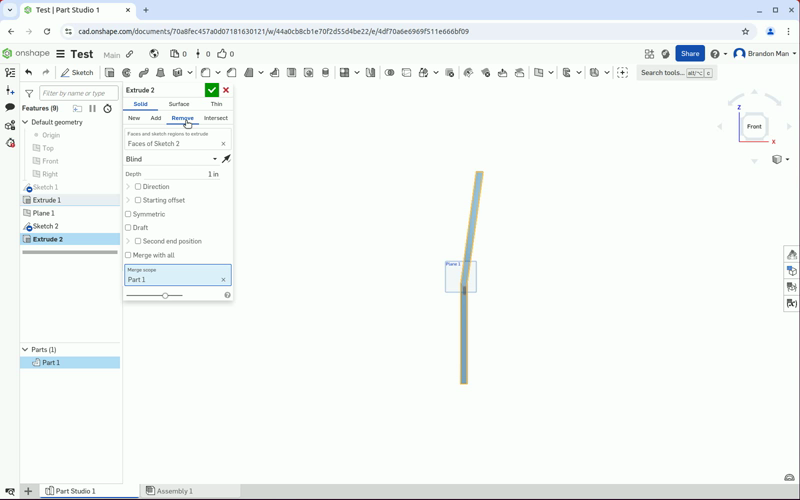
key(tab, 4)
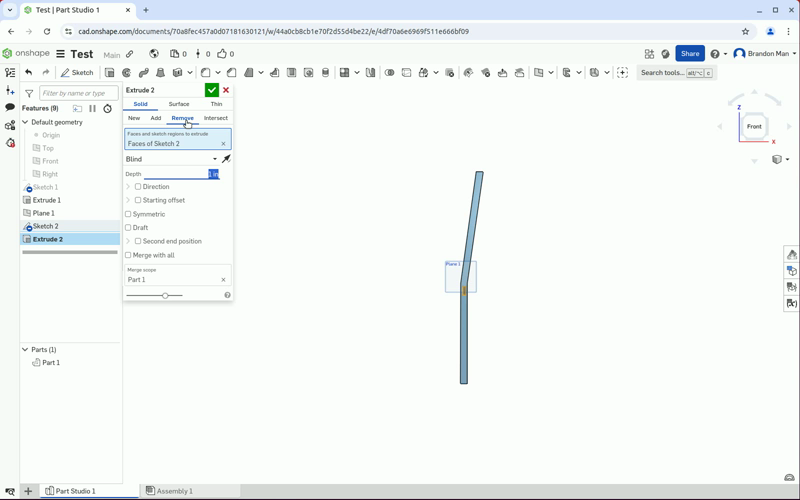
text(0.481)
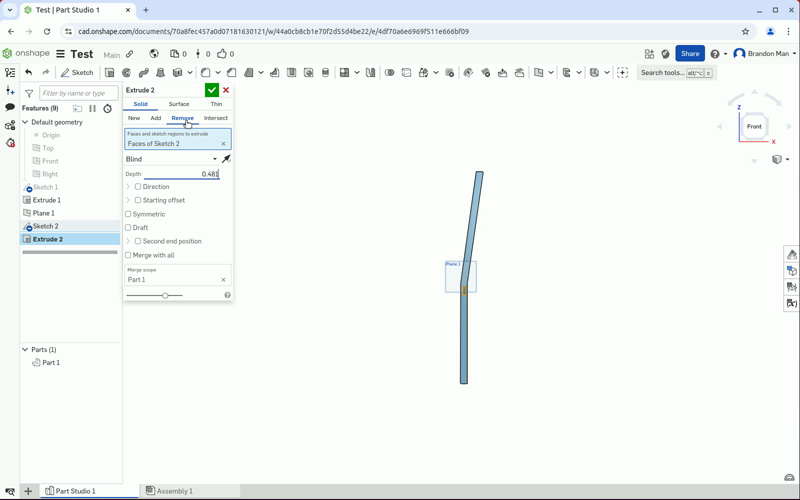
key(tab, 6)
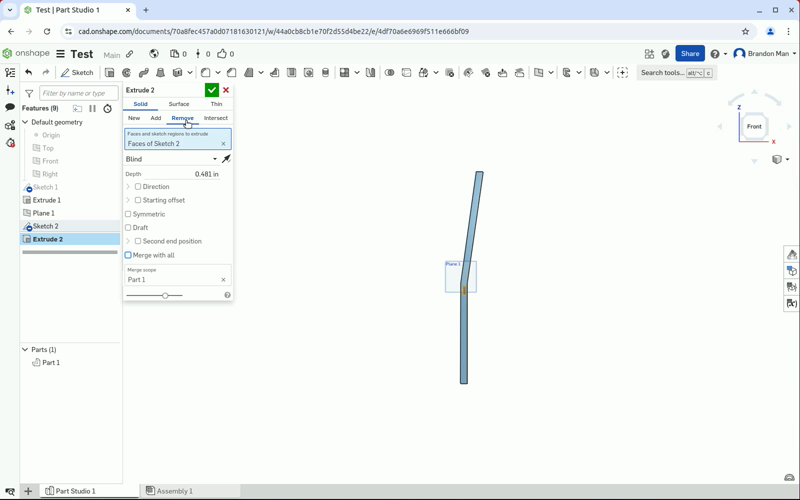
key(space)
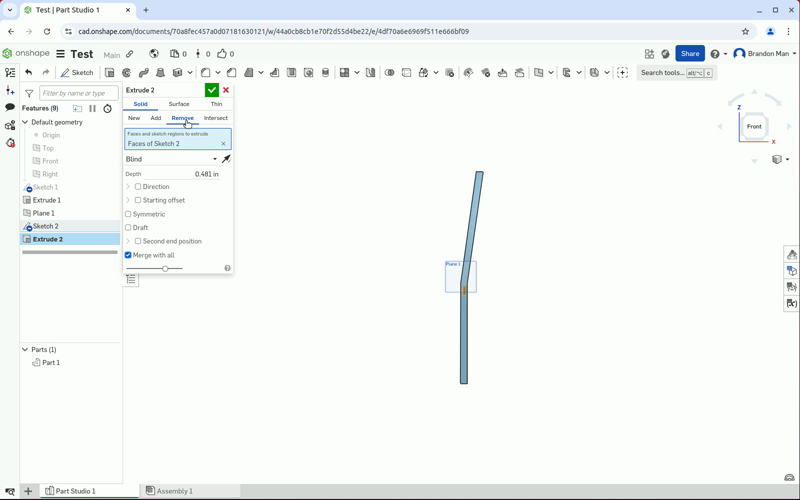
key(enter)
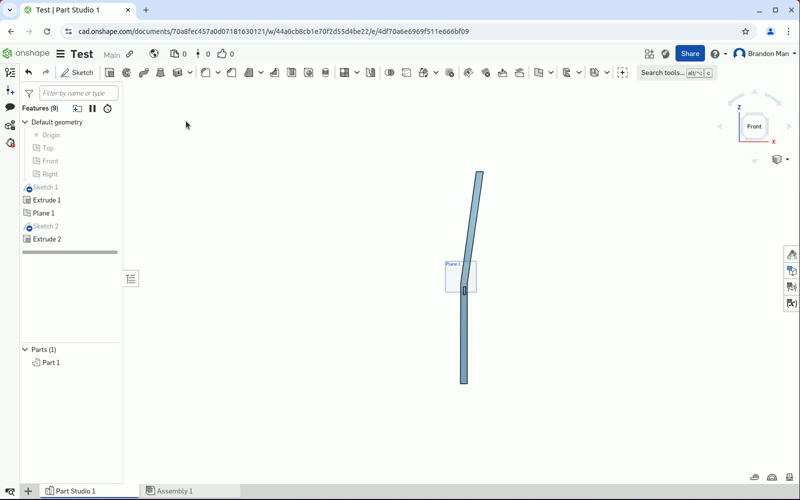
key(shift+h)
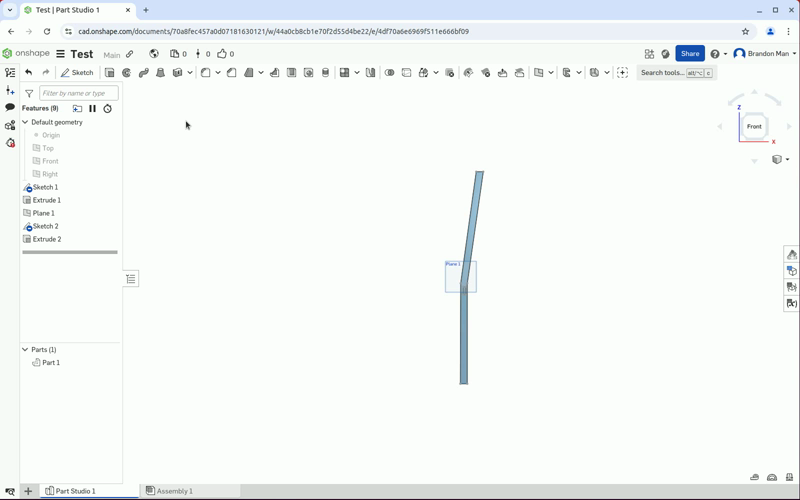
key(shift+h)
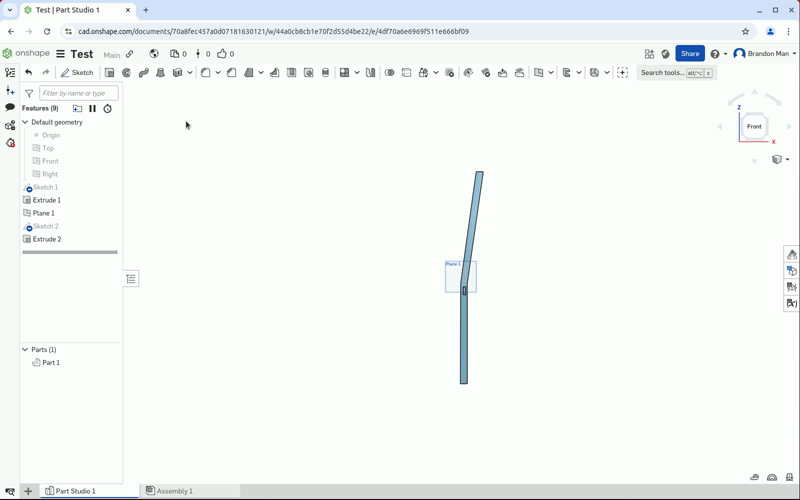
mouse_move(73, 189)
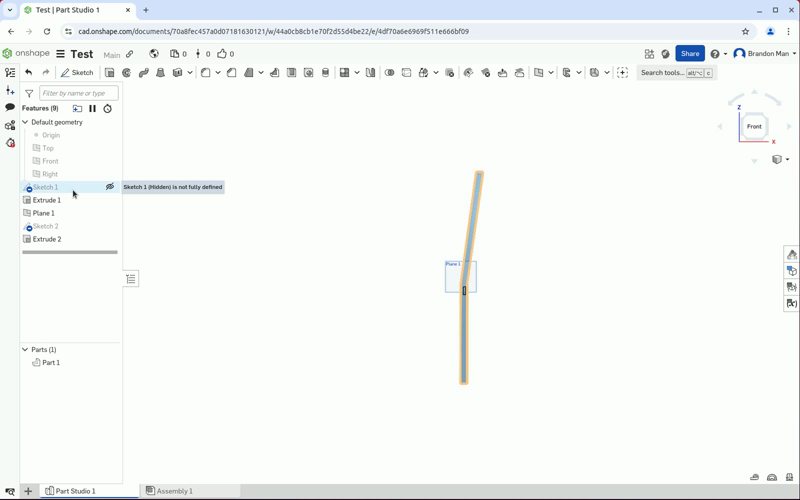
click(73, 189)
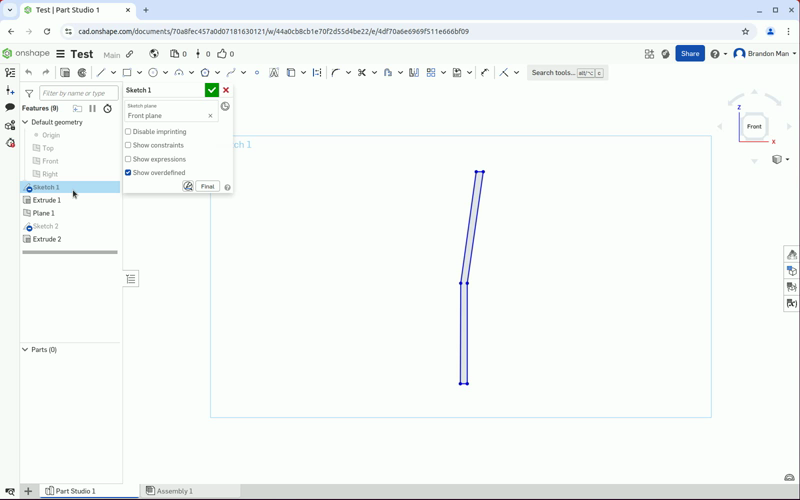
mouse_move(229, 92)
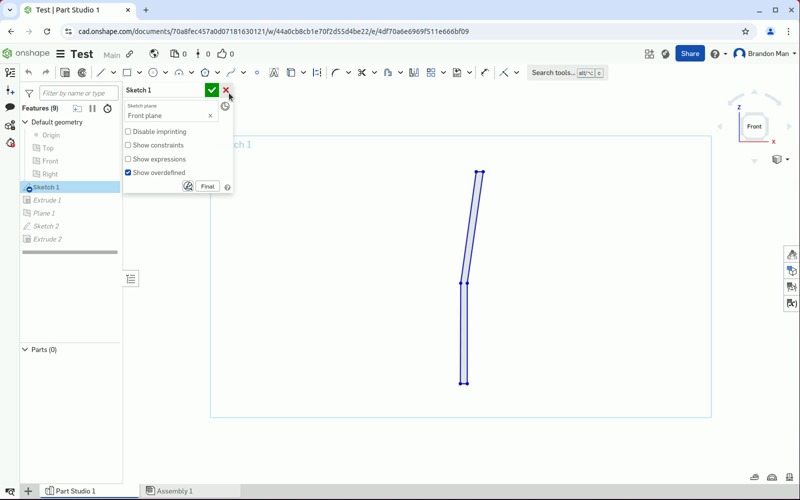
click(229, 92)
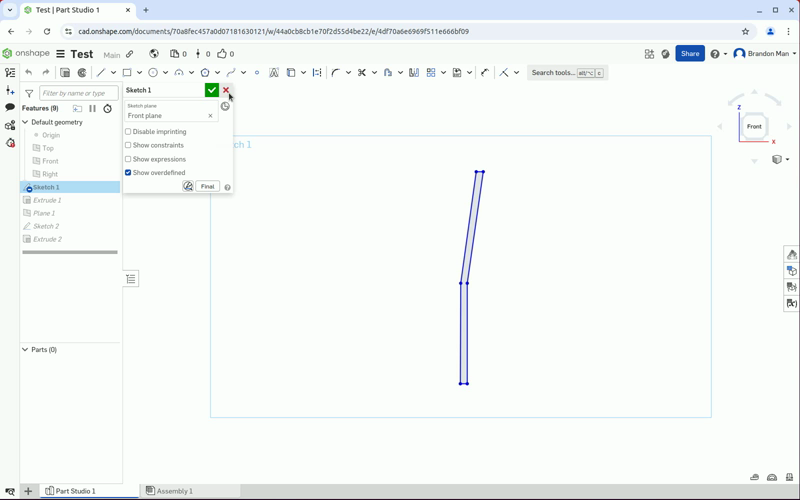
key(shift+s)
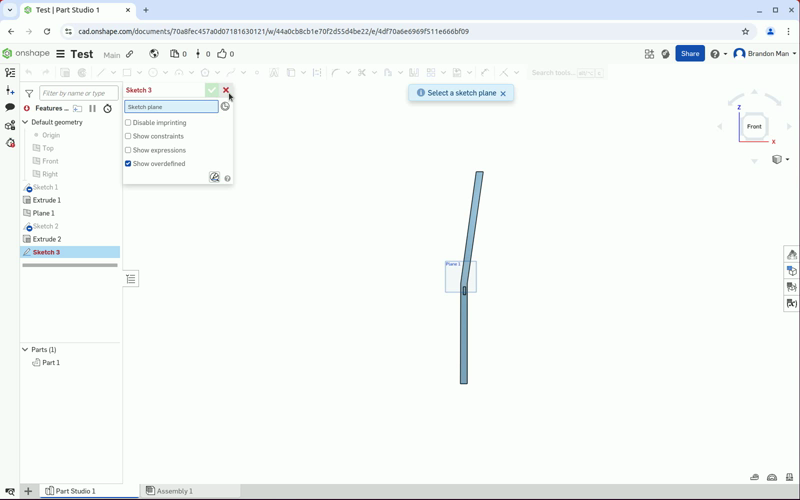
mouse_move(73, 215)
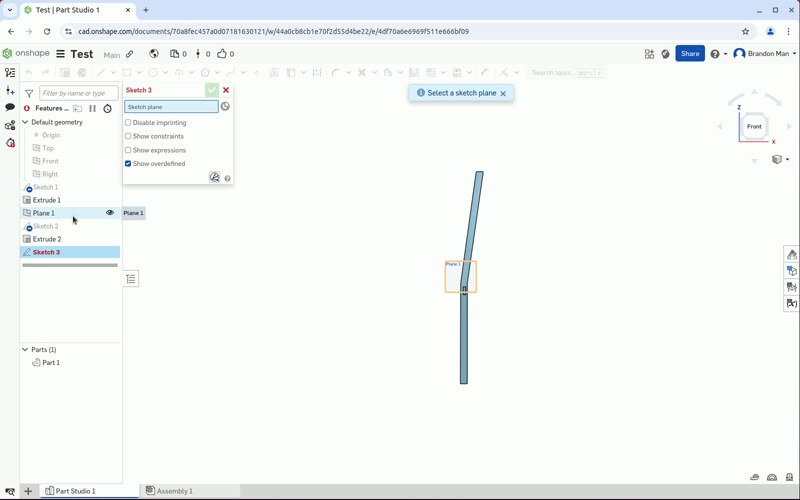
click(73, 215)
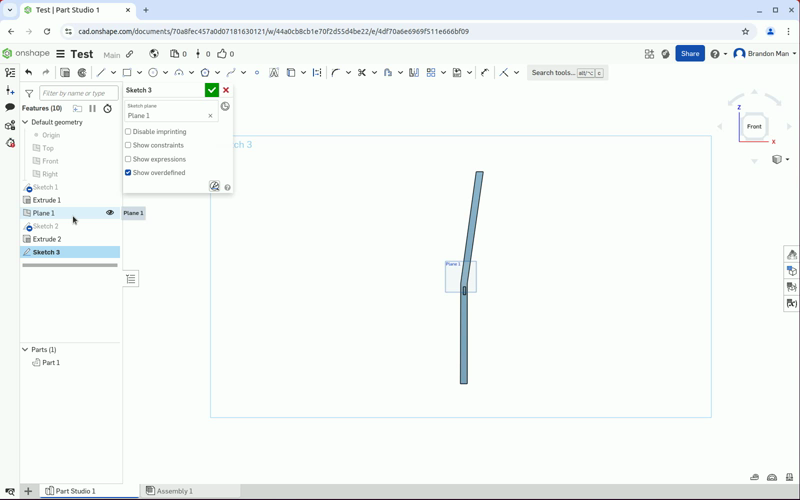
mouse_move(73, 352)
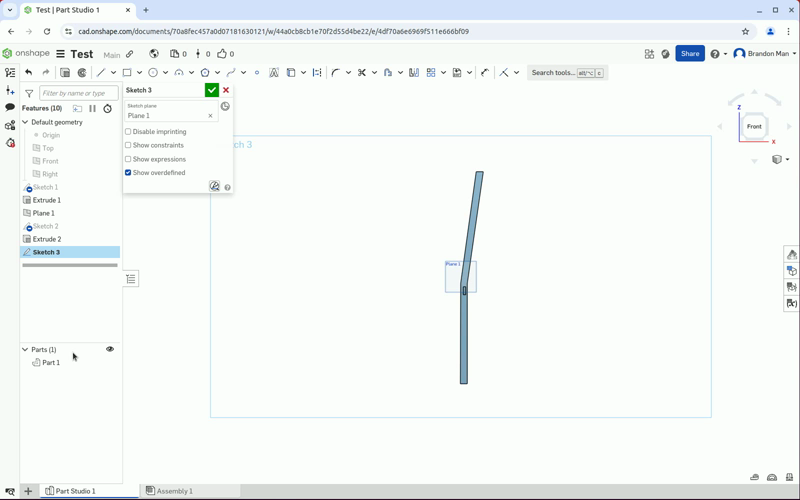
key(y)
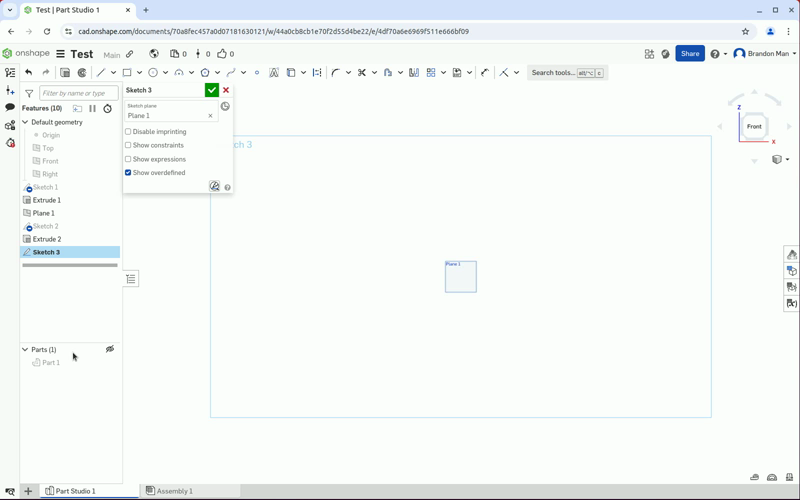
key(l)
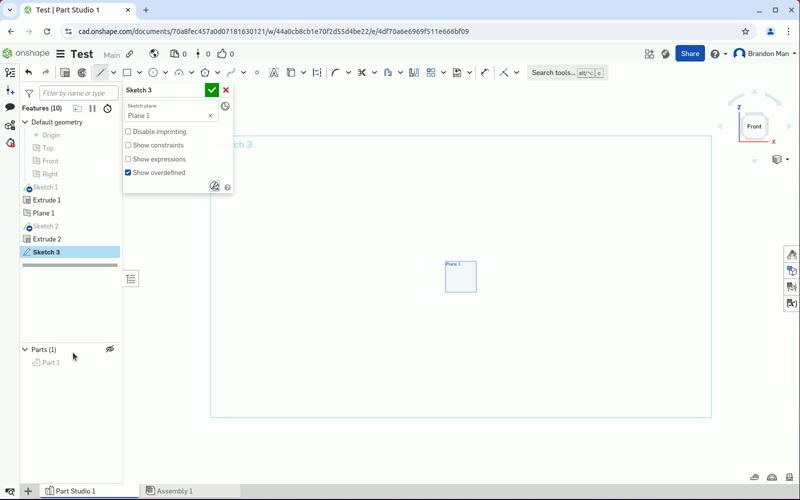
key_down(shift)
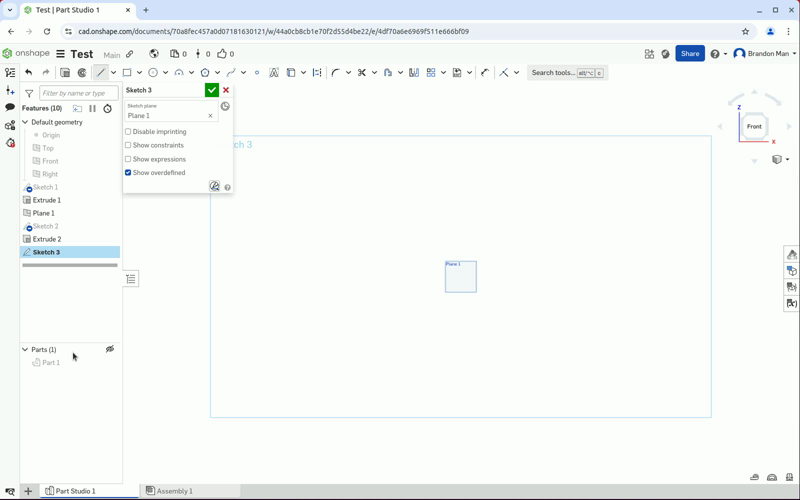
mouse_move(476, 186)
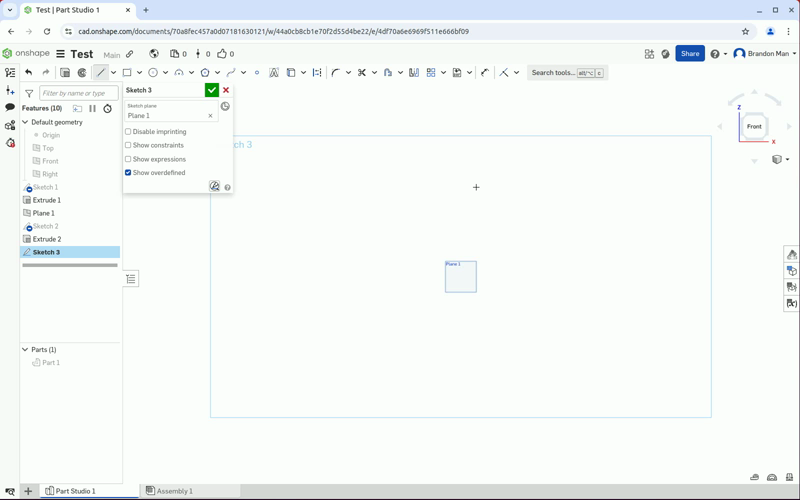
click(476, 186)
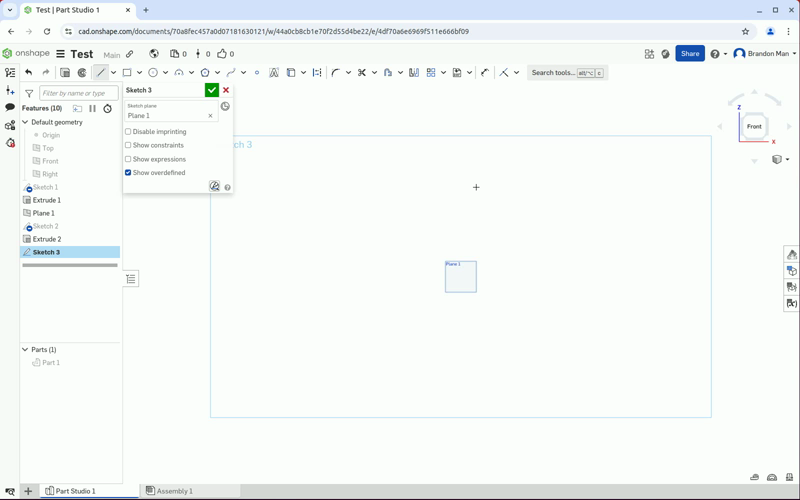
key_up(shift)
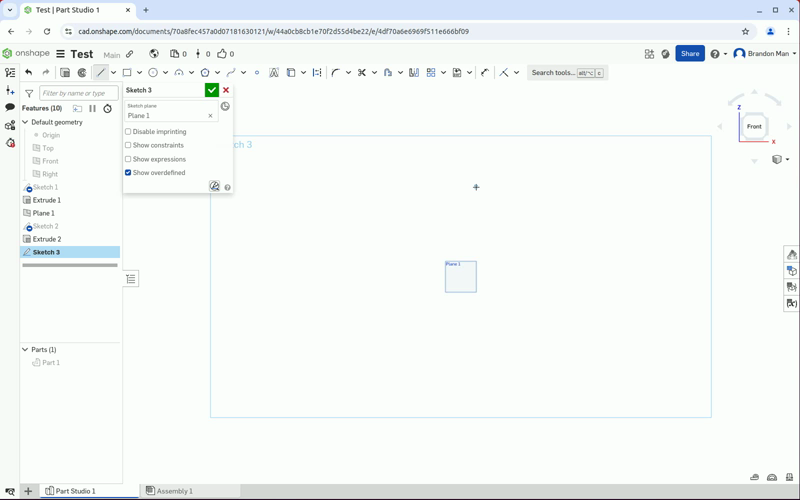
key_down(shift)
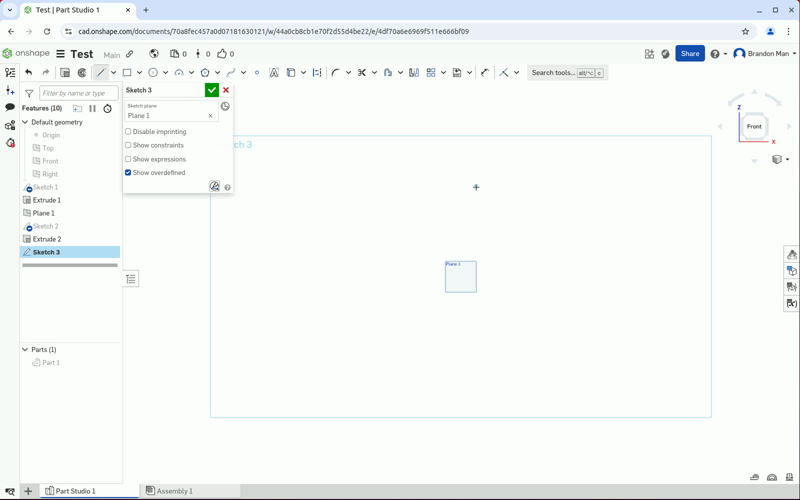
mouse_move(506, 186)
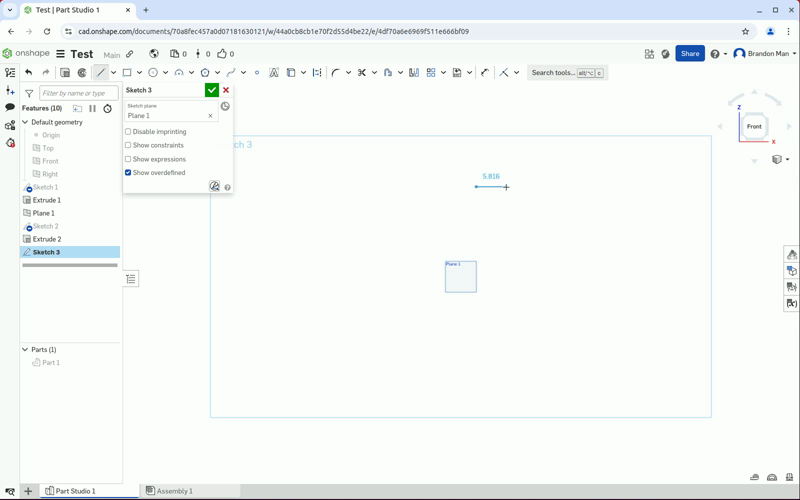
mouse_move(479, 187)
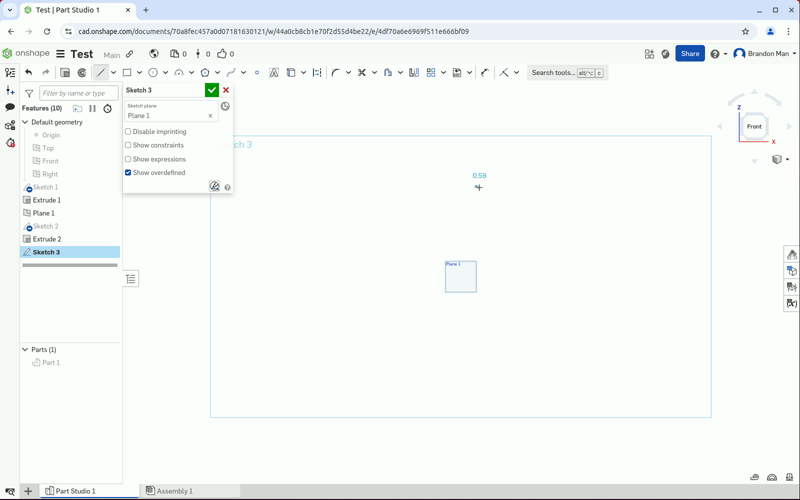
scroll(6)
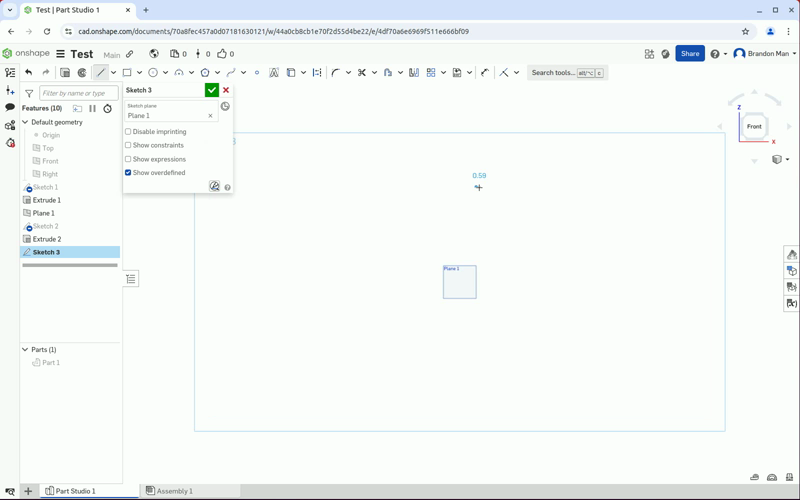
scroll(6)
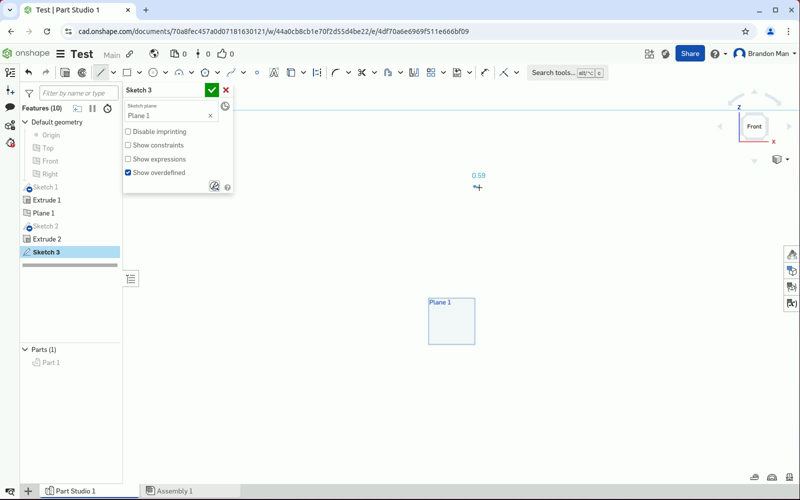
scroll(6)
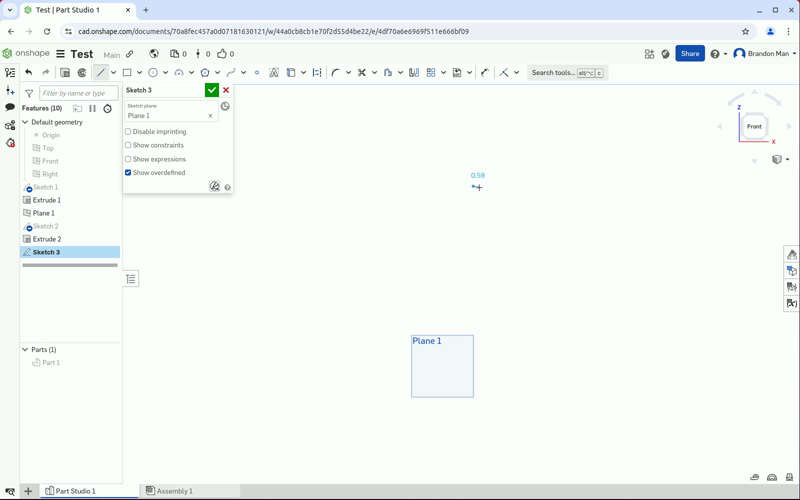
scroll(6)
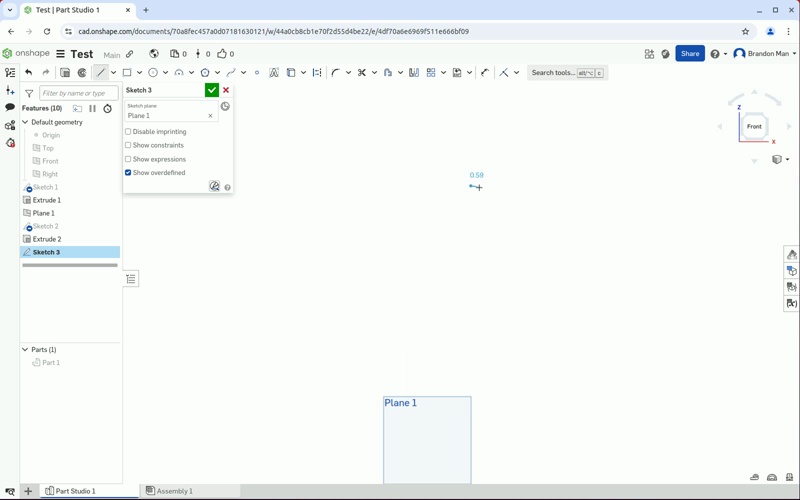
scroll(6)
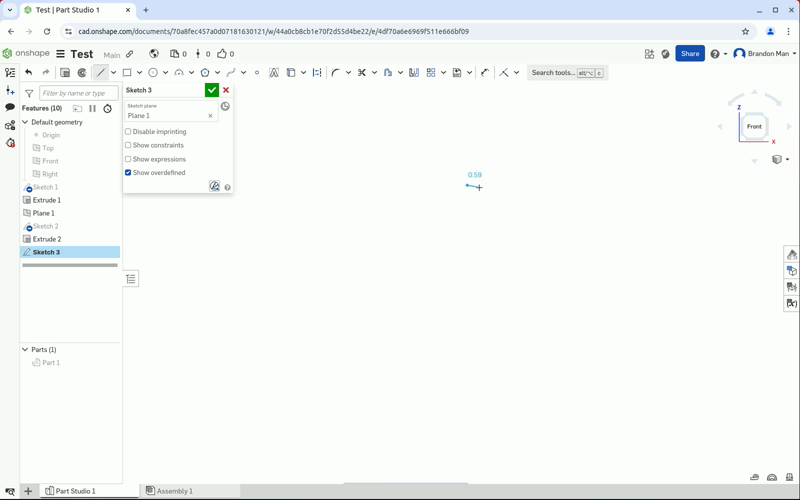
scroll(6)
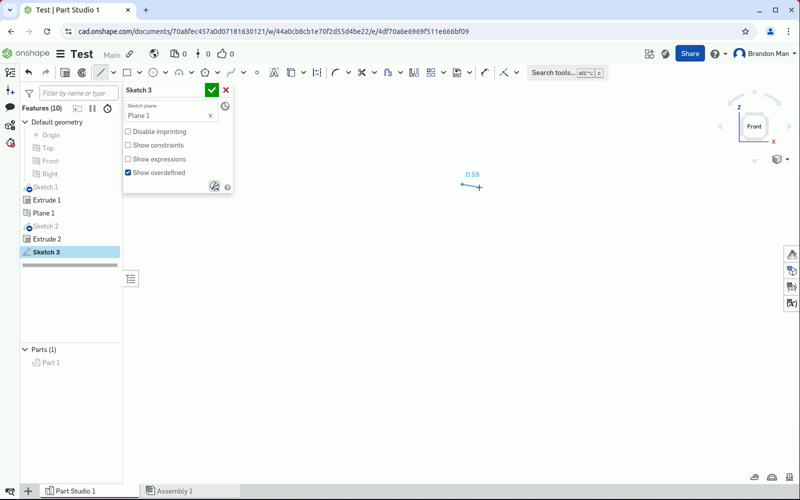
scroll(6)
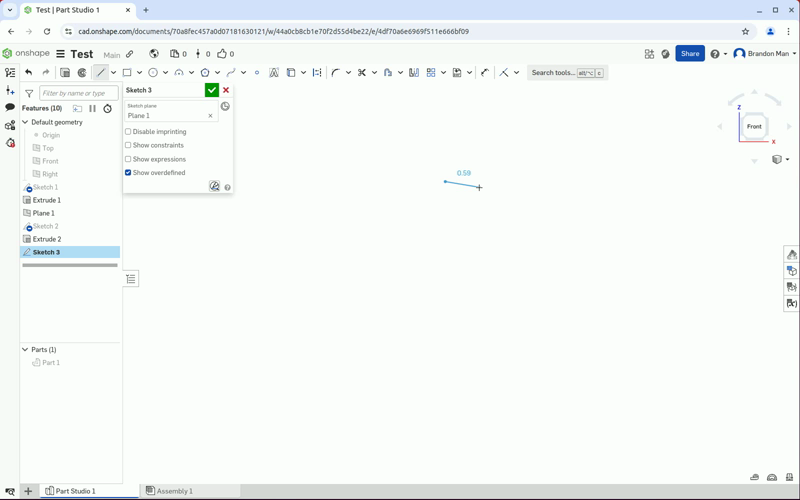
click(479, 187)
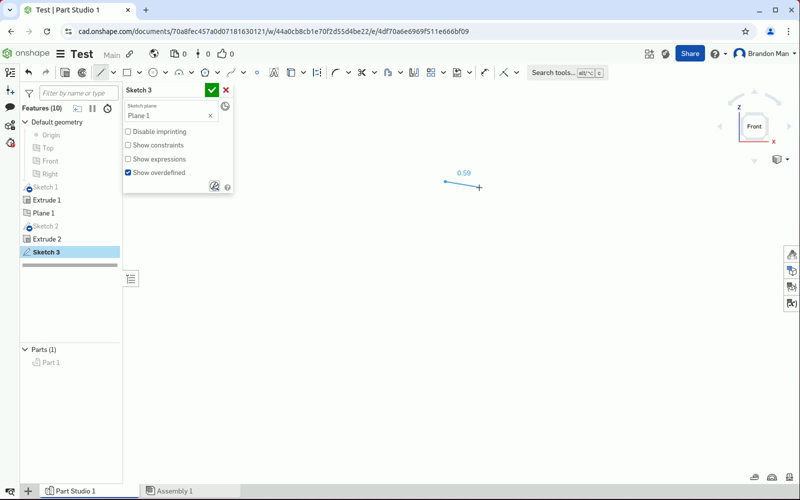
scroll(-6)
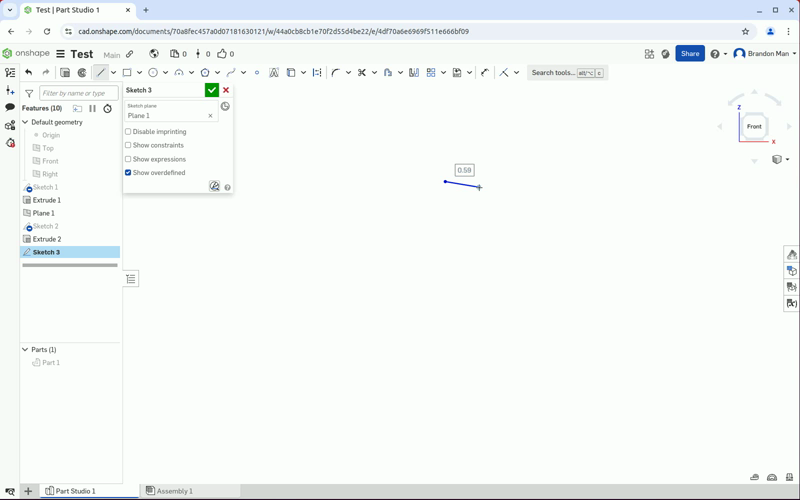
scroll(-6)
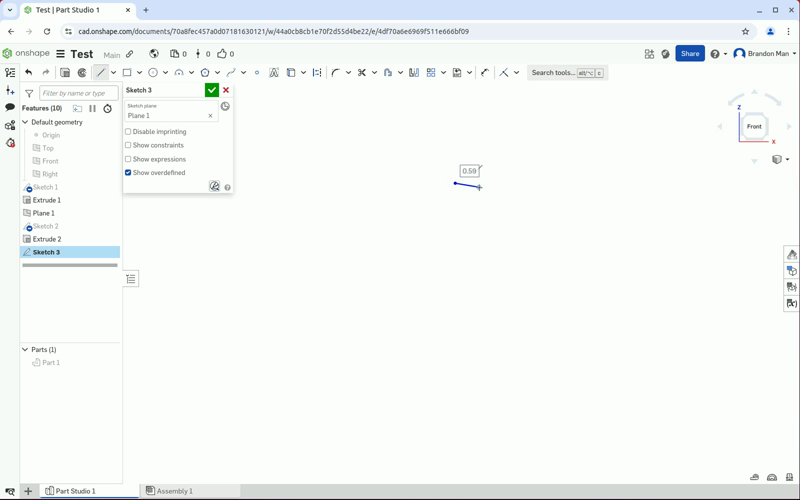
scroll(-6)
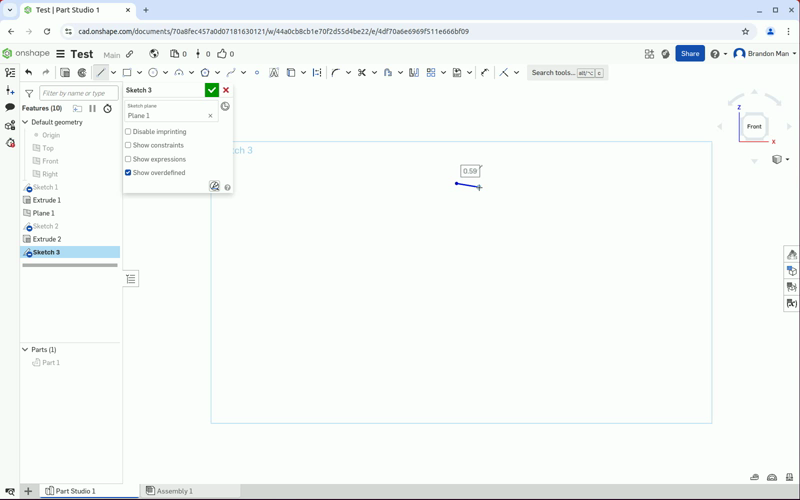
scroll(-6)
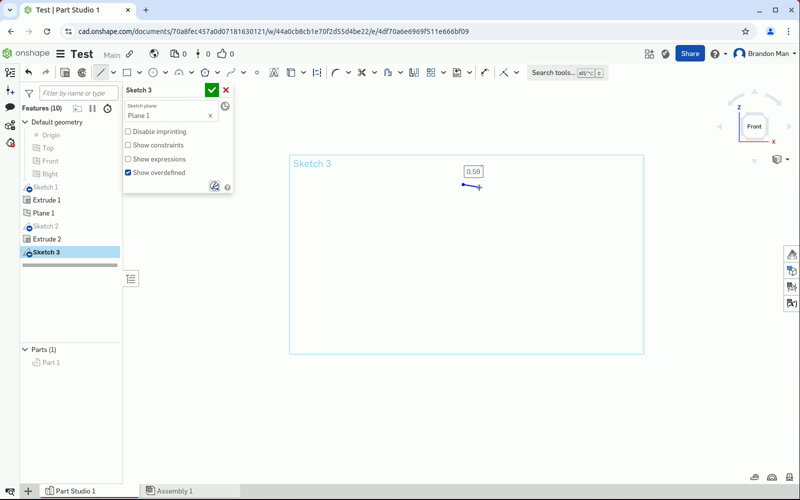
scroll(-6)
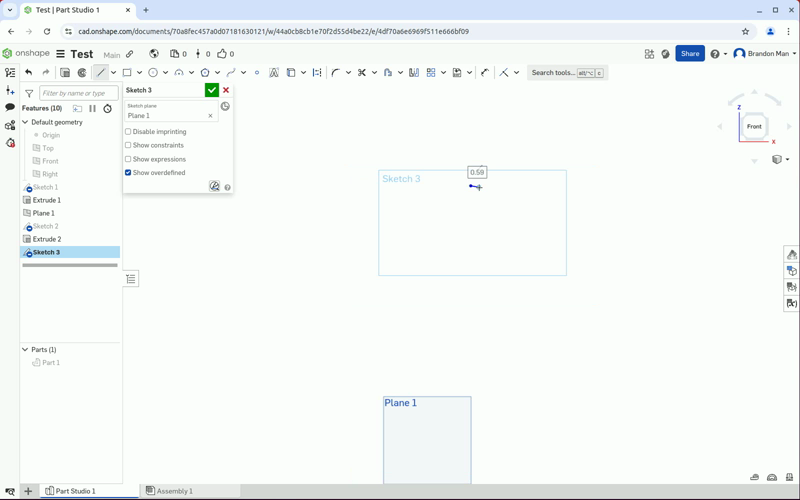
scroll(-6)
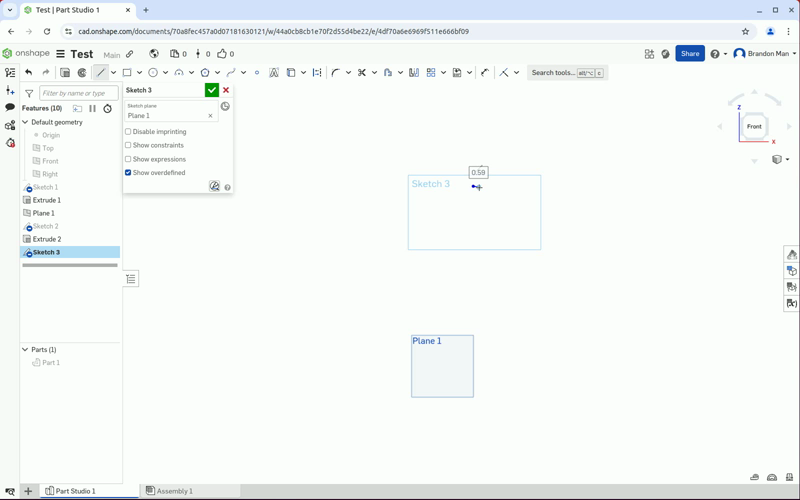
scroll(-6)
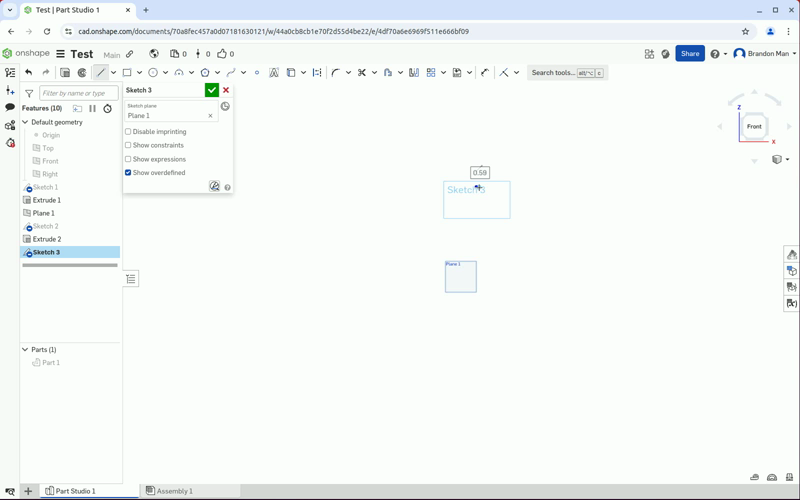
key_up(shift)
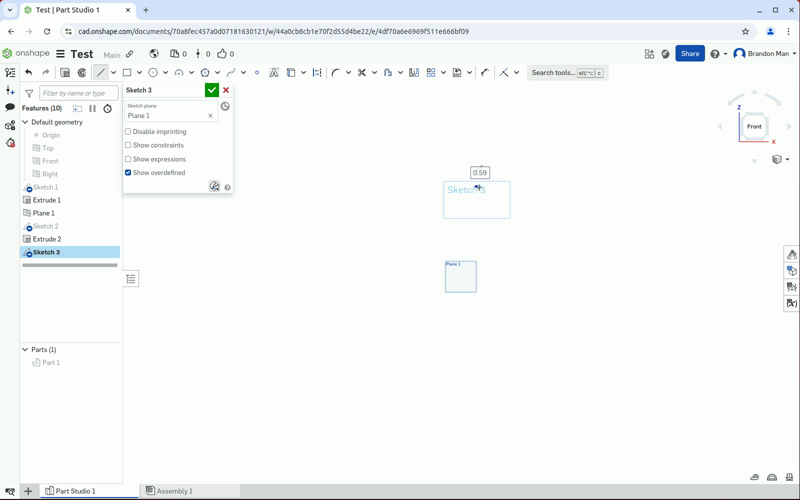
key_down(shift)
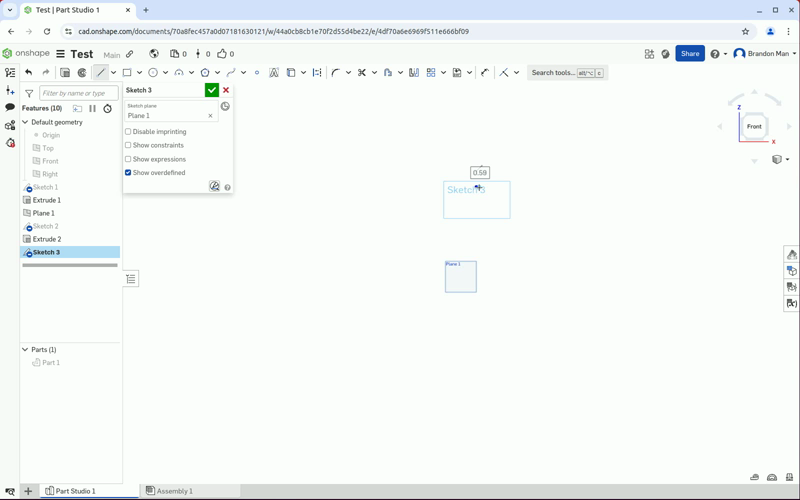
mouse_move(509, 187)
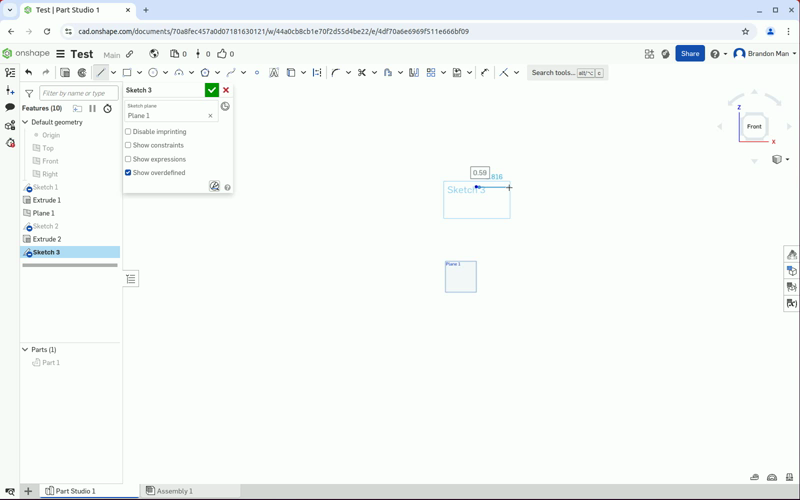
mouse_move(479, 181)
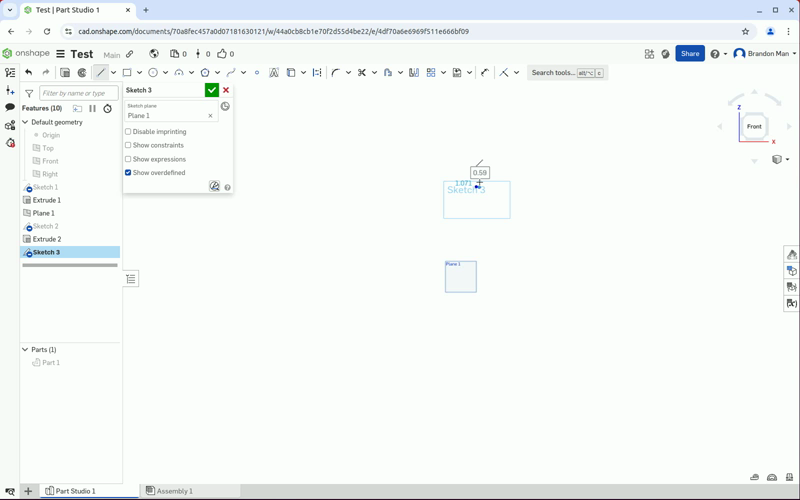
scroll(6)
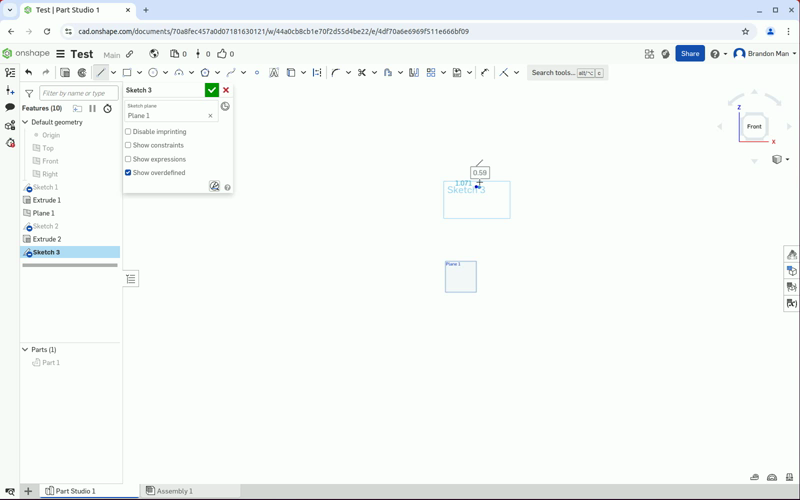
scroll(6)
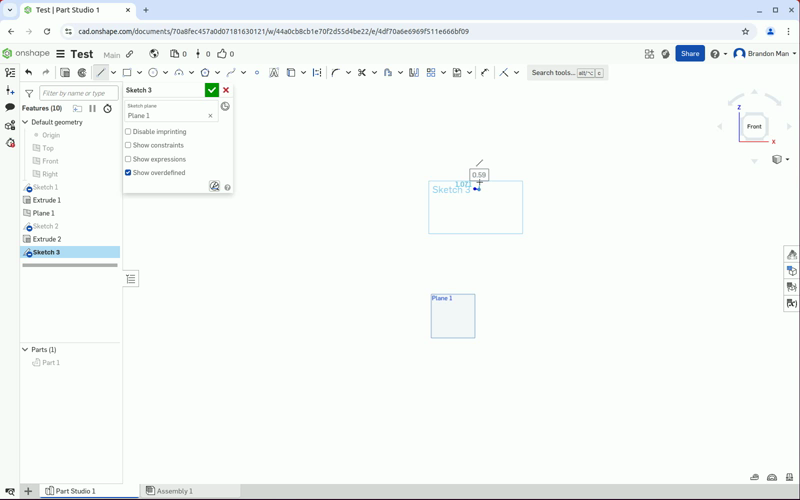
scroll(6)
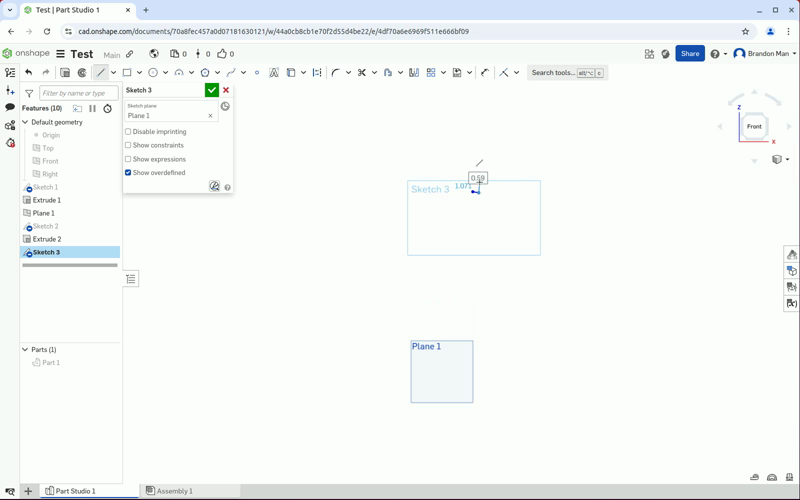
scroll(6)
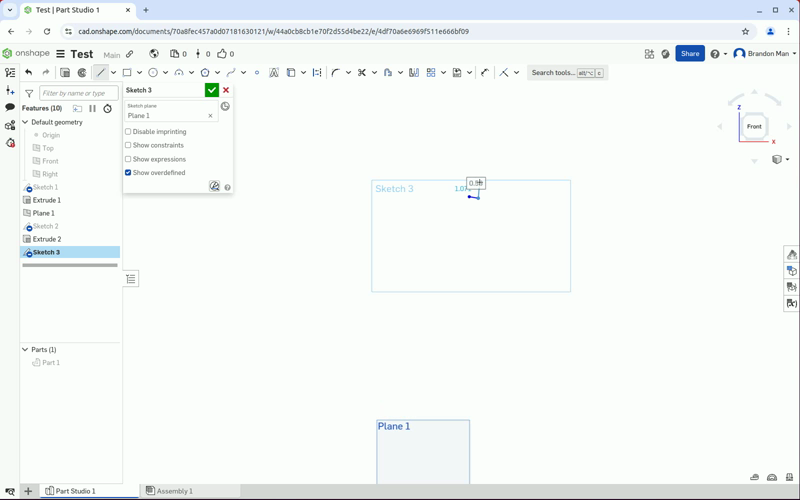
scroll(6)
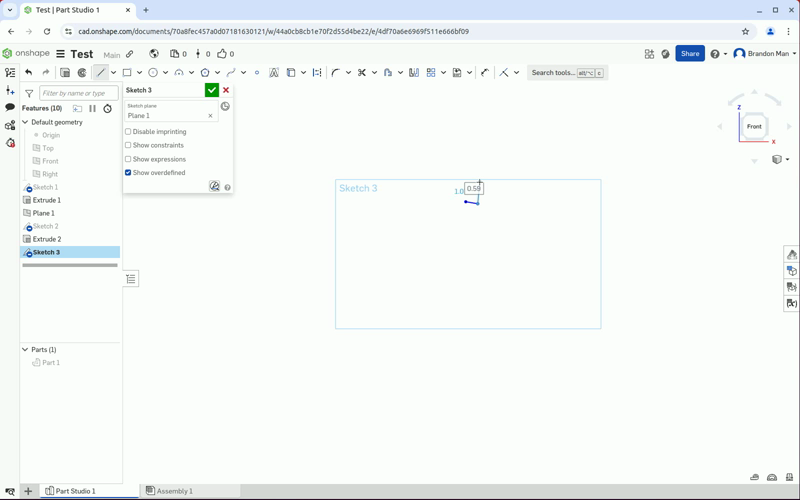
scroll(6)
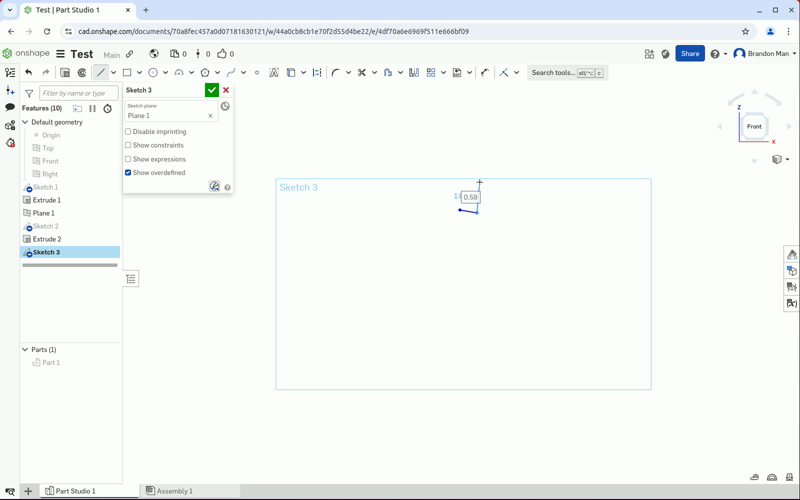
scroll(6)
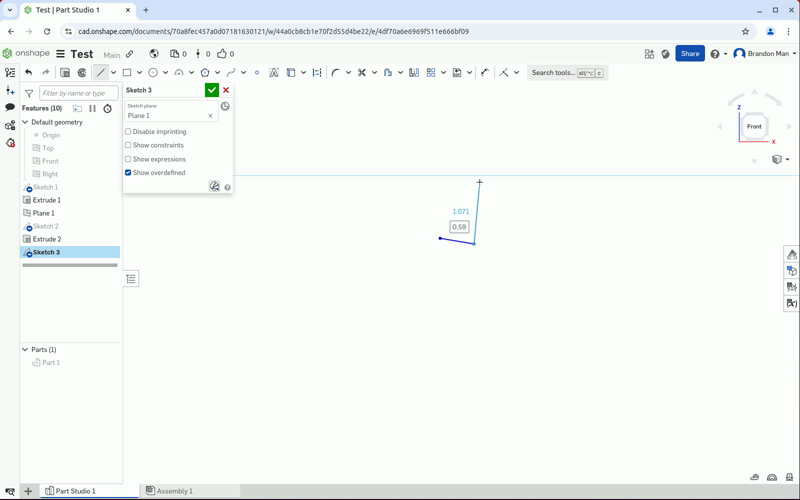
click(479, 181)
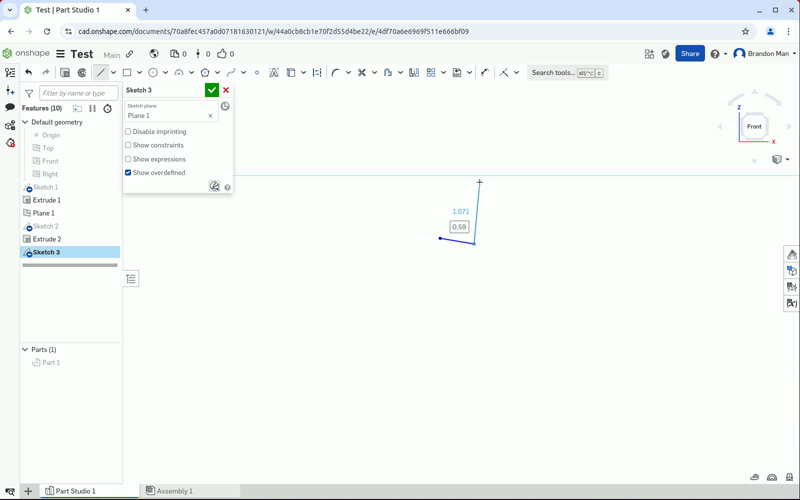
scroll(-6)
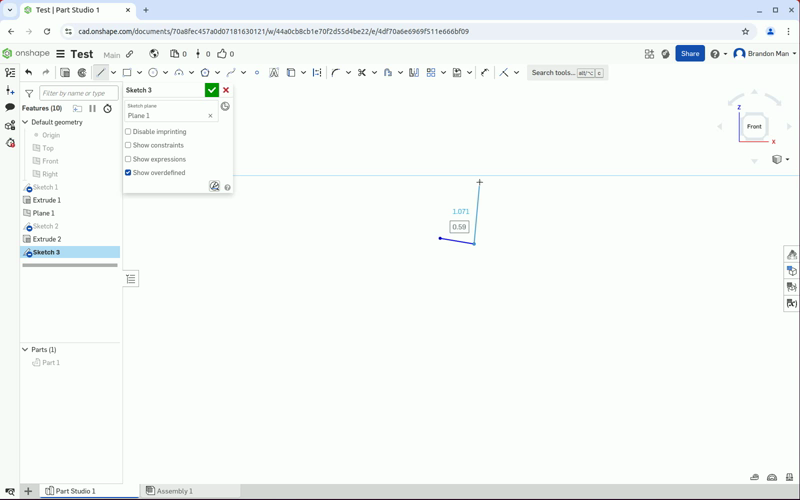
scroll(-6)
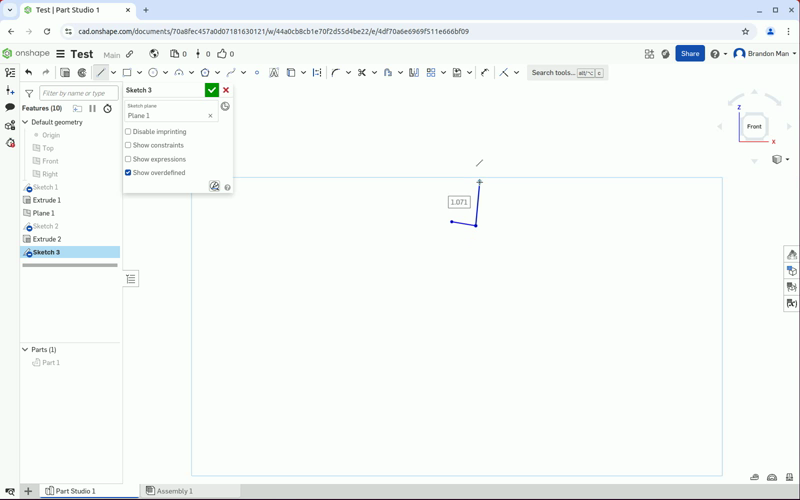
scroll(-6)
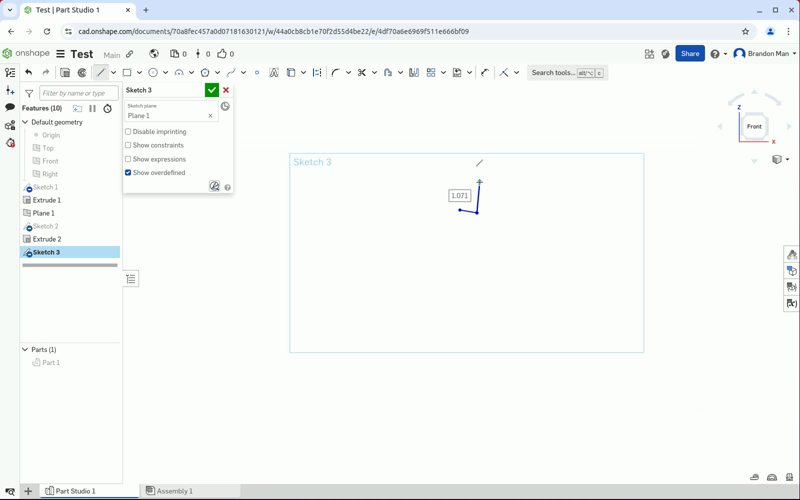
scroll(-6)
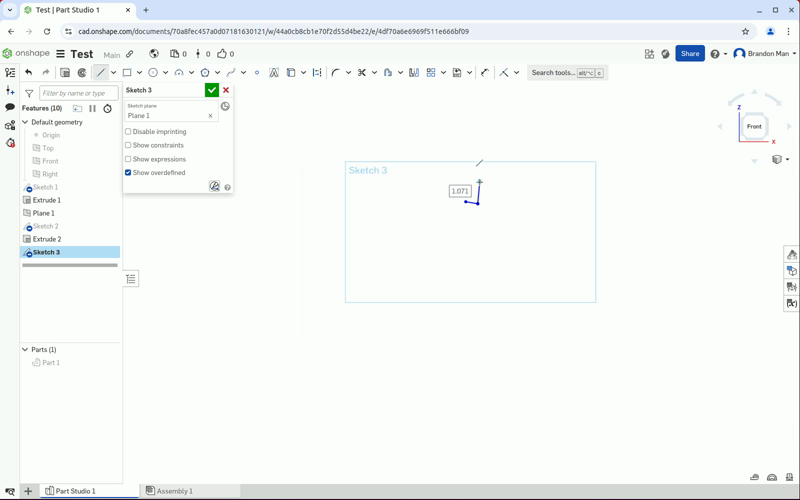
scroll(-6)
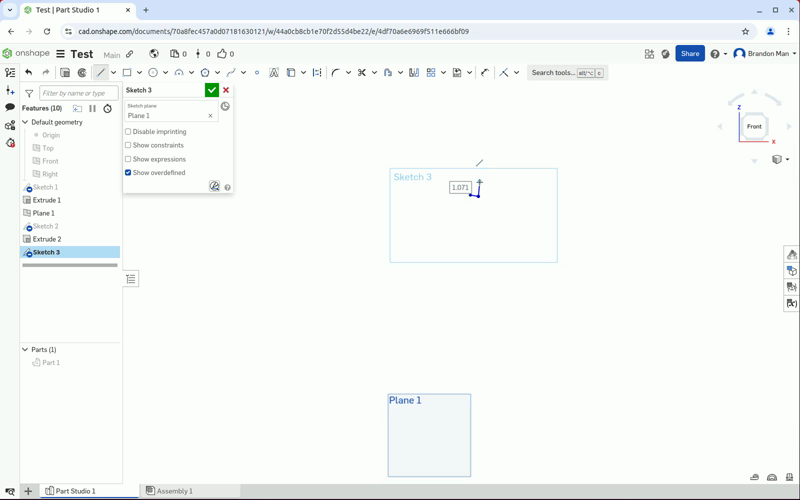
scroll(-6)
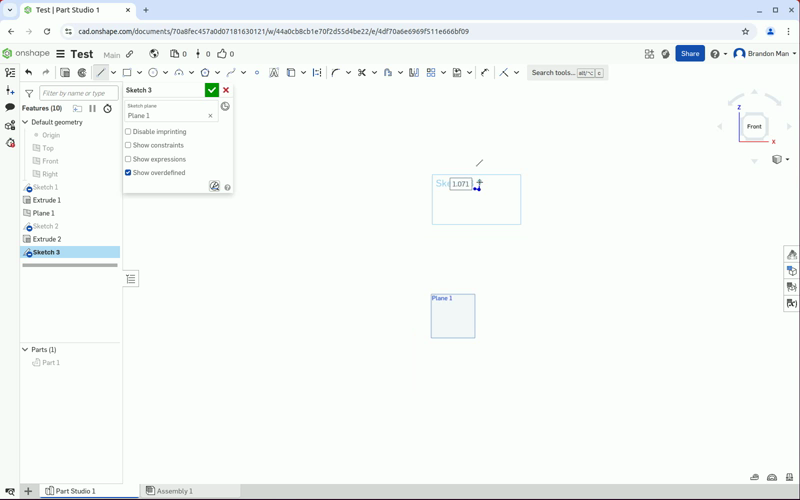
scroll(-6)
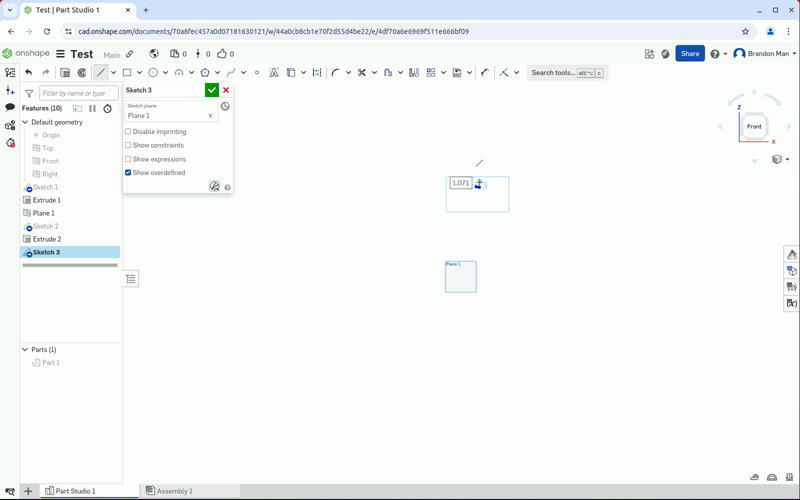
key_up(shift)
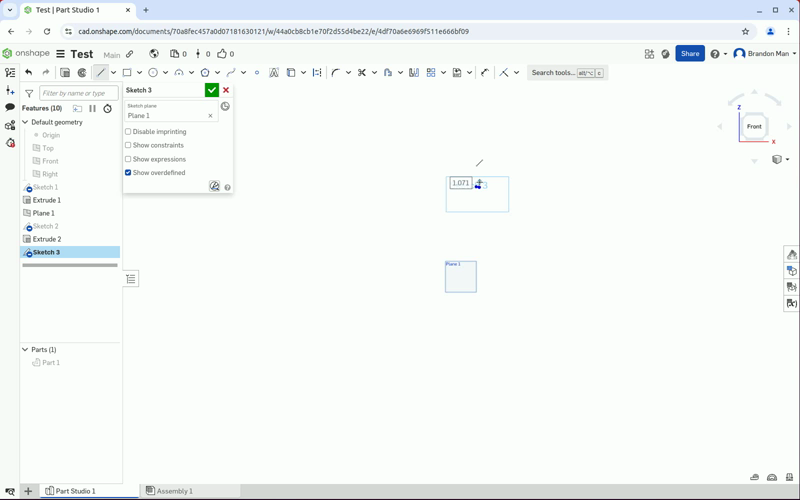
key_down(shift)
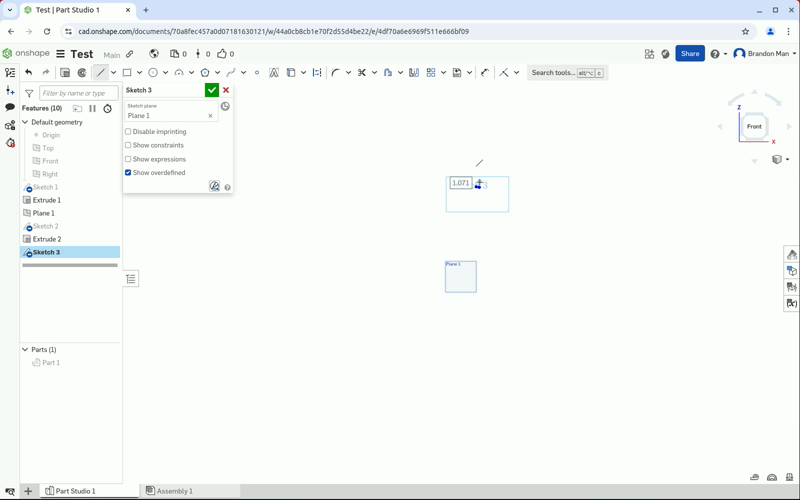
mouse_move(509, 181)
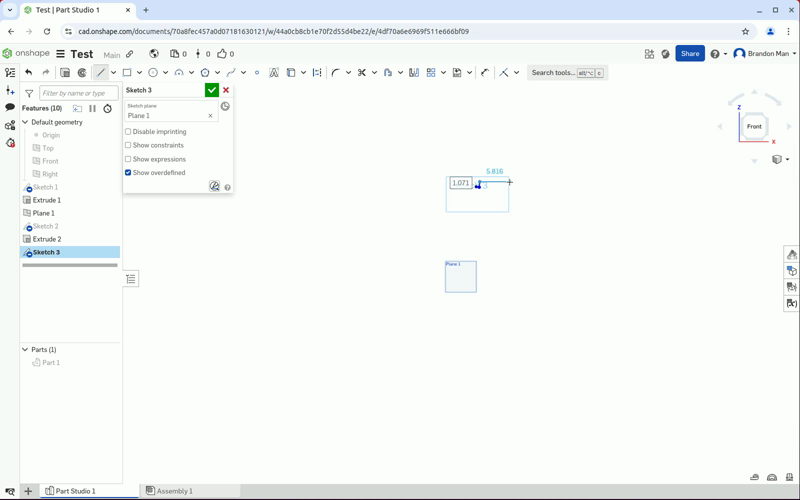
mouse_move(477, 180)
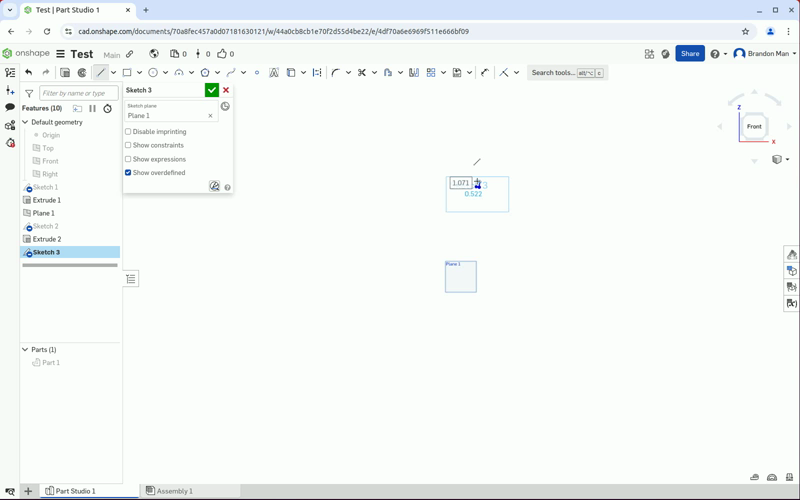
scroll(6)
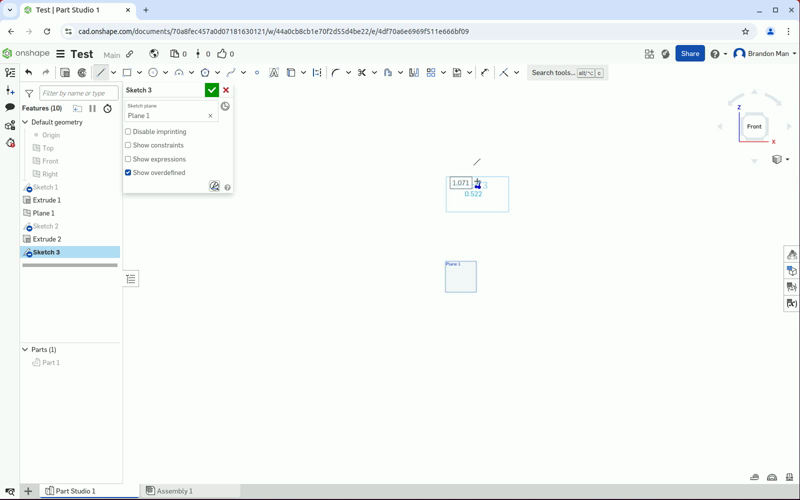
scroll(6)
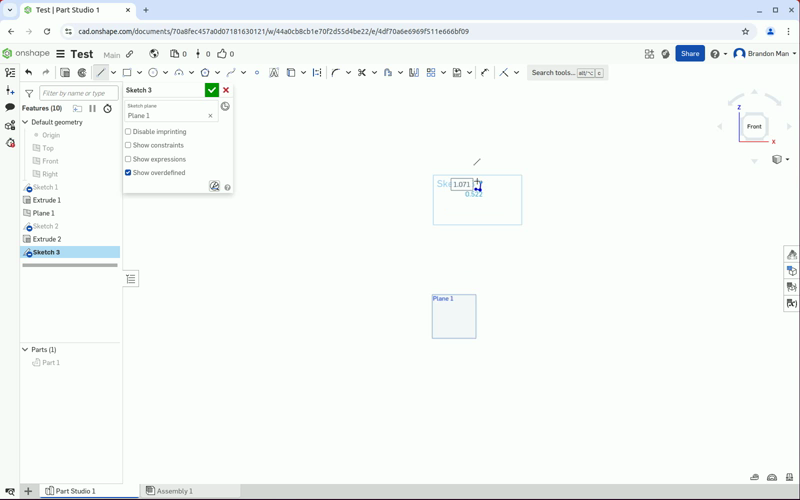
scroll(6)
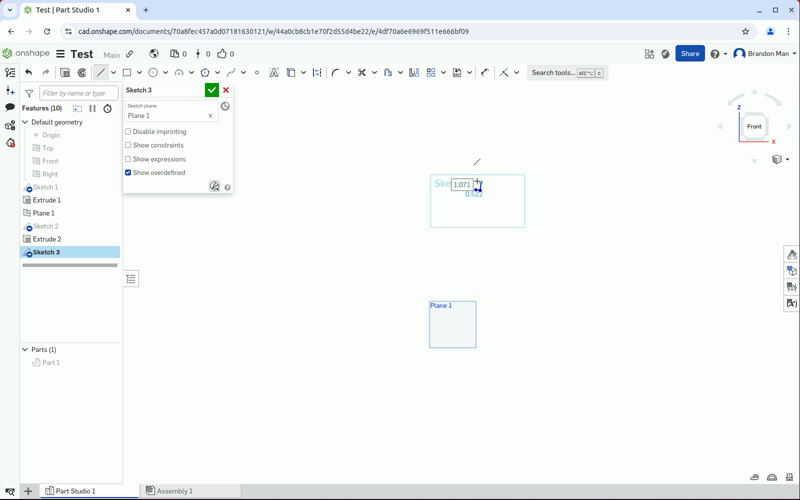
scroll(6)
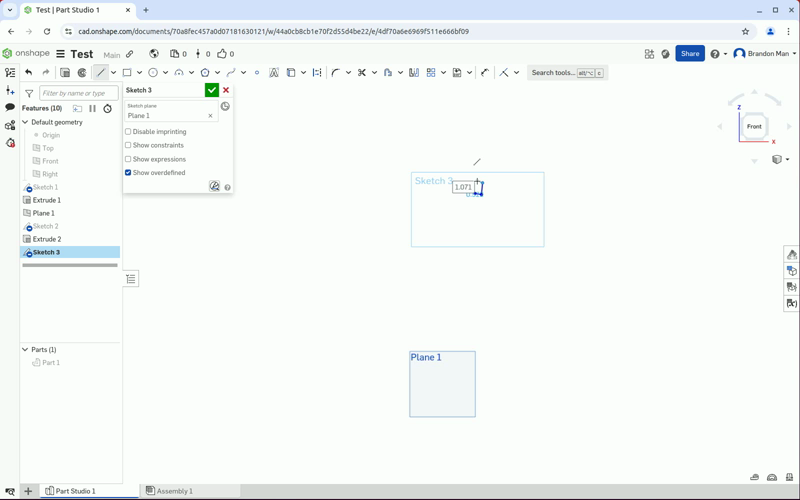
scroll(6)
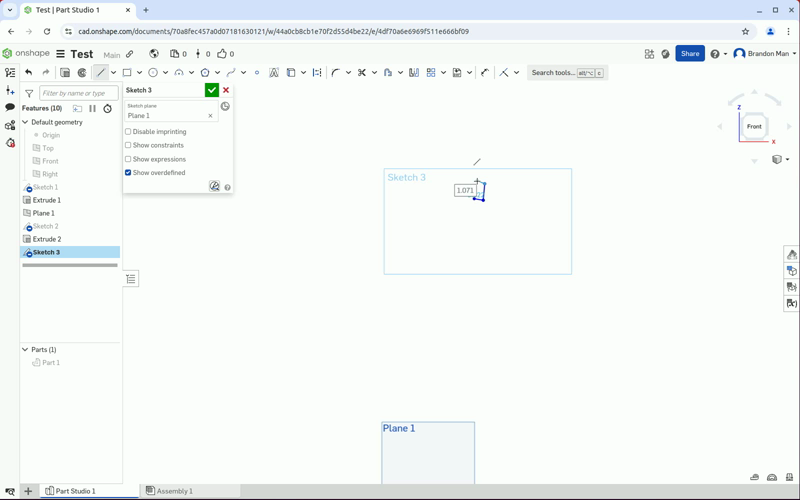
scroll(6)
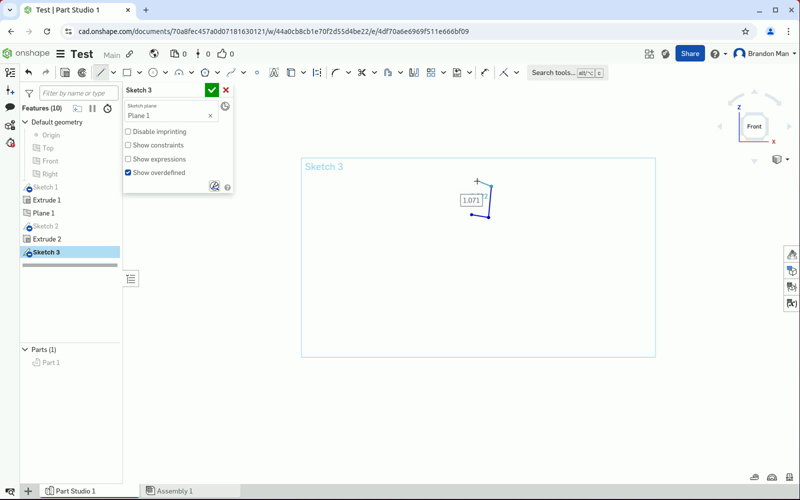
scroll(6)
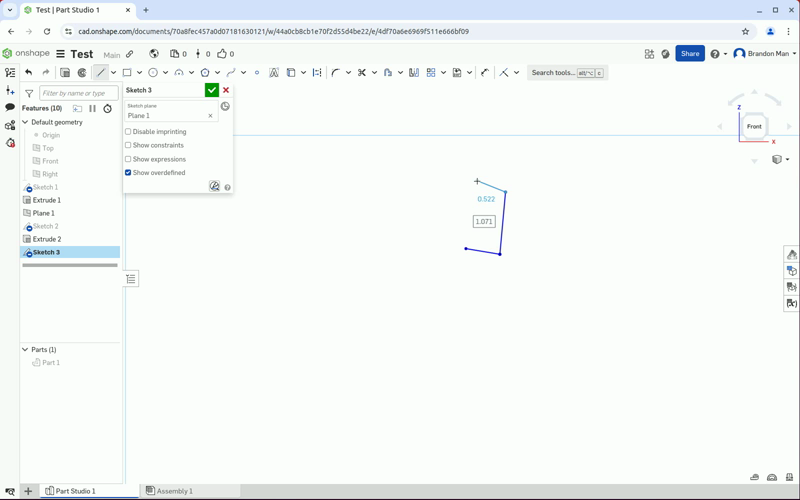
click(477, 180)
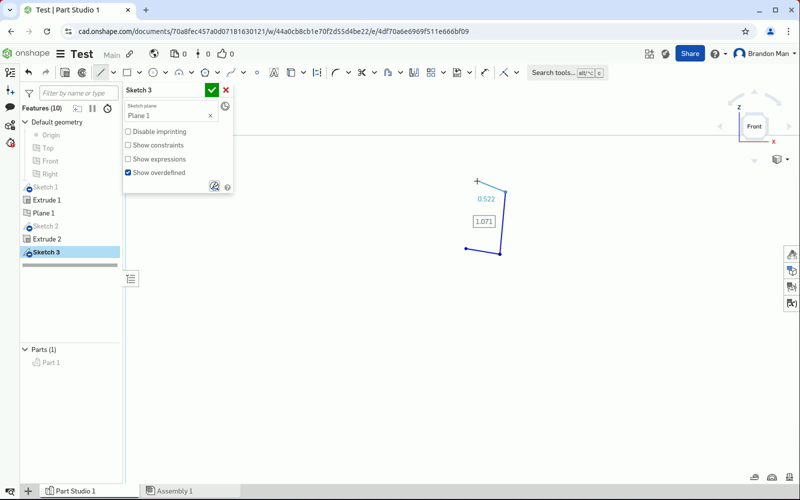
scroll(-6)
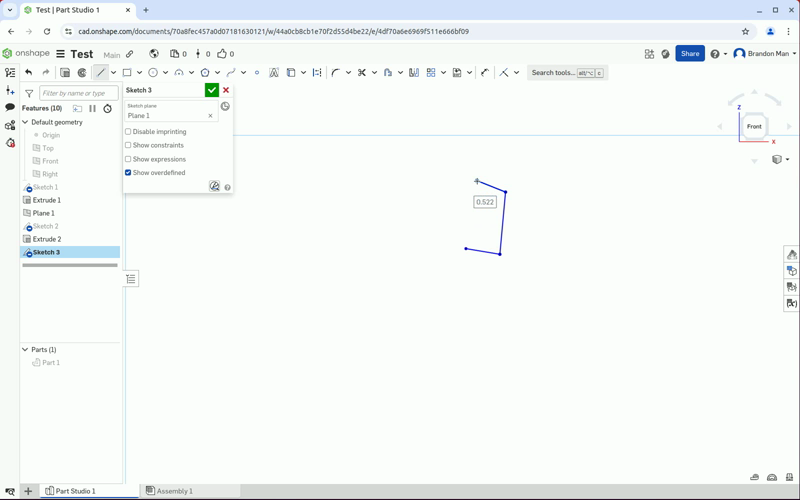
scroll(-6)
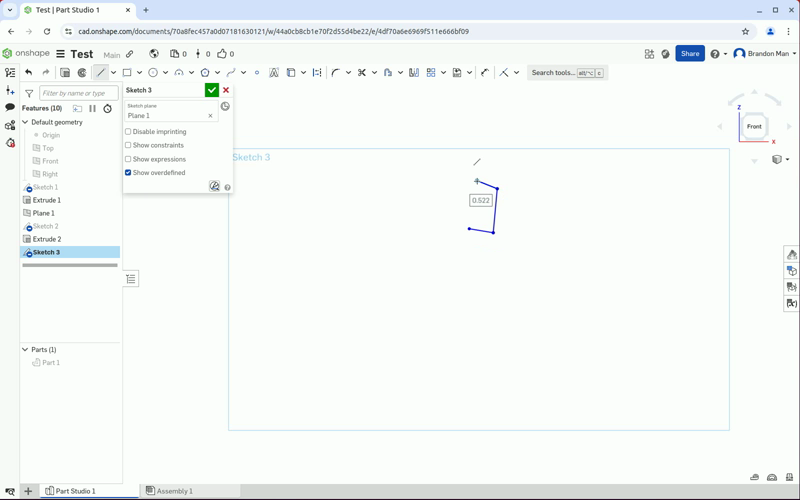
scroll(-6)
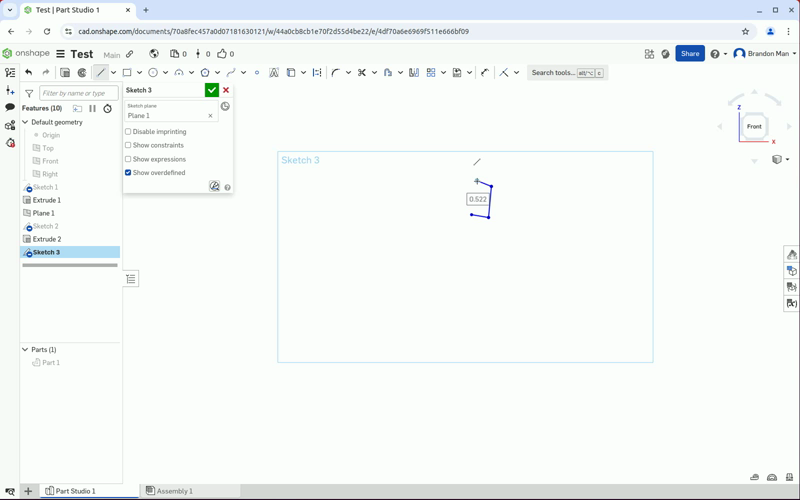
scroll(-6)
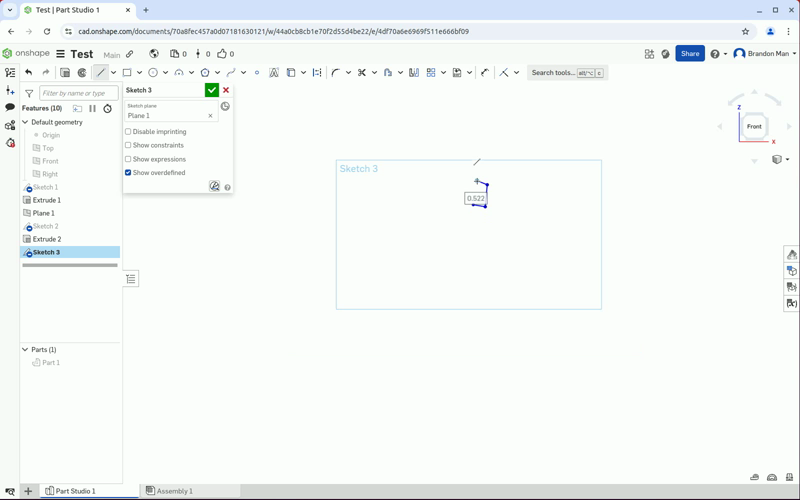
scroll(-6)
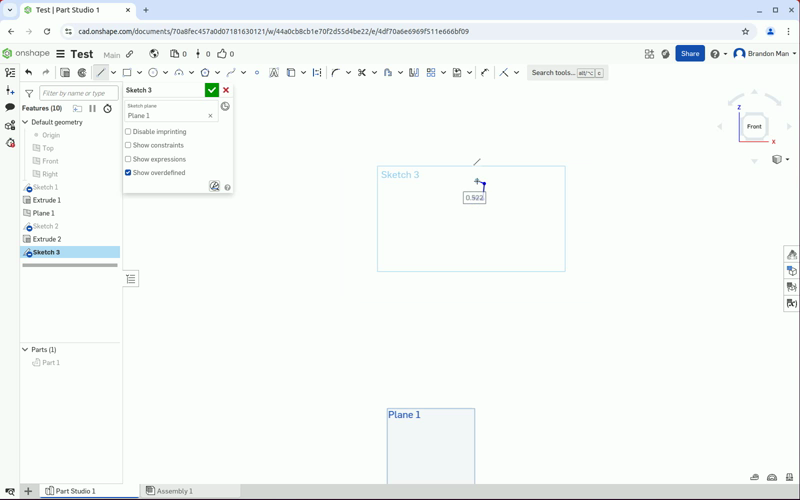
scroll(-6)
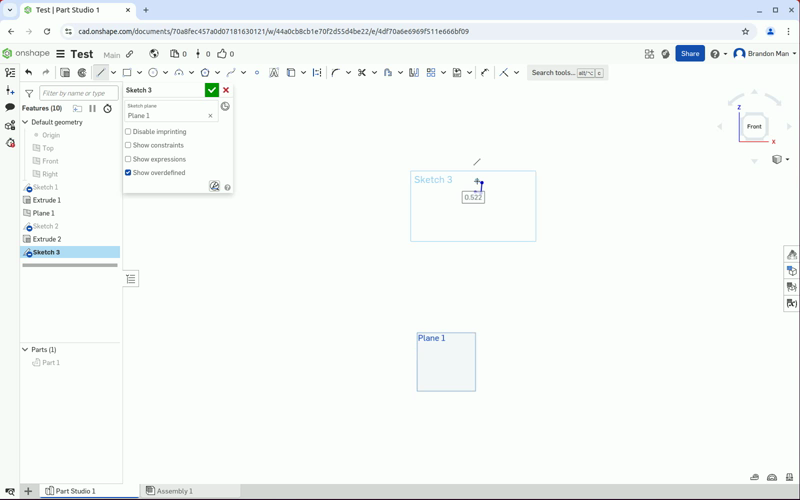
scroll(-6)
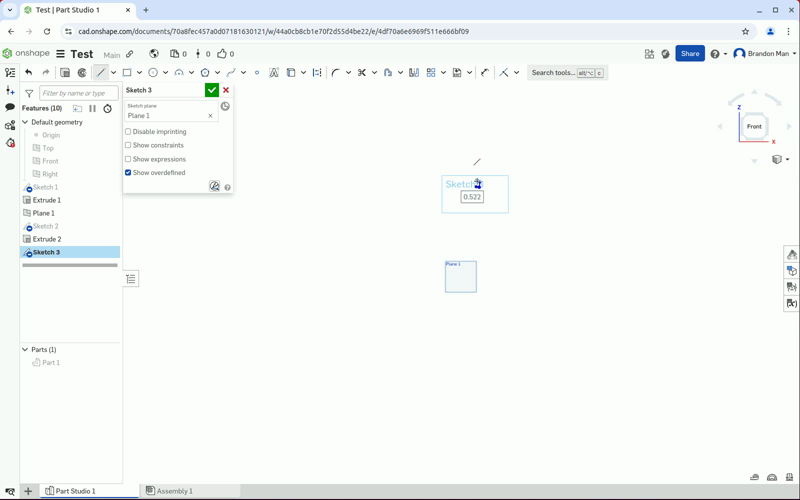
key_up(shift)
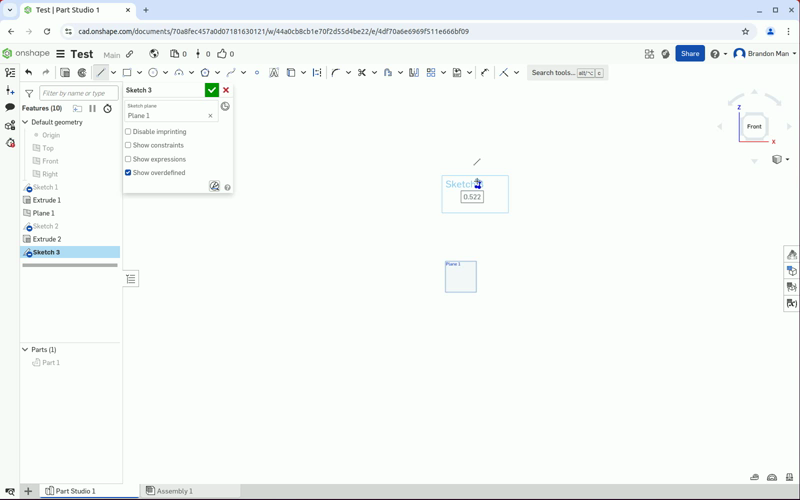
mouse_move(507, 180)
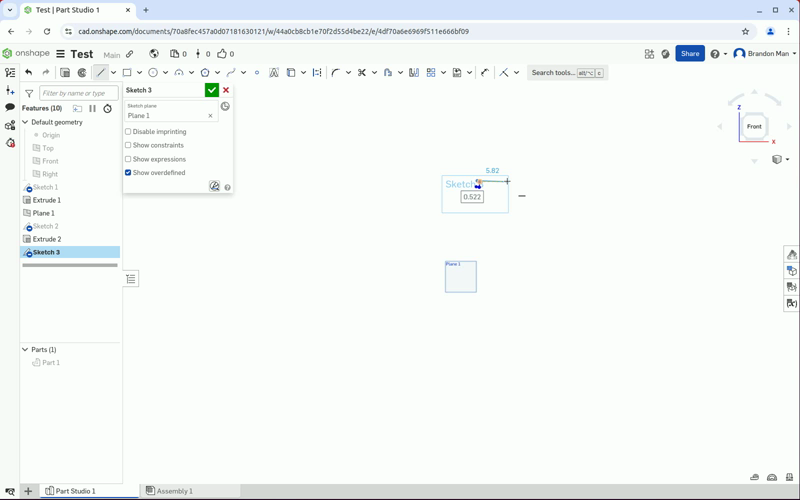
key_down(shift)
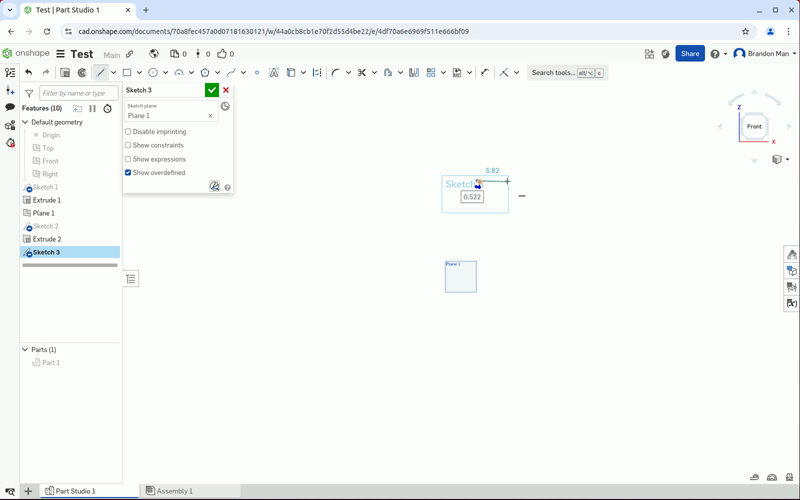
mouse_move(476, 186)
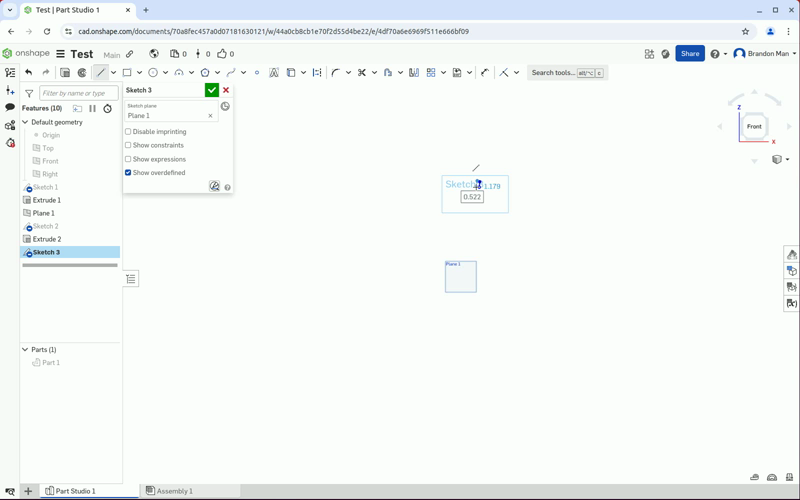
scroll(6)
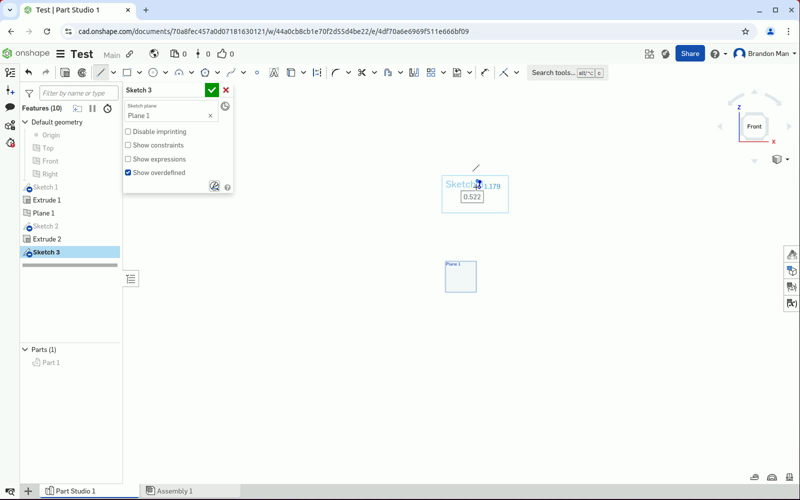
scroll(6)
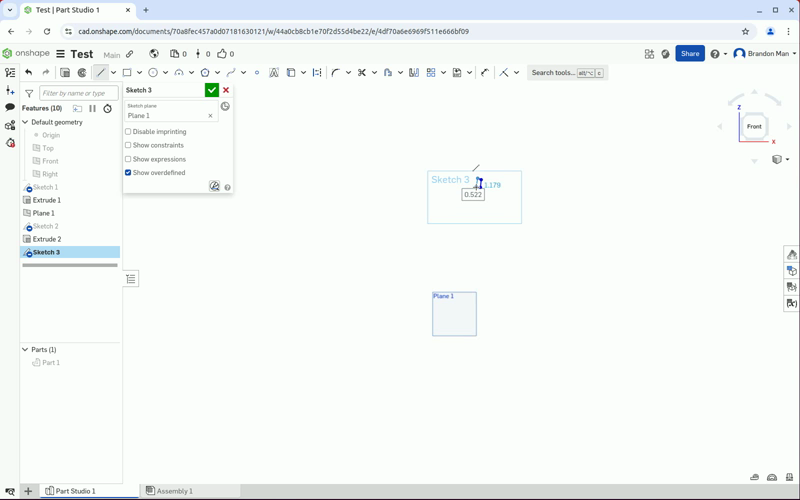
scroll(6)
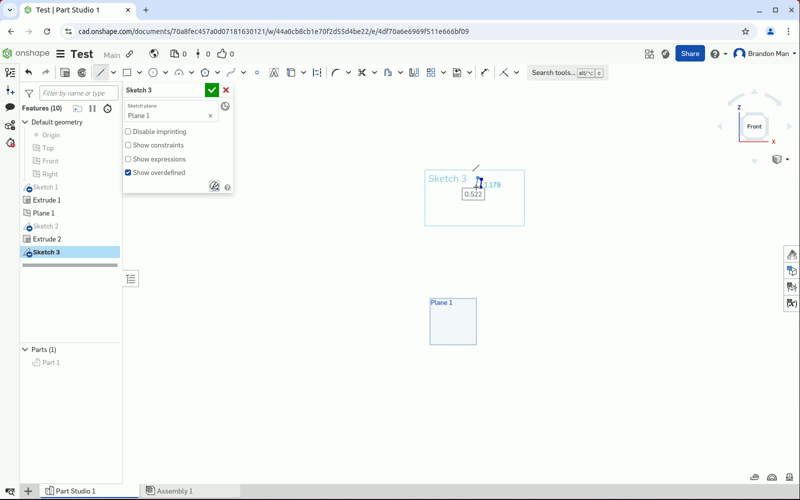
scroll(6)
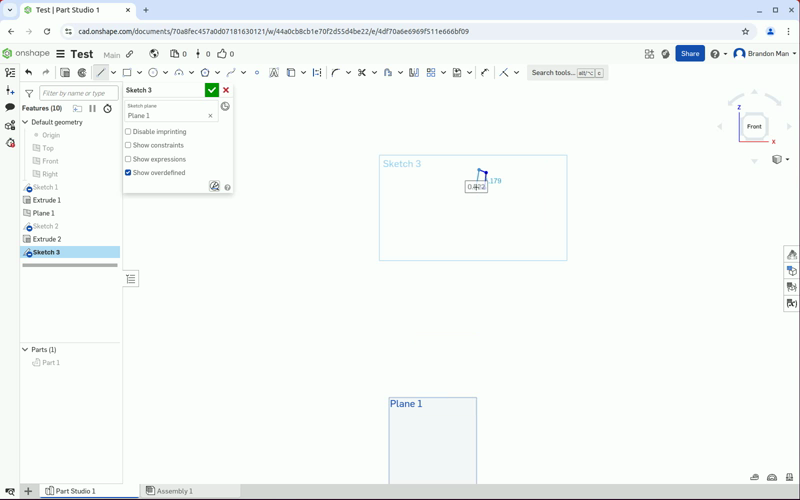
scroll(6)
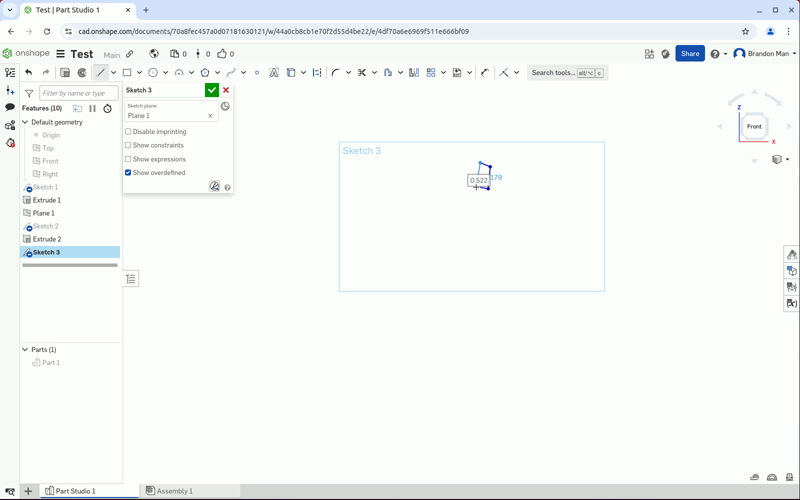
scroll(6)
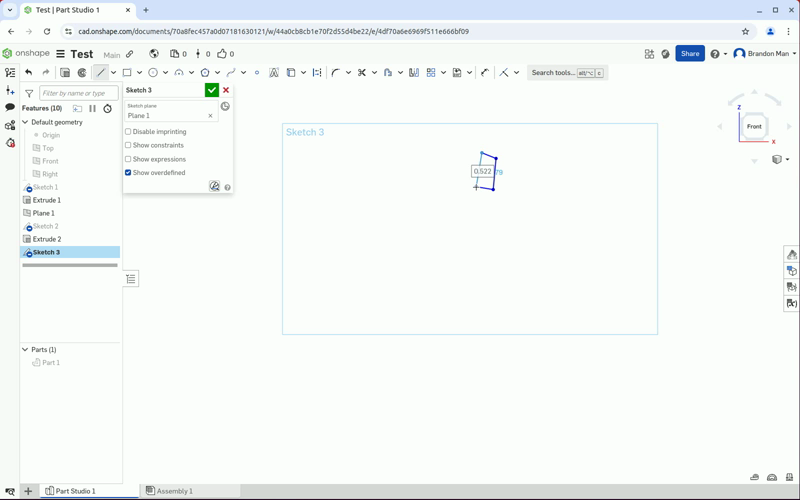
scroll(6)
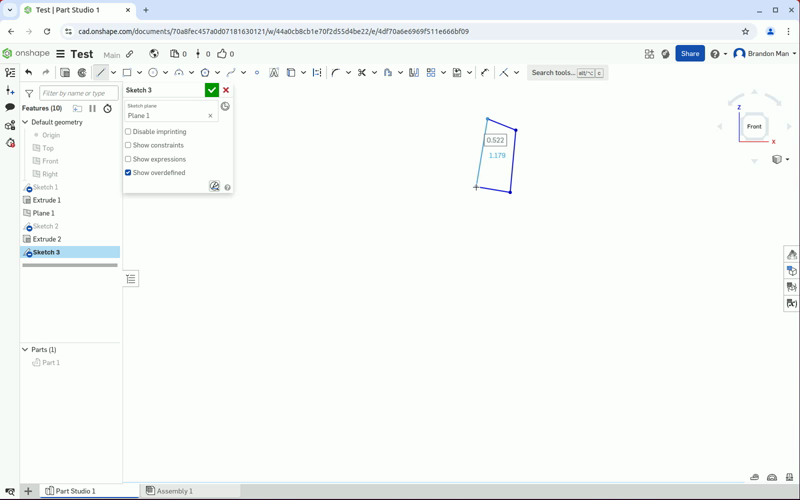
key_up(shift)
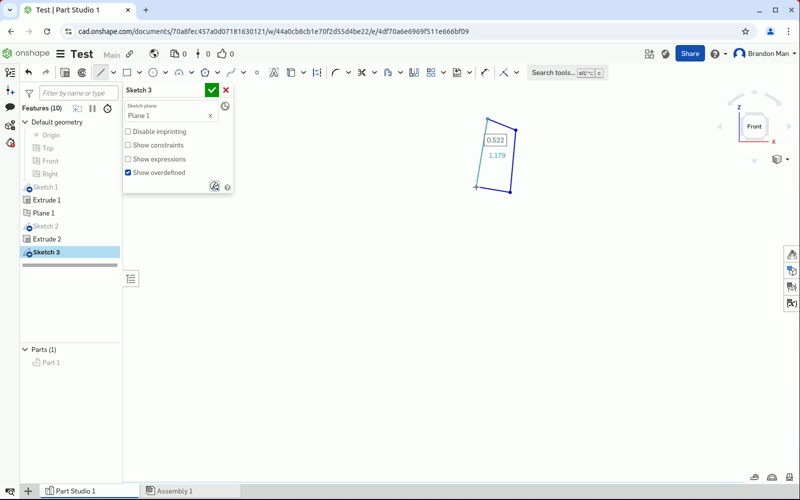
click(476, 186)
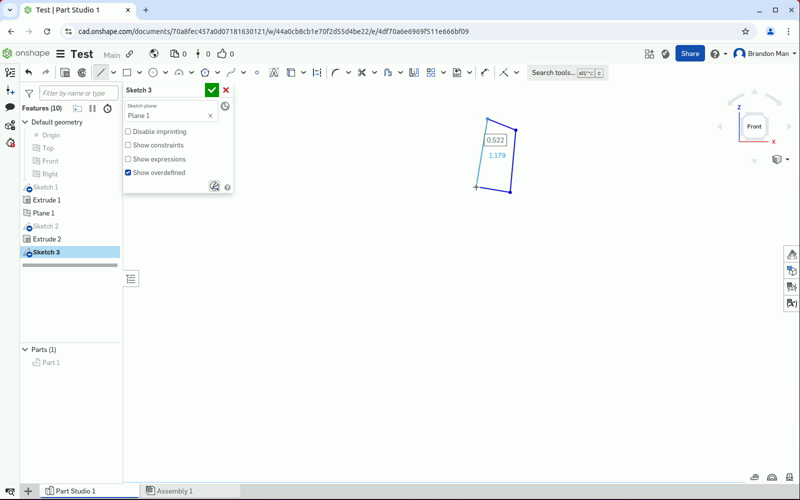
scroll(-6)
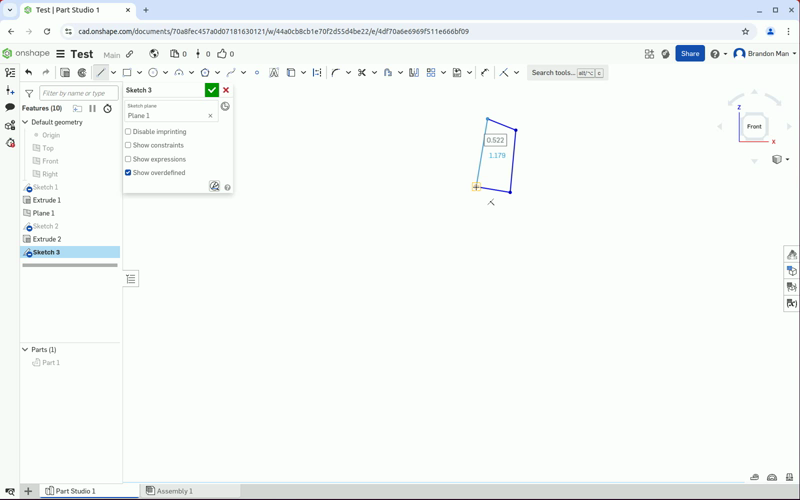
scroll(-6)
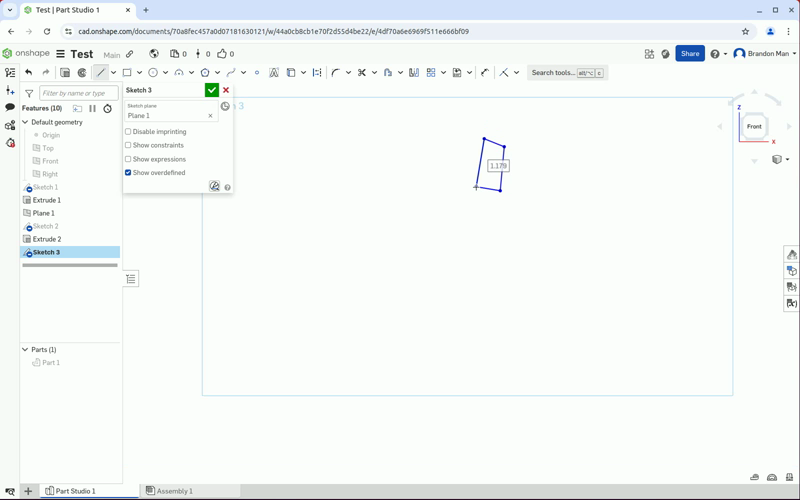
scroll(-6)
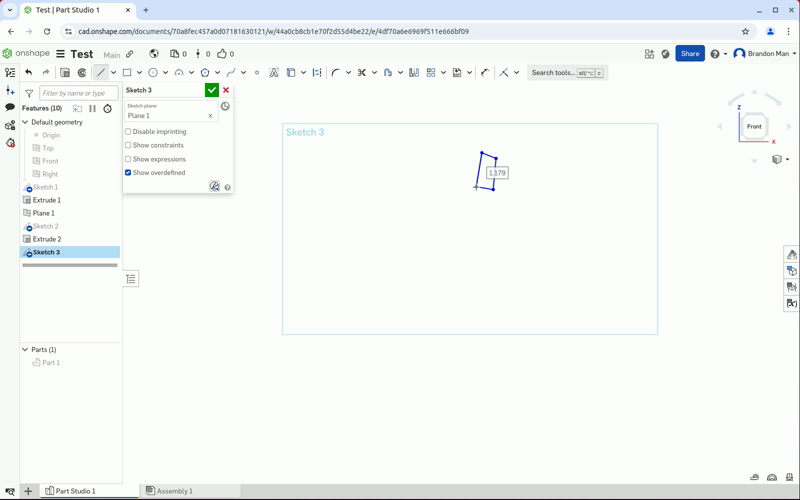
scroll(-6)
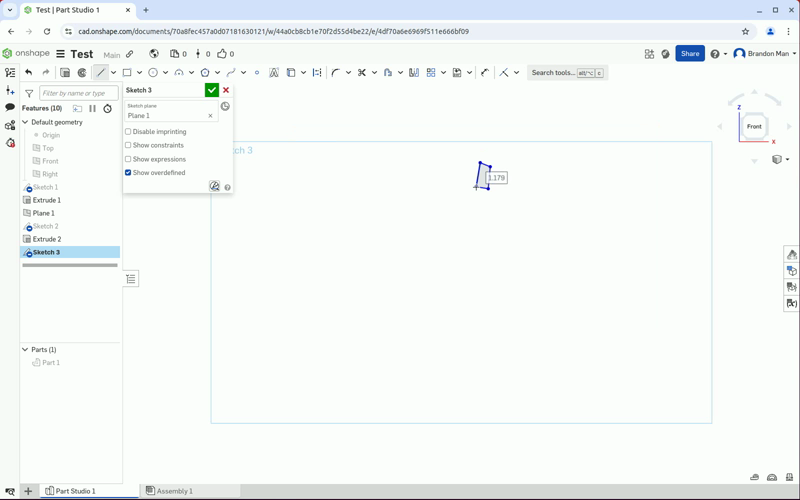
scroll(-6)
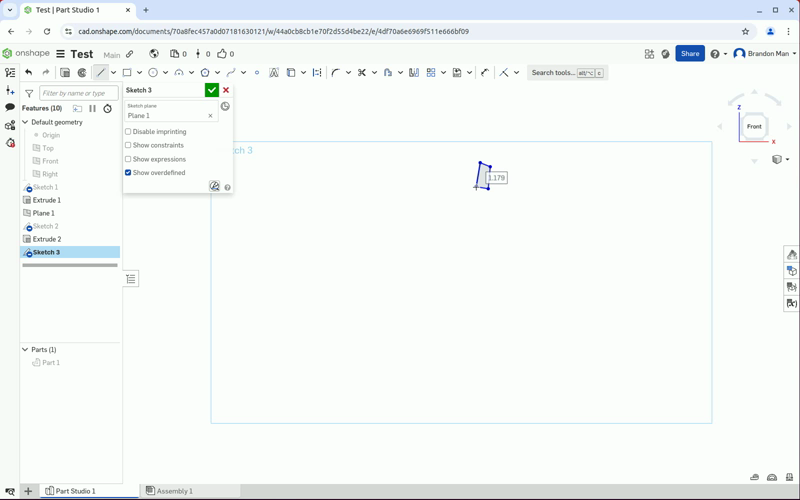
scroll(-6)
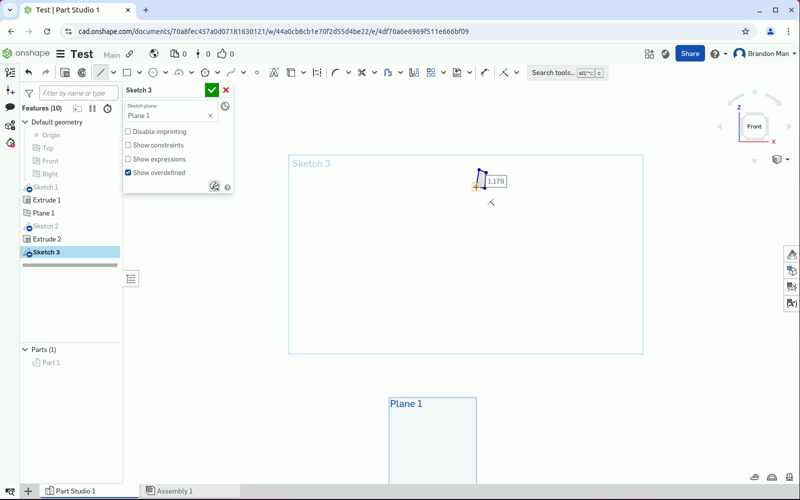
scroll(-6)
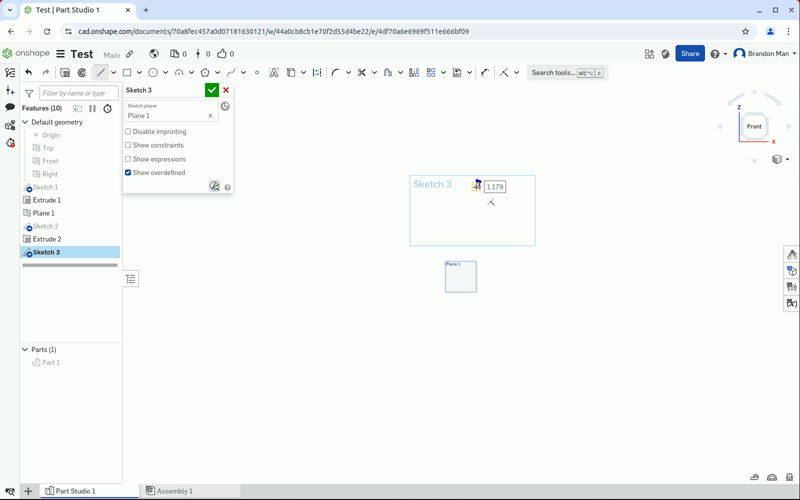
key(esc)
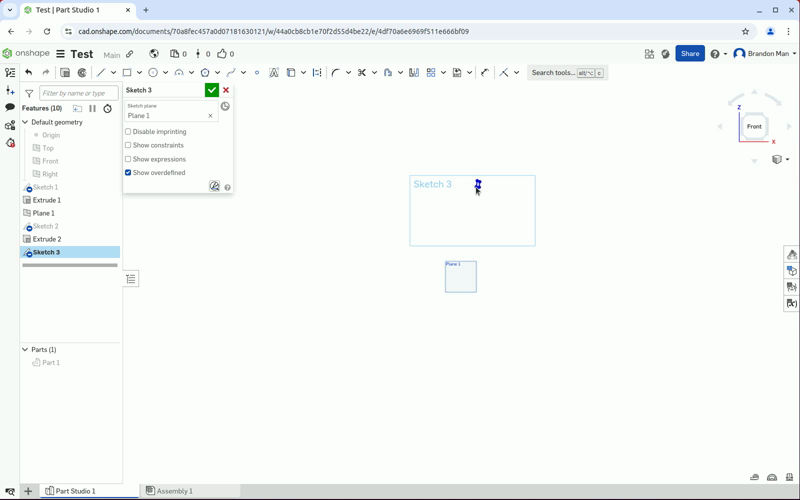
mouse_move(479, 181)
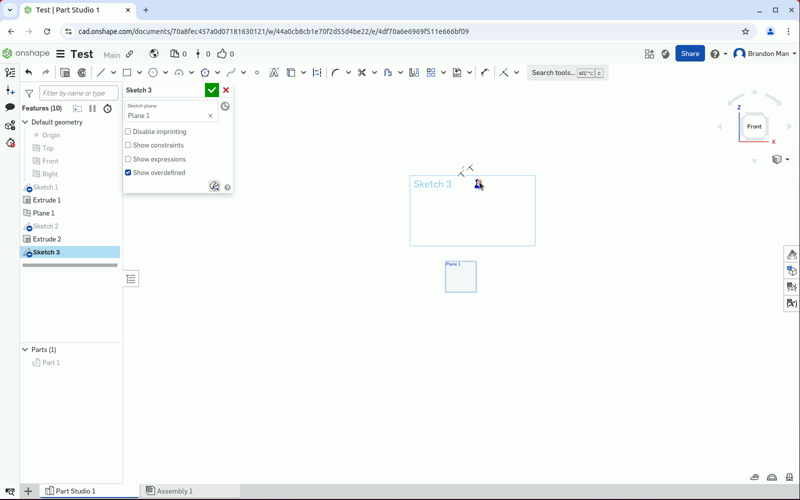
scroll(6)
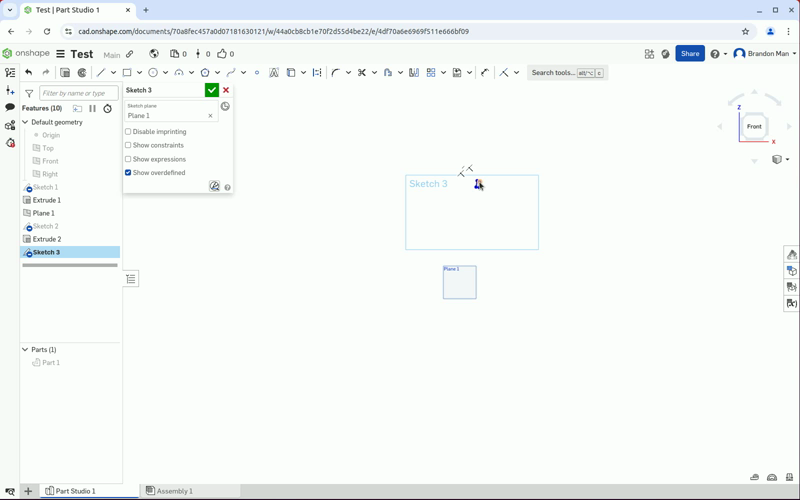
scroll(6)
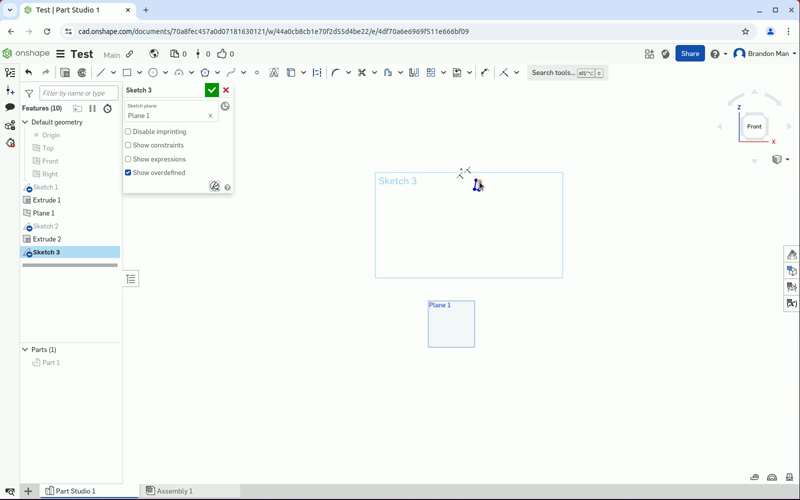
scroll(6)
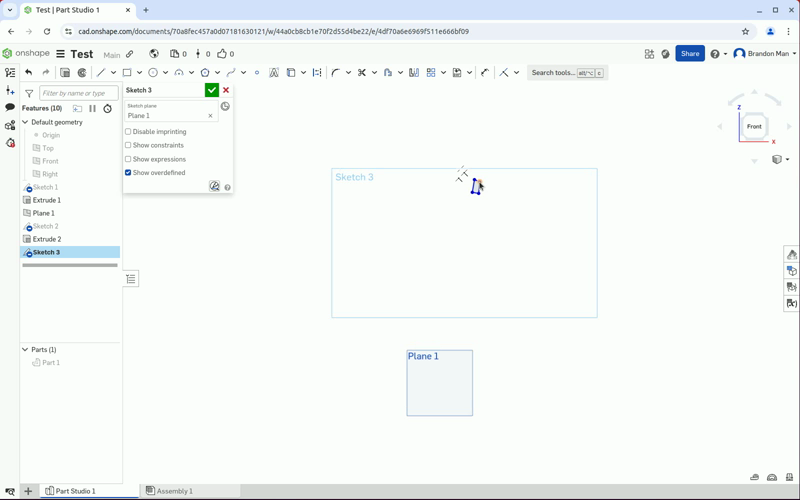
scroll(6)
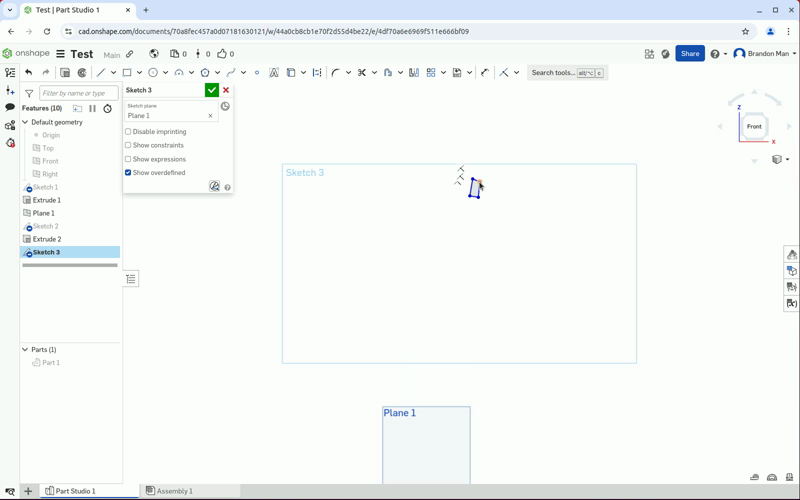
scroll(6)
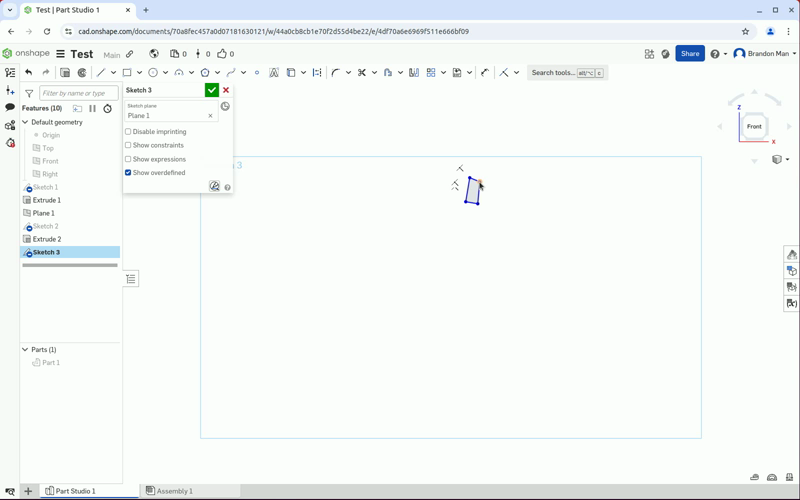
scroll(6)
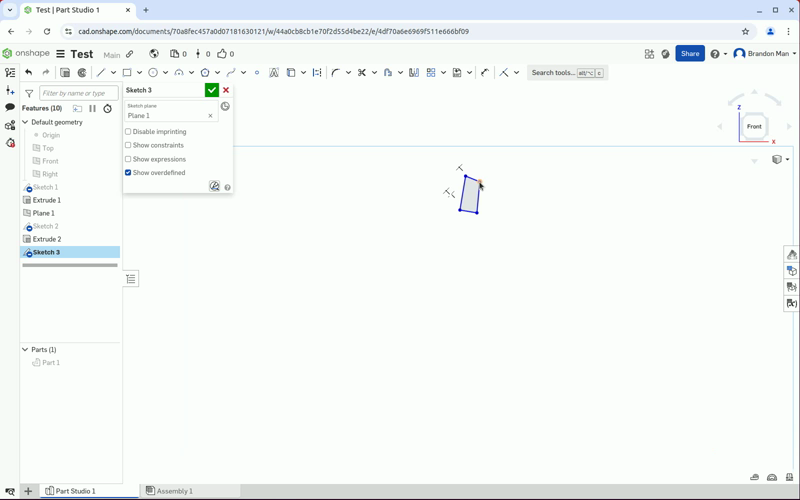
scroll(6)
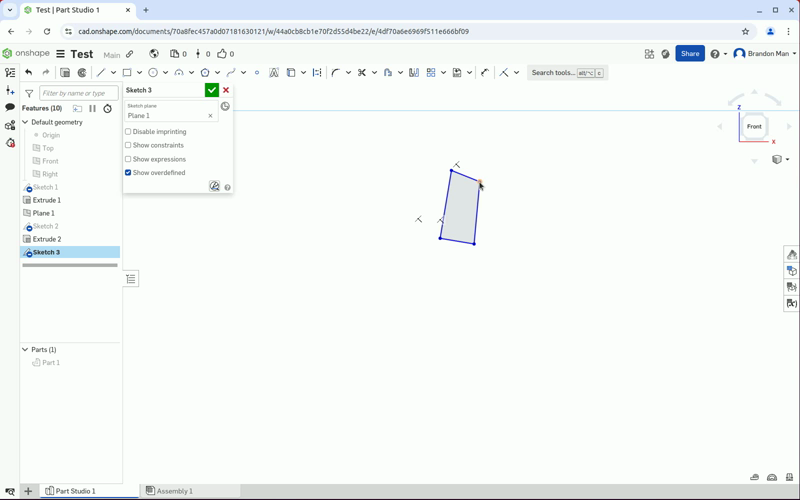
click(479, 181)
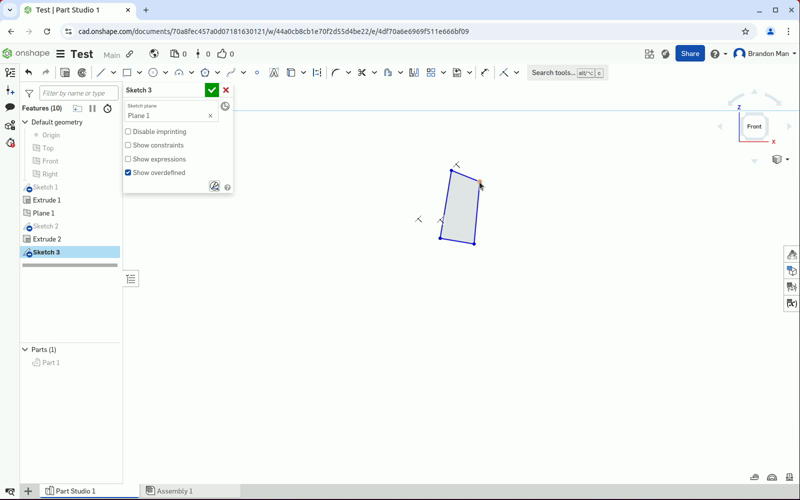
scroll(-6)
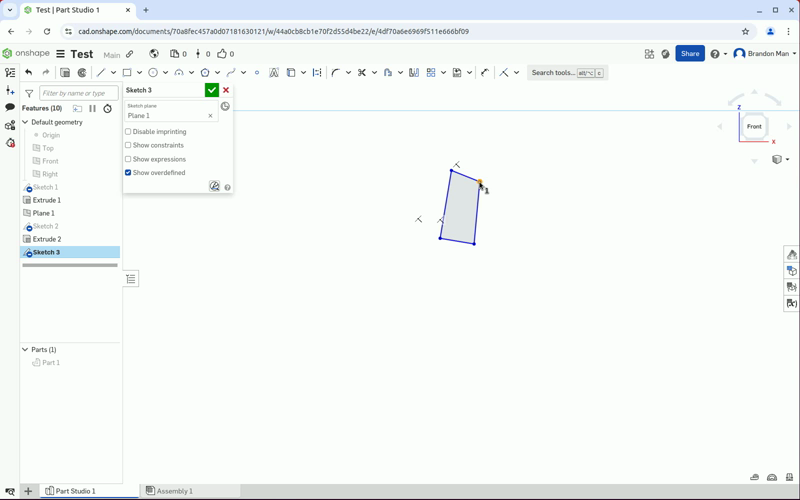
scroll(-6)
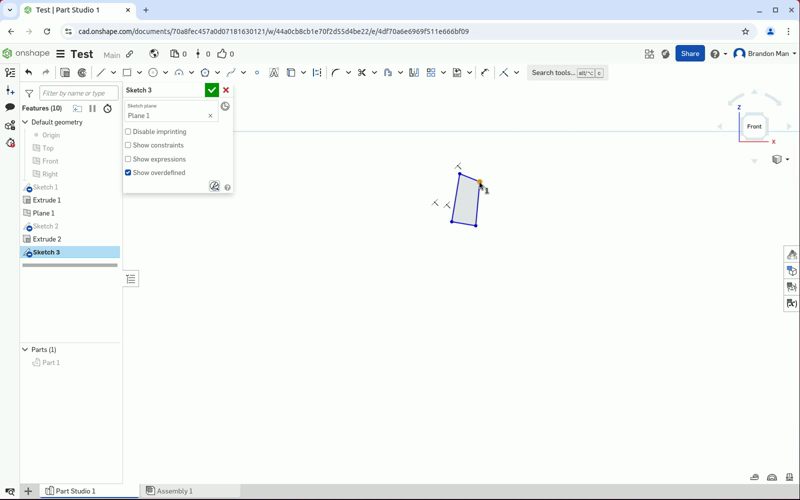
scroll(-6)
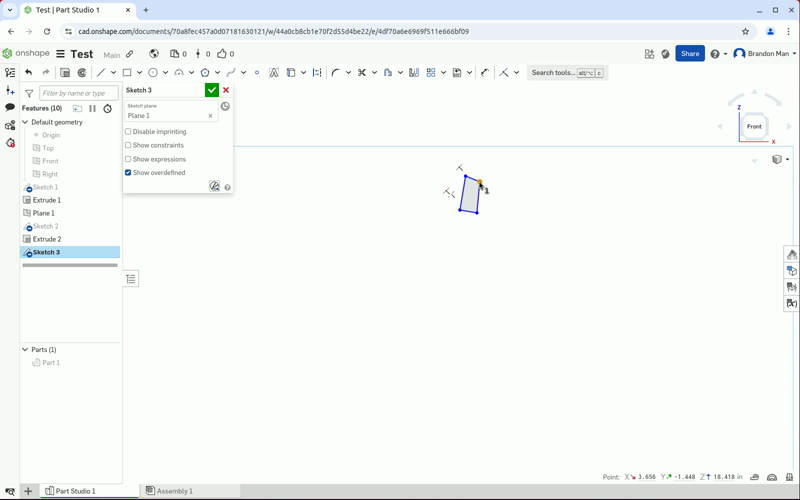
scroll(-6)
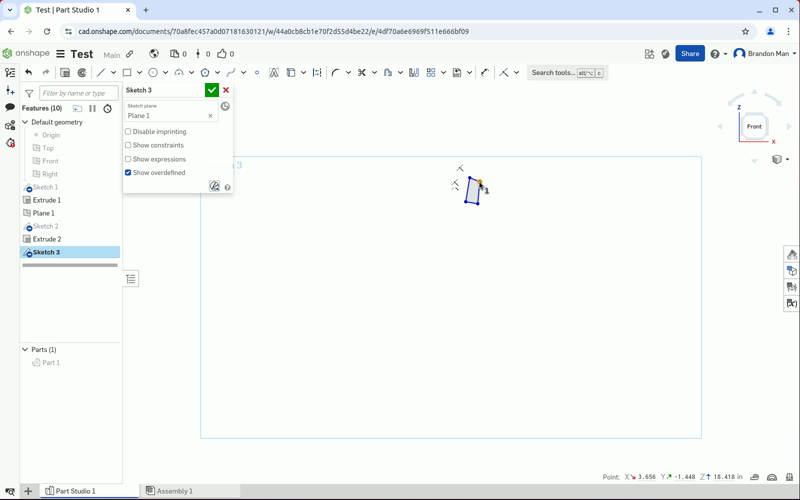
scroll(-6)
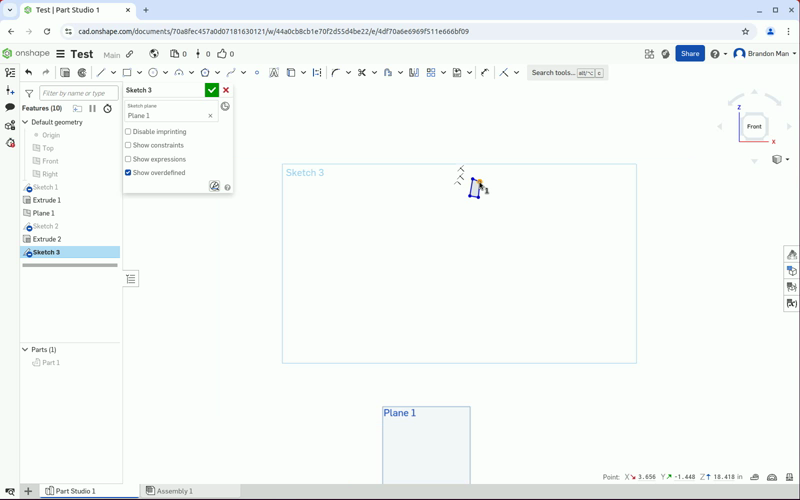
scroll(-6)
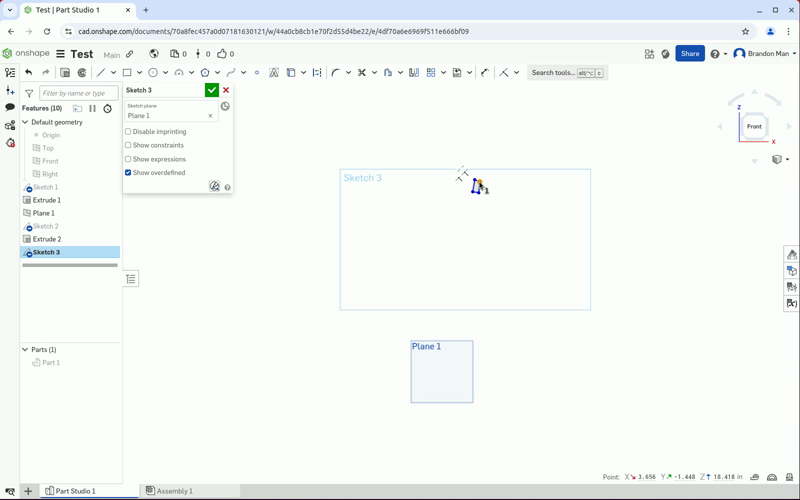
scroll(-6)
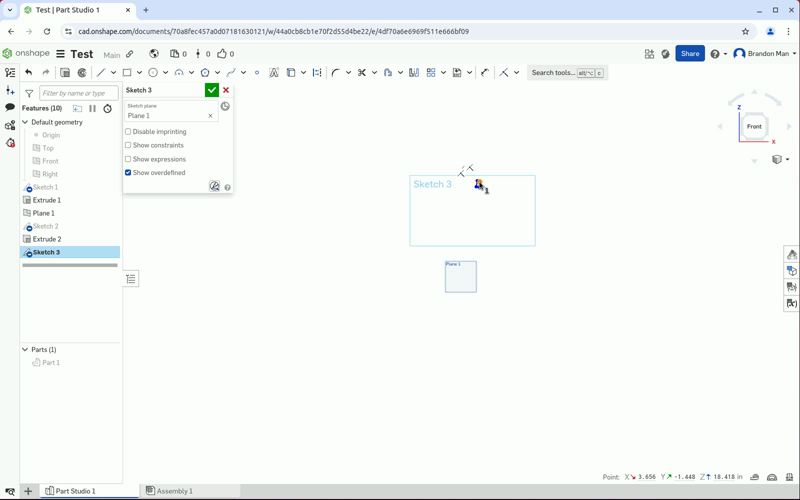
mouse_move(73, 352)
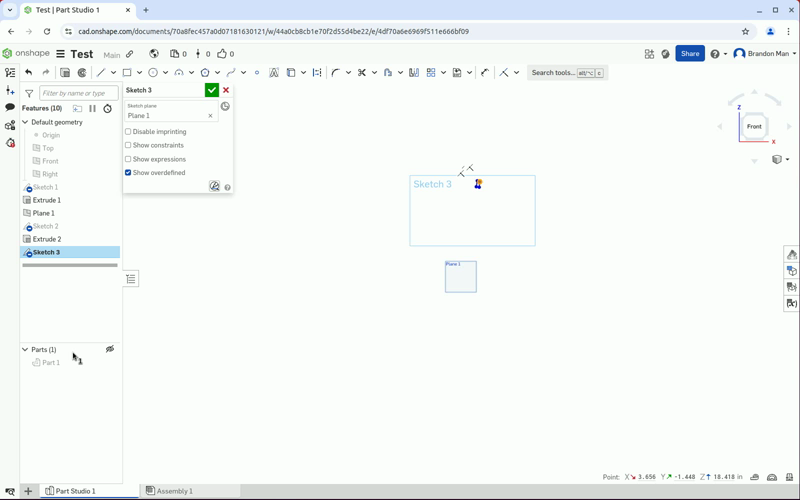
key(shift+y)
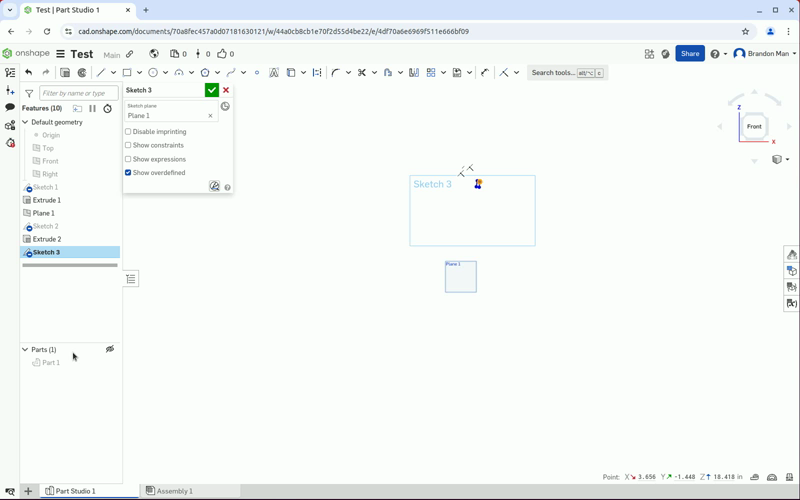
key(shift+e)
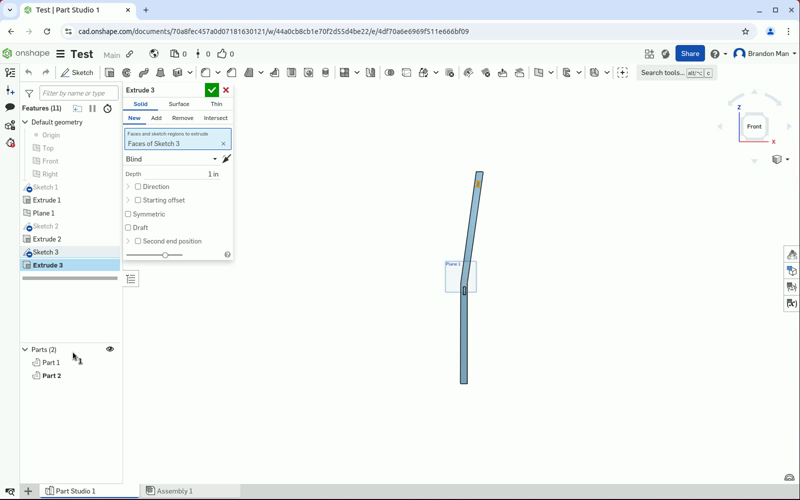
mouse_move(143, 106)
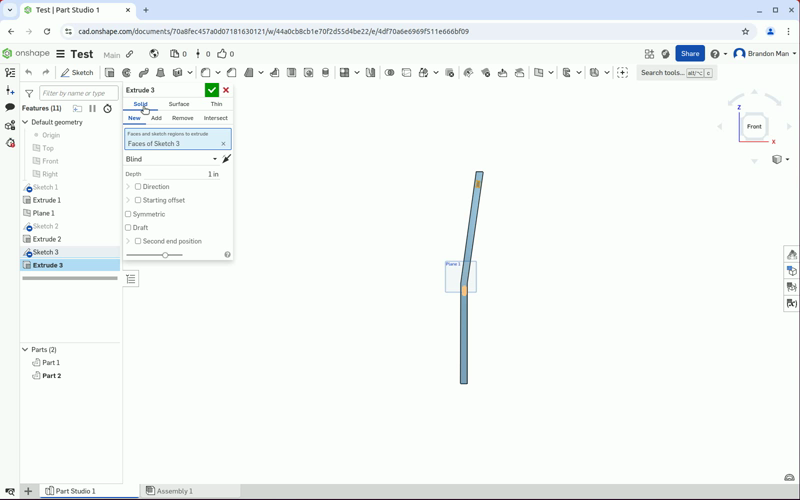
click(143, 106)
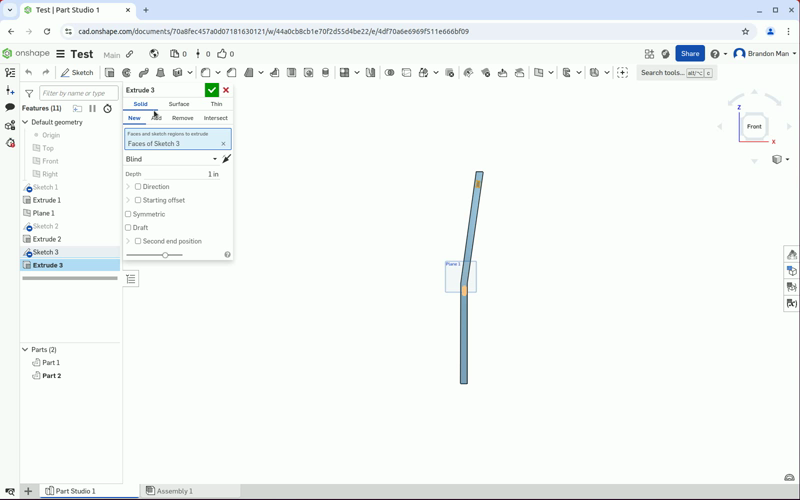
mouse_move(186, 120)
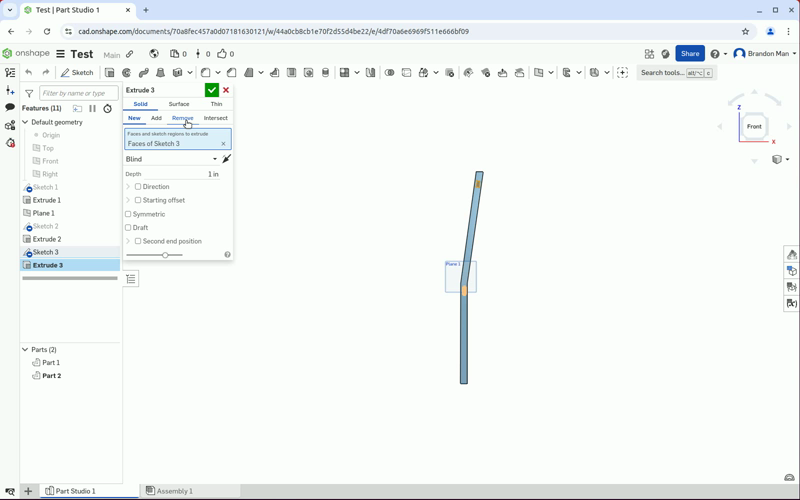
click(186, 120)
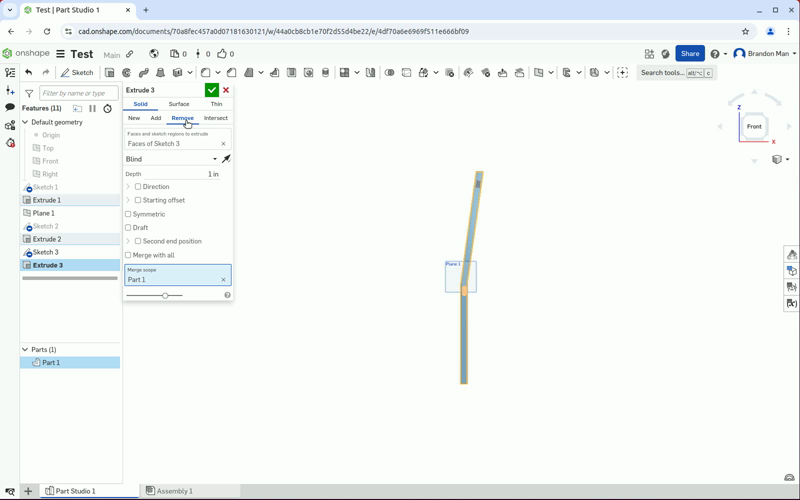
key(tab, 4)
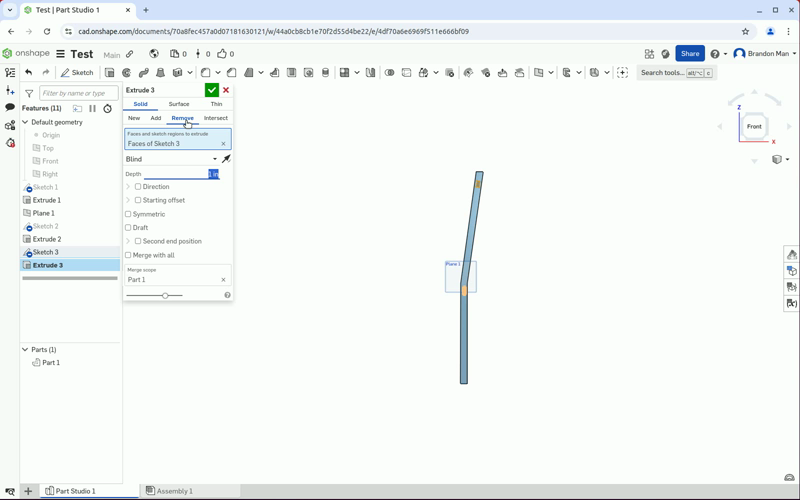
text(0.481)
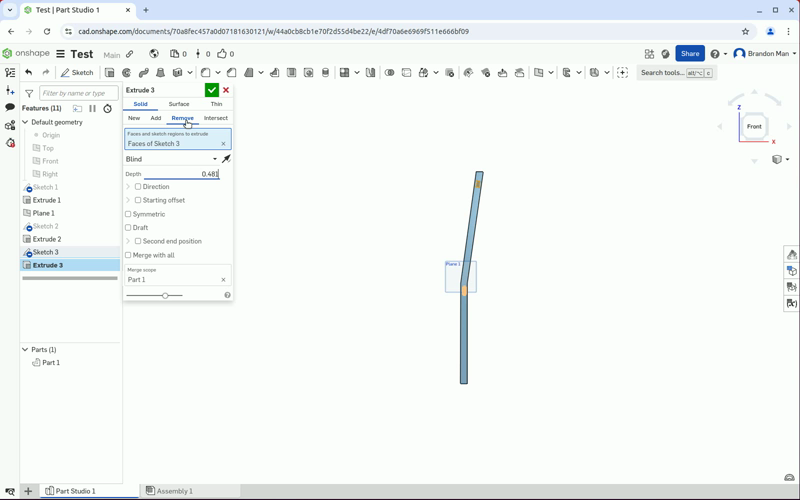
key(tab, 6)
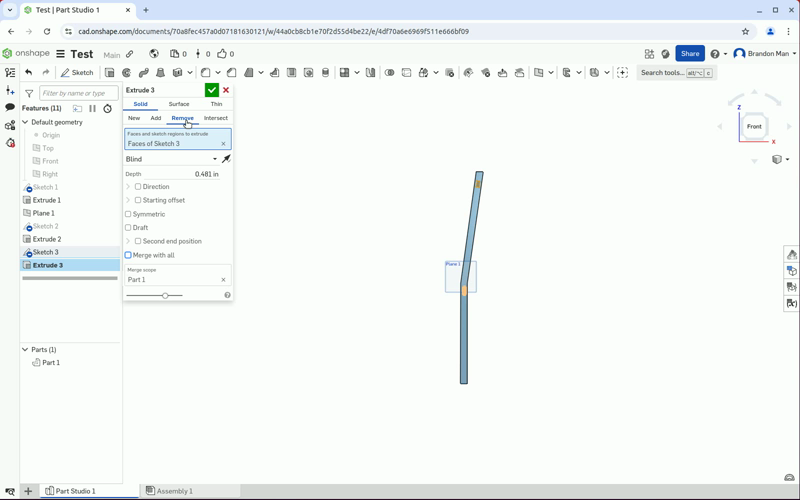
key(space)
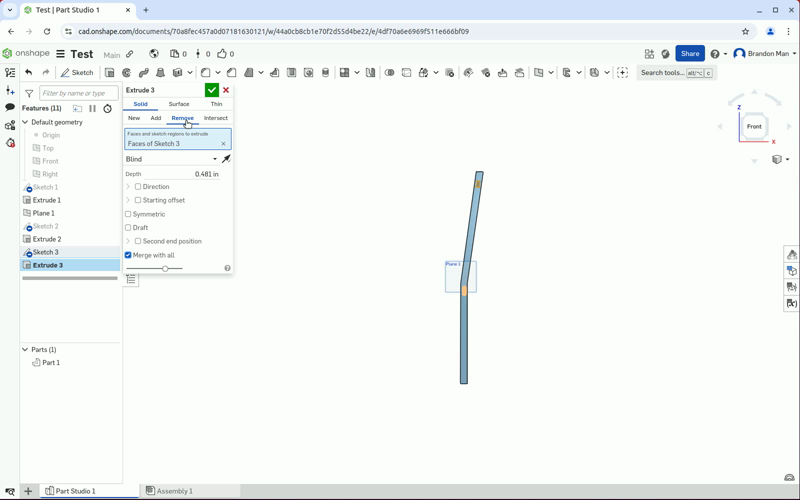
key(enter)
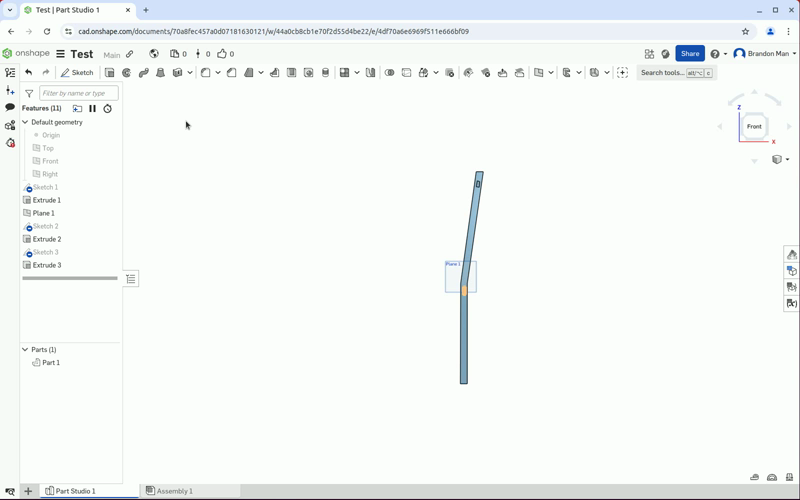
key(shift+h)
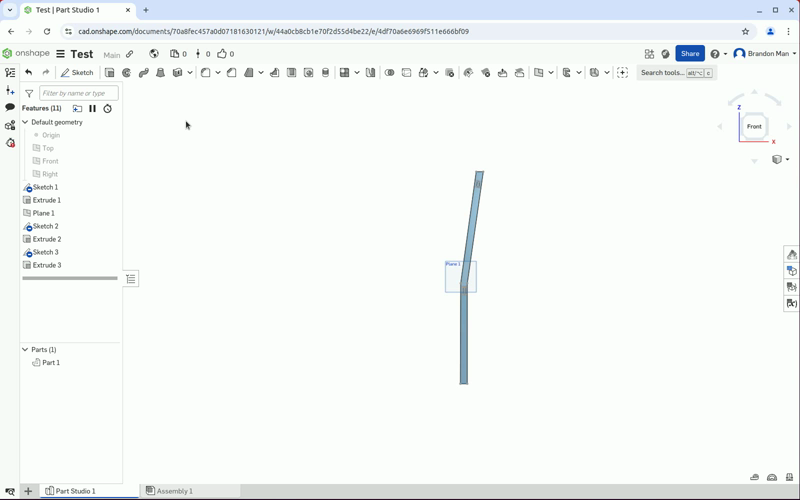
key(shift+h)
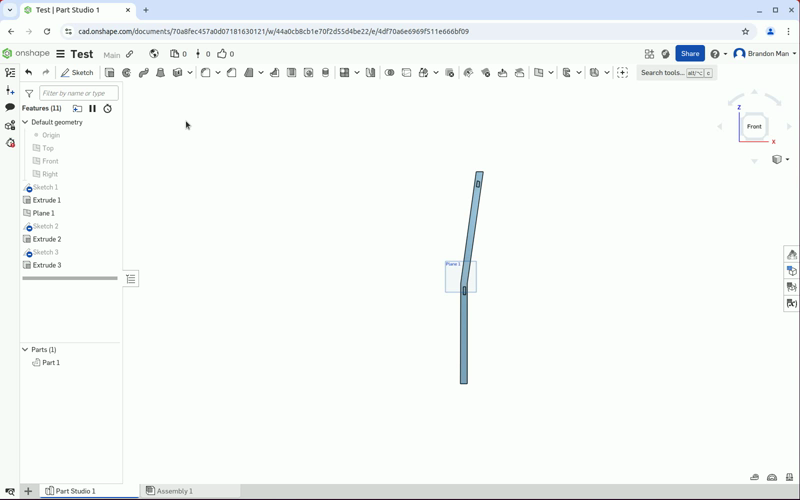
mouse_move(73, 189)
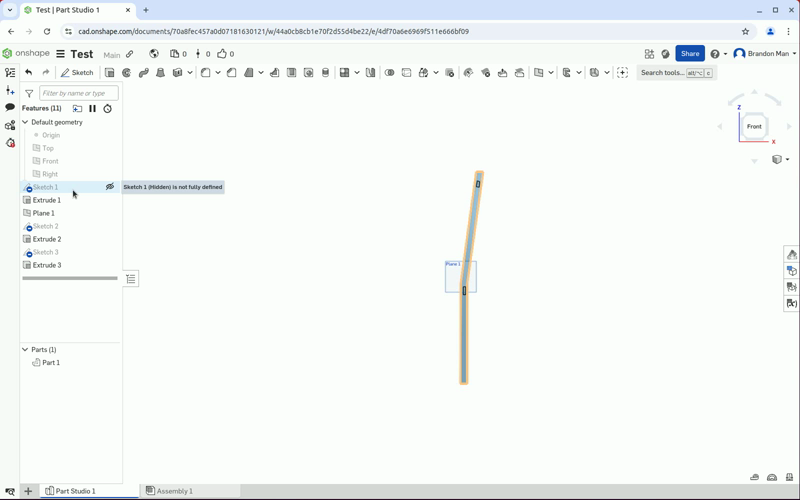
click(73, 189)
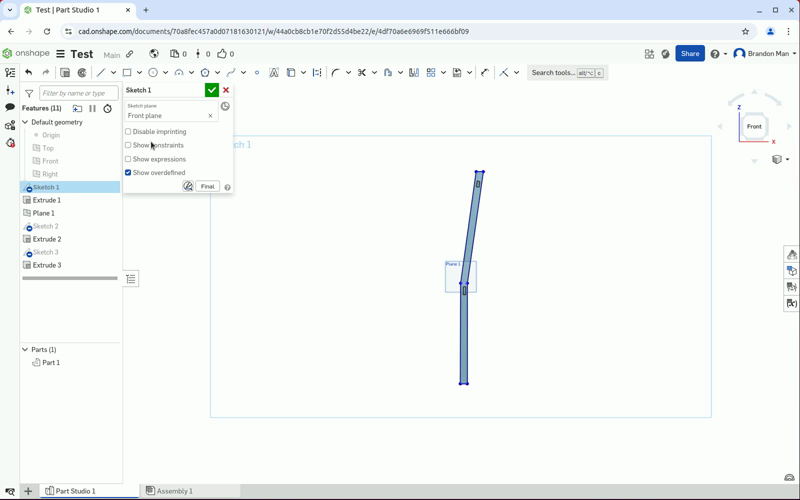
mouse_move(229, 92)
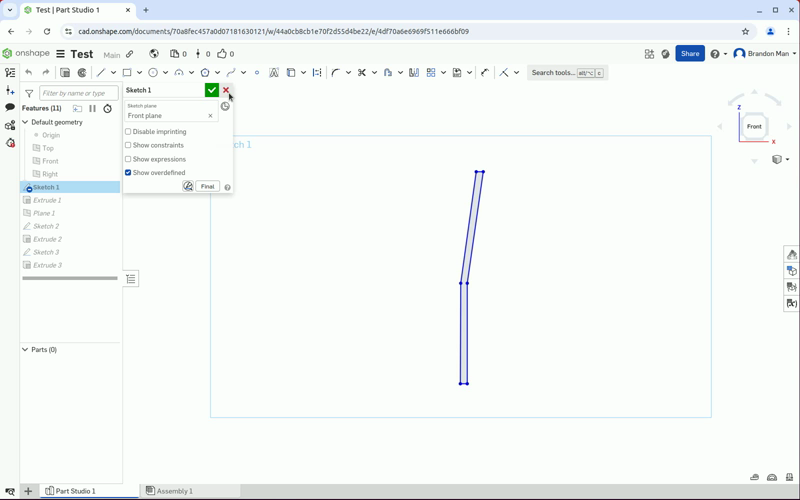
click(229, 92)
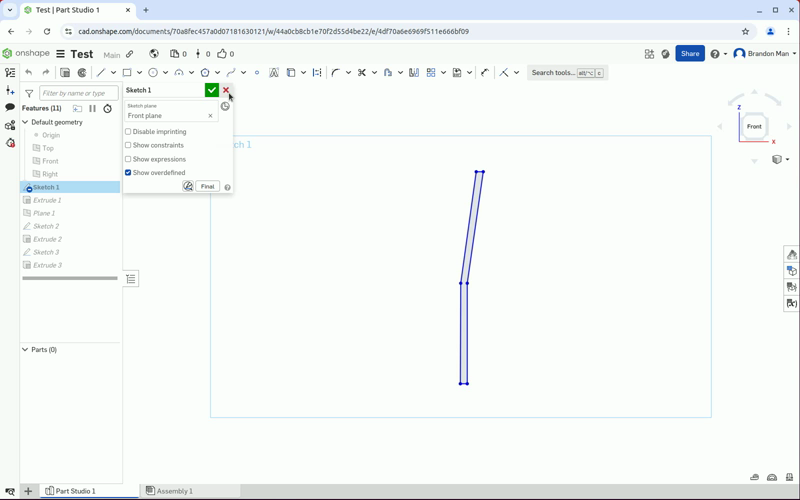
key(shift+s)
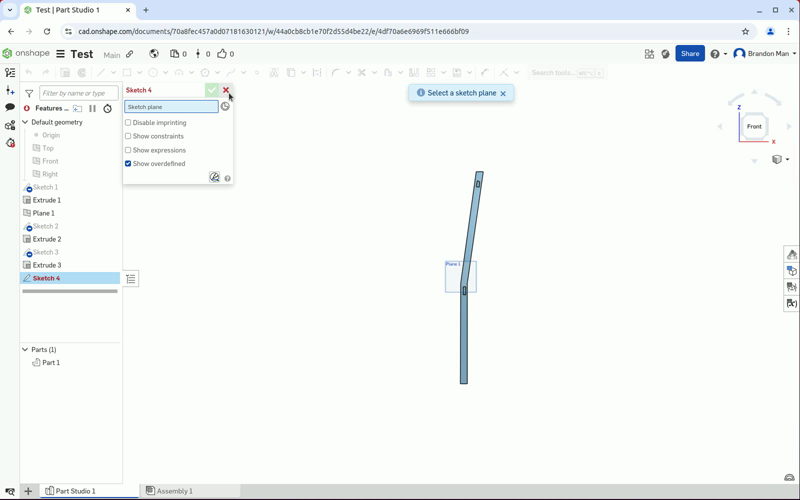
mouse_move(73, 215)
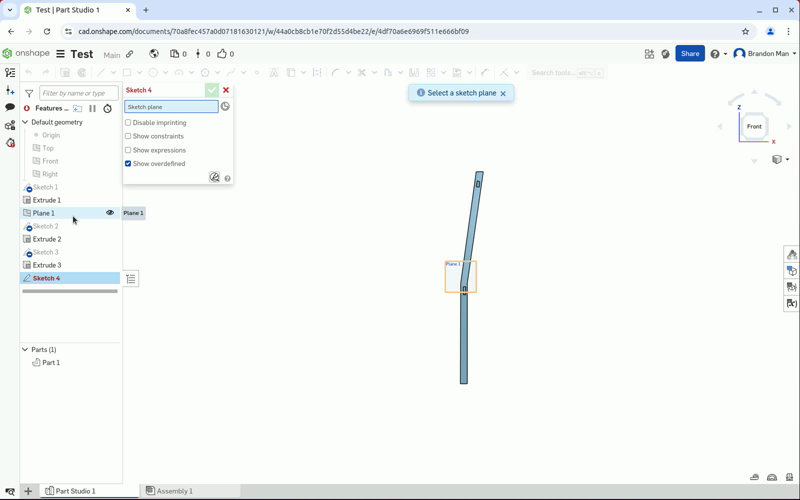
click(73, 215)
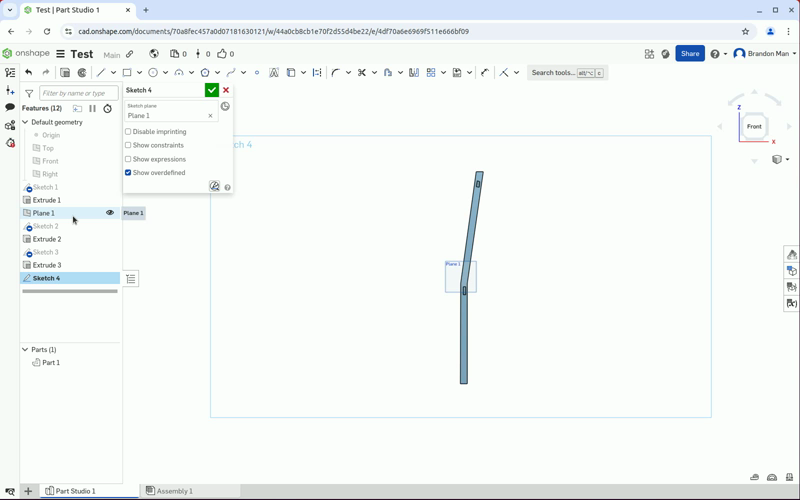
mouse_move(73, 352)
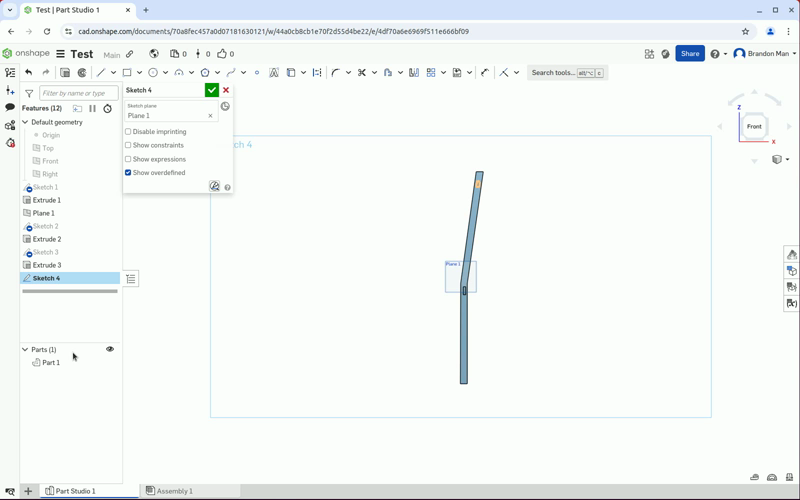
key(y)
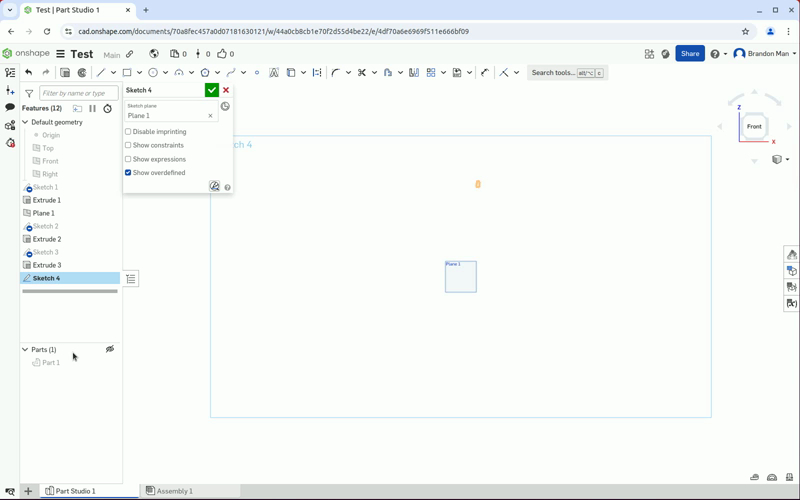
key(l)
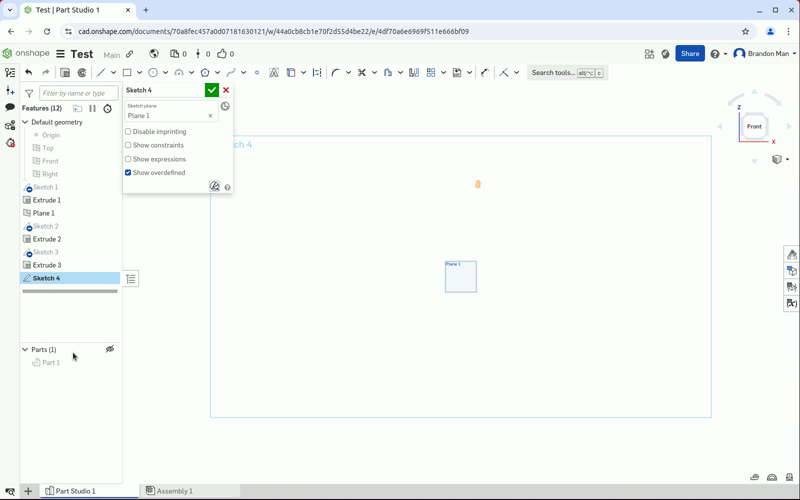
key_down(shift)
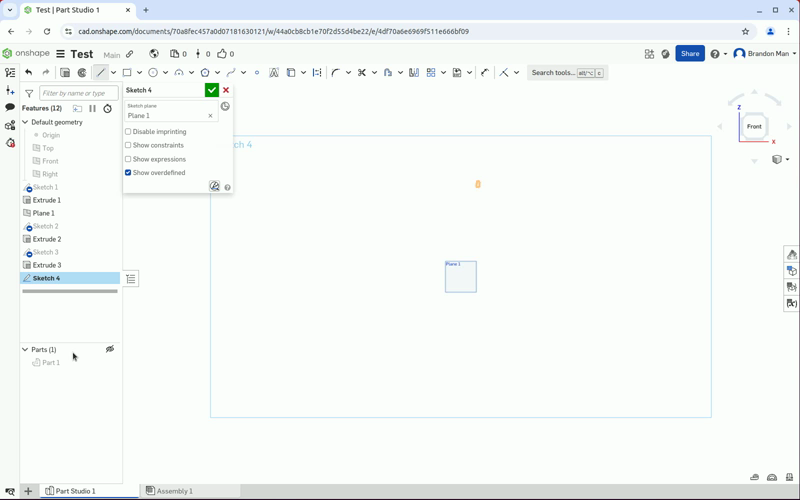
mouse_move(474, 201)
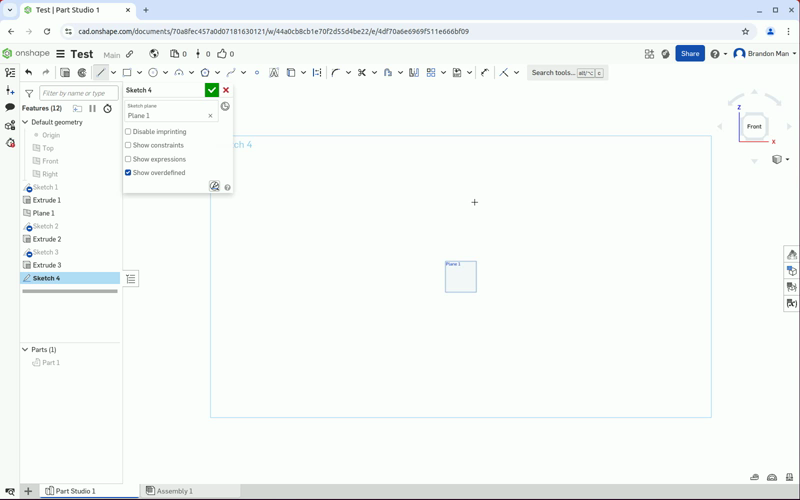
click(474, 201)
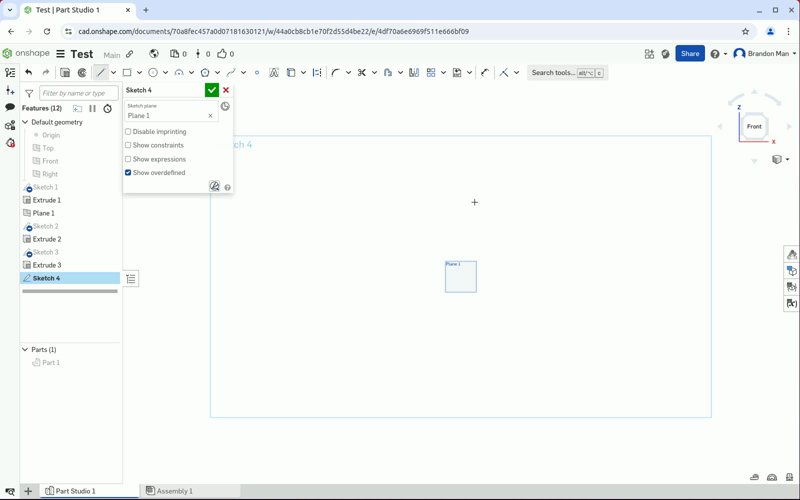
key_up(shift)
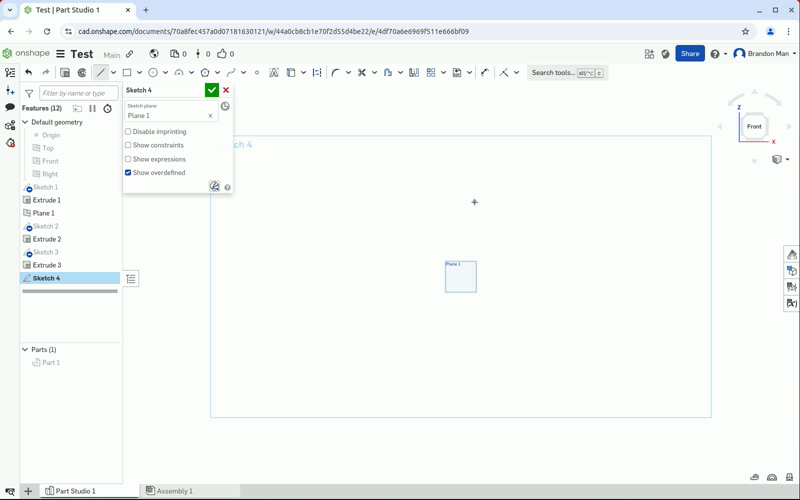
key_down(shift)
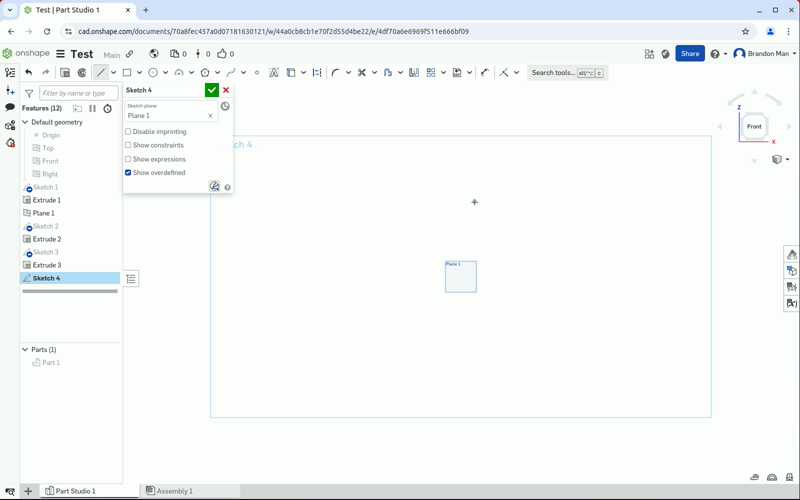
mouse_move(504, 201)
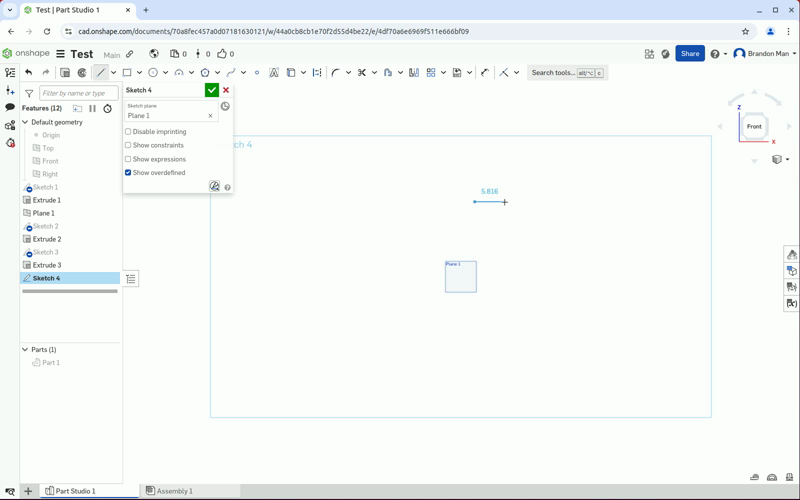
mouse_move(477, 202)
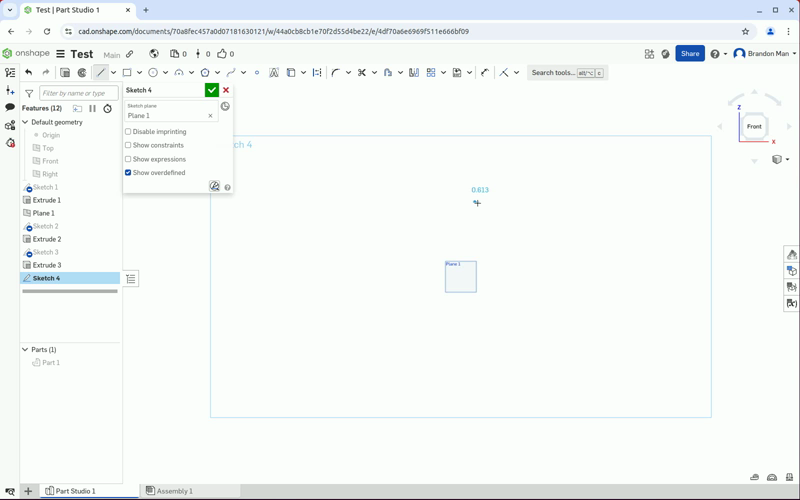
scroll(6)
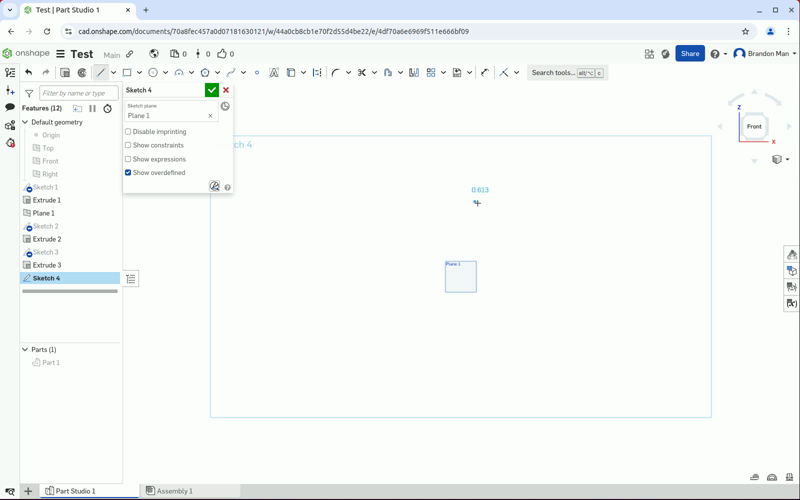
scroll(6)
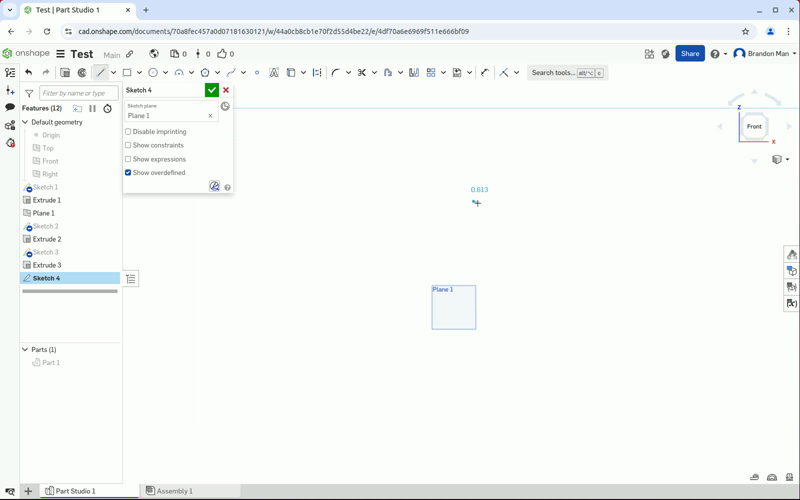
scroll(6)
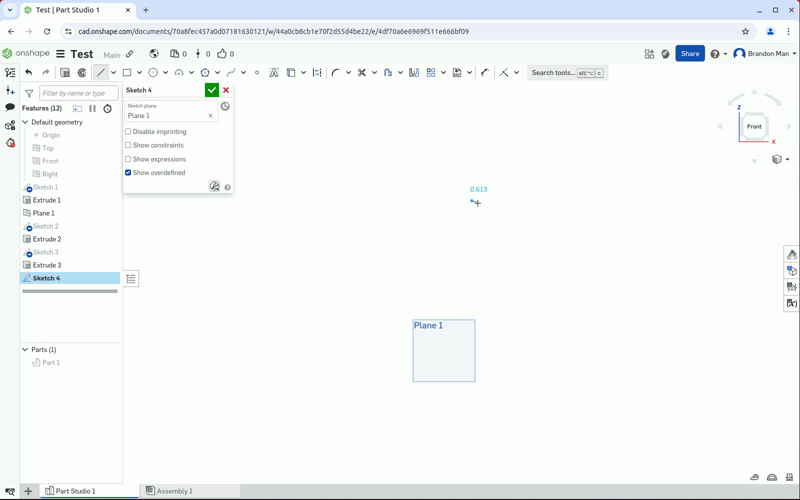
scroll(6)
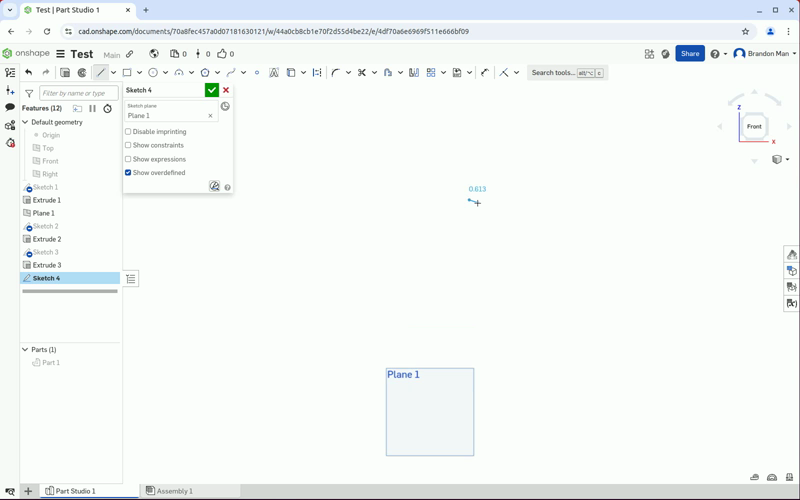
scroll(6)
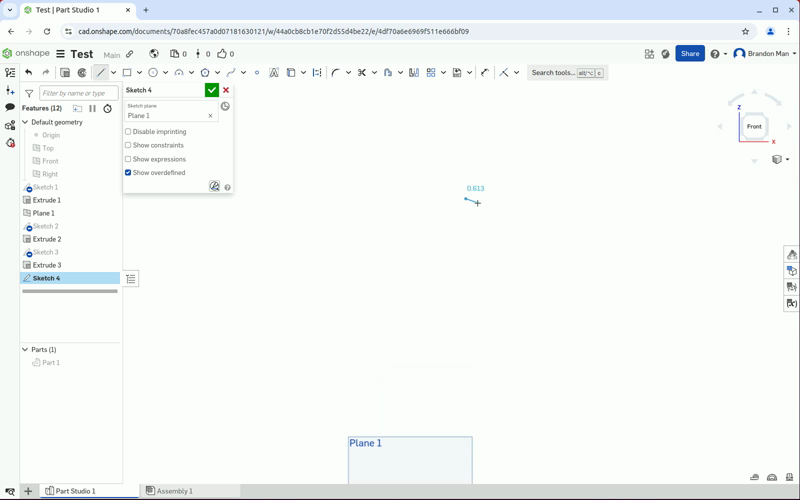
scroll(6)
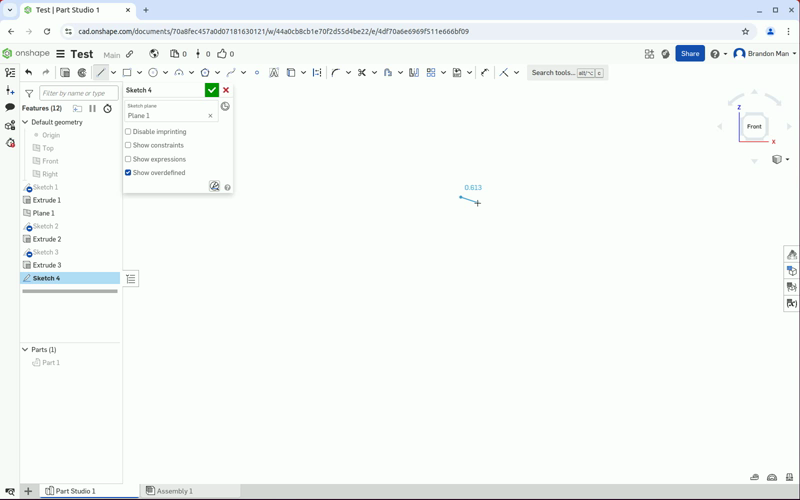
scroll(6)
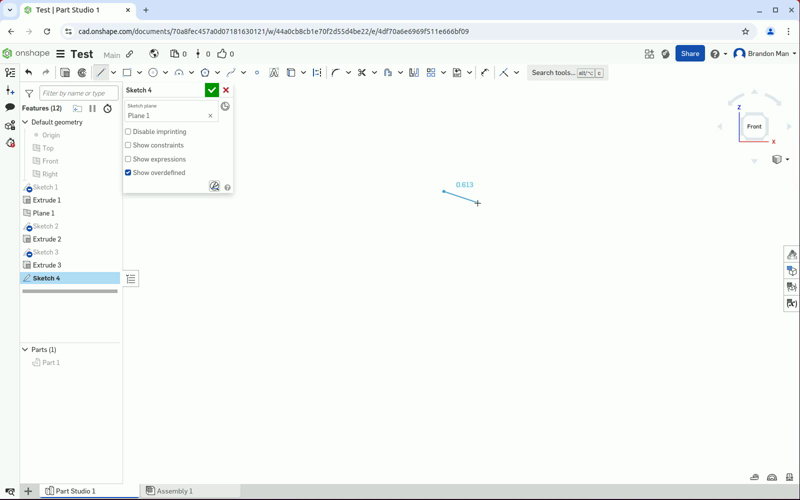
click(477, 202)
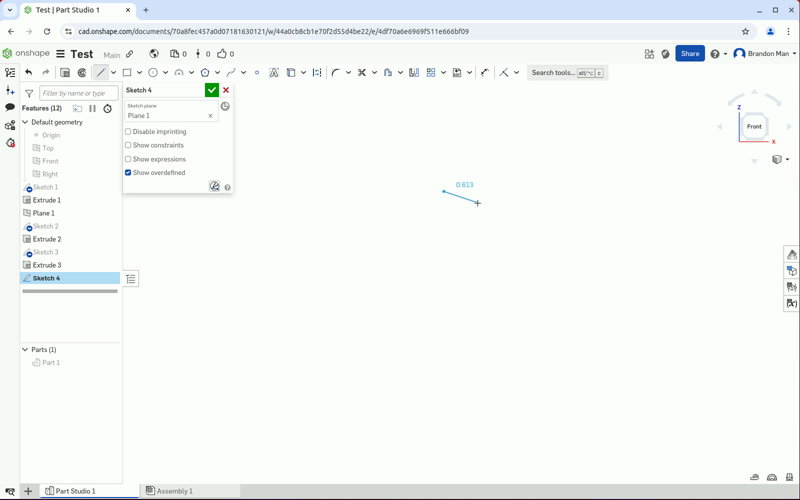
scroll(-6)
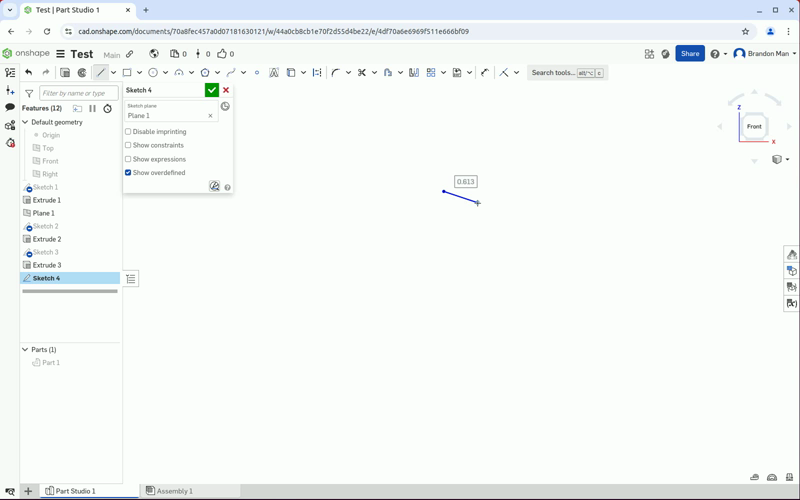
scroll(-6)
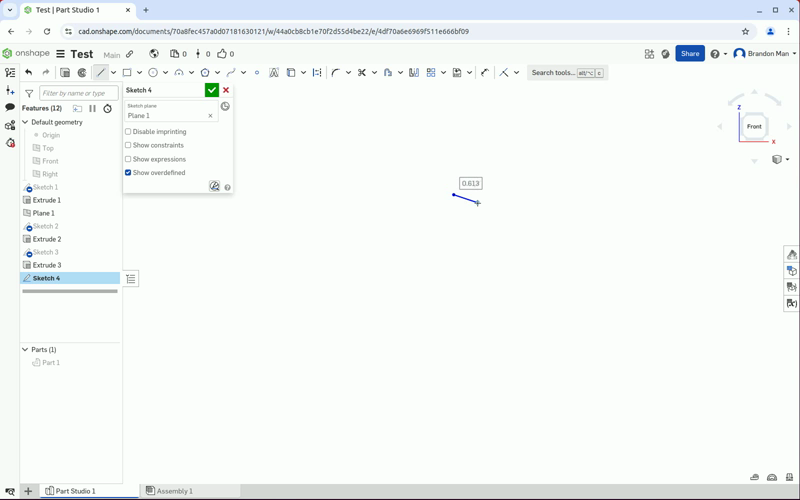
scroll(-6)
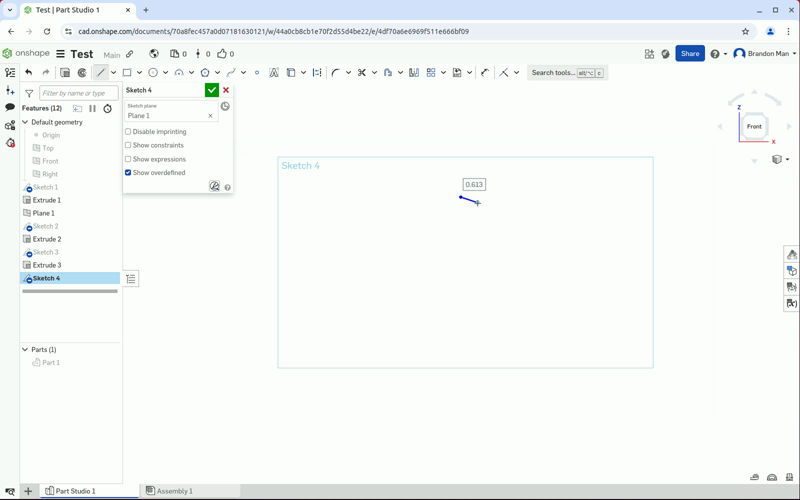
scroll(-6)
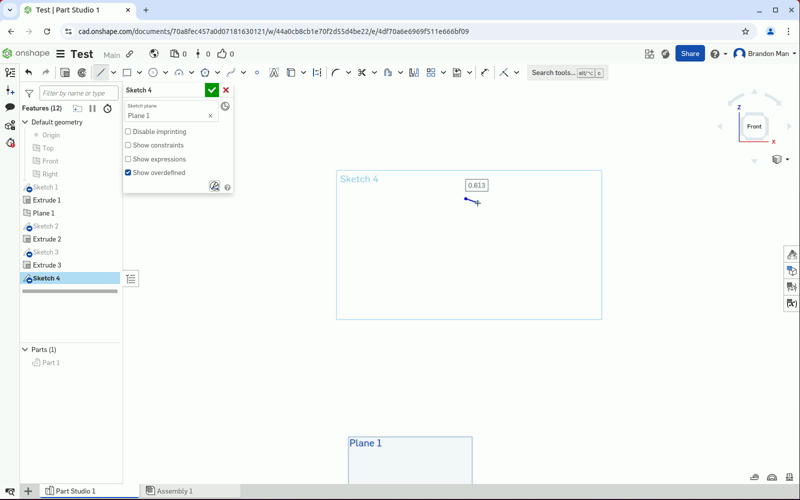
scroll(-6)
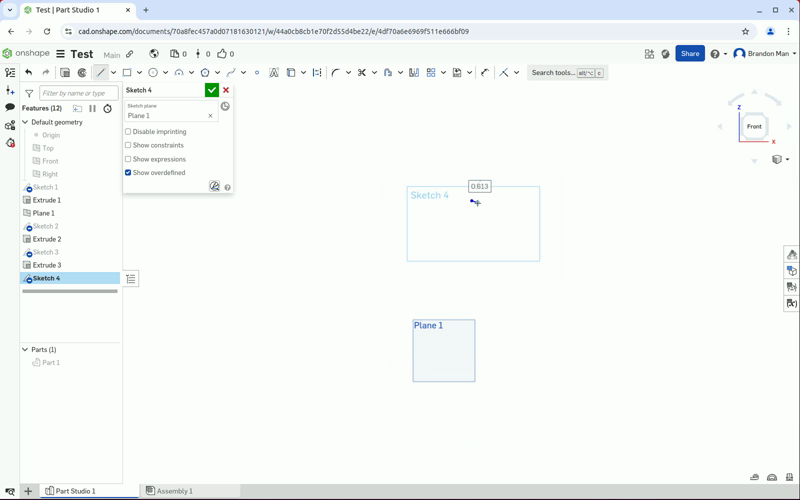
scroll(-6)
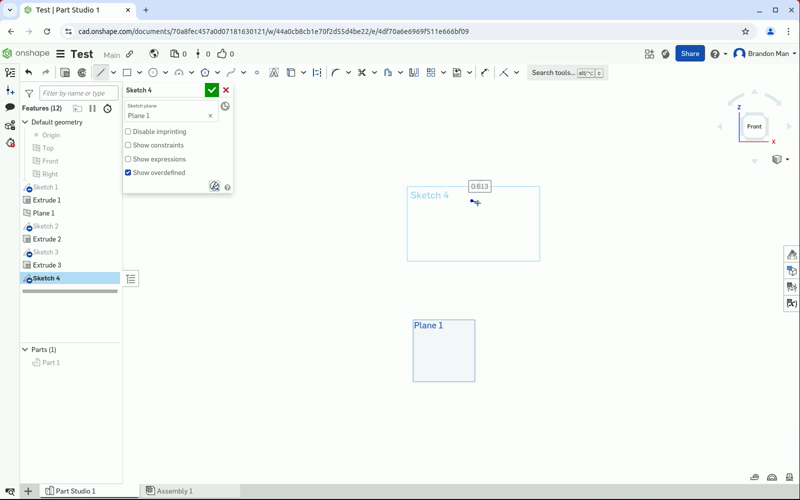
scroll(-6)
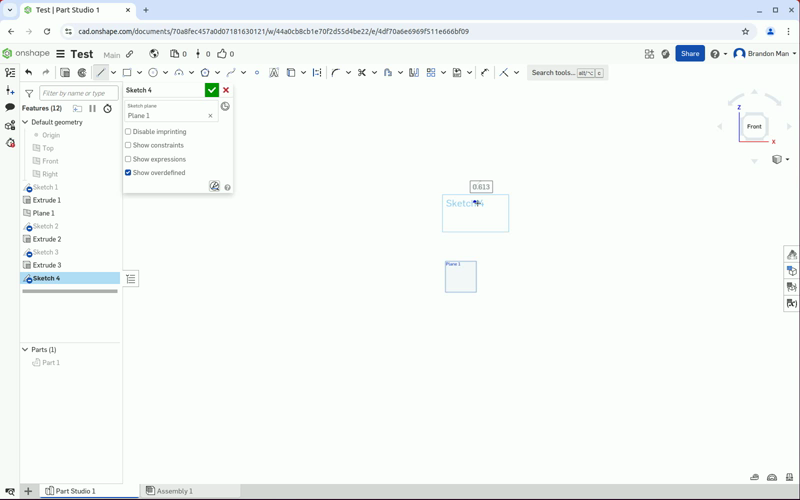
key_up(shift)
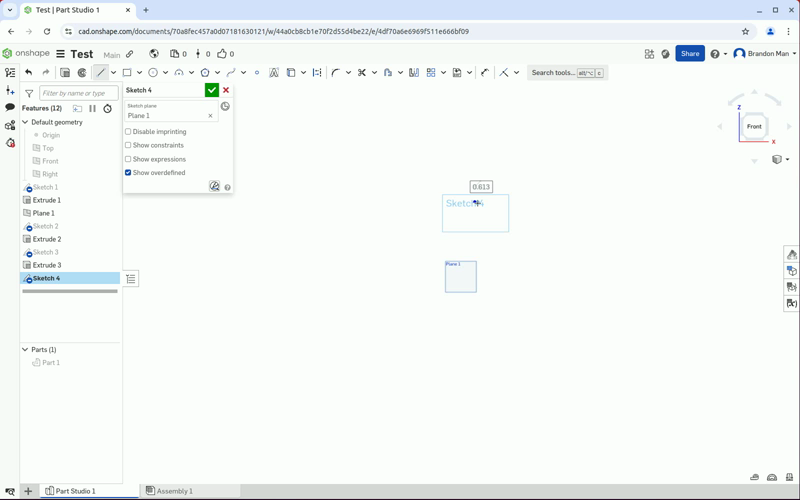
key_down(shift)
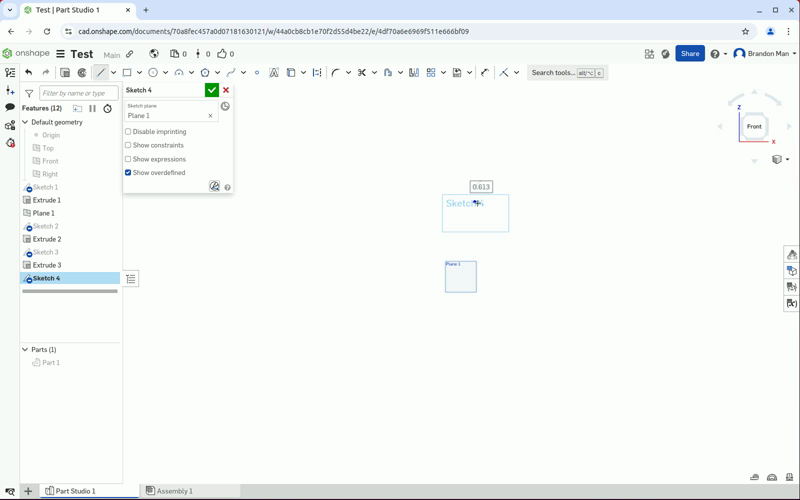
mouse_move(507, 202)
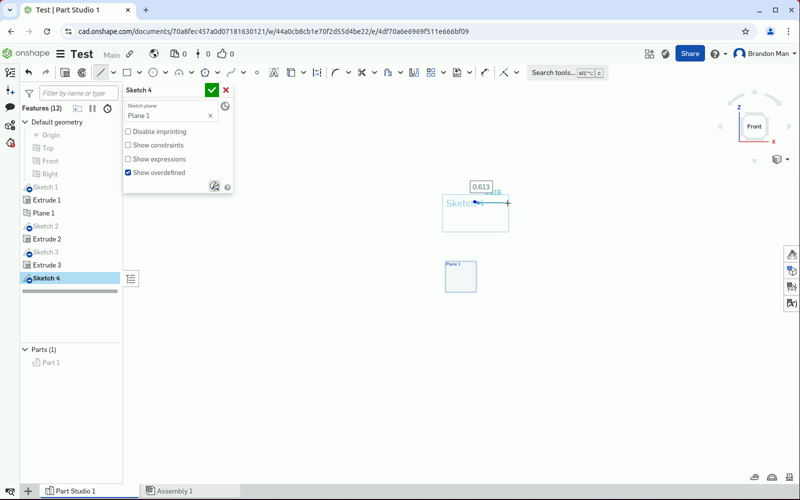
mouse_move(478, 196)
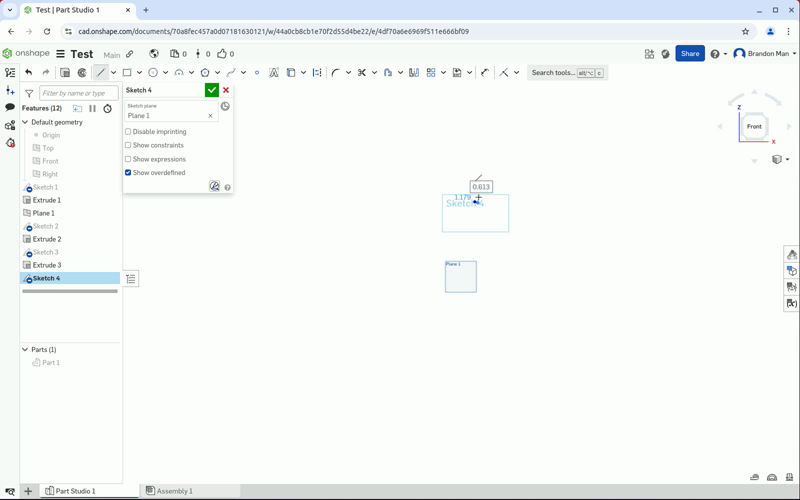
scroll(6)
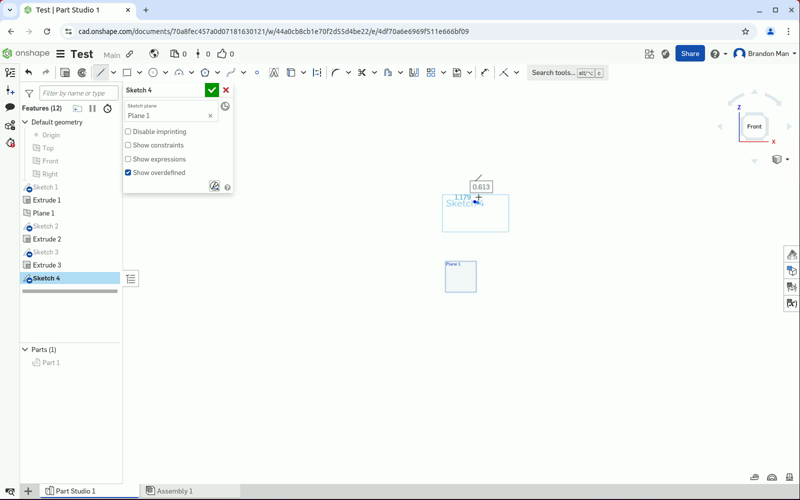
scroll(6)
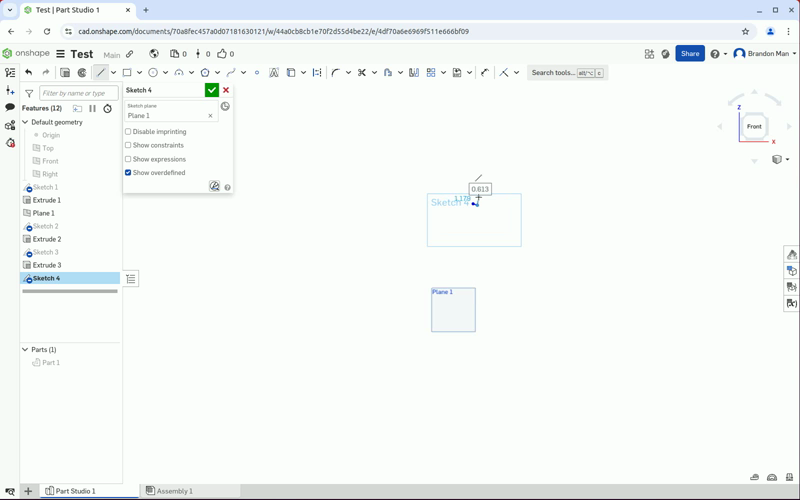
scroll(6)
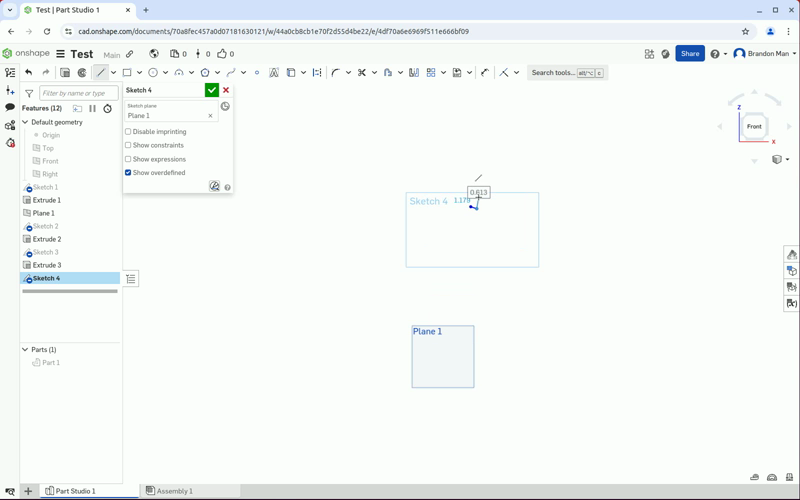
scroll(6)
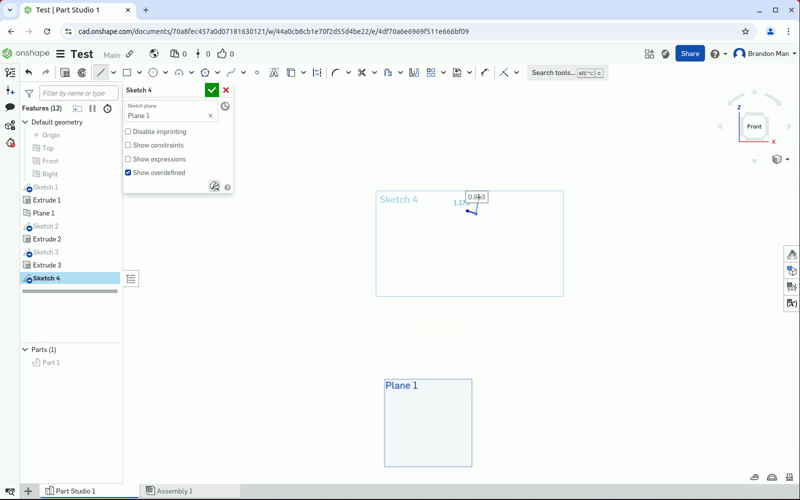
scroll(6)
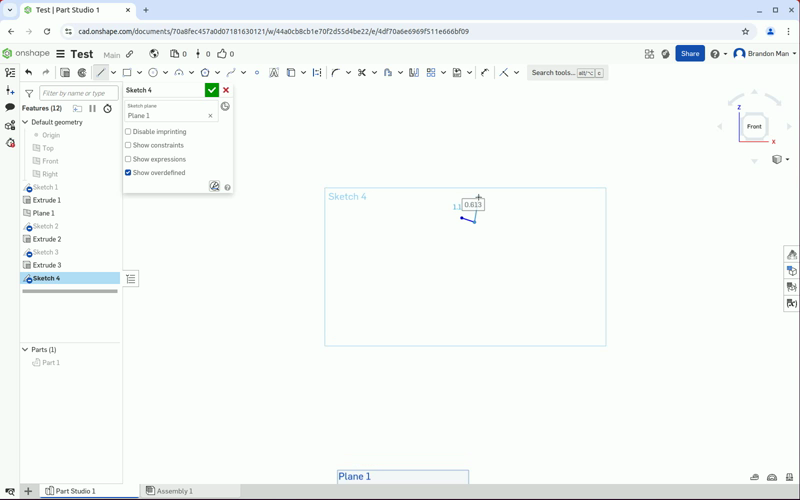
scroll(6)
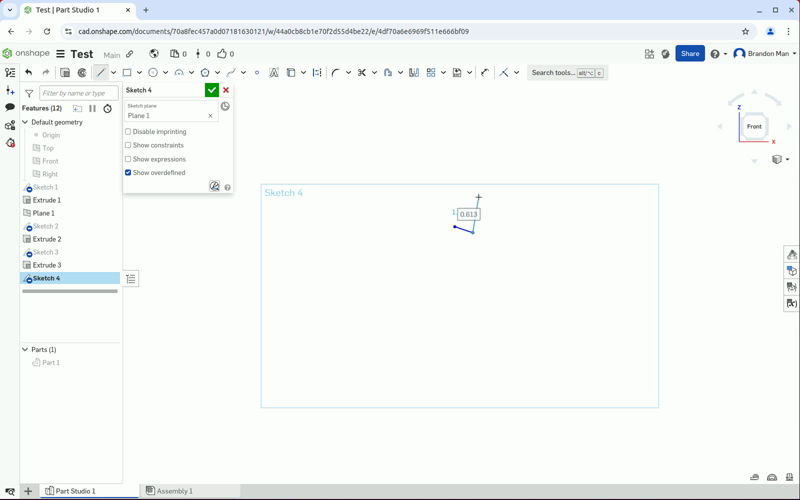
scroll(6)
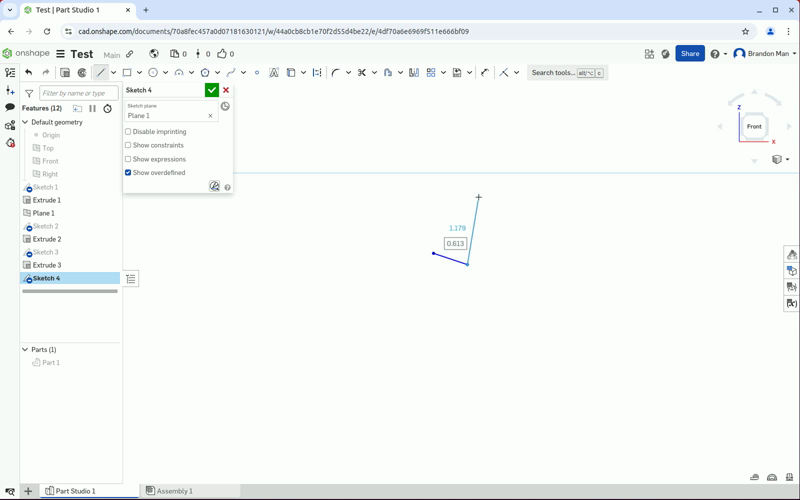
click(478, 196)
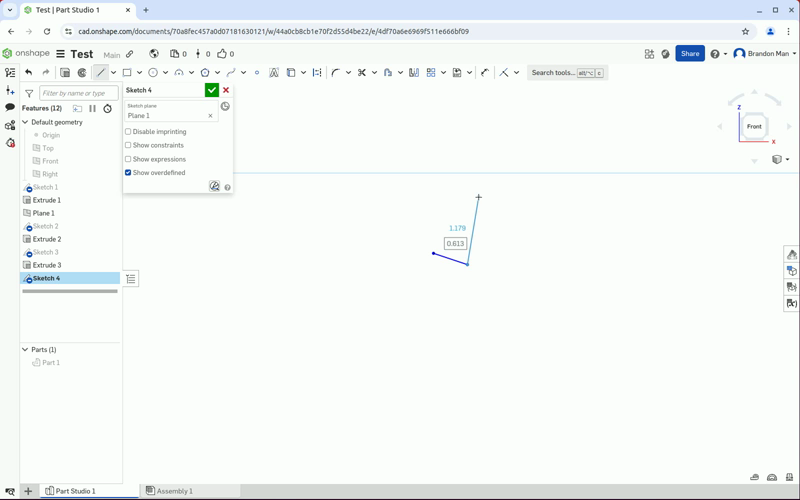
scroll(-6)
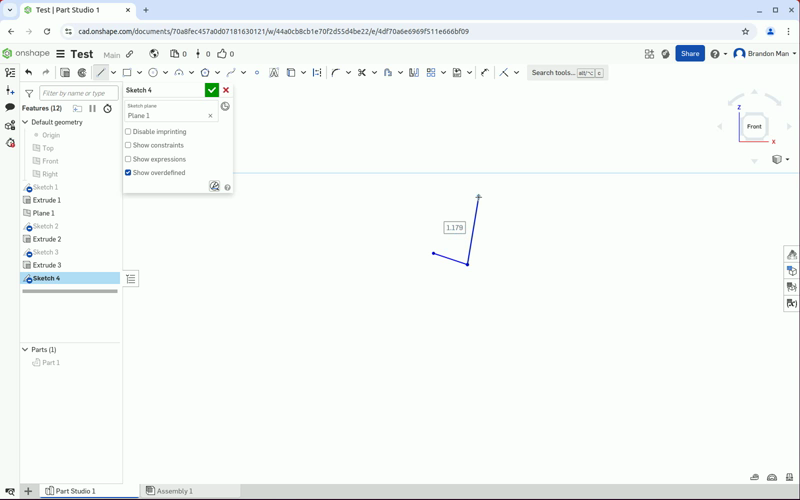
scroll(-6)
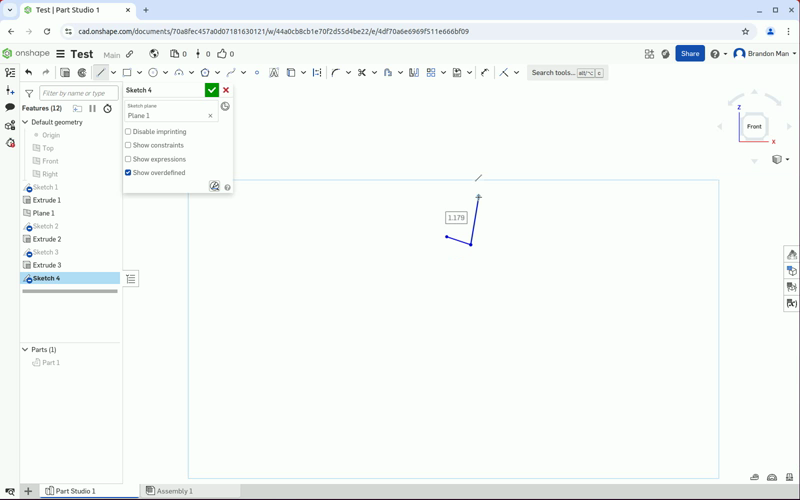
scroll(-6)
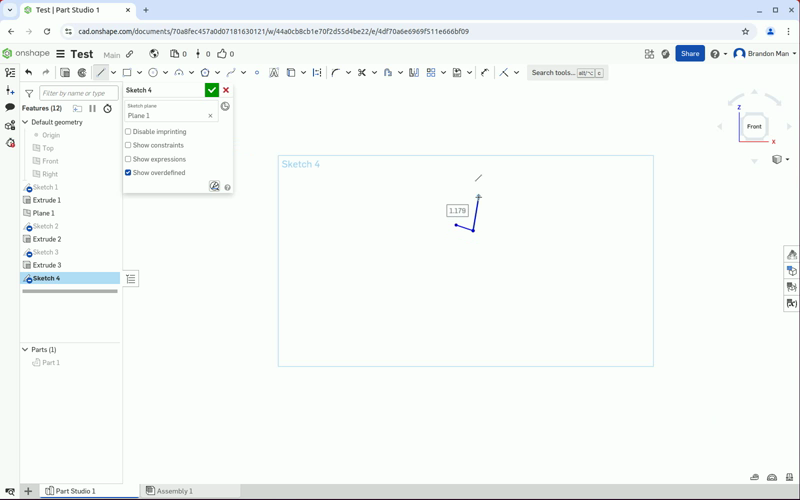
scroll(-6)
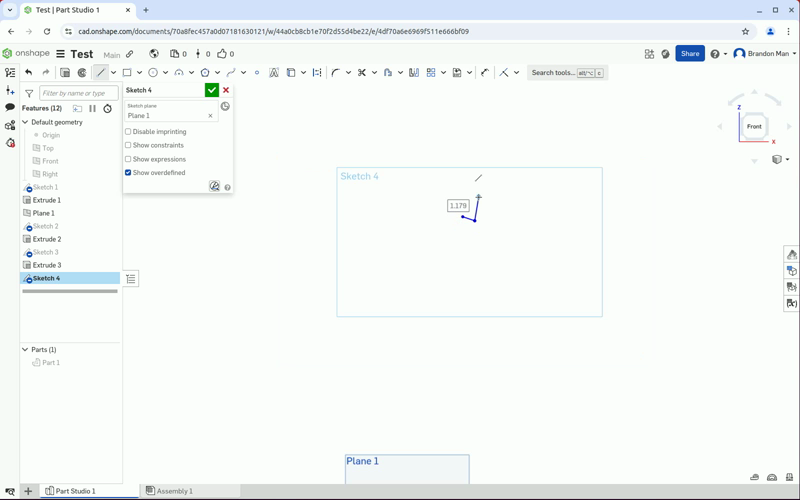
scroll(-6)
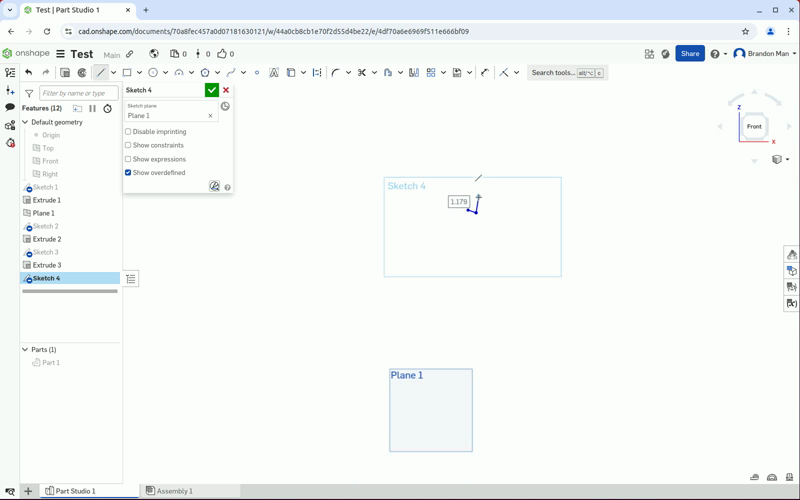
scroll(-6)
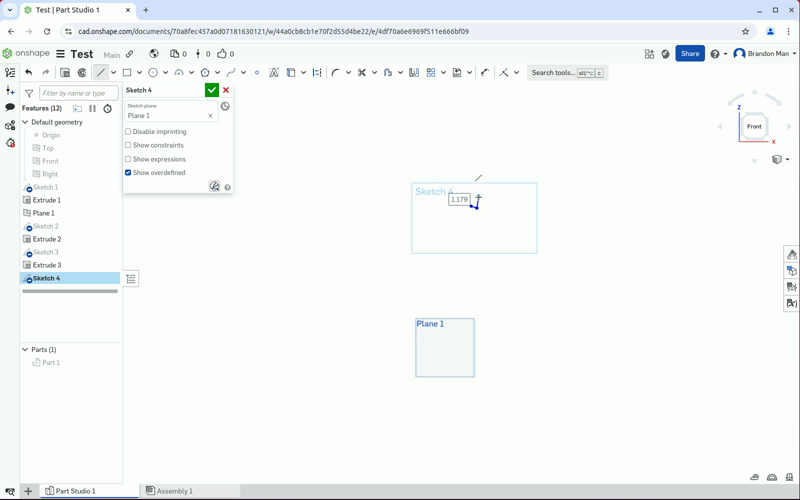
scroll(-6)
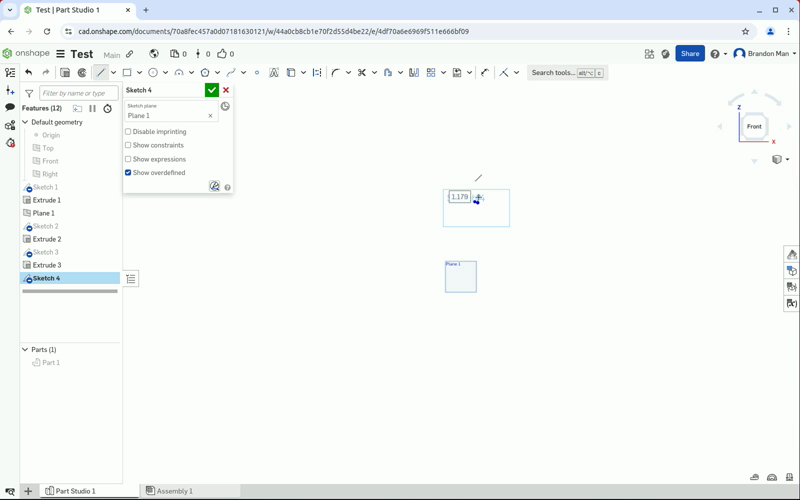
key_up(shift)
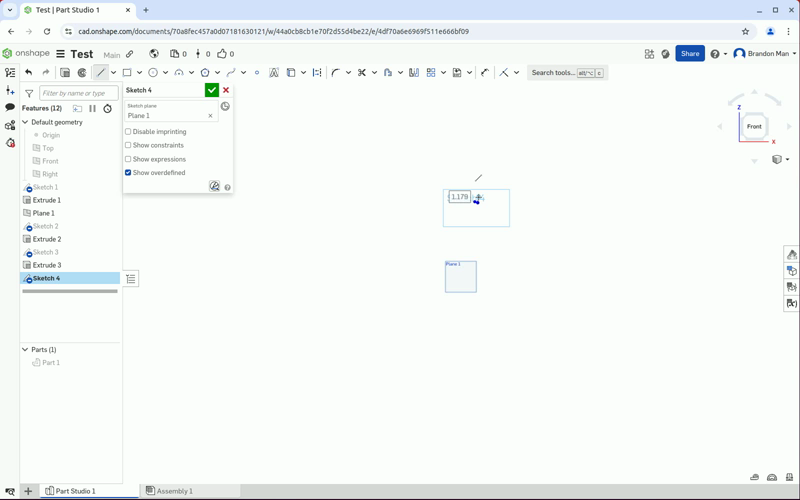
key_down(shift)
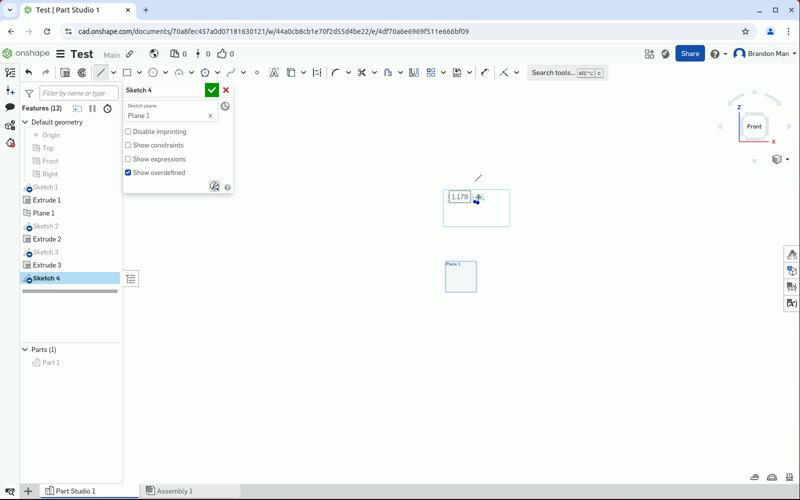
mouse_move(508, 196)
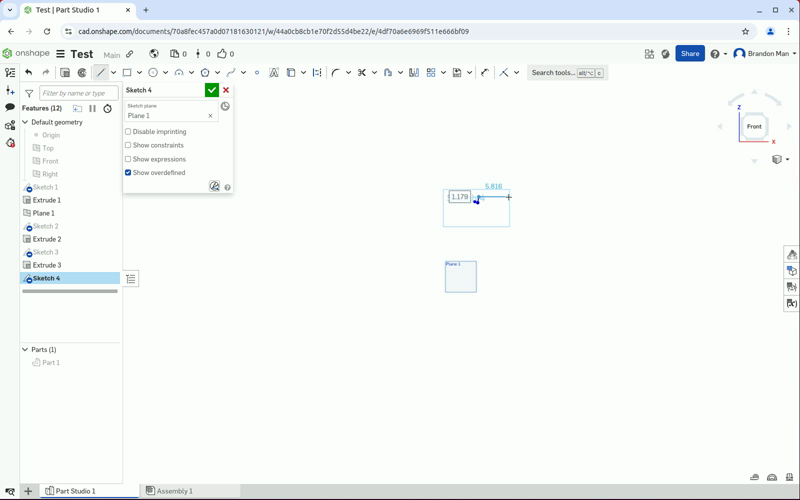
mouse_move(475, 196)
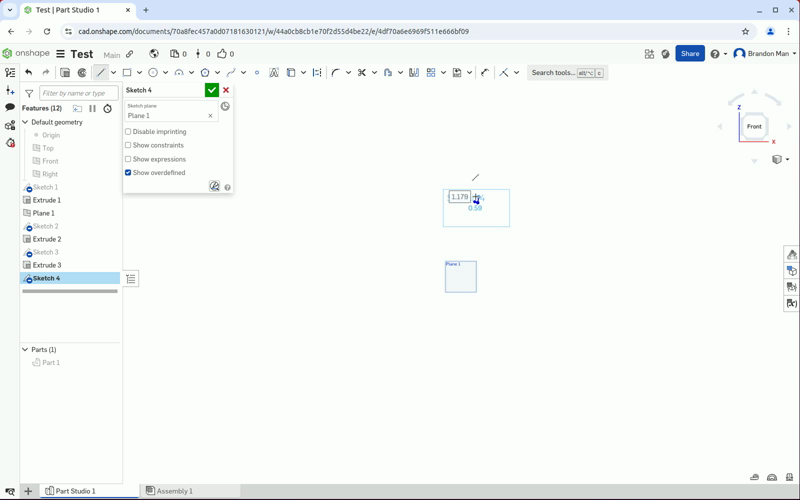
scroll(6)
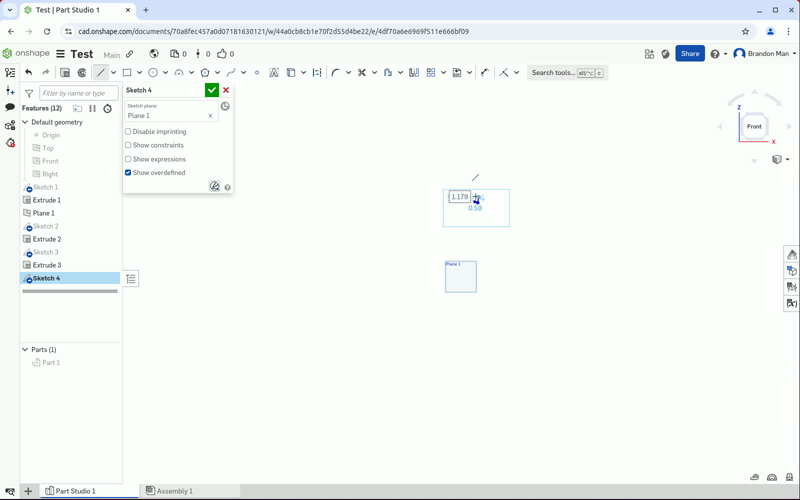
scroll(6)
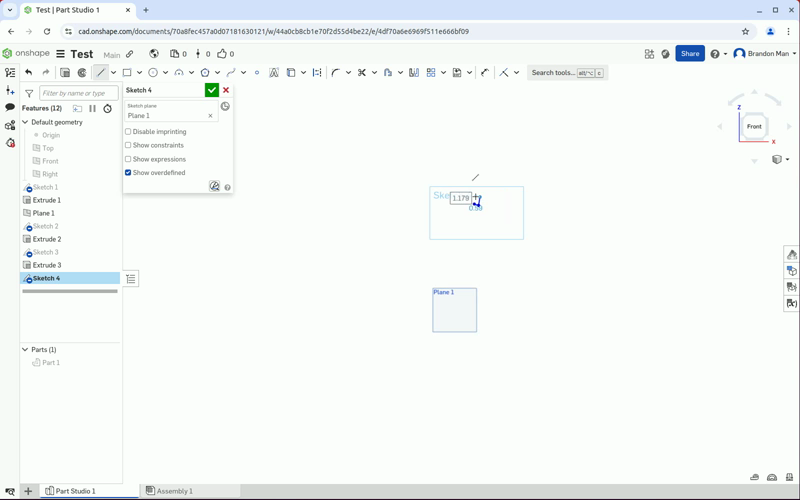
scroll(6)
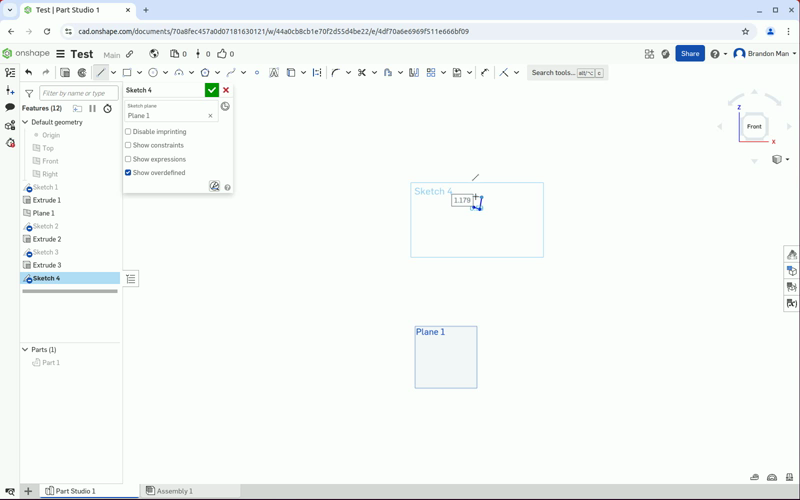
scroll(6)
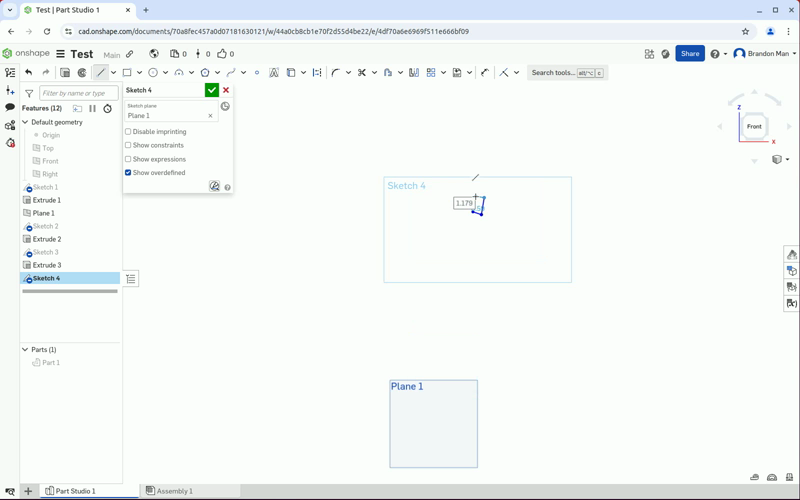
scroll(6)
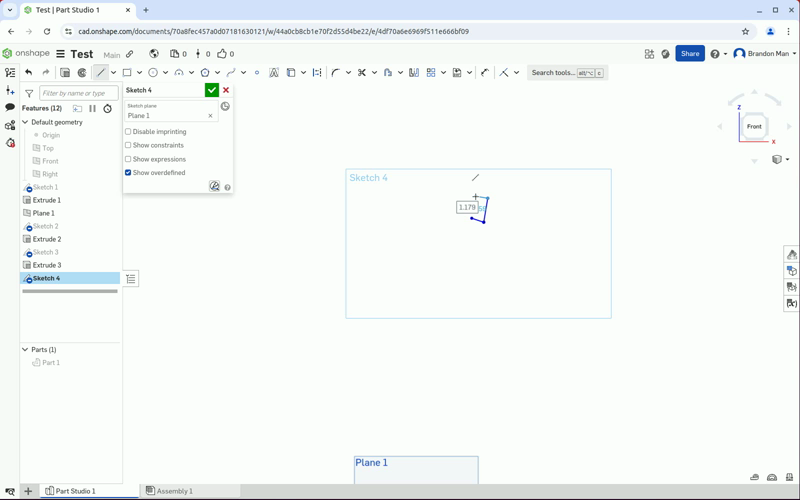
scroll(6)
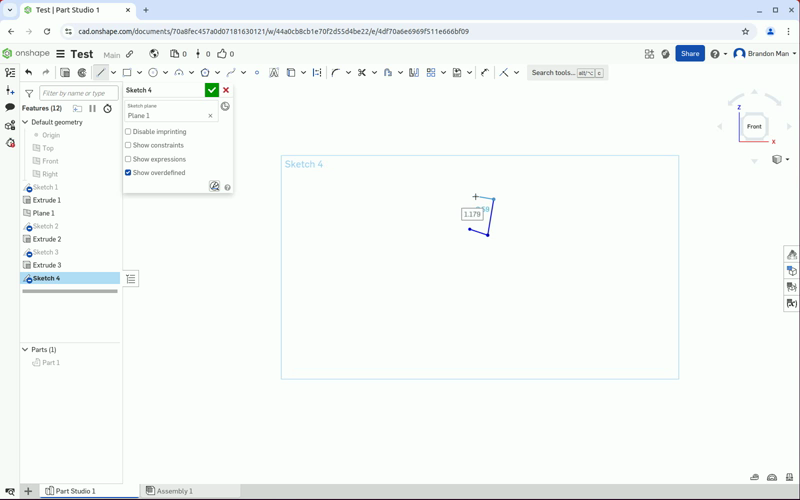
scroll(6)
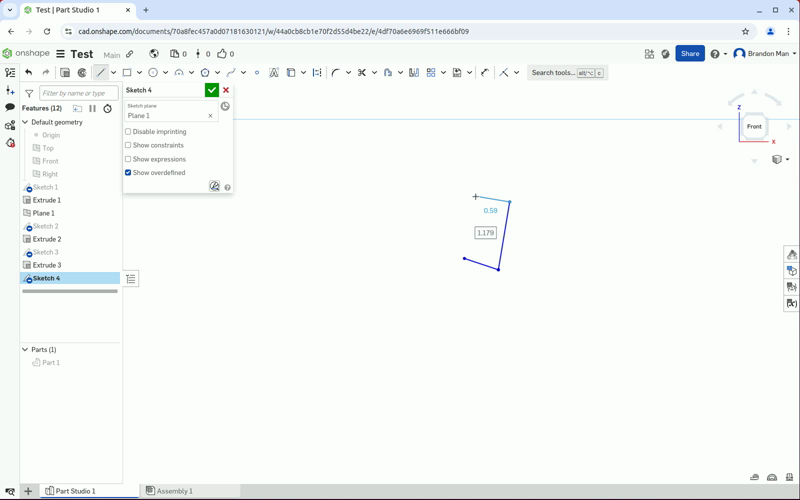
click(475, 196)
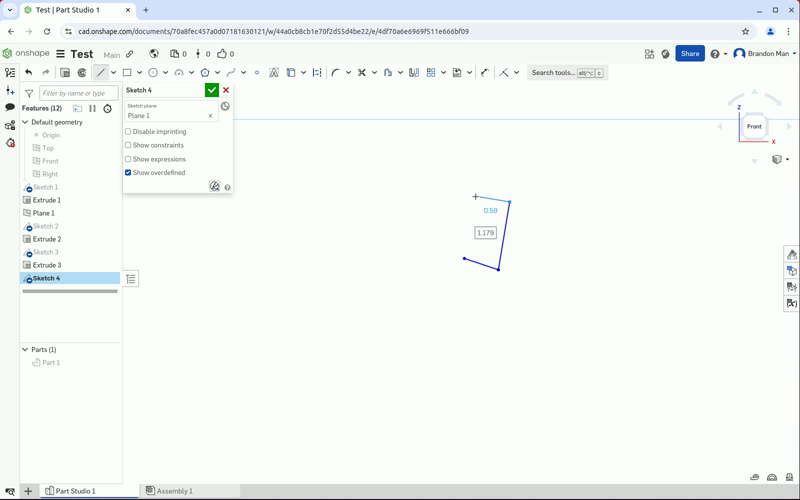
scroll(-6)
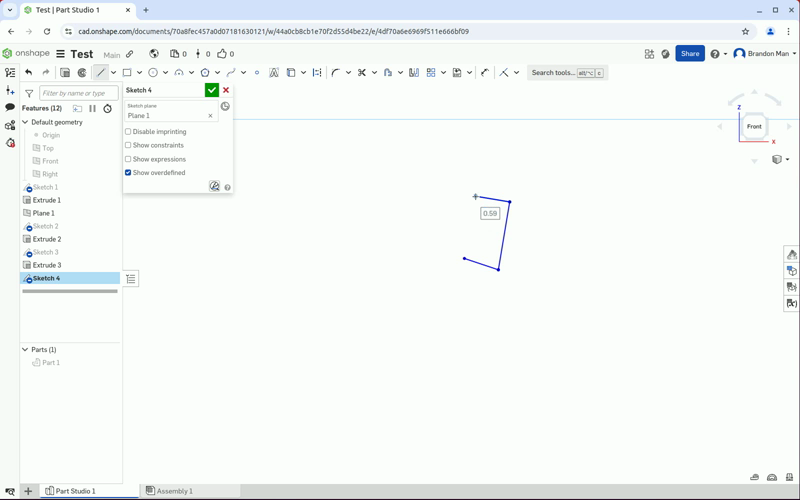
scroll(-6)
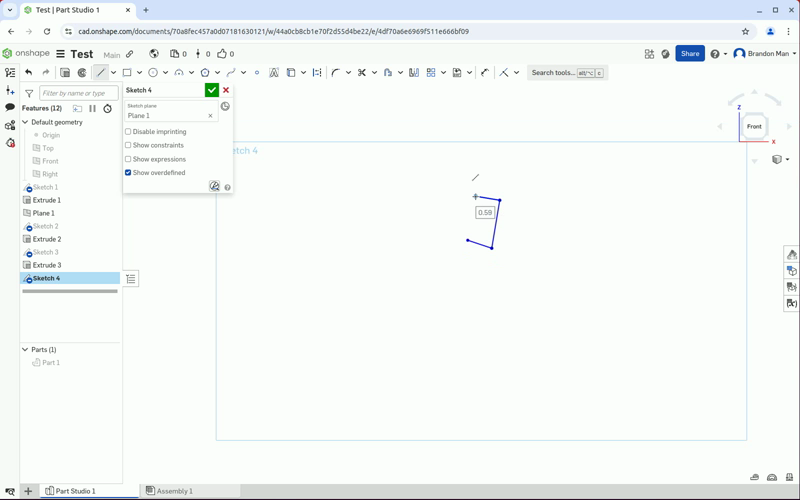
scroll(-6)
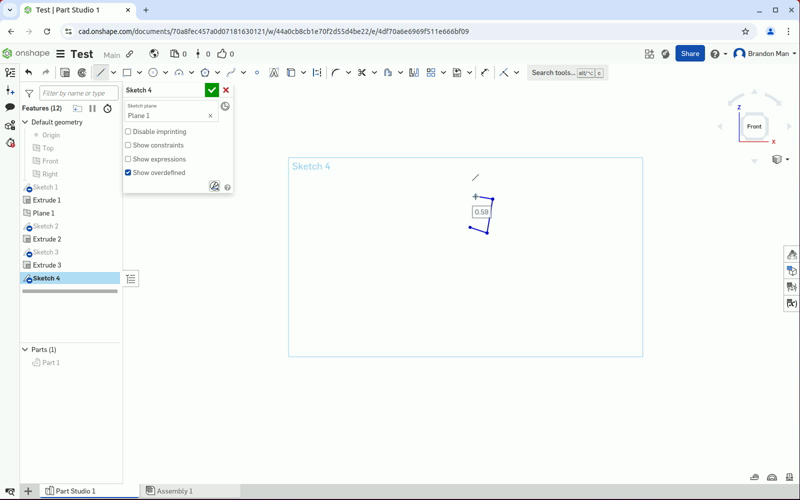
scroll(-6)
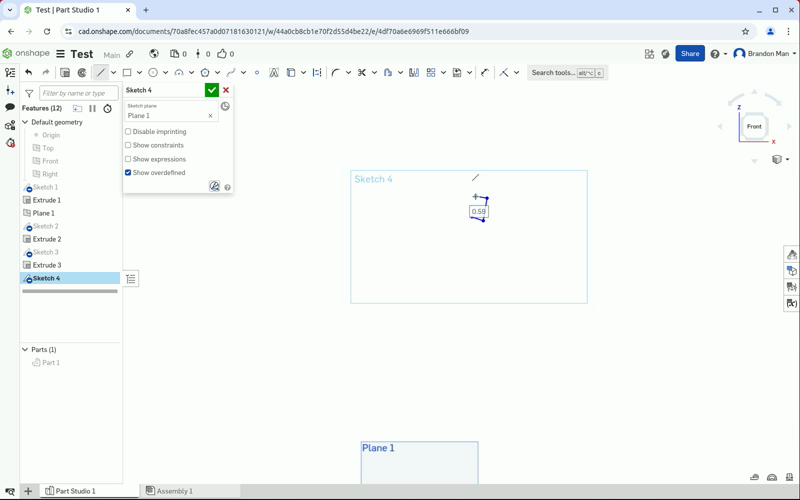
scroll(-6)
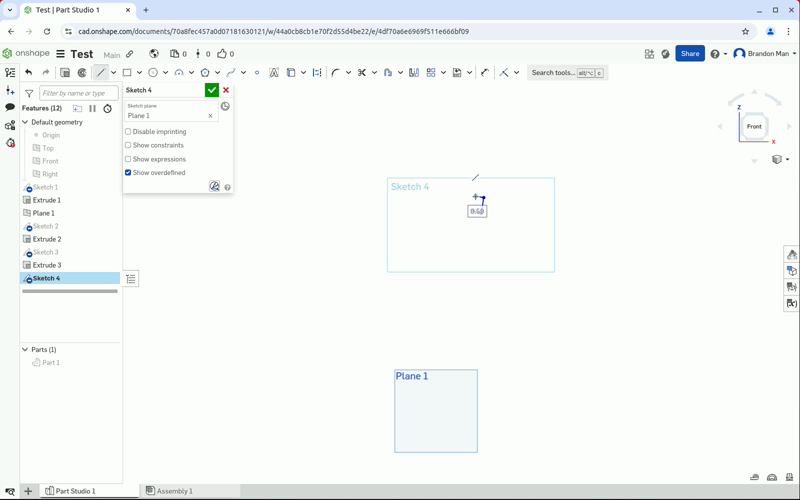
scroll(-6)
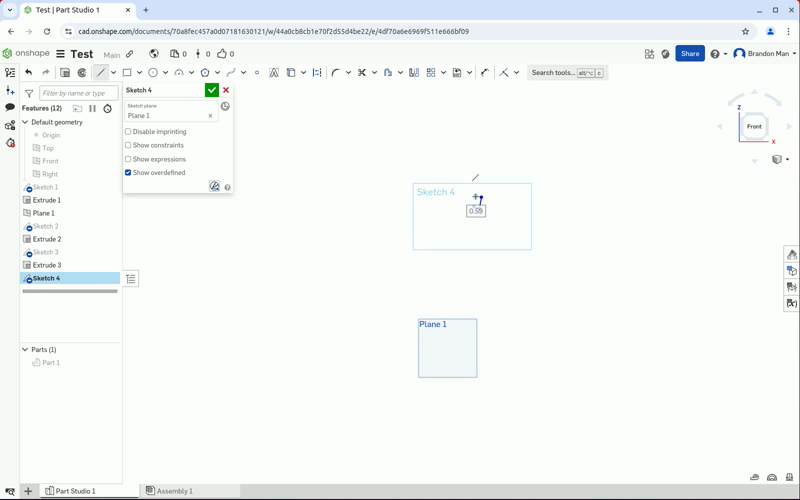
scroll(-6)
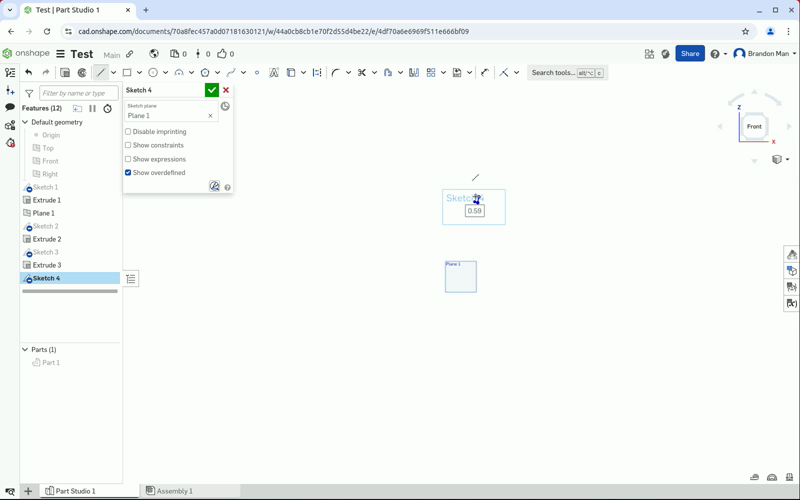
key_up(shift)
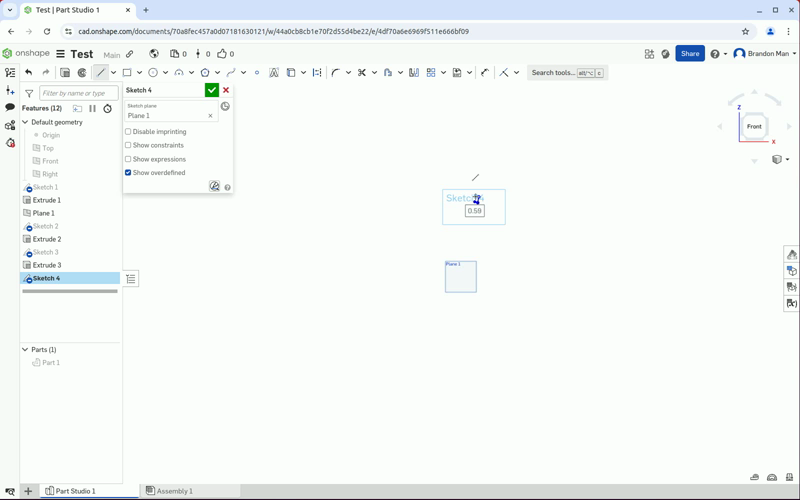
mouse_move(505, 196)
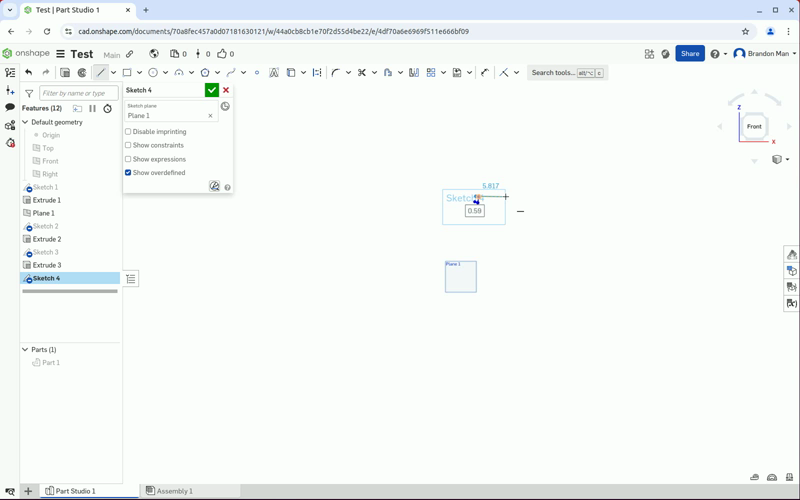
key_down(shift)
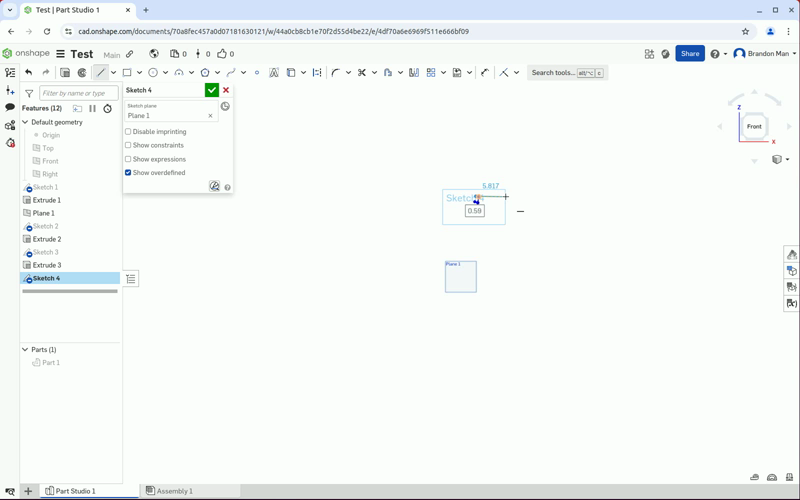
mouse_move(474, 201)
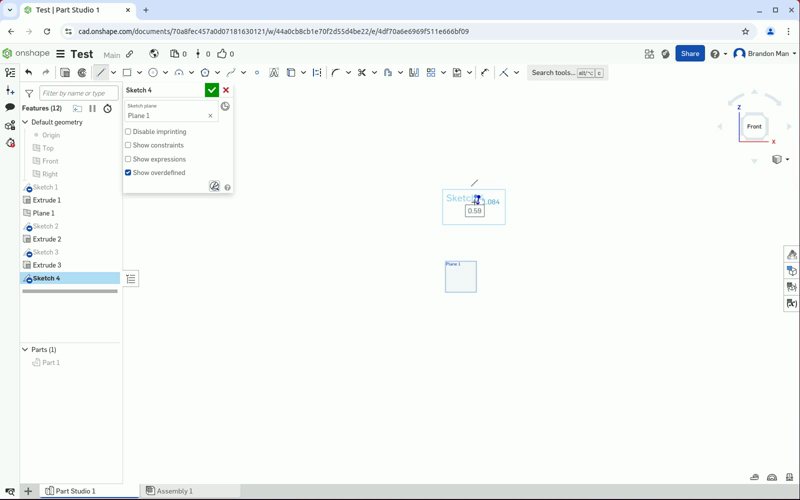
scroll(6)
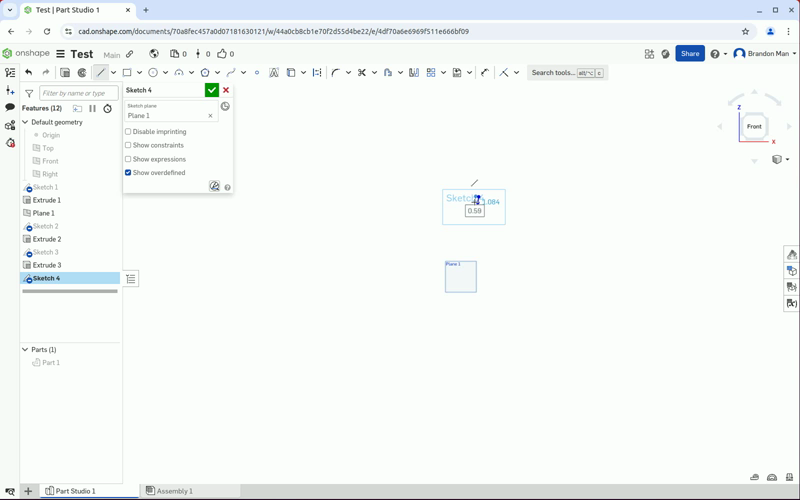
scroll(6)
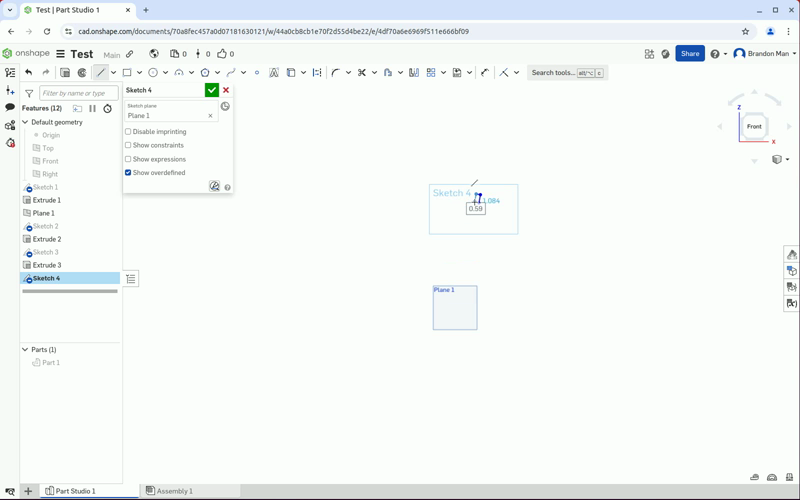
scroll(6)
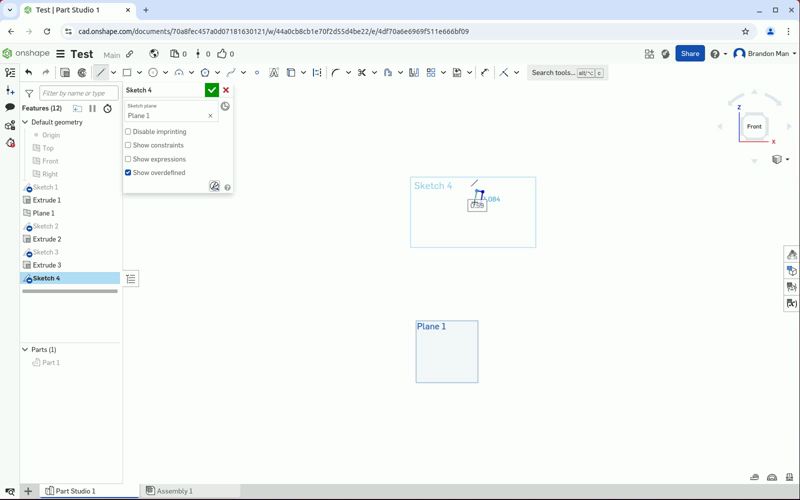
scroll(6)
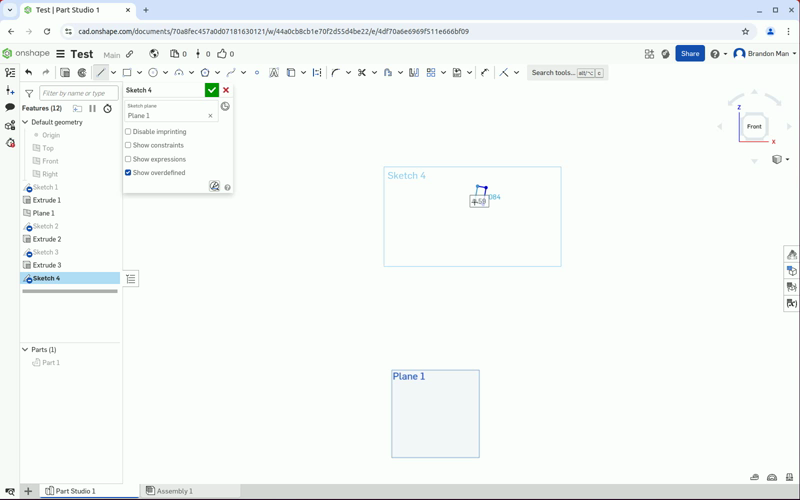
scroll(6)
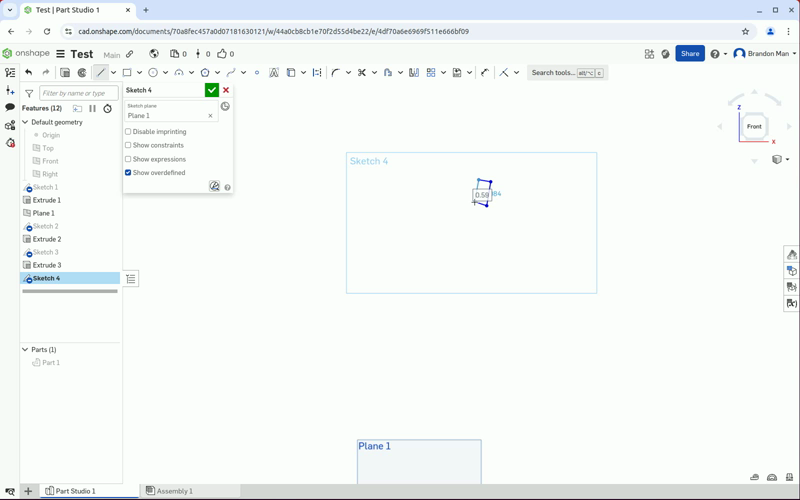
scroll(6)
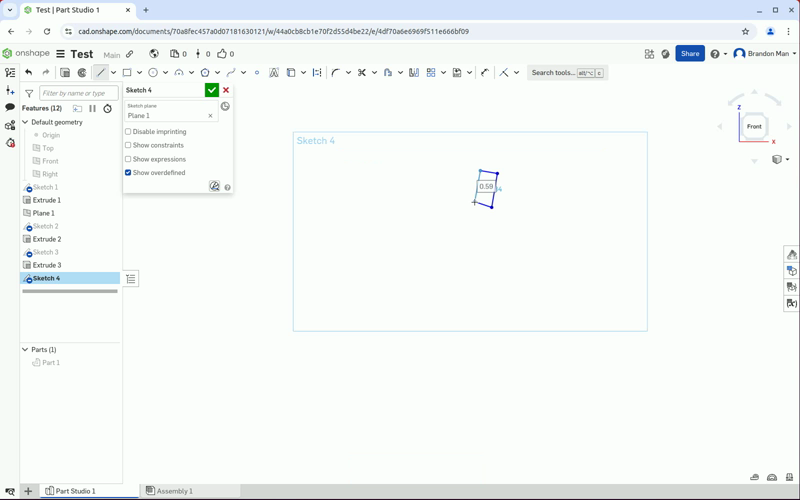
scroll(6)
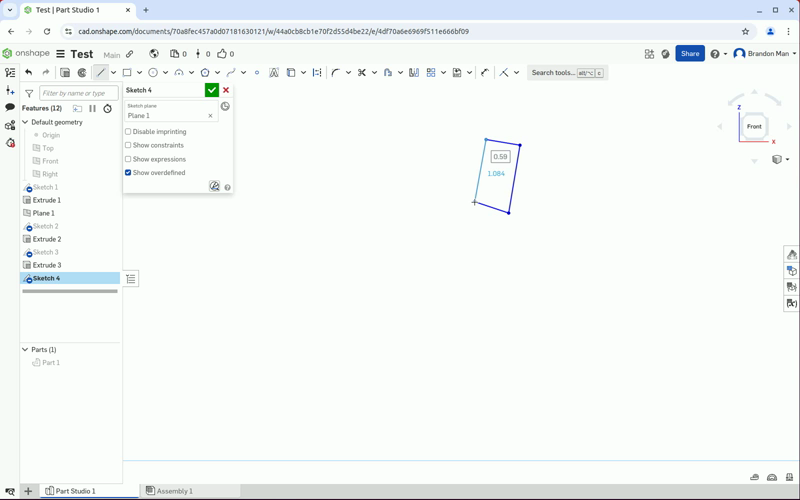
key_up(shift)
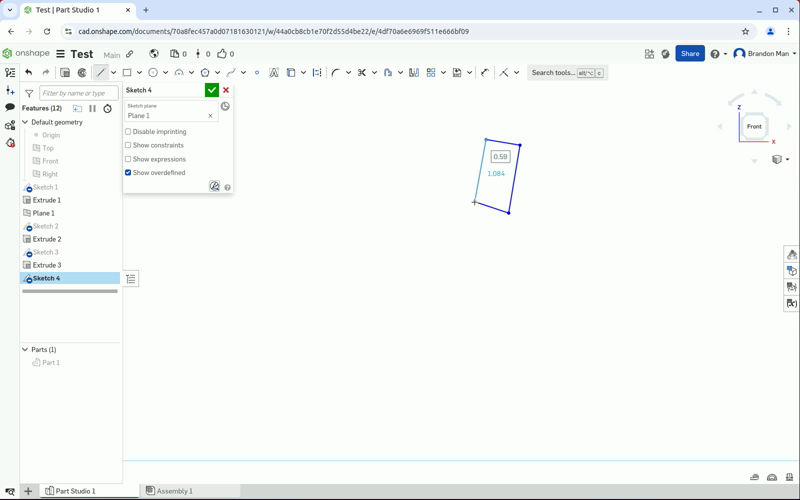
click(474, 201)
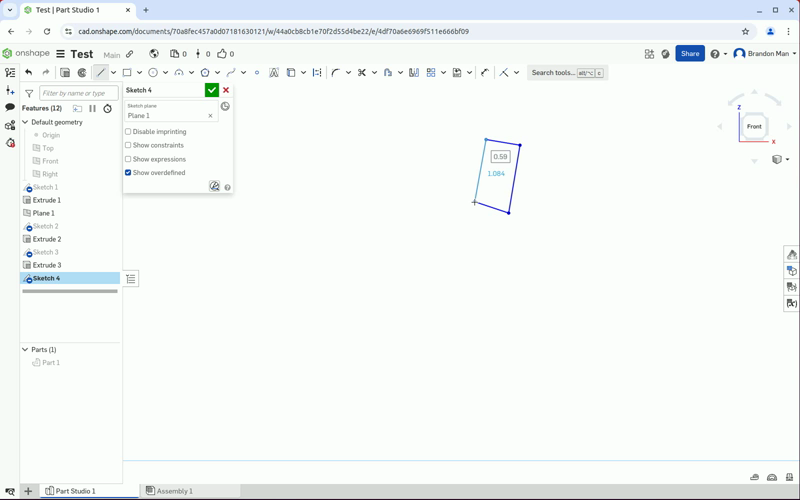
scroll(-6)
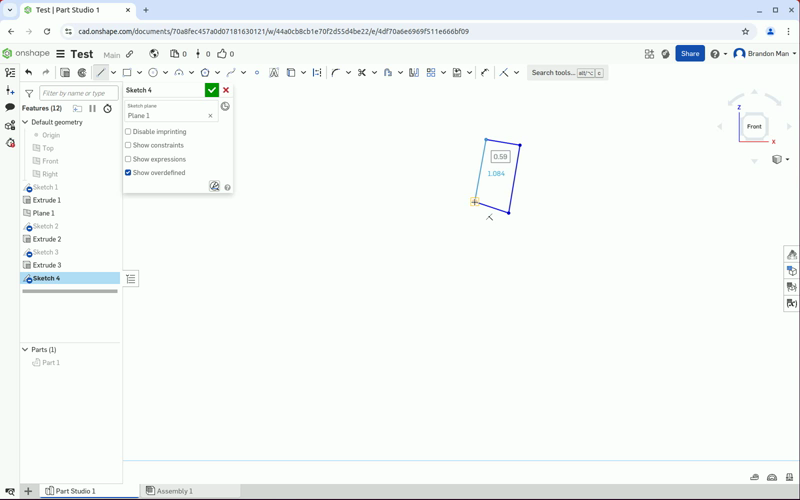
scroll(-6)
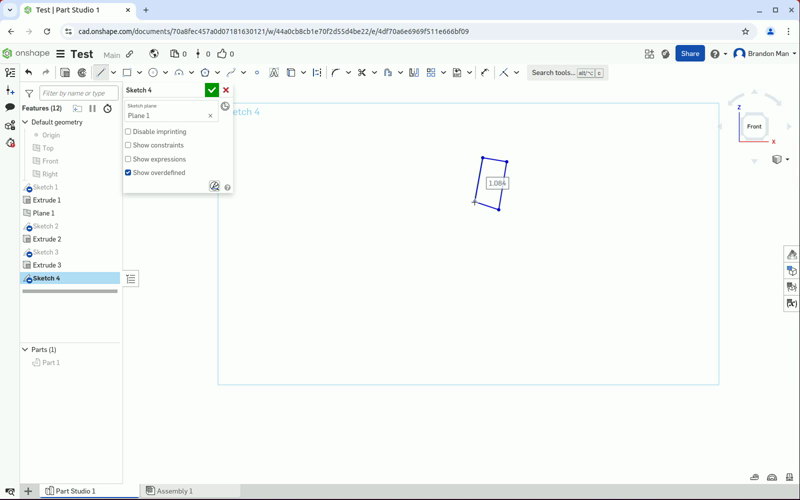
scroll(-6)
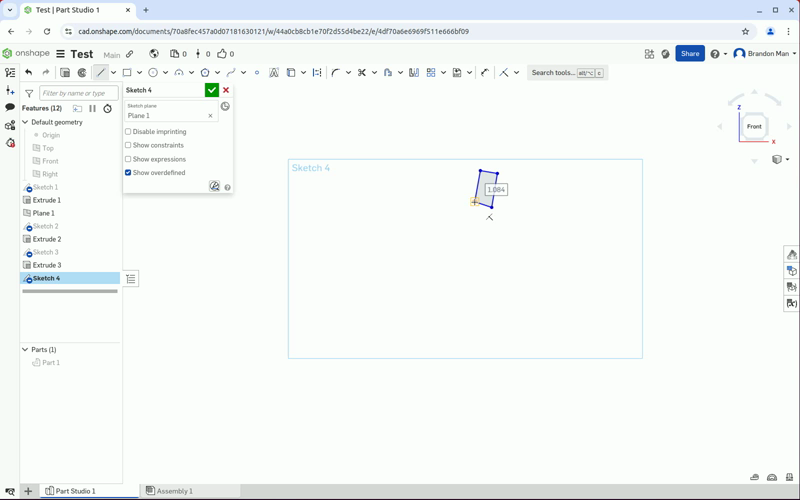
scroll(-6)
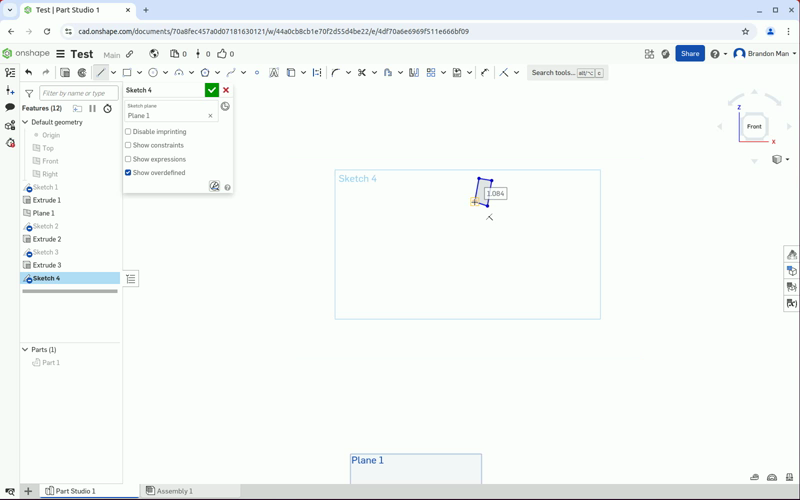
scroll(-6)
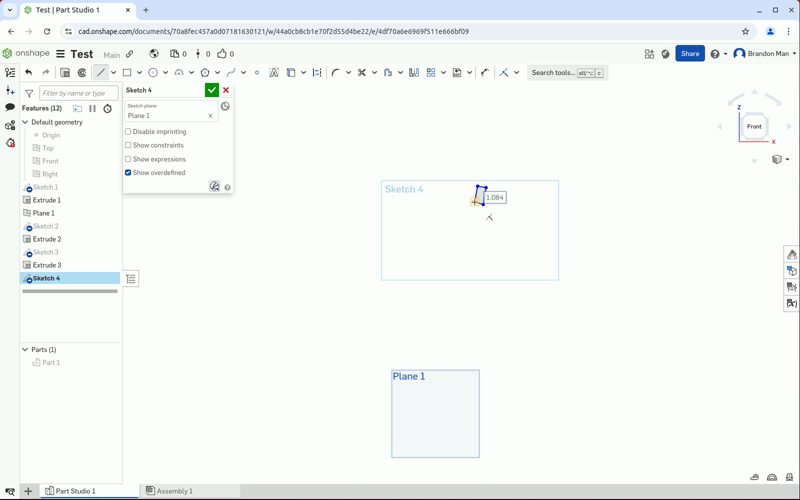
scroll(-6)
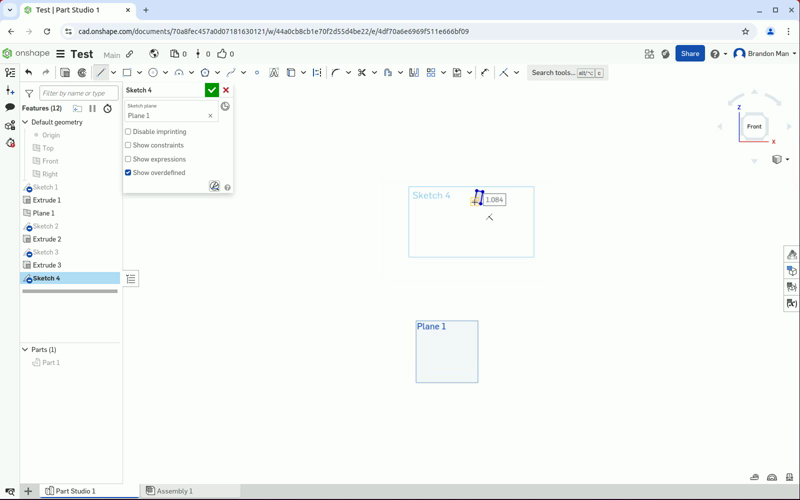
scroll(-6)
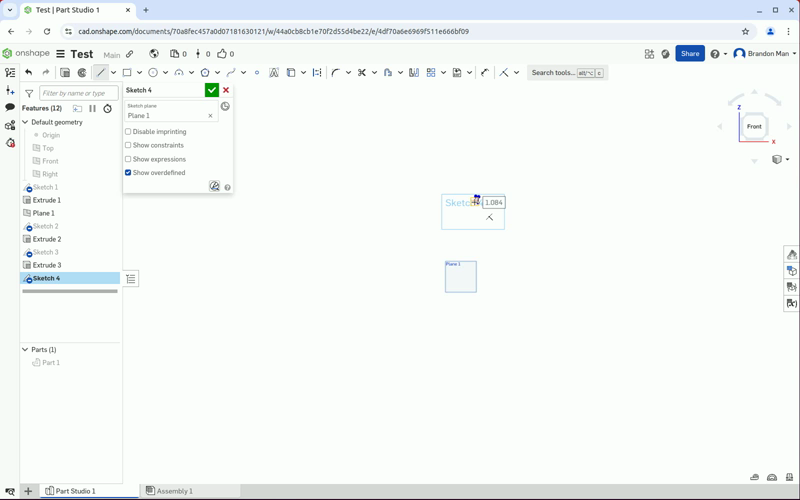
key(esc)
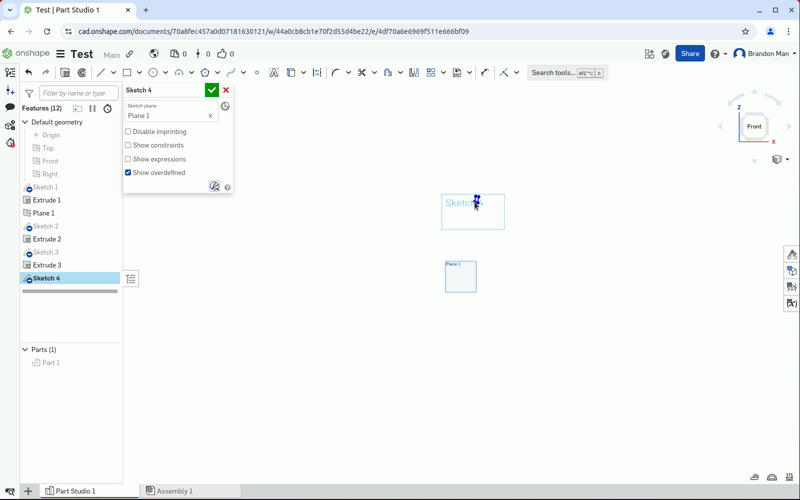
mouse_move(475, 200)
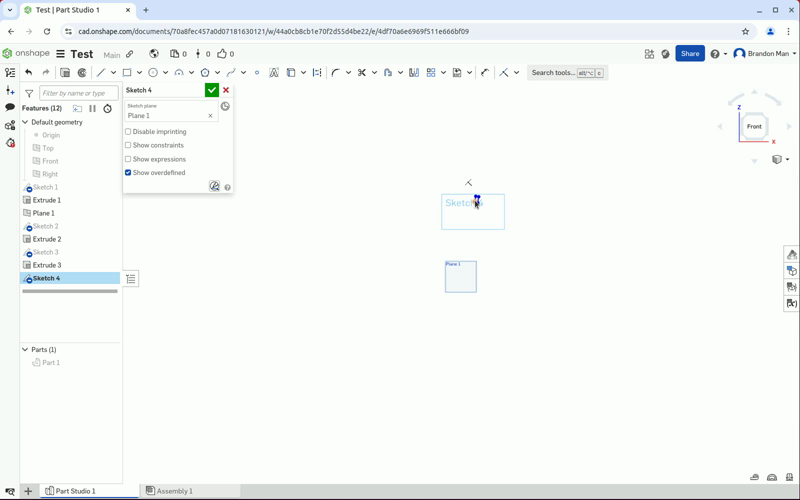
scroll(6)
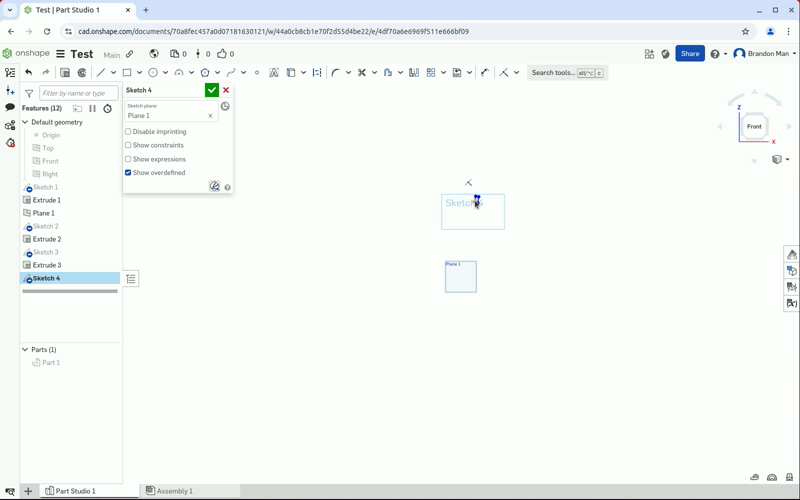
scroll(6)
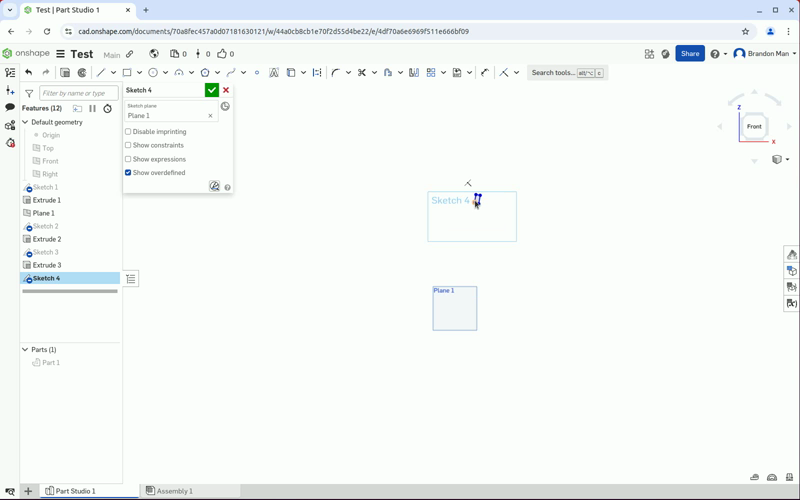
scroll(6)
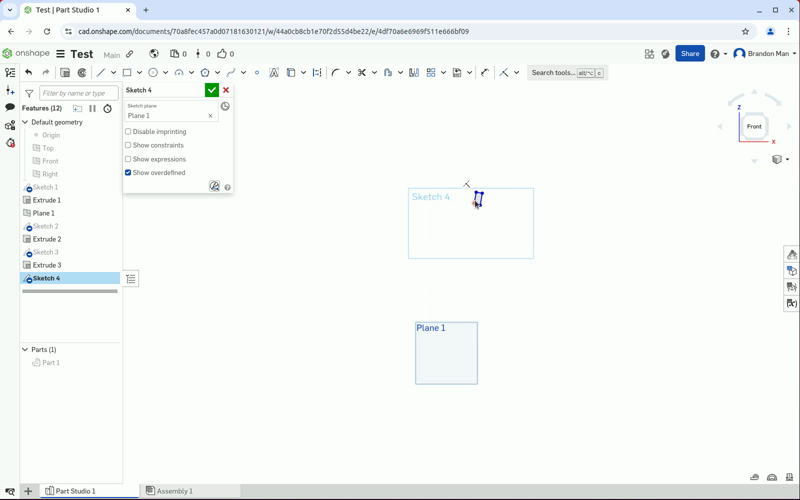
scroll(6)
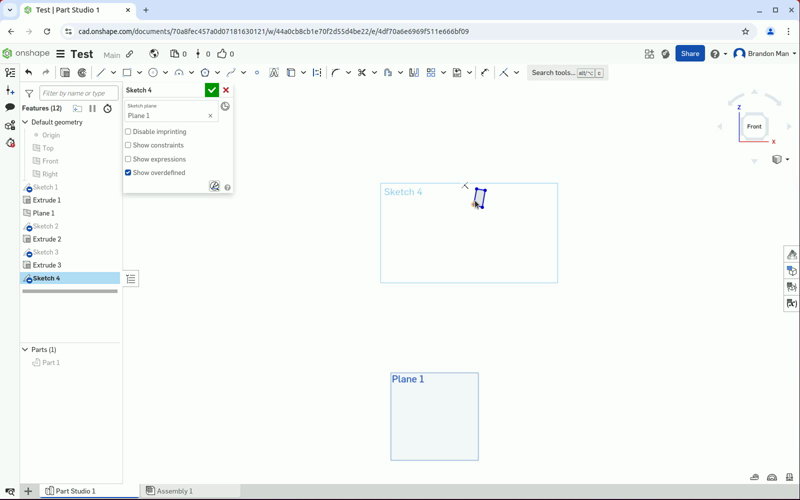
scroll(6)
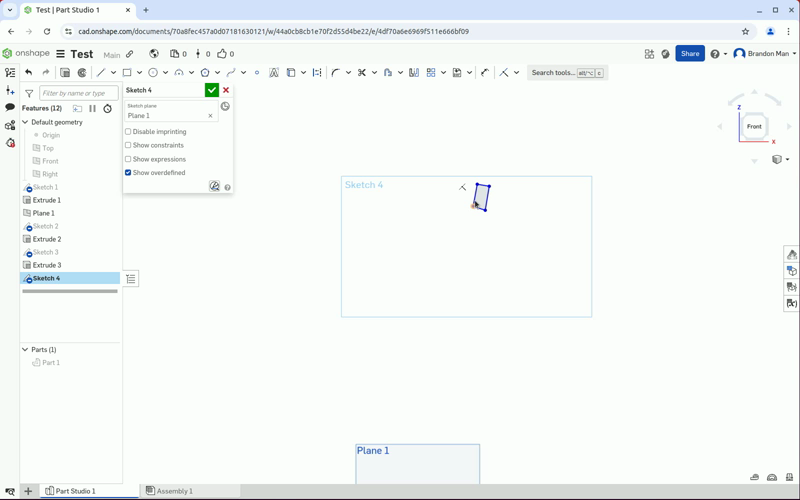
scroll(6)
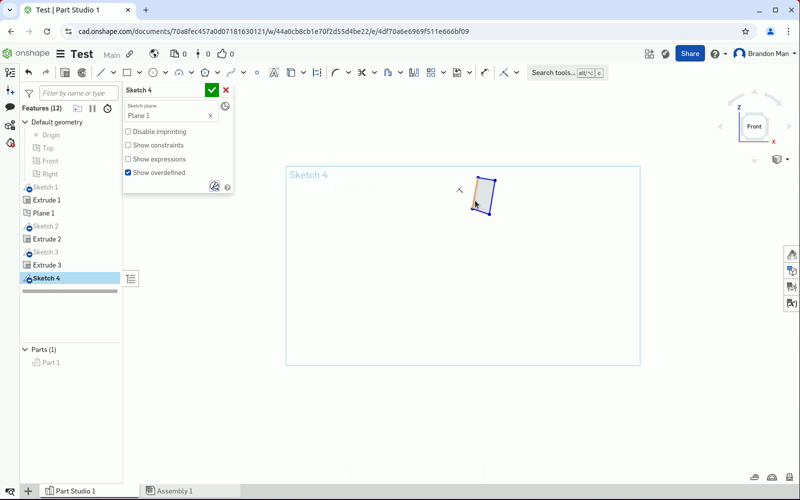
scroll(6)
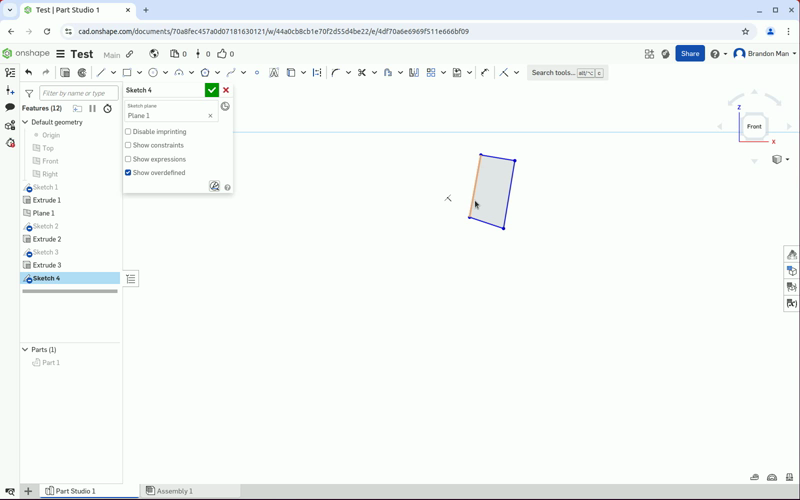
click(475, 200)
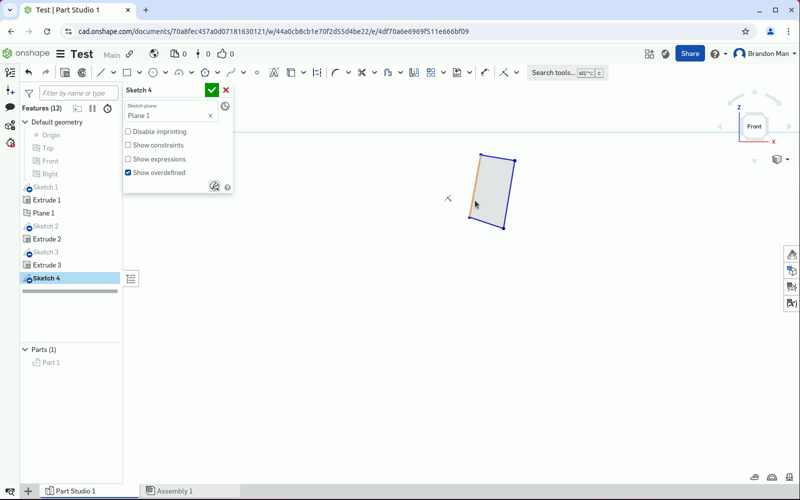
scroll(-6)
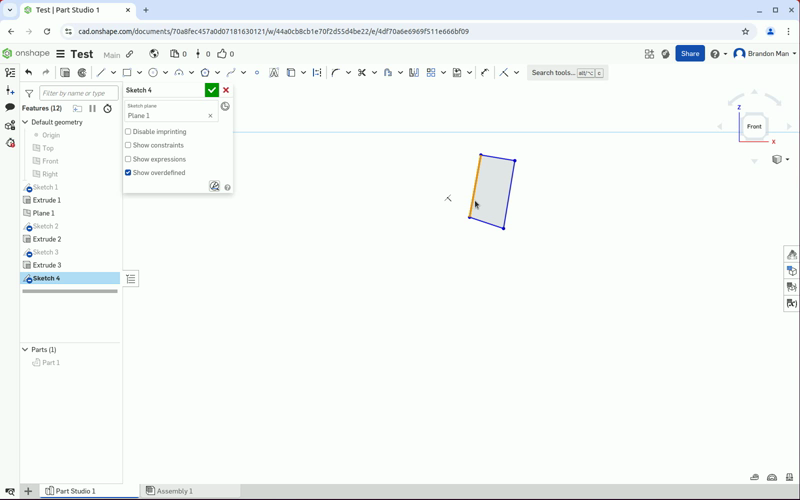
scroll(-6)
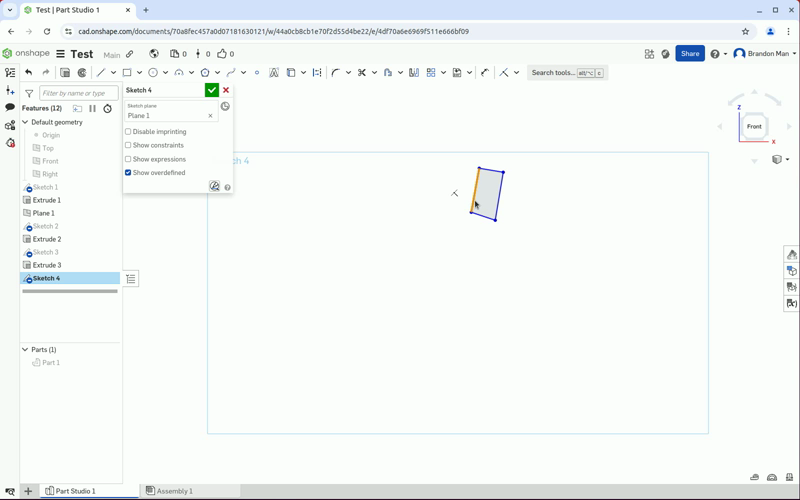
scroll(-6)
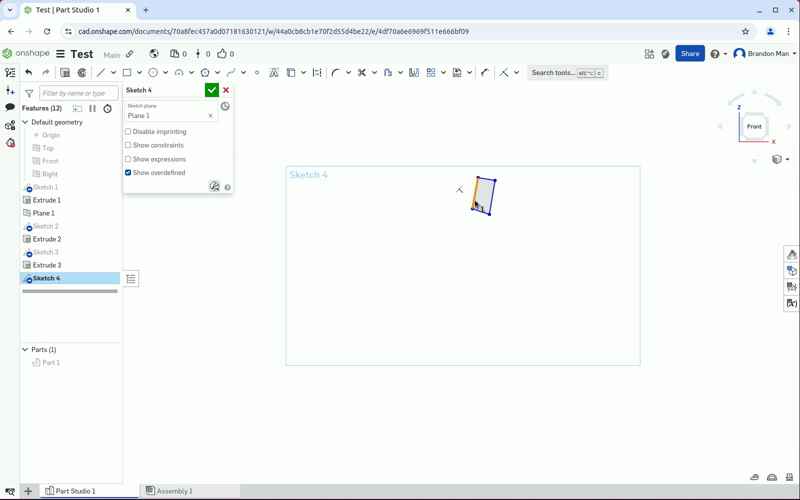
scroll(-6)
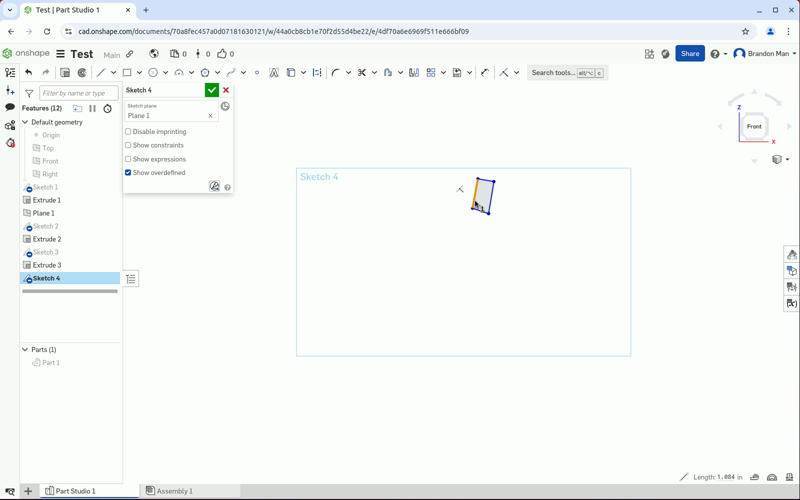
scroll(-6)
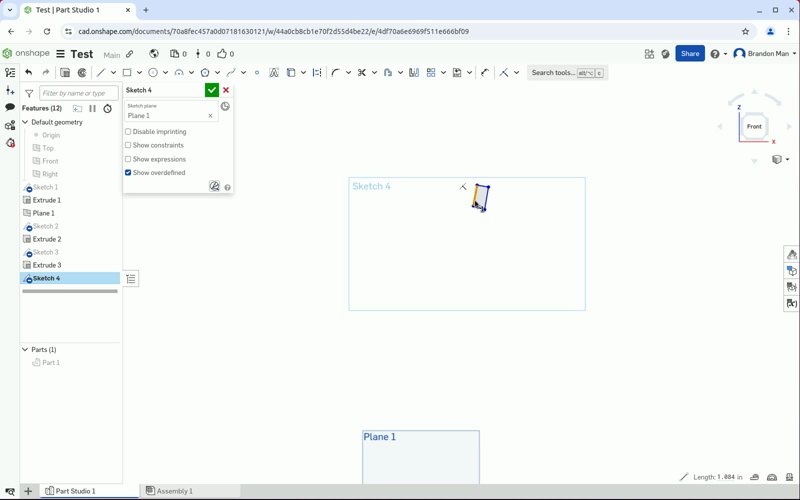
scroll(-6)
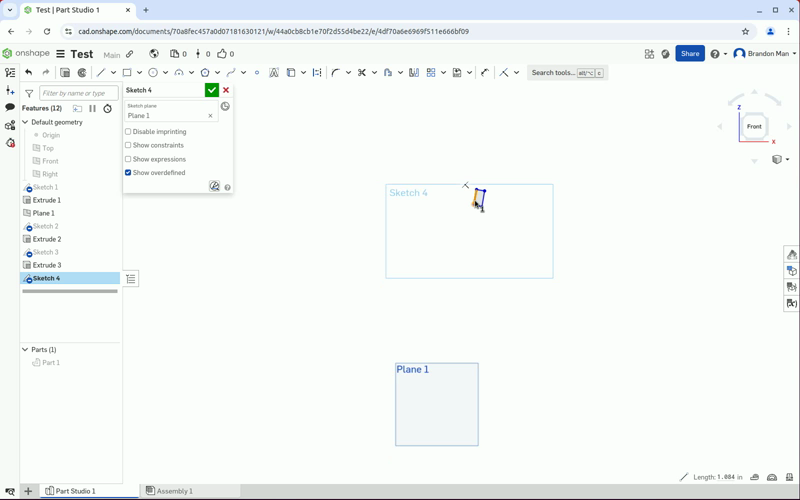
scroll(-6)
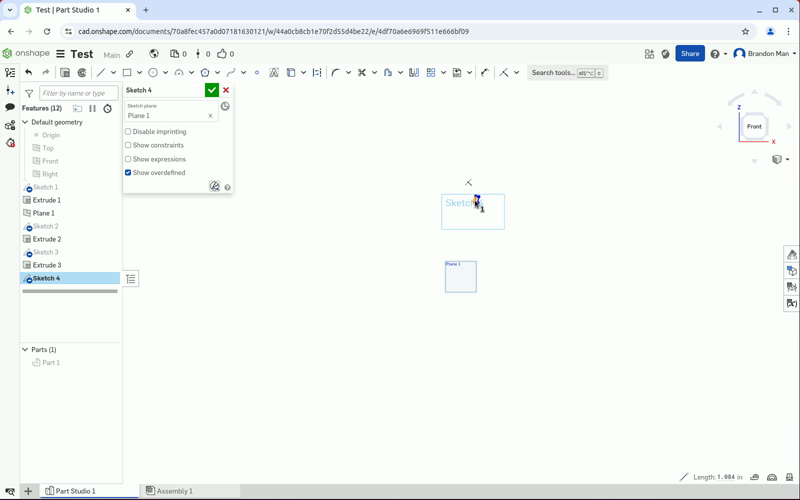
mouse_move(73, 352)
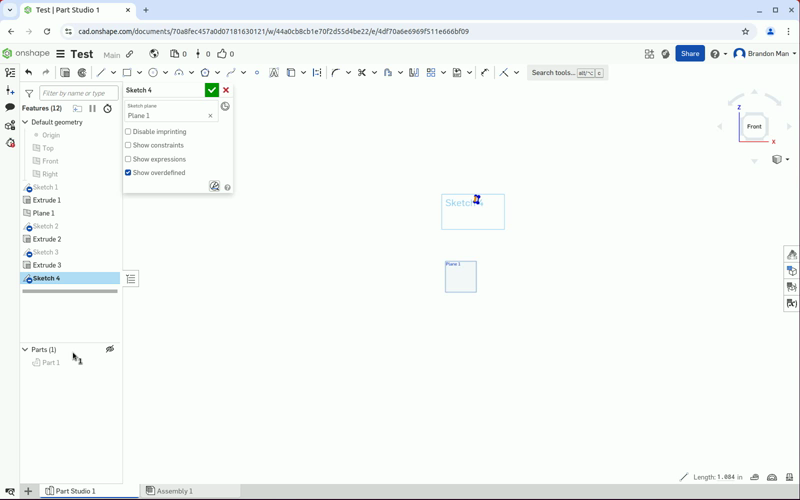
key(shift+y)
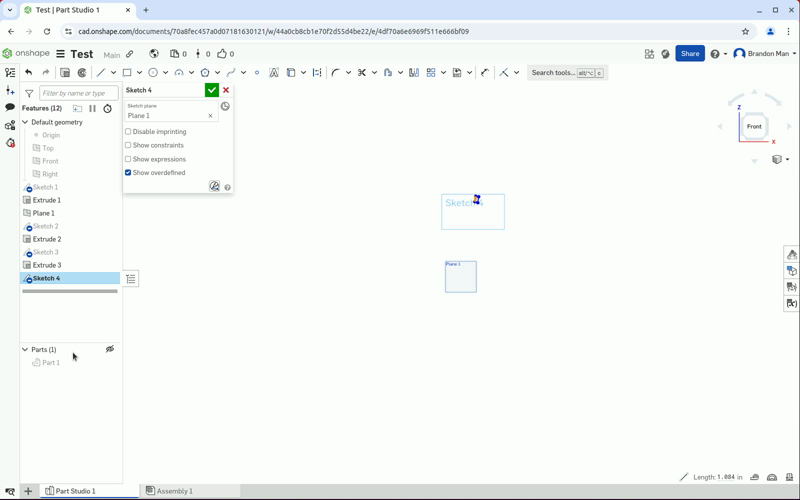
key(shift+e)
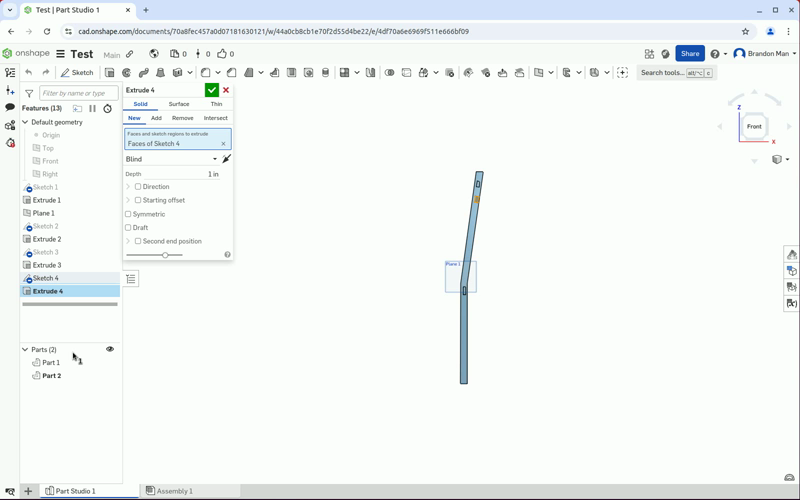
mouse_move(143, 106)
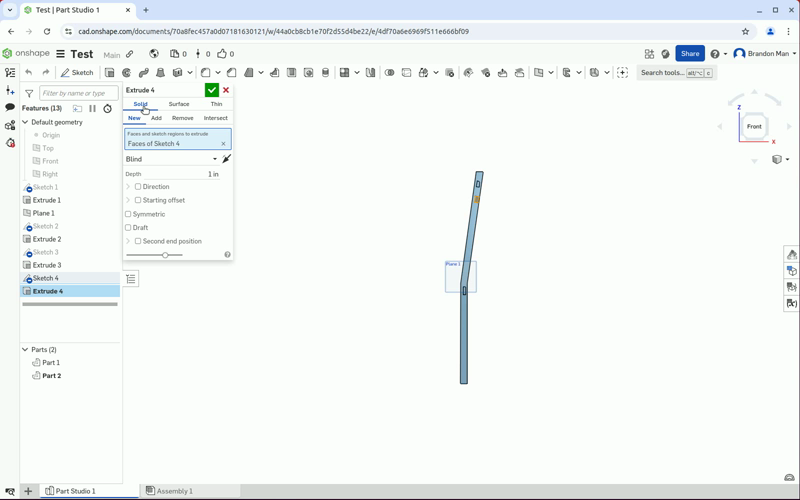
click(143, 106)
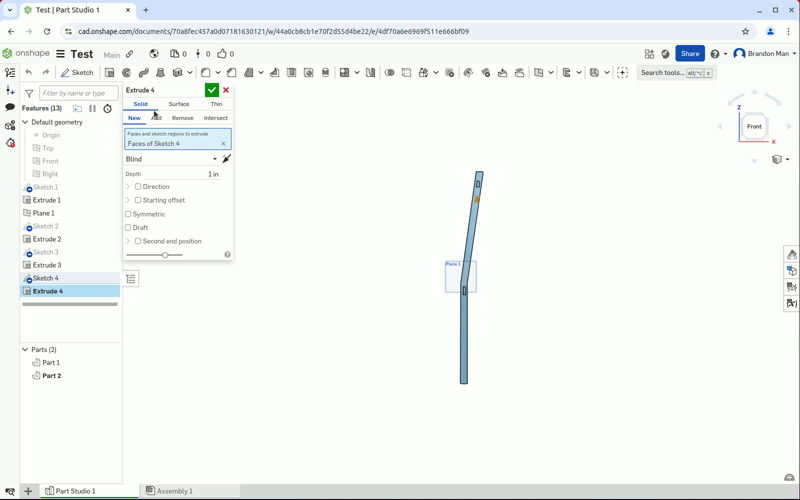
mouse_move(186, 120)
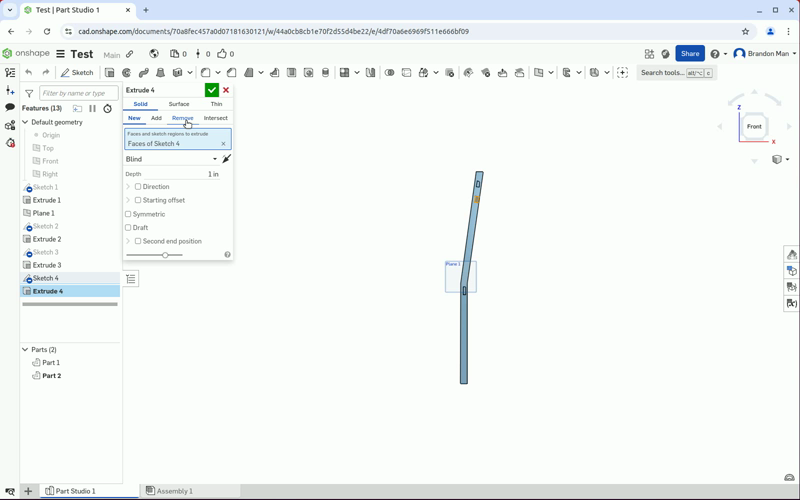
click(186, 120)
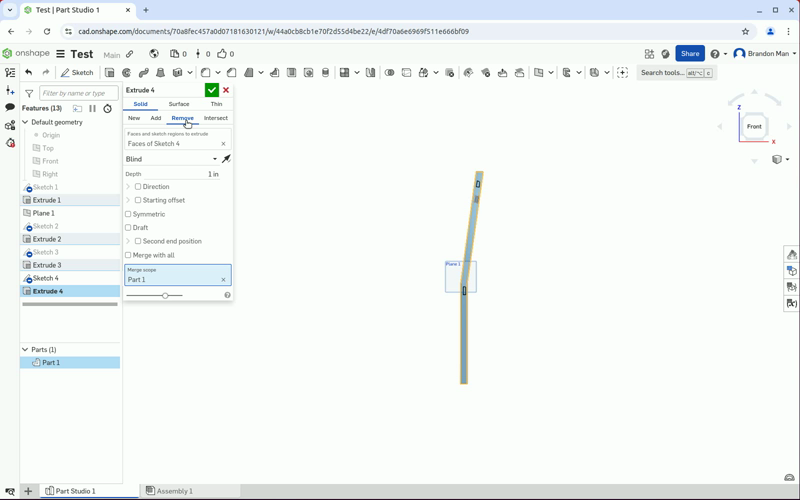
key(tab, 4)
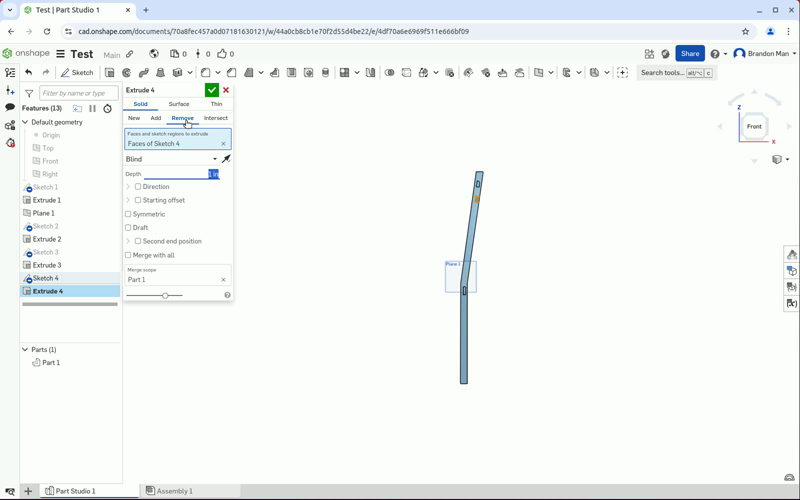
text(0.481)
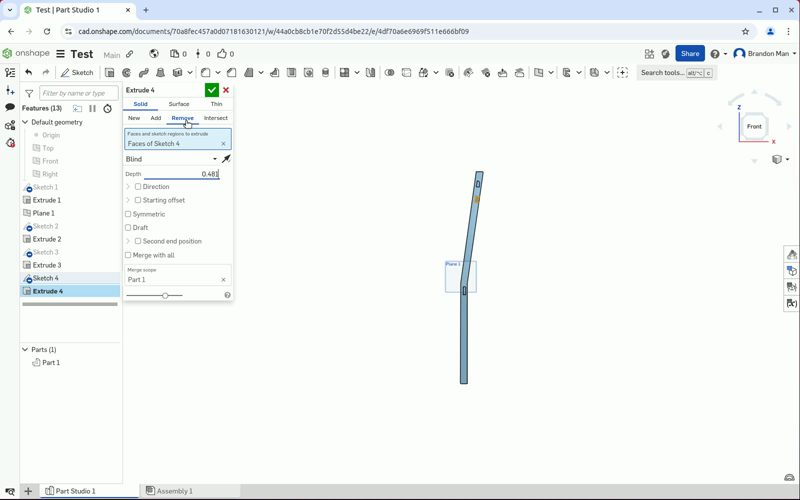
key(tab, 6)
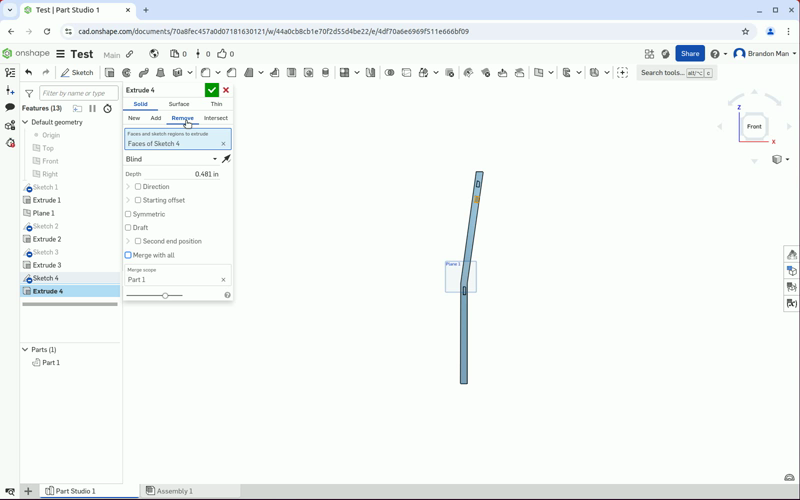
key(space)
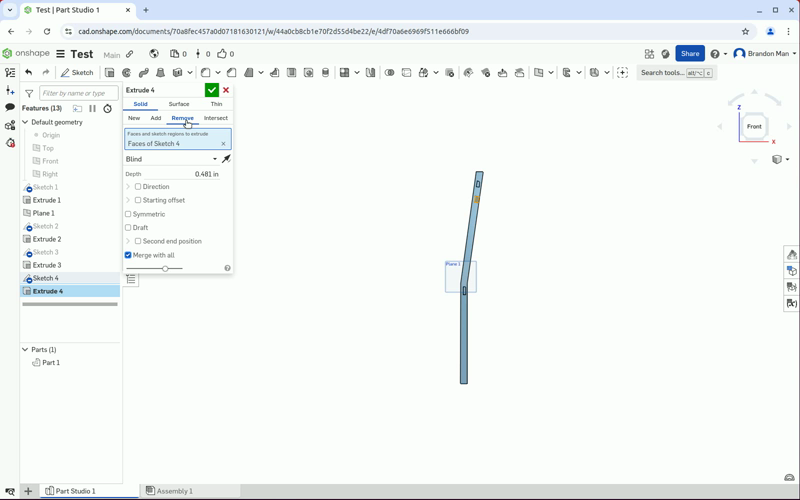
key(enter)
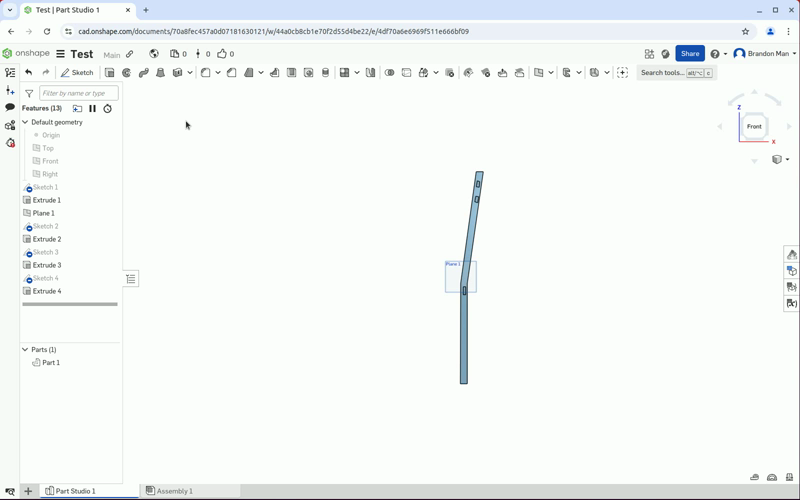
key(shift+h)
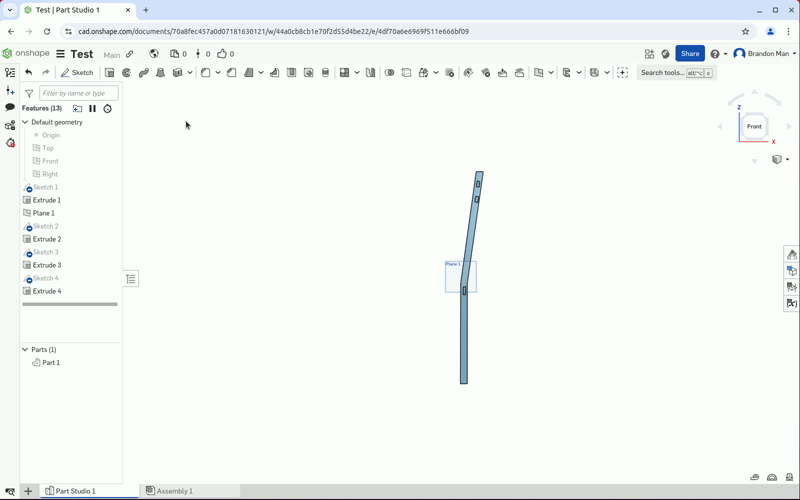
key(shift+h)
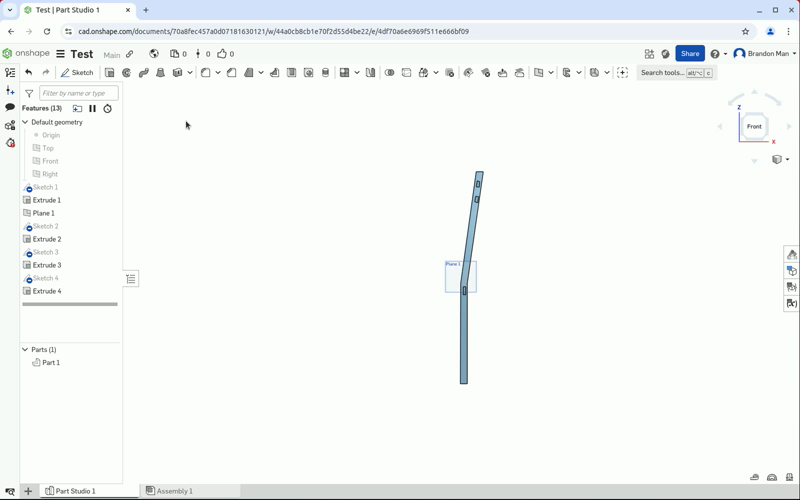
mouse_move(73, 189)
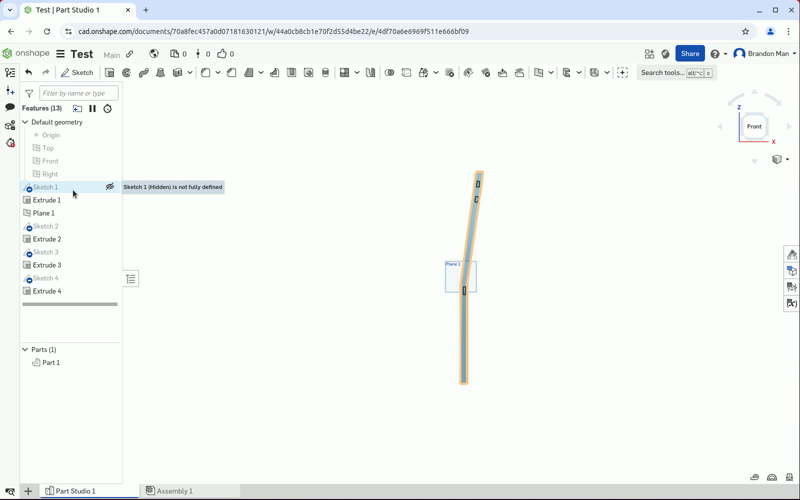
click(73, 189)
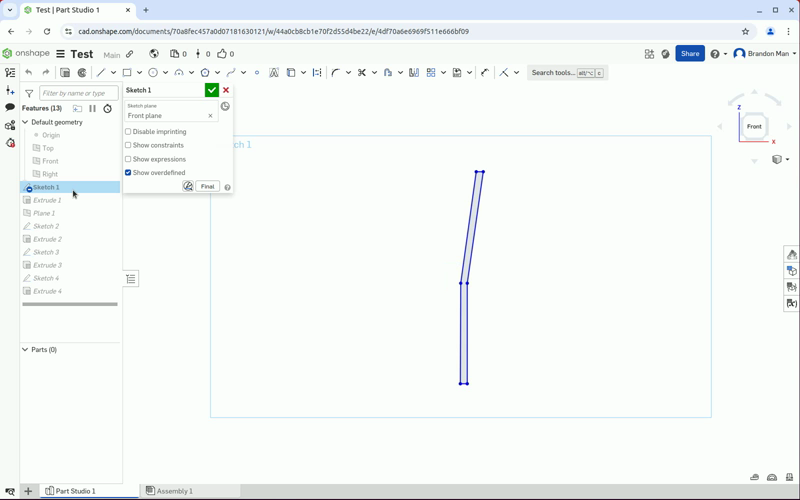
mouse_move(229, 92)
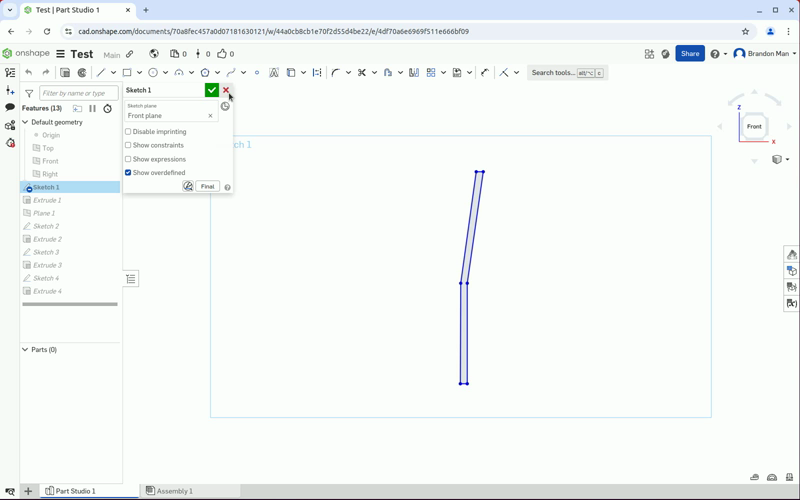
click(229, 92)
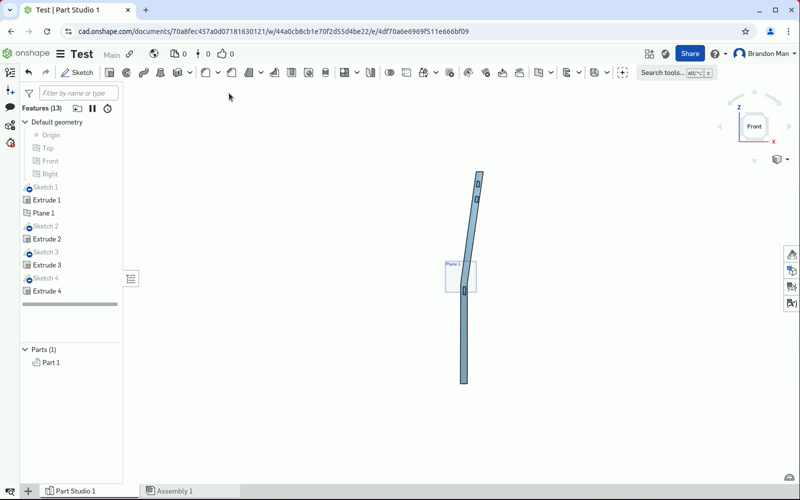
mouse_move(73, 352)
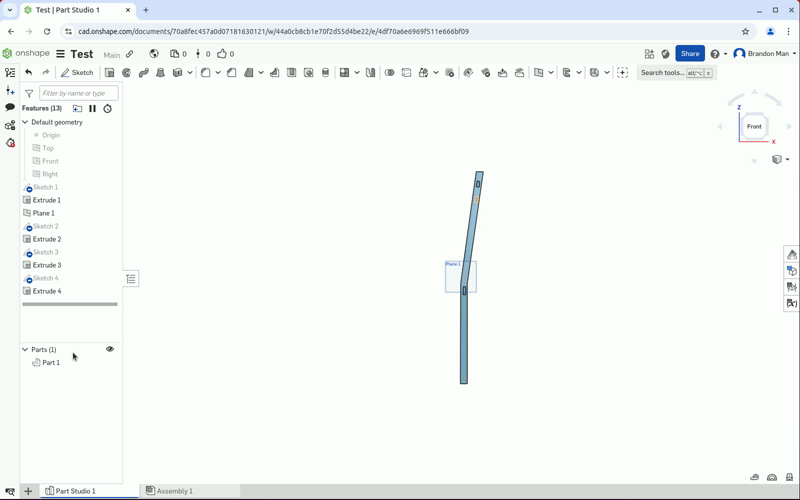
key(y)
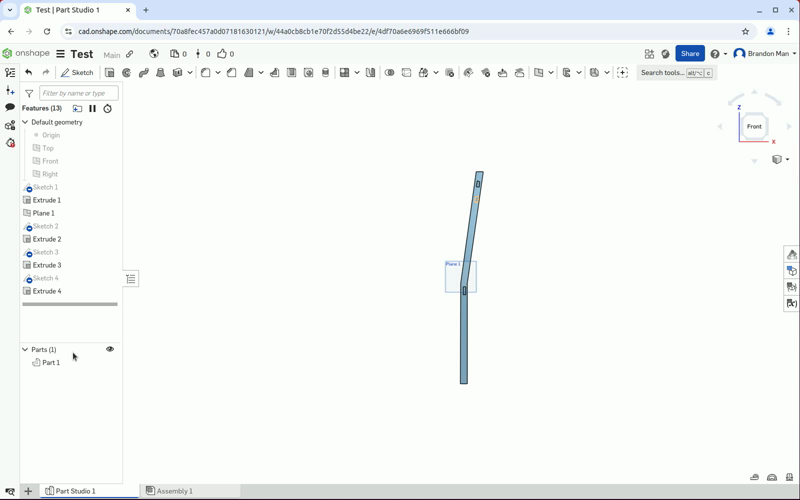
key(shift+p)
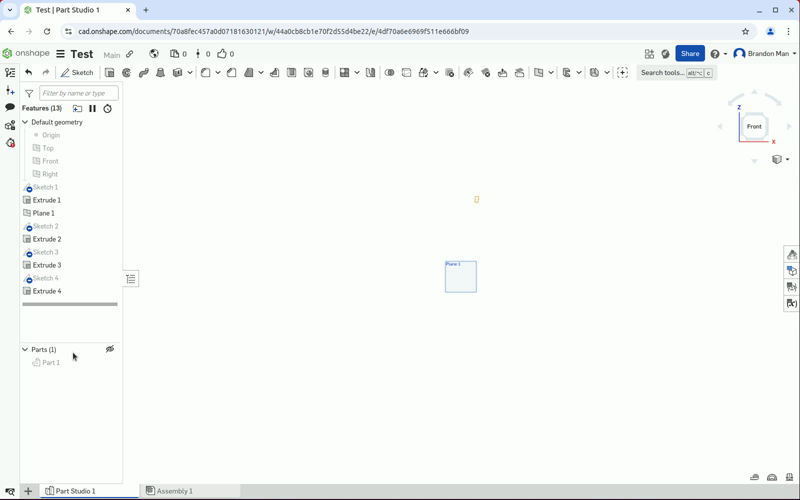
key(space)
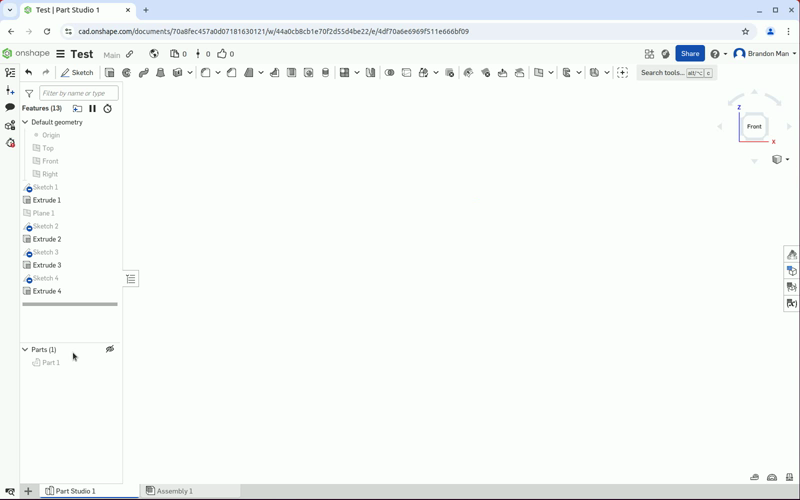
key_down(shift)
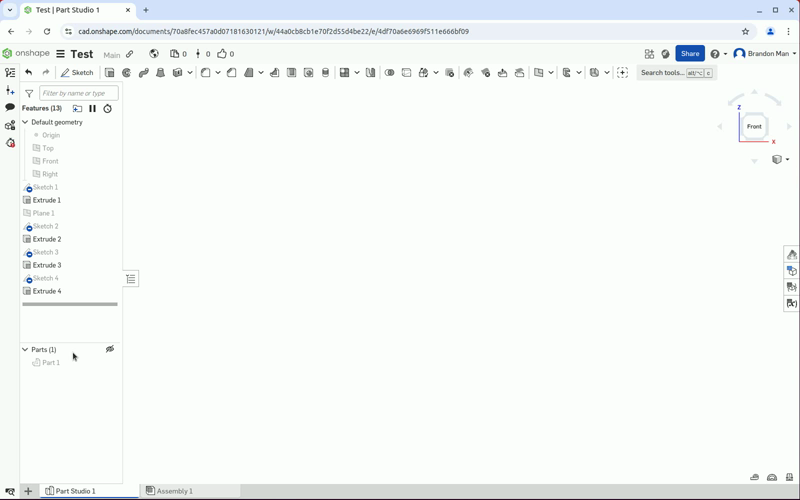
key(left)
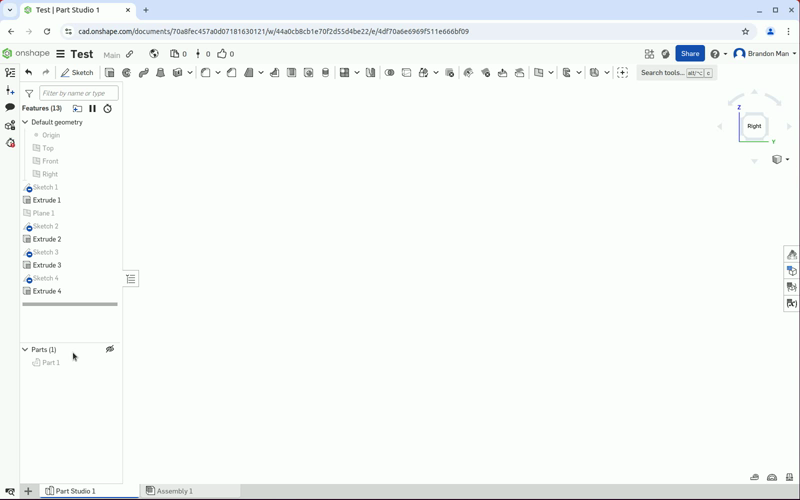
key_up(shift)
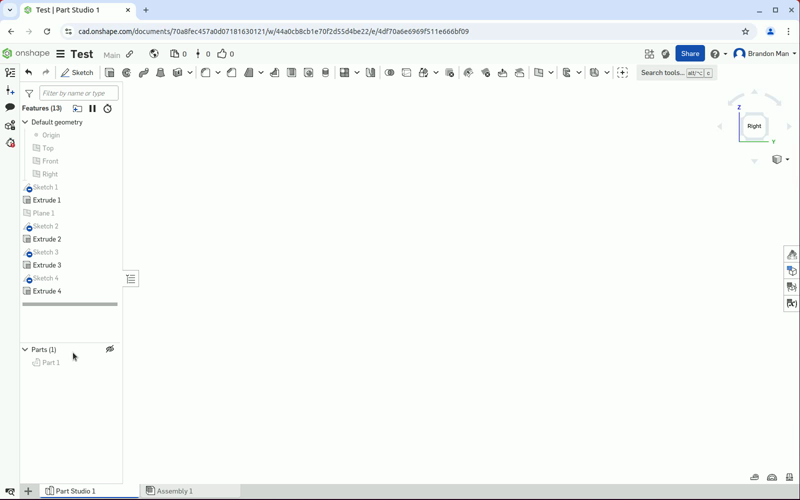
mouse_move(73, 352)
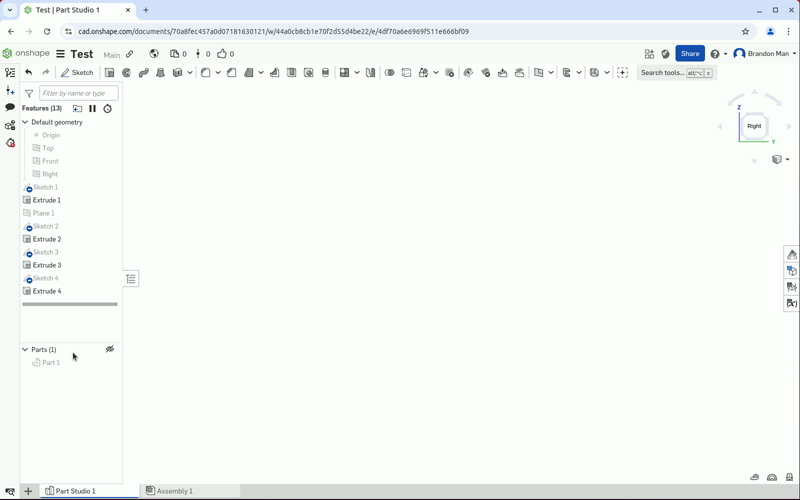
key(shift+y)
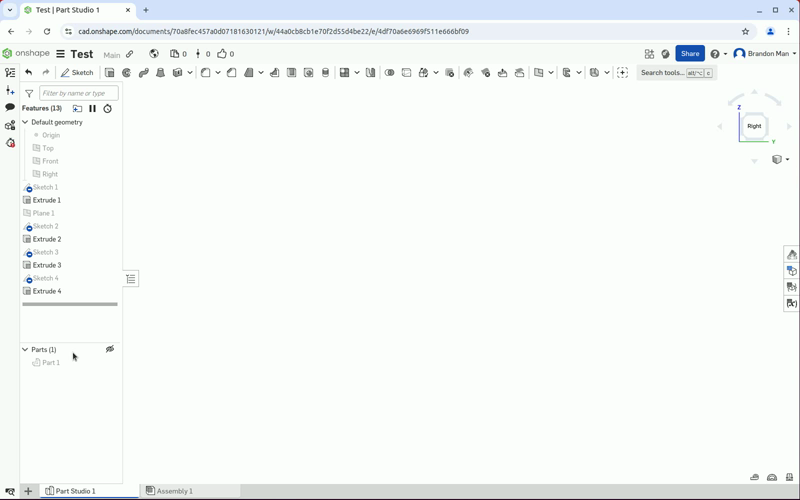
key(shift+s)
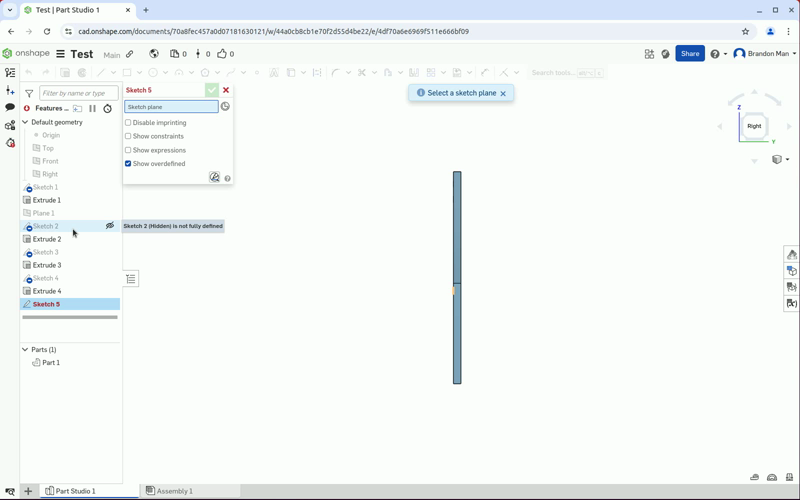
scroll(3)
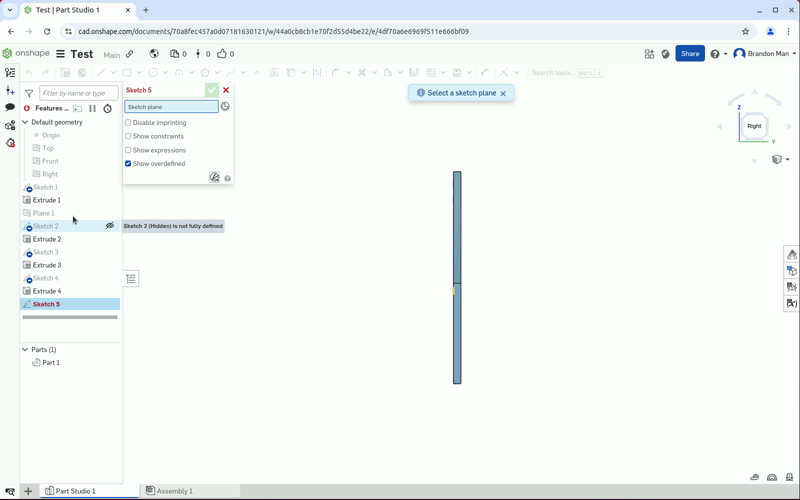
mouse_move(73, 176)
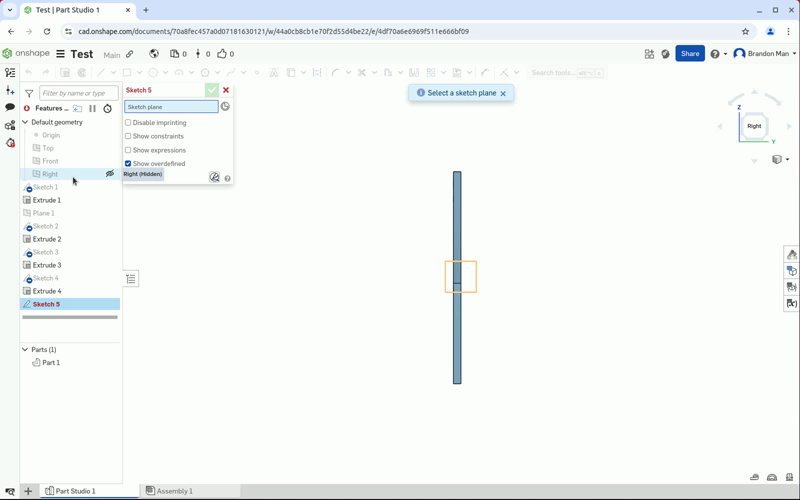
click(73, 176)
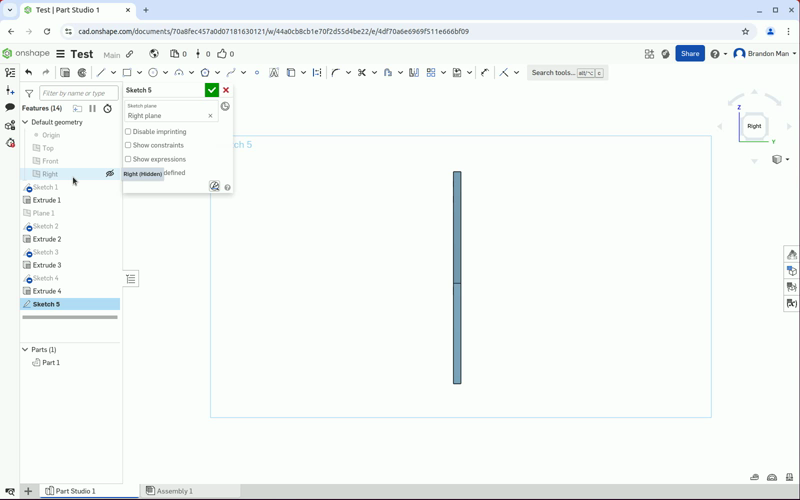
mouse_move(73, 352)
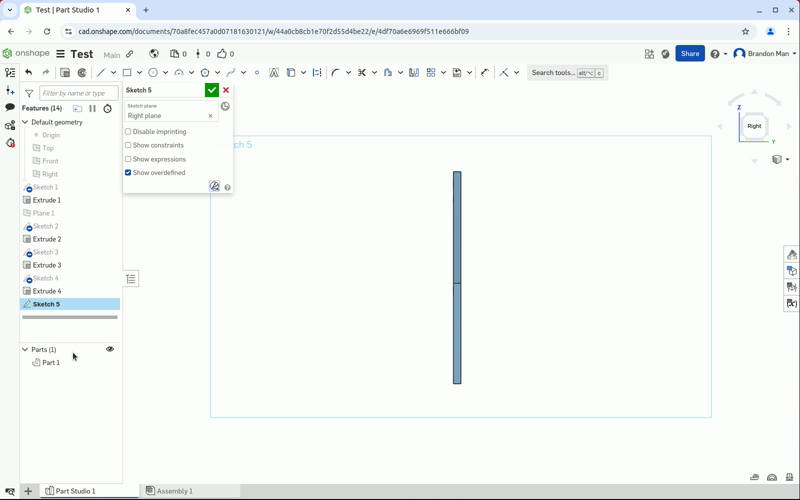
key(y)
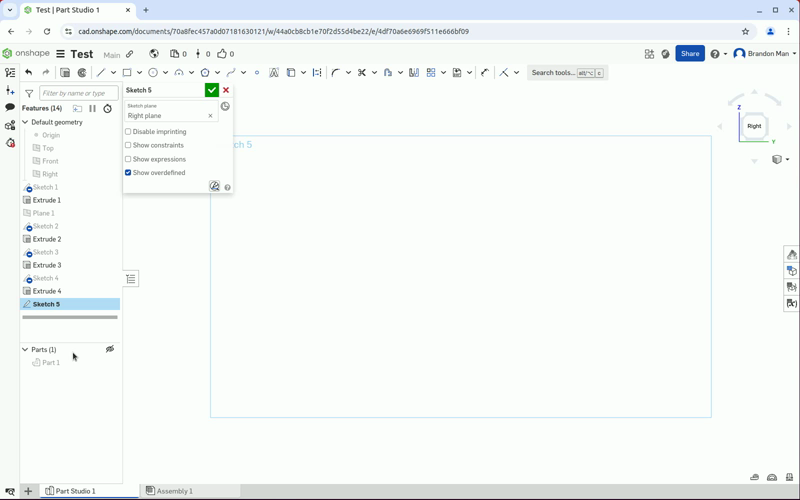
key(l)
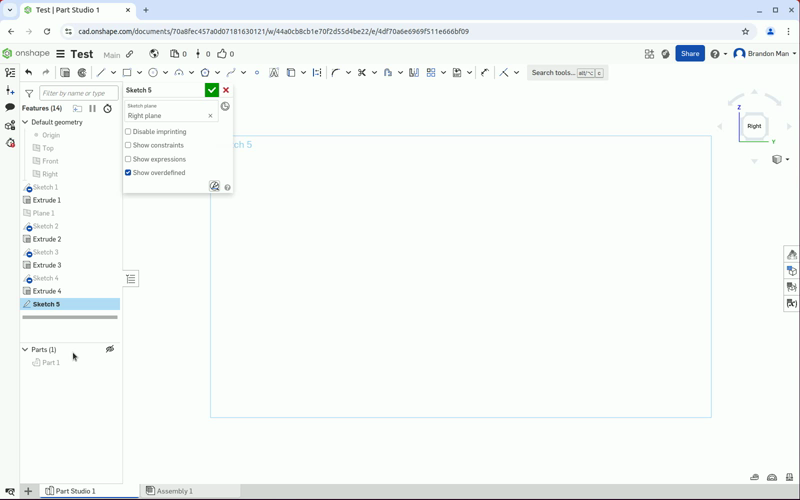
key_down(shift)
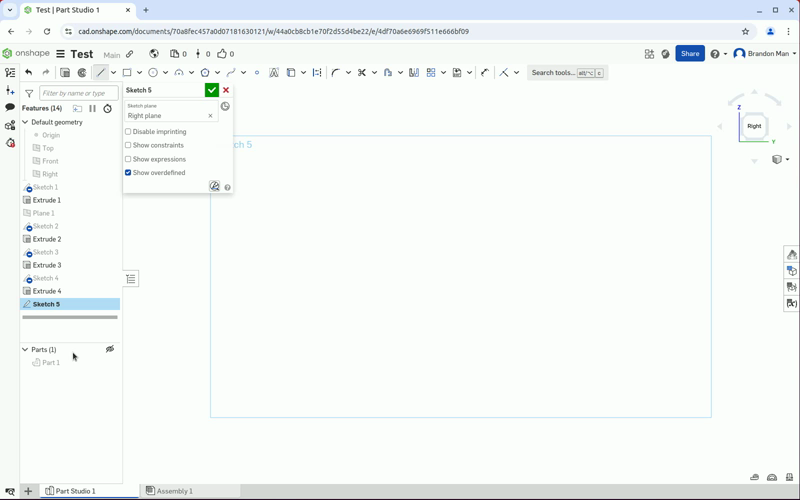
mouse_move(456, 294)
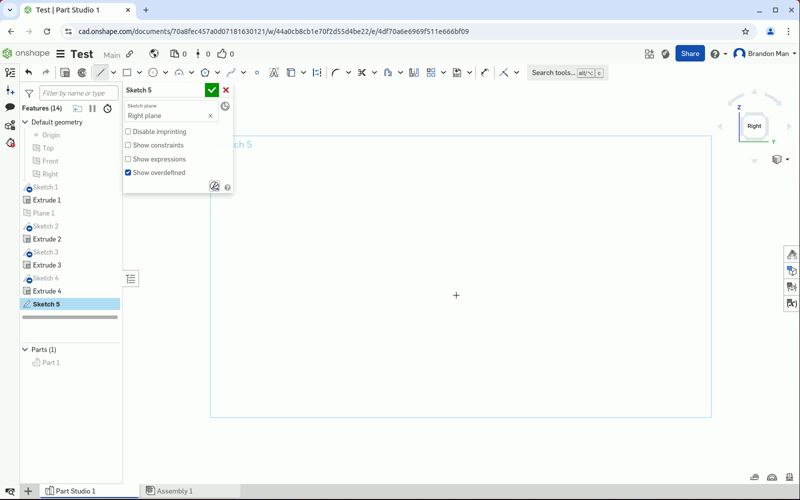
click(456, 294)
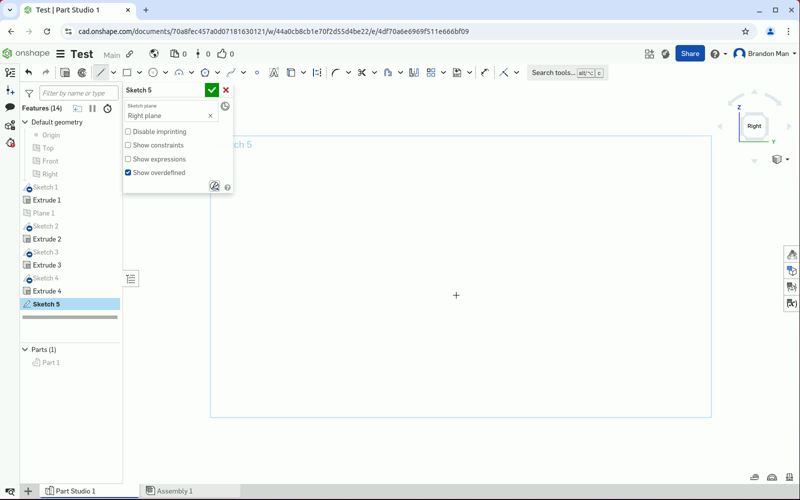
key_up(shift)
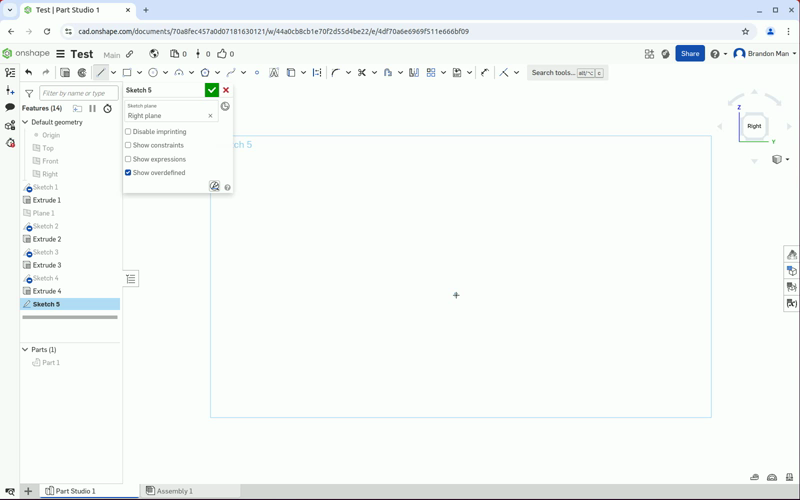
key_down(shift)
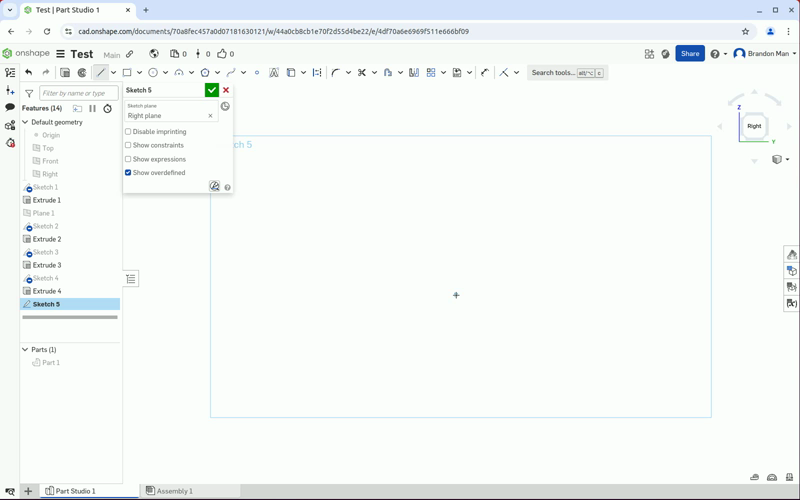
mouse_move(486, 294)
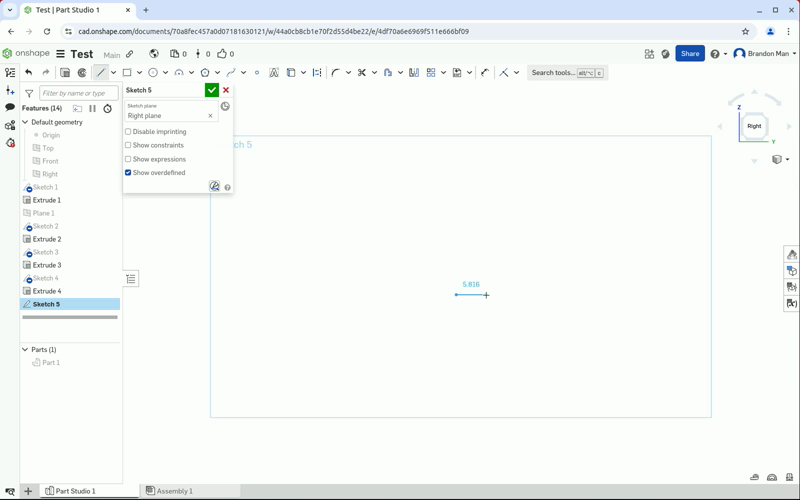
mouse_move(458, 294)
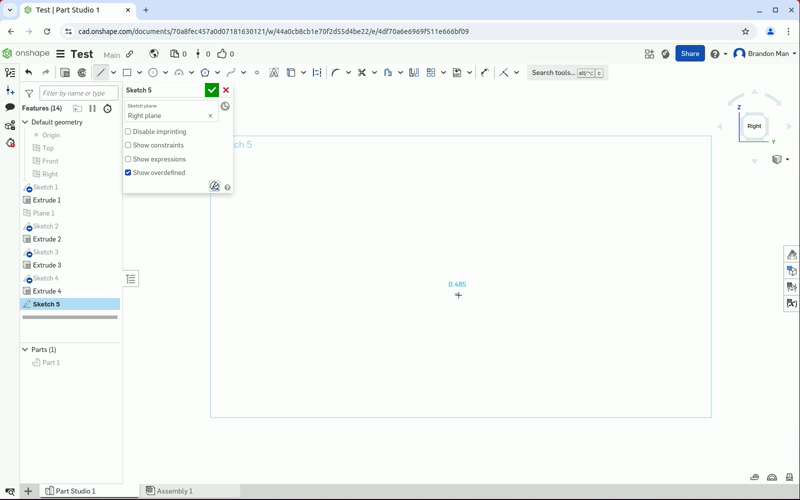
scroll(6)
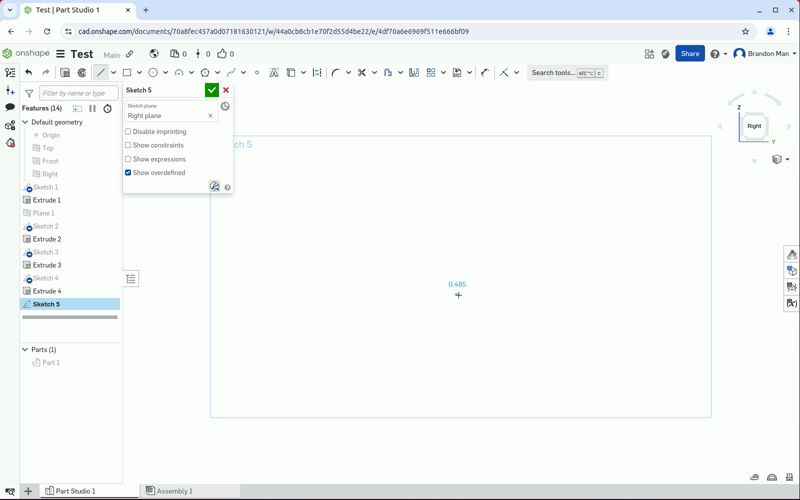
scroll(6)
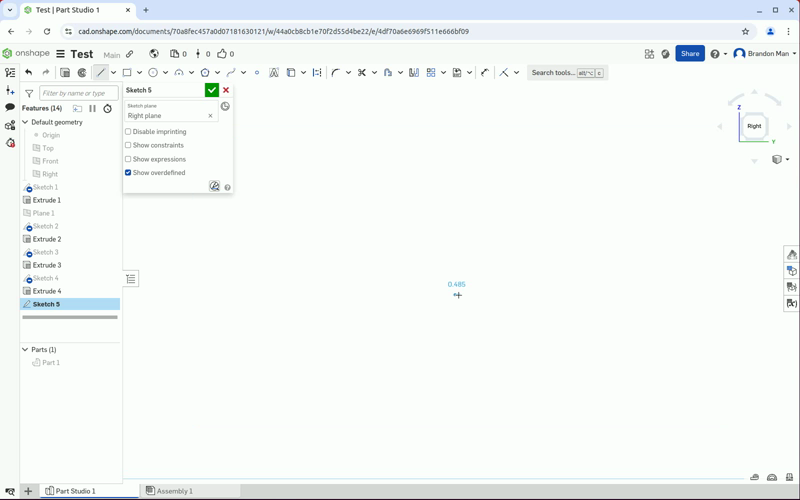
scroll(6)
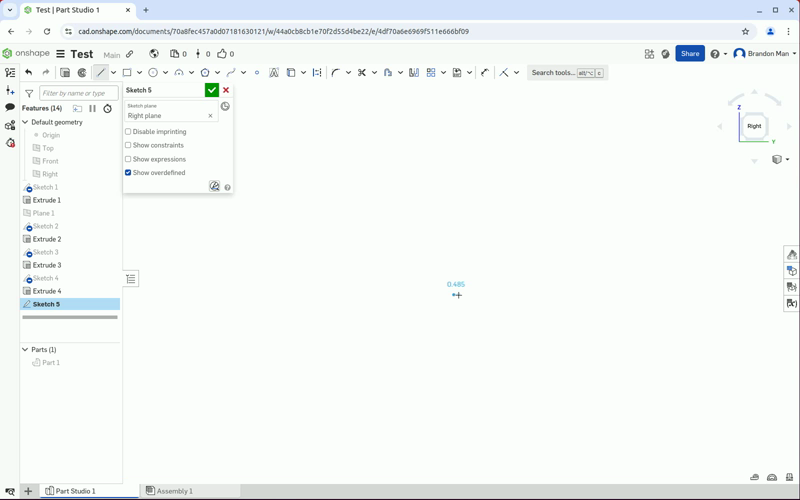
scroll(6)
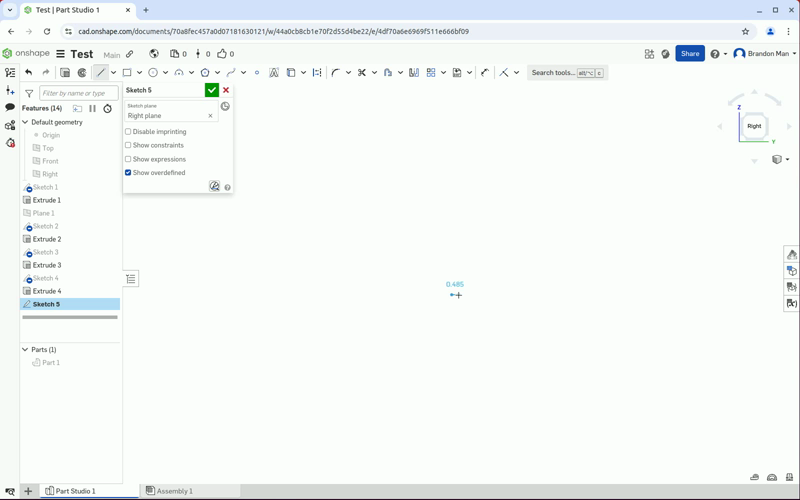
scroll(6)
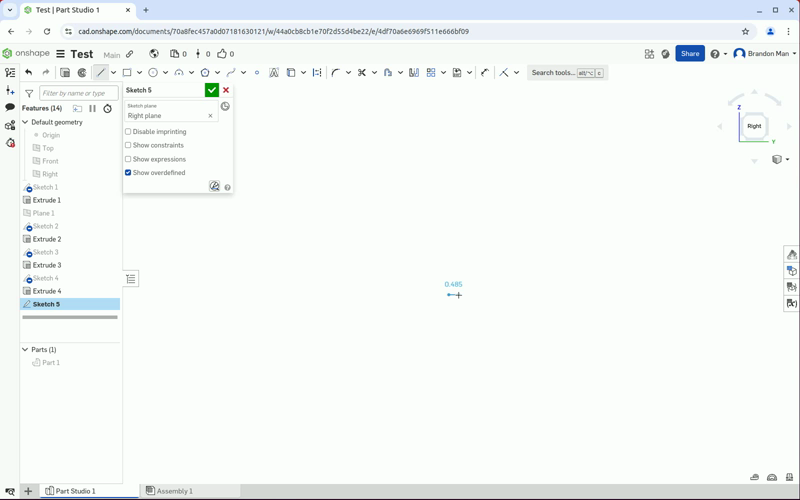
scroll(6)
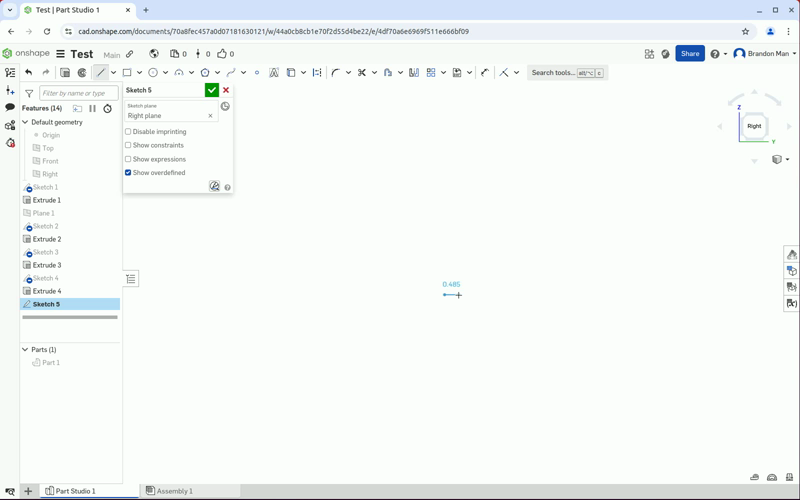
scroll(6)
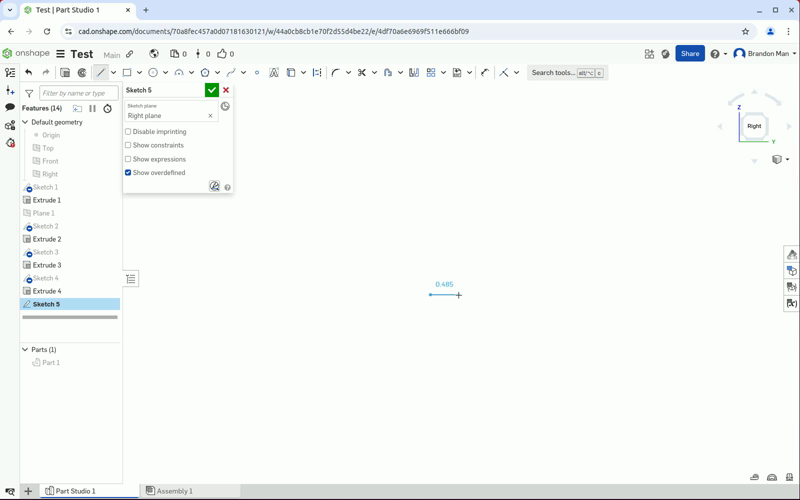
click(458, 294)
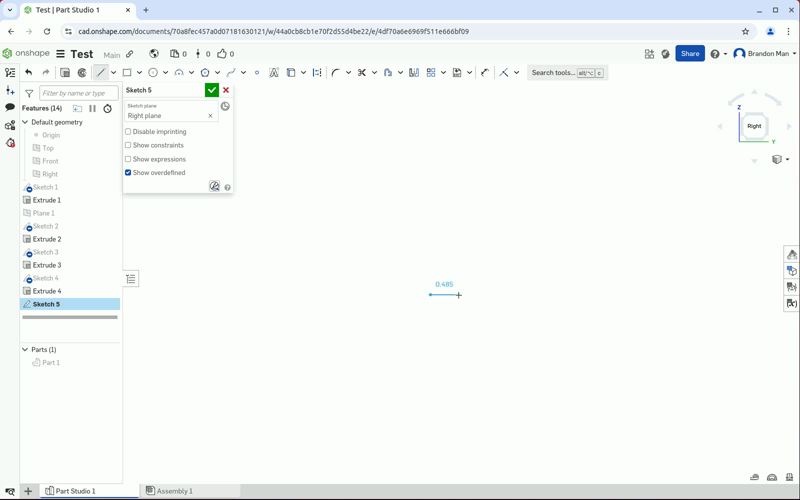
scroll(-6)
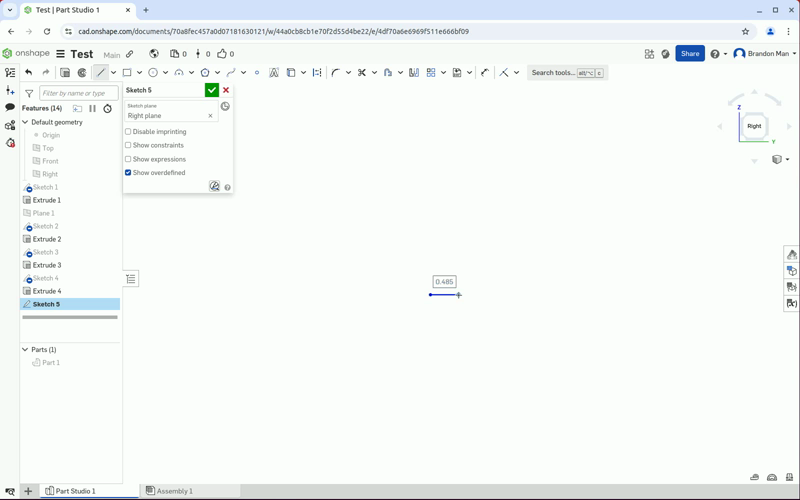
scroll(-6)
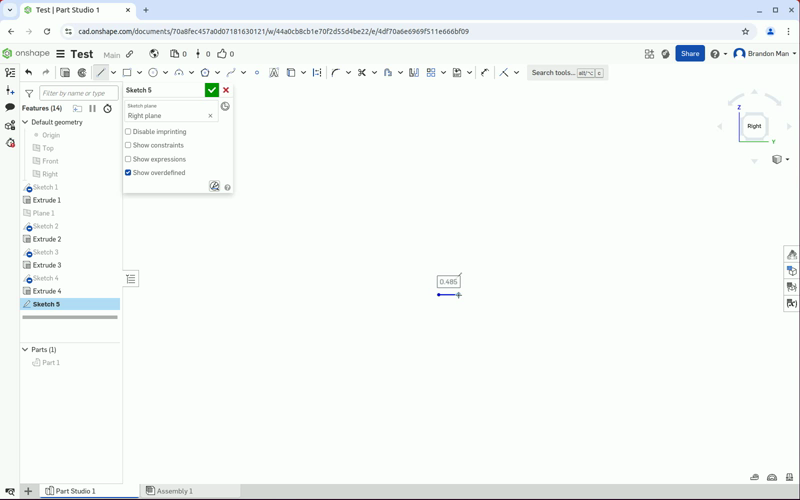
scroll(-6)
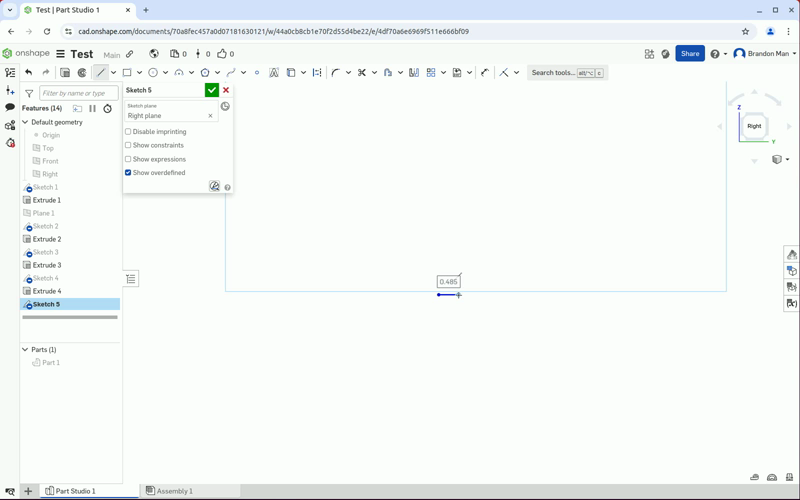
scroll(-6)
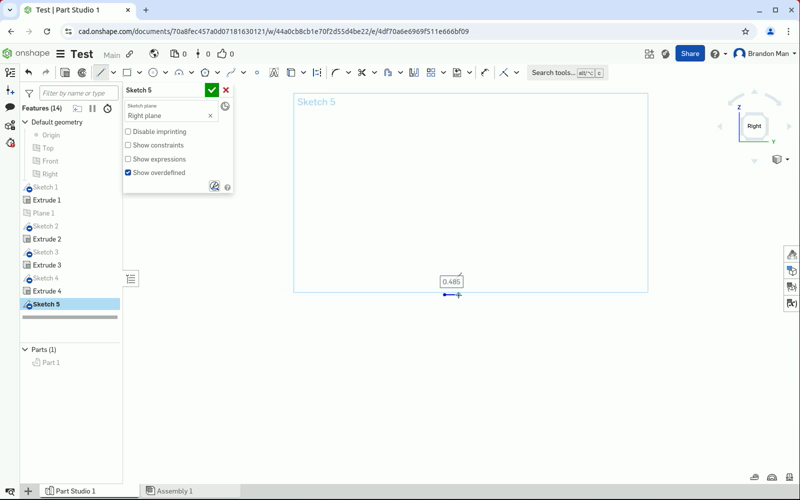
scroll(-6)
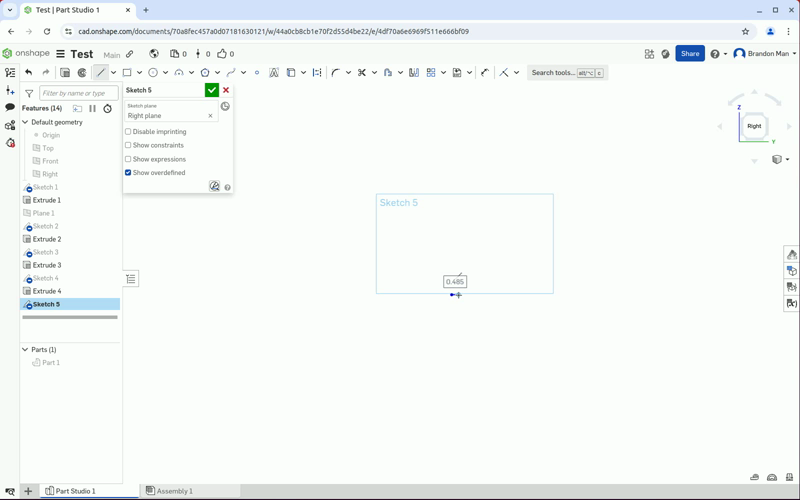
scroll(-6)
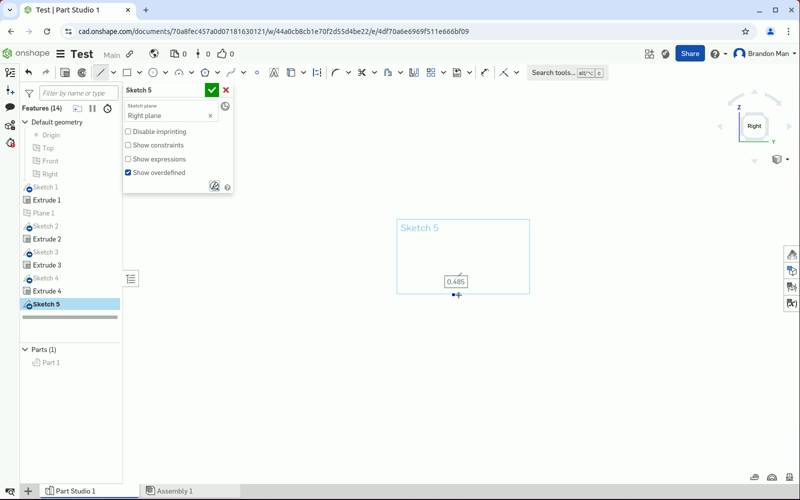
scroll(-6)
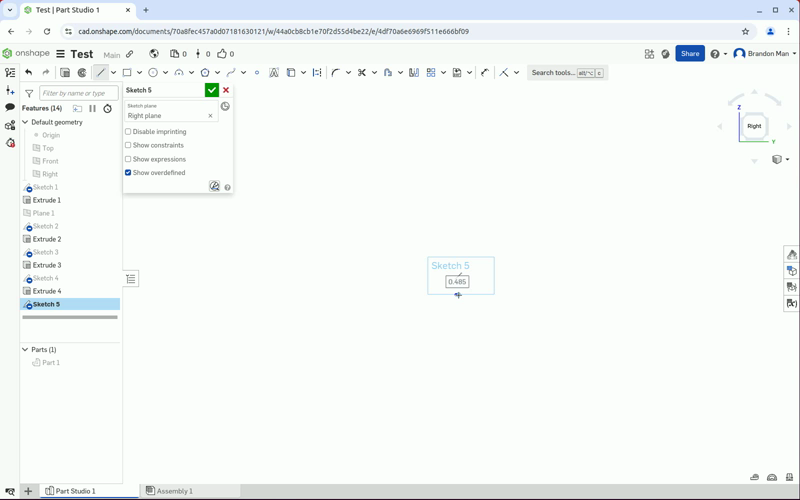
key_up(shift)
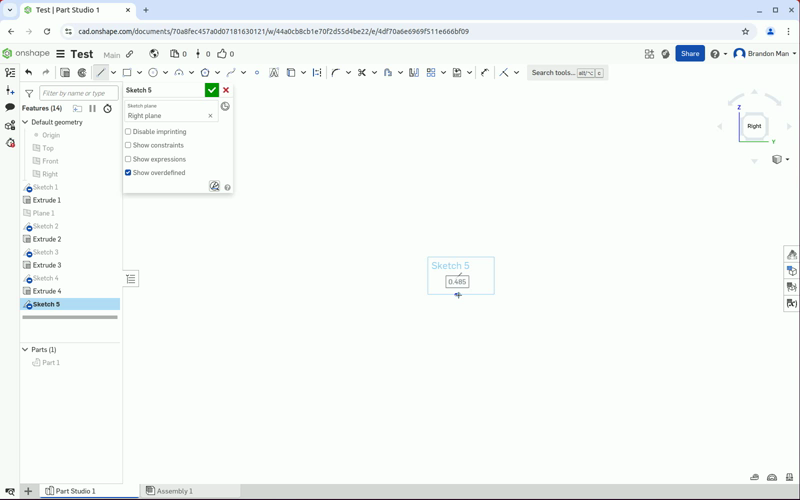
key_down(shift)
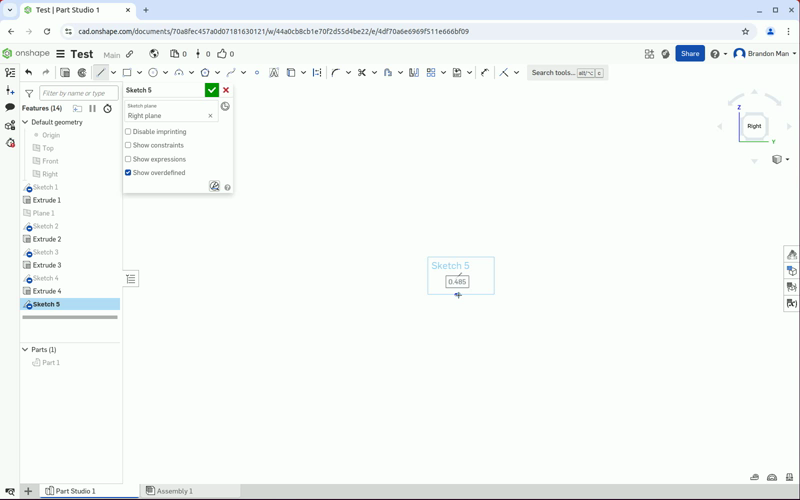
mouse_move(489, 294)
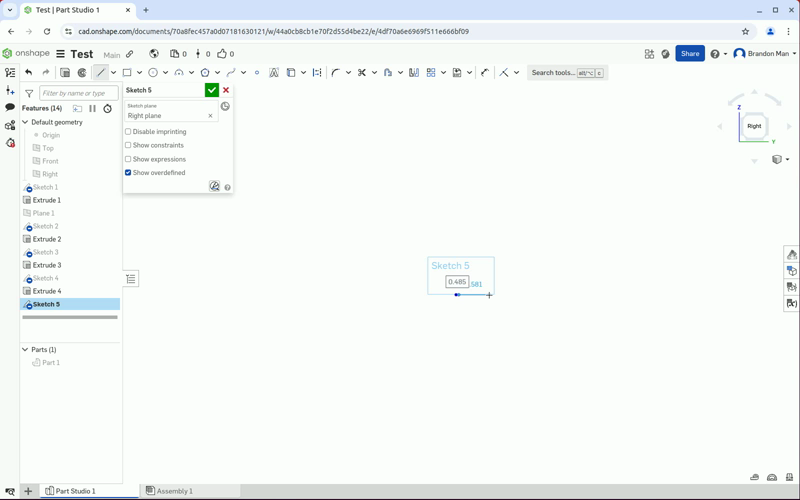
mouse_move(458, 286)
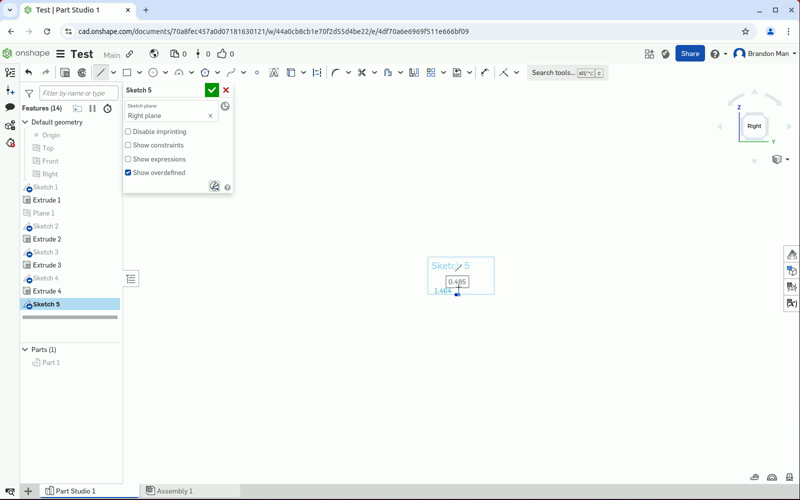
click(458, 286)
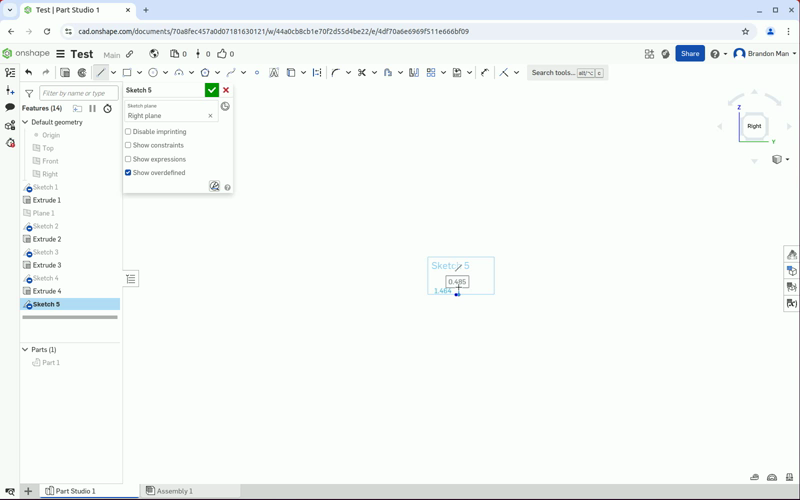
key_up(shift)
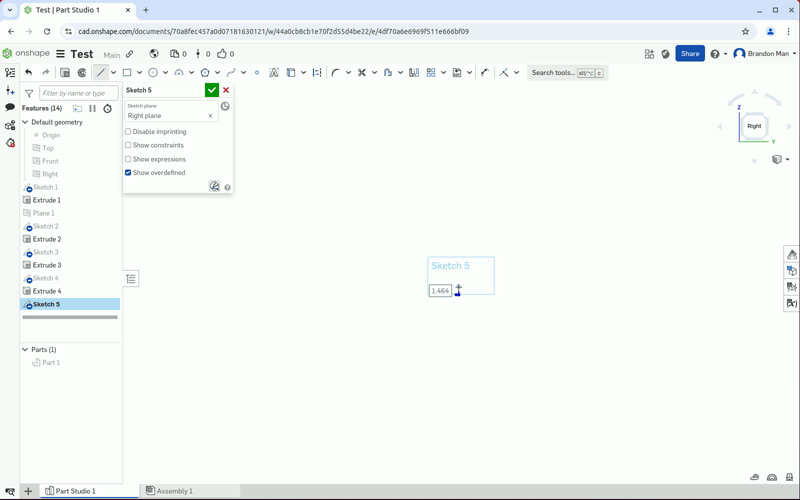
key_down(shift)
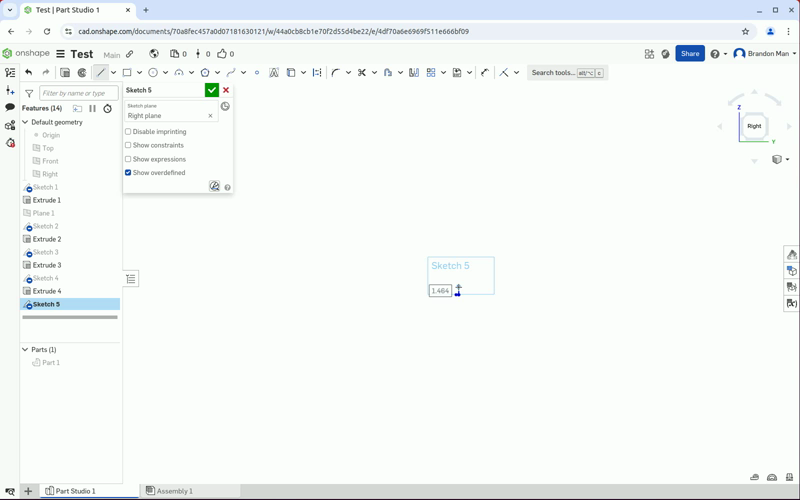
mouse_move(489, 286)
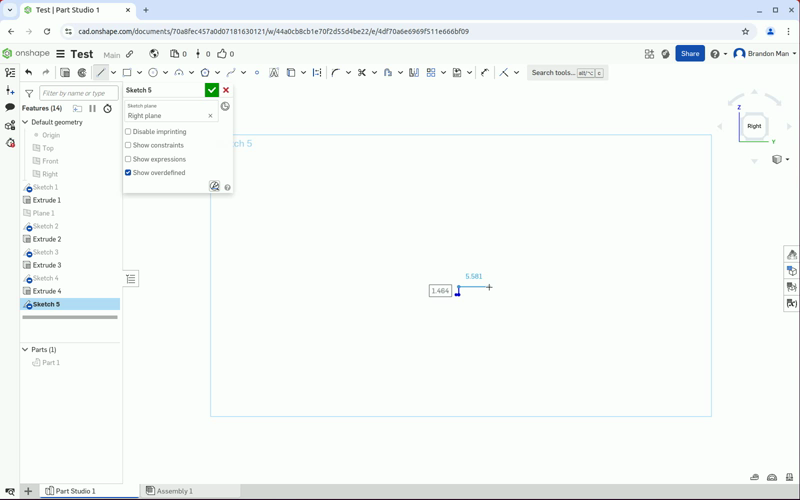
mouse_move(456, 286)
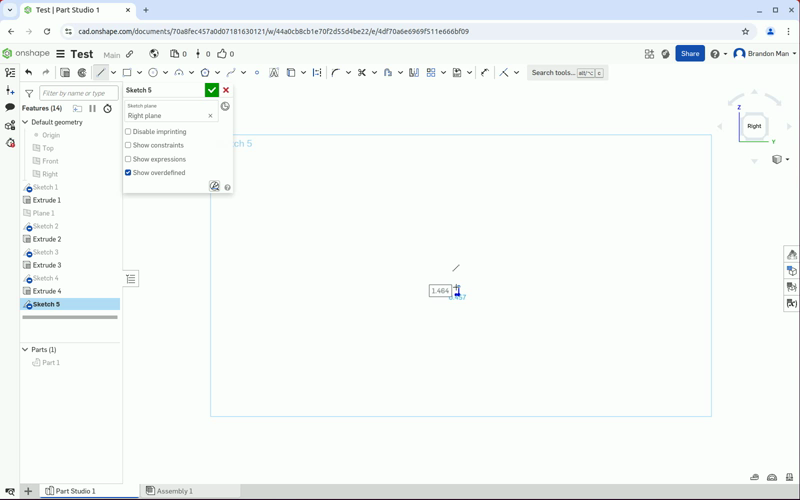
scroll(6)
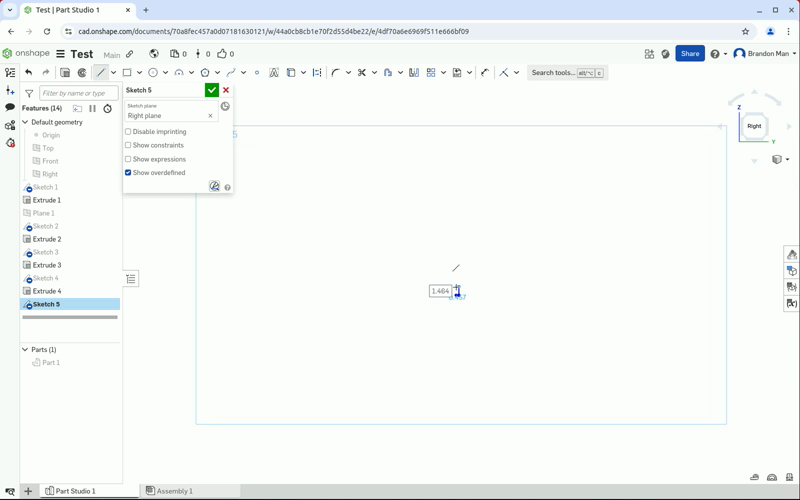
scroll(6)
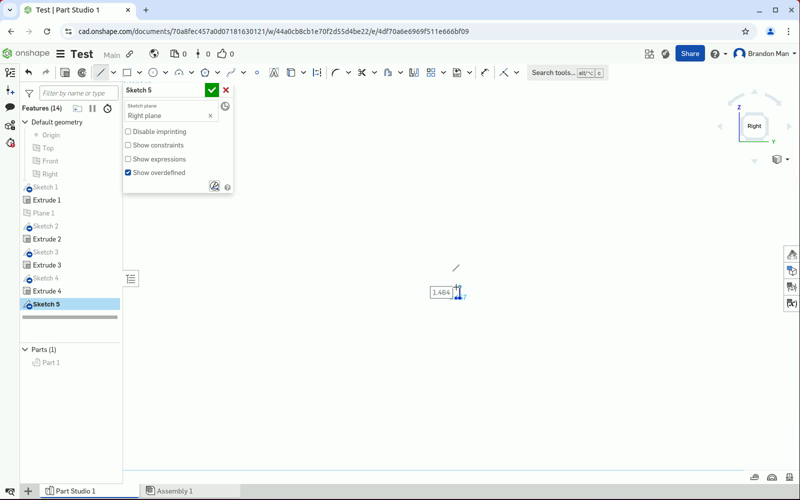
scroll(6)
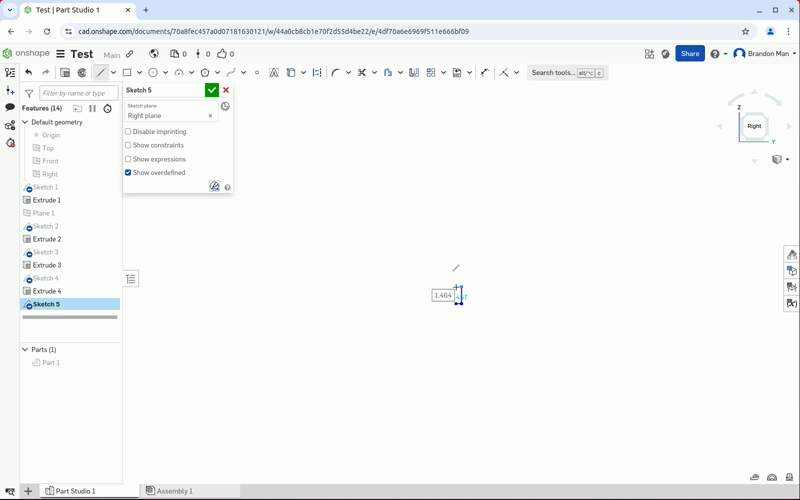
scroll(6)
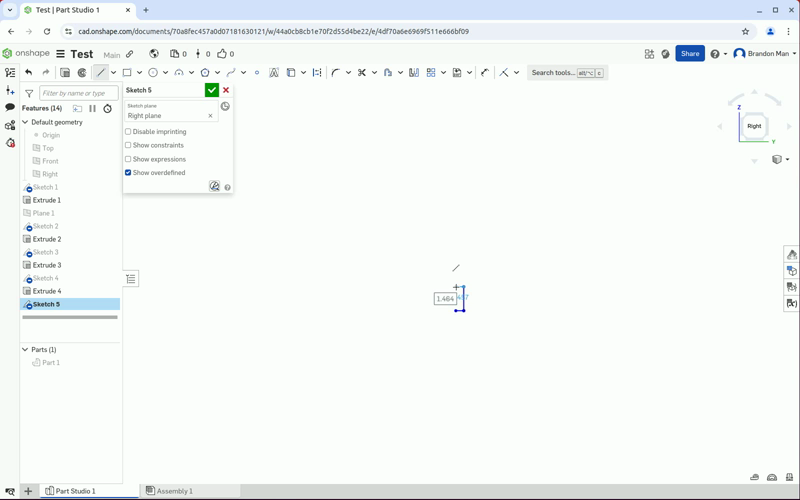
scroll(6)
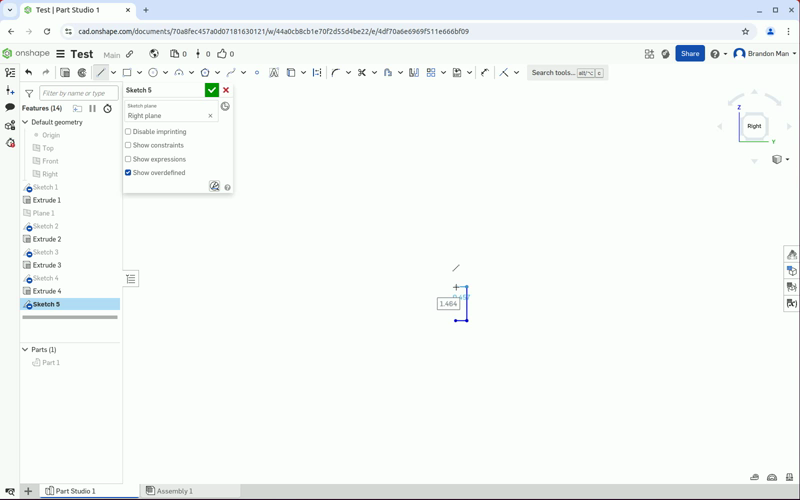
scroll(6)
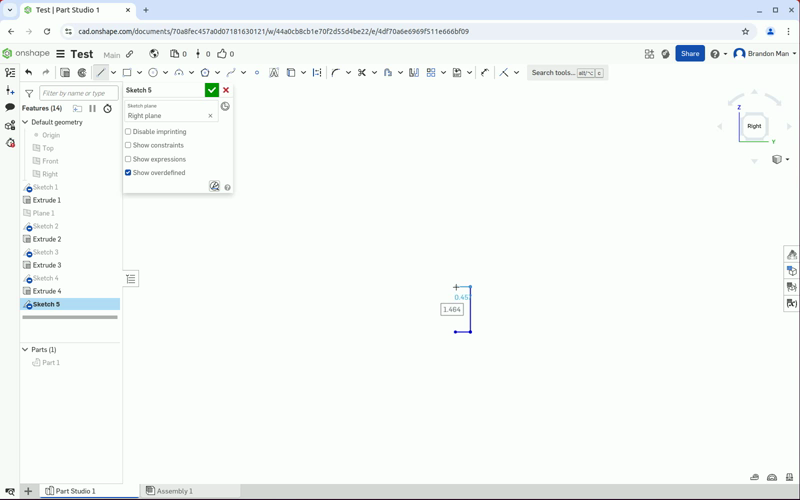
scroll(6)
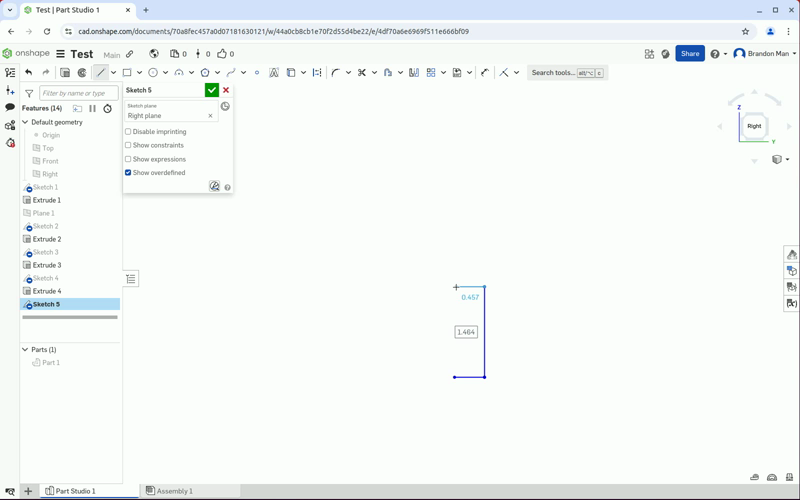
click(456, 286)
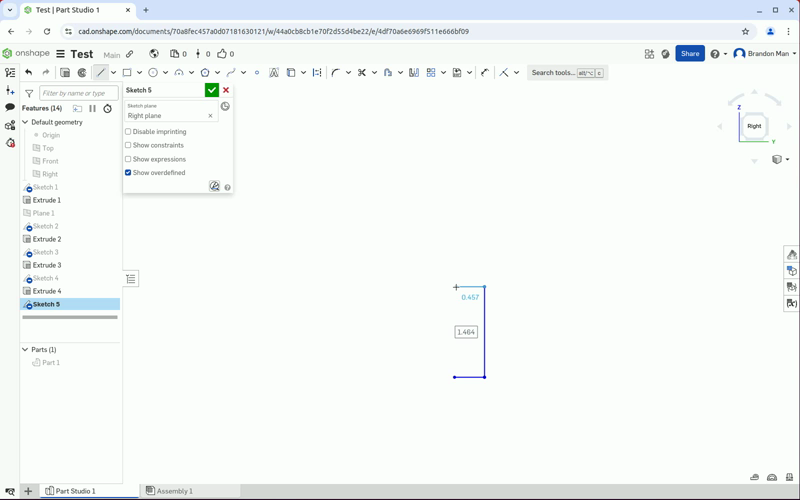
scroll(-6)
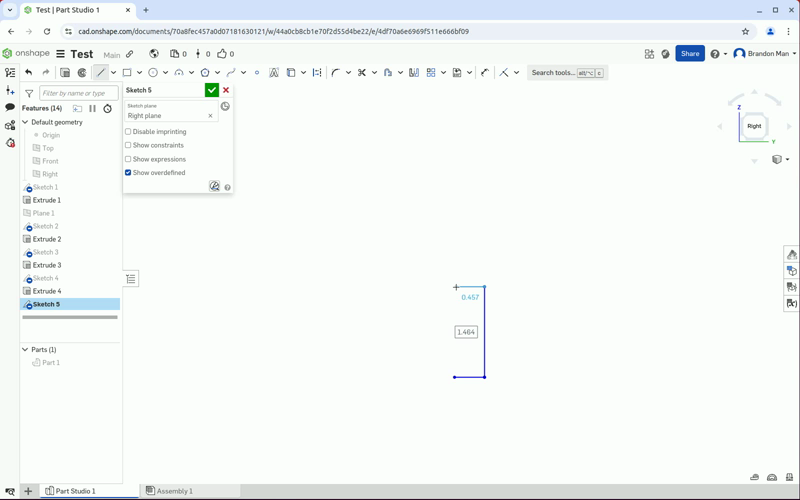
scroll(-6)
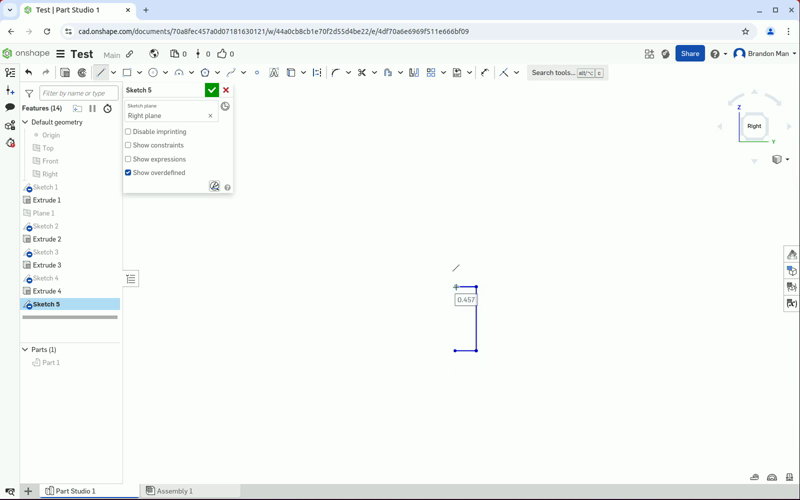
scroll(-6)
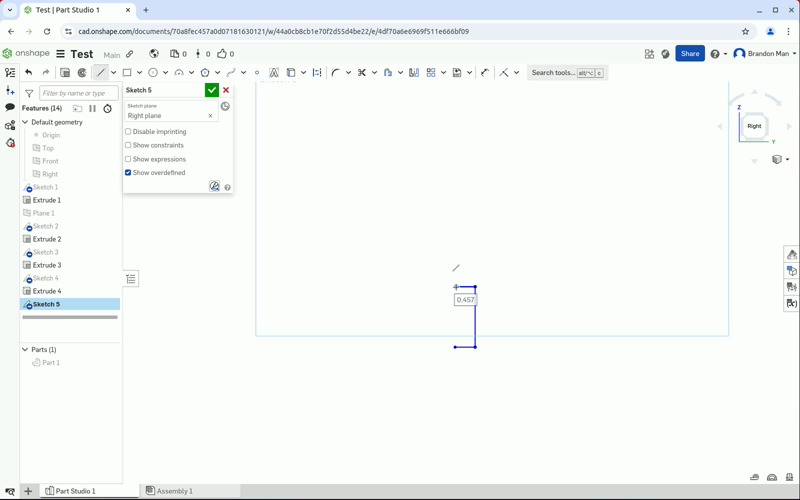
scroll(-6)
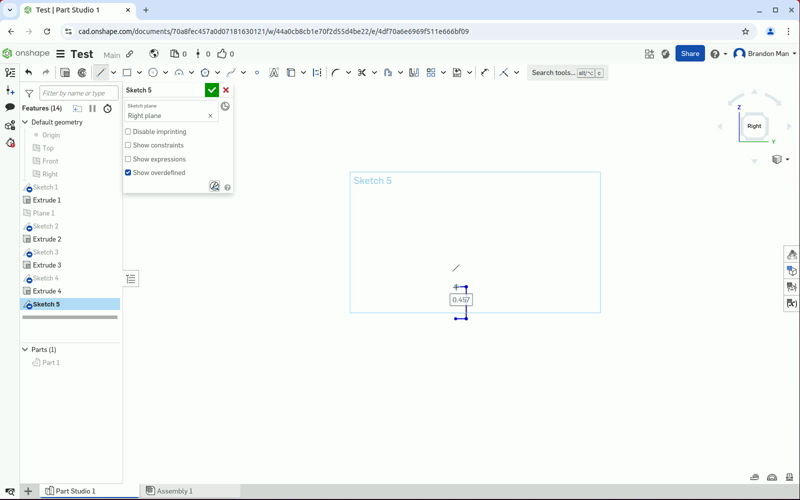
scroll(-6)
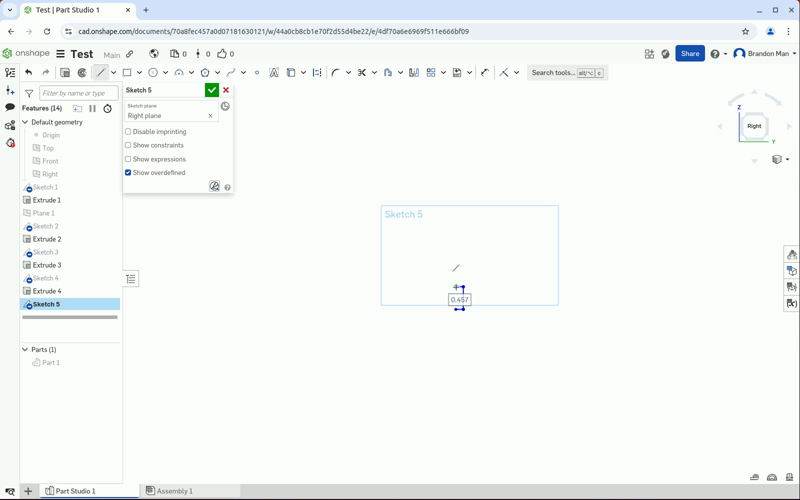
scroll(-6)
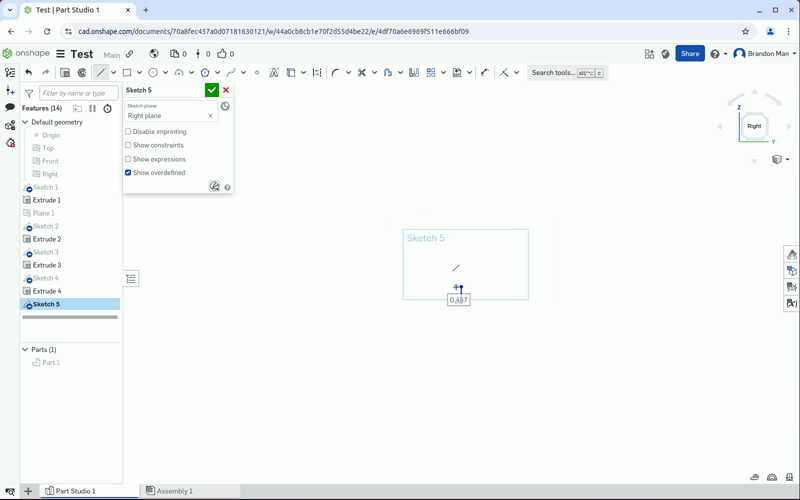
scroll(-6)
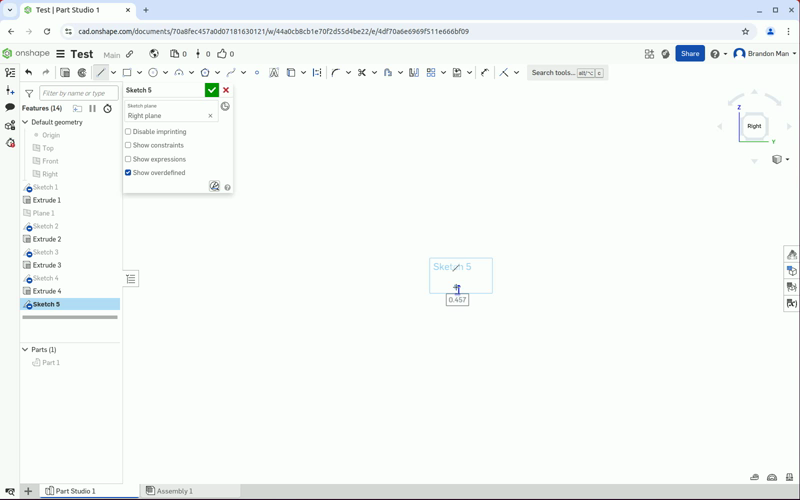
key_up(shift)
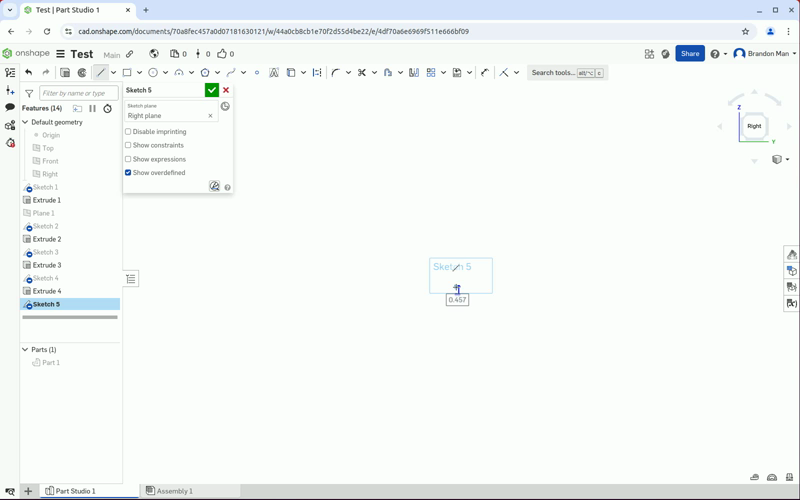
mouse_move(486, 286)
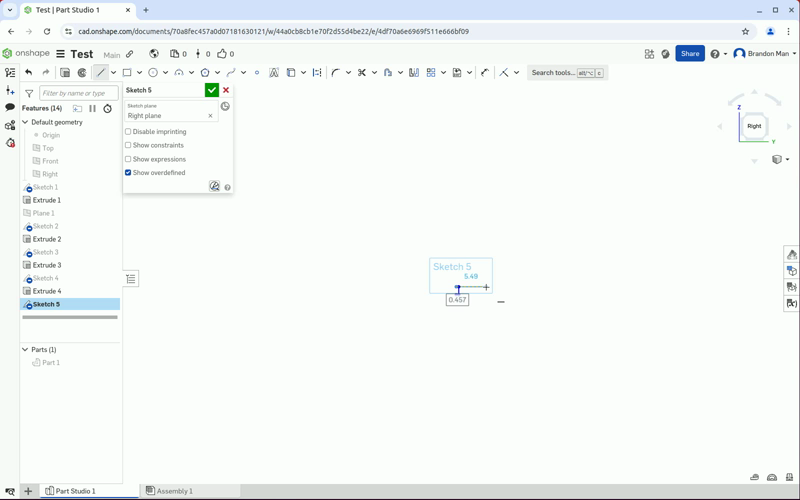
key_down(shift)
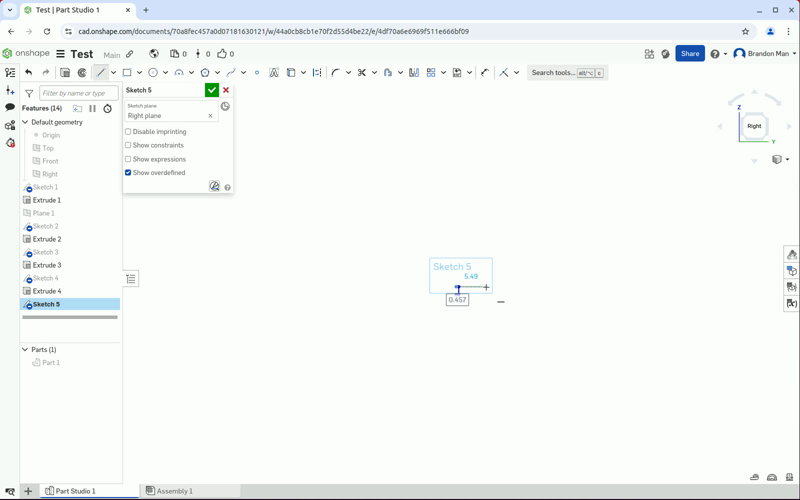
mouse_move(456, 294)
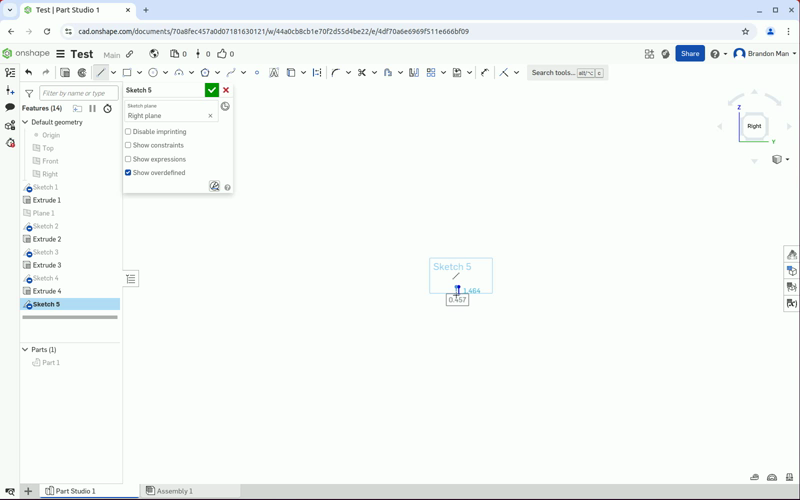
scroll(6)
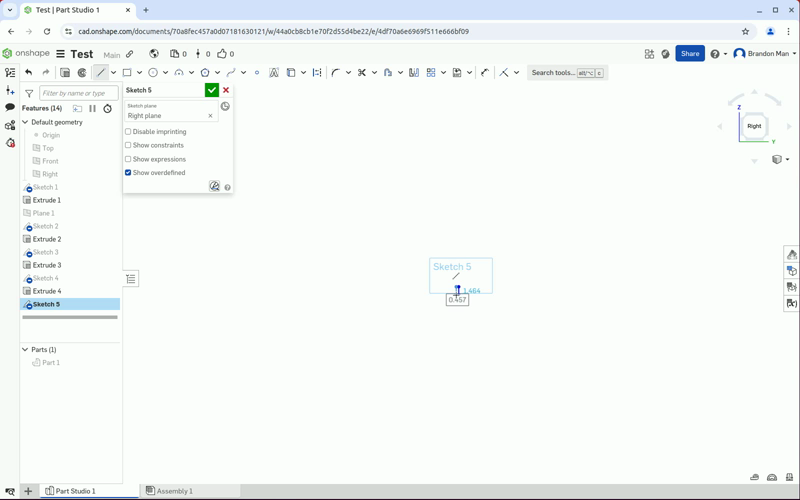
scroll(6)
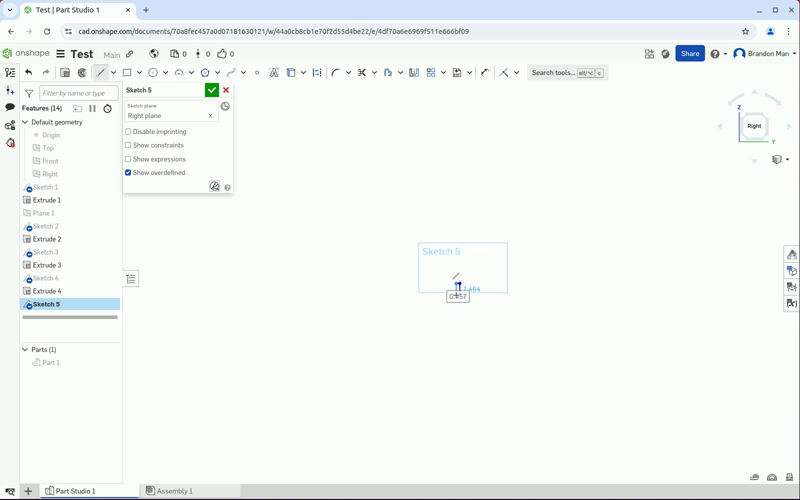
scroll(6)
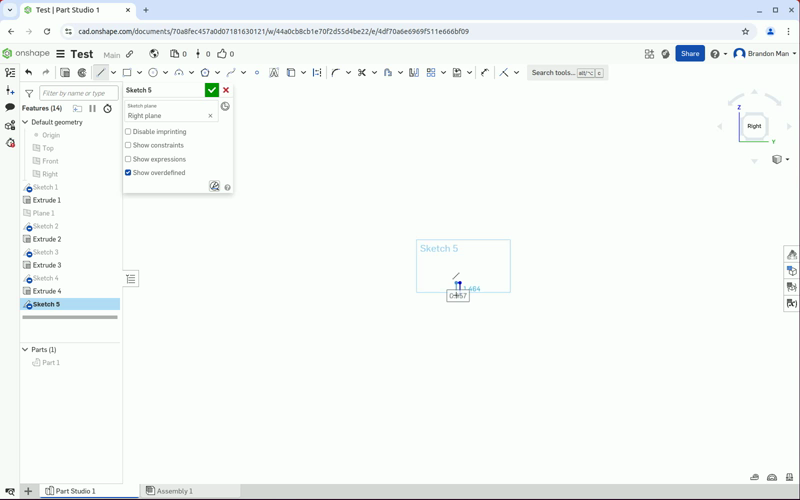
scroll(6)
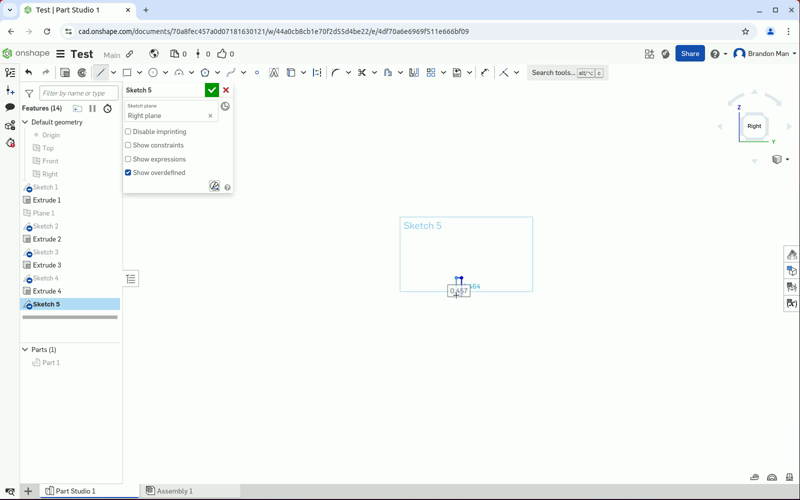
scroll(6)
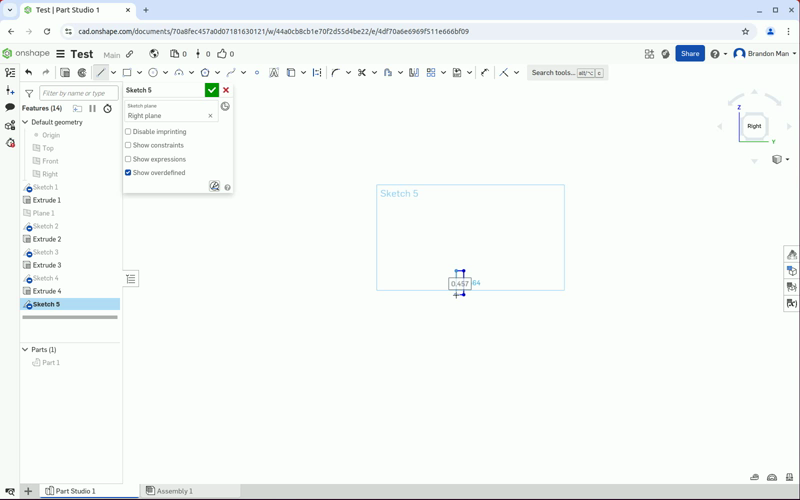
scroll(6)
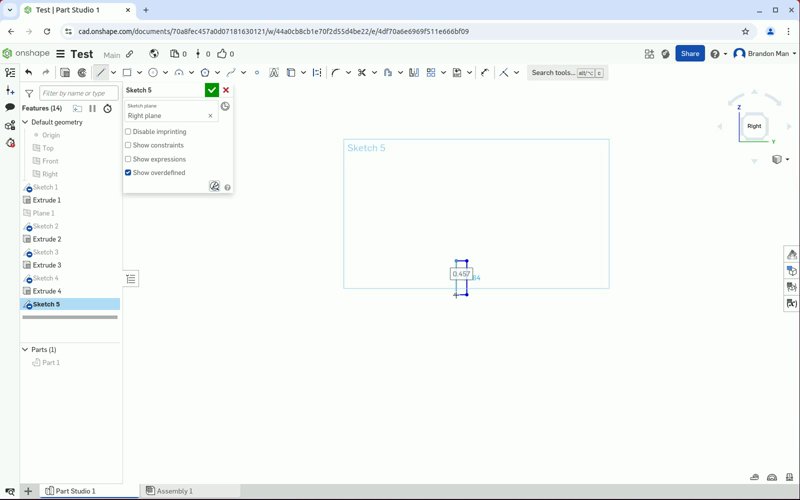
scroll(6)
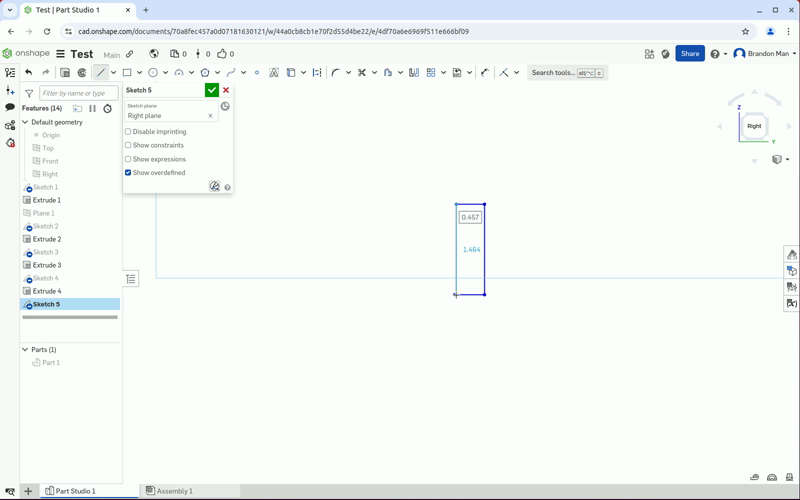
key_up(shift)
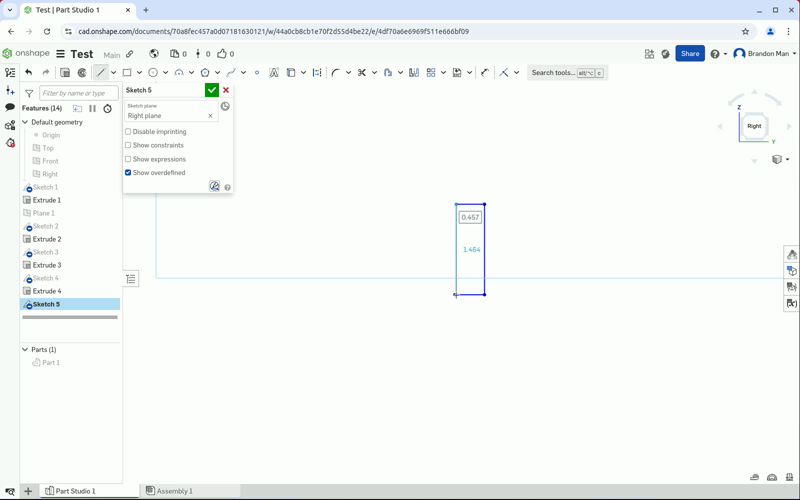
click(456, 294)
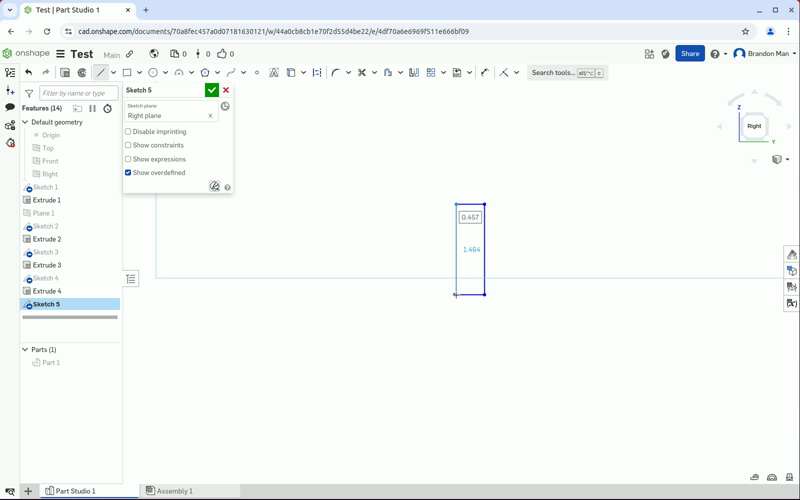
scroll(-6)
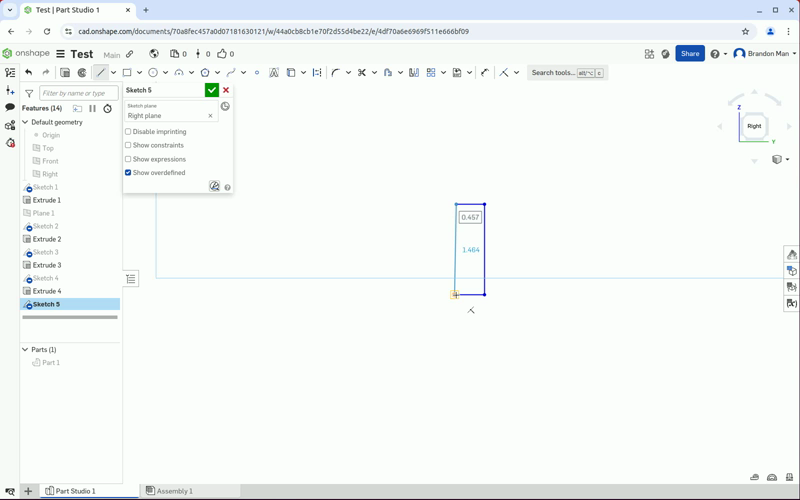
scroll(-6)
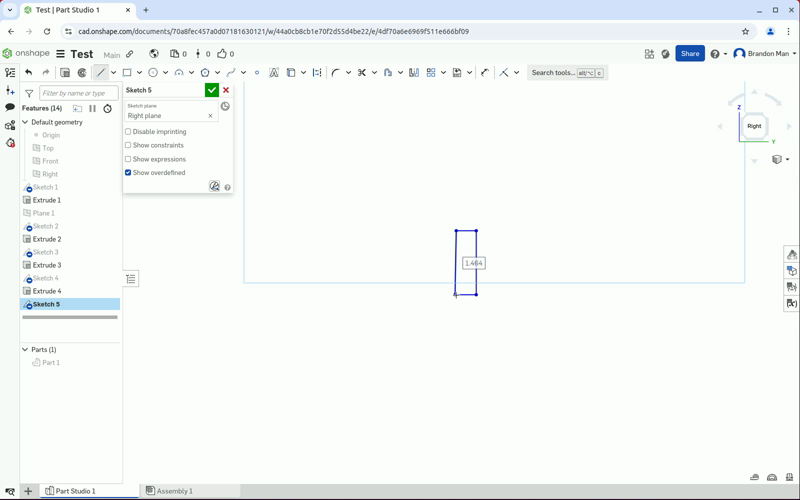
scroll(-6)
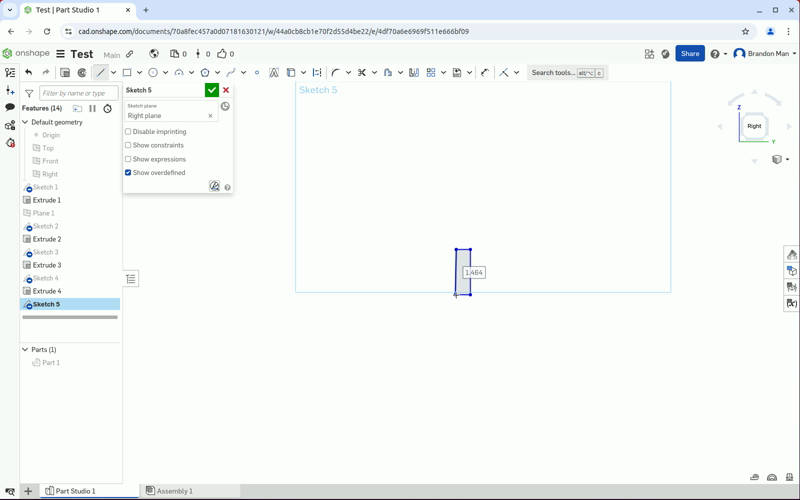
scroll(-6)
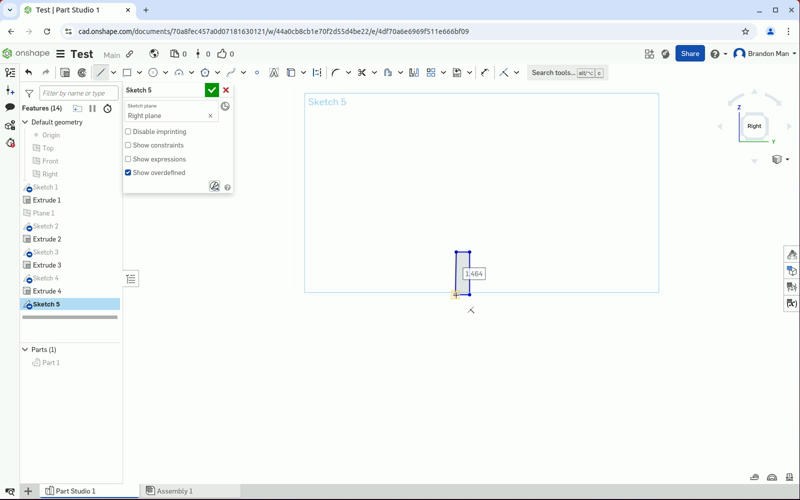
scroll(-6)
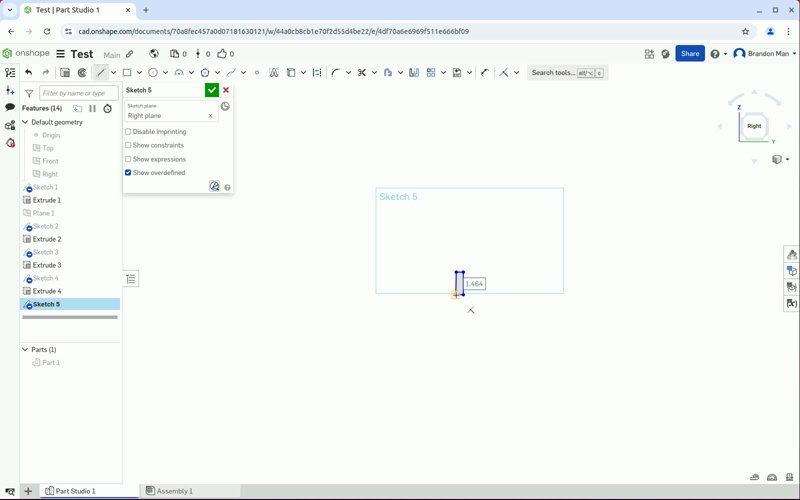
scroll(-6)
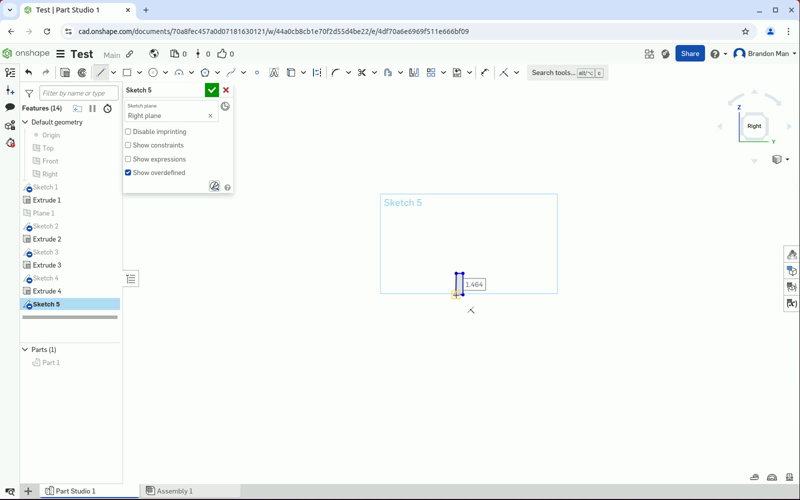
scroll(-6)
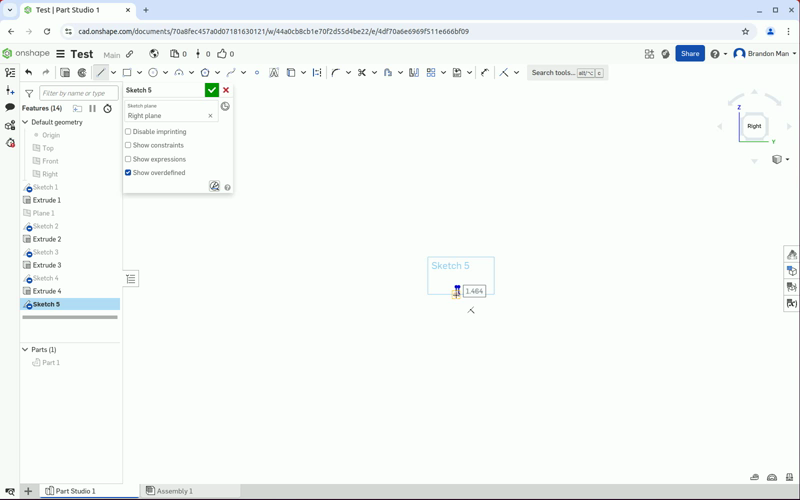
key(esc)
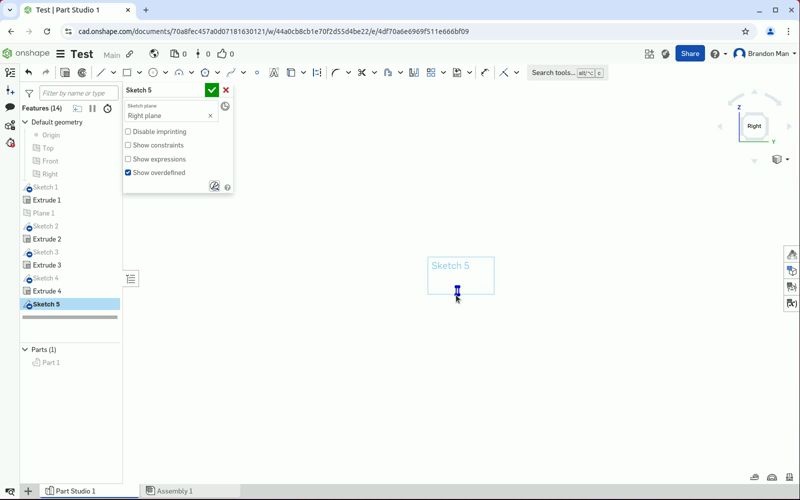
mouse_move(457, 288)
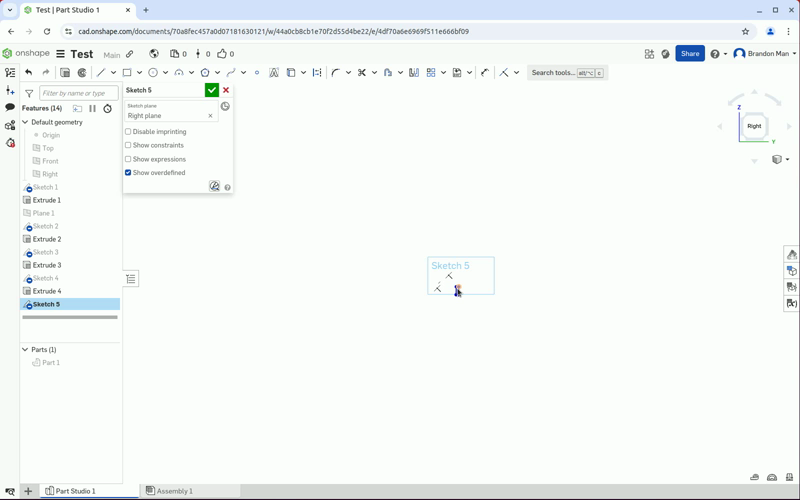
scroll(6)
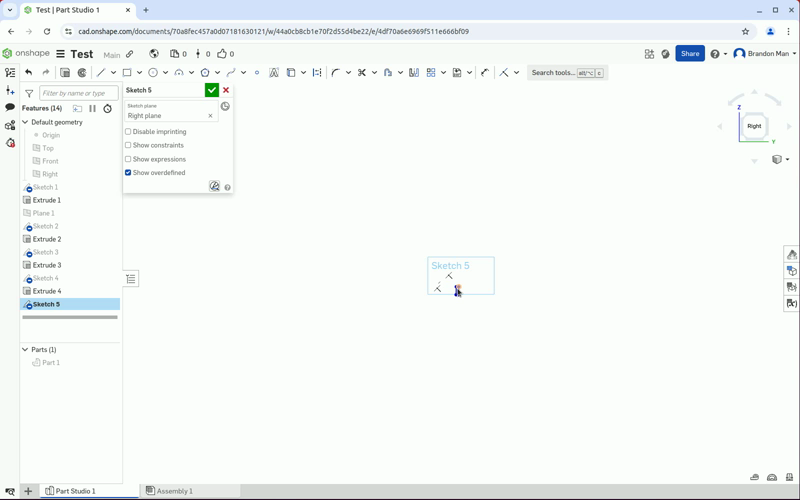
scroll(6)
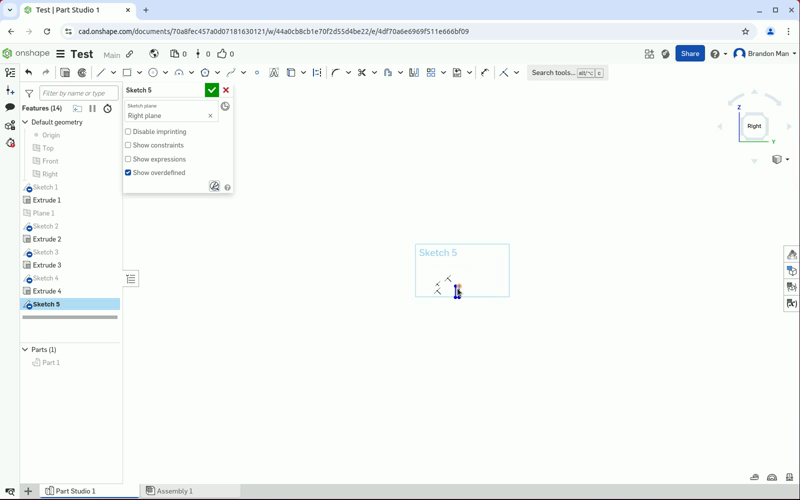
scroll(6)
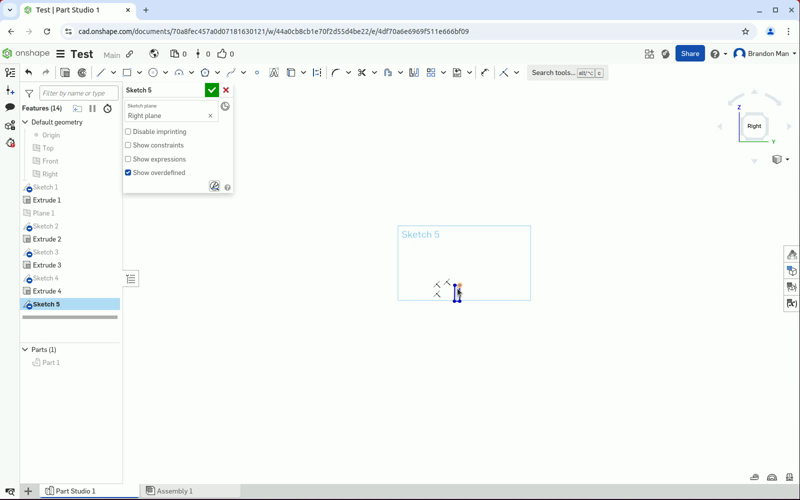
scroll(6)
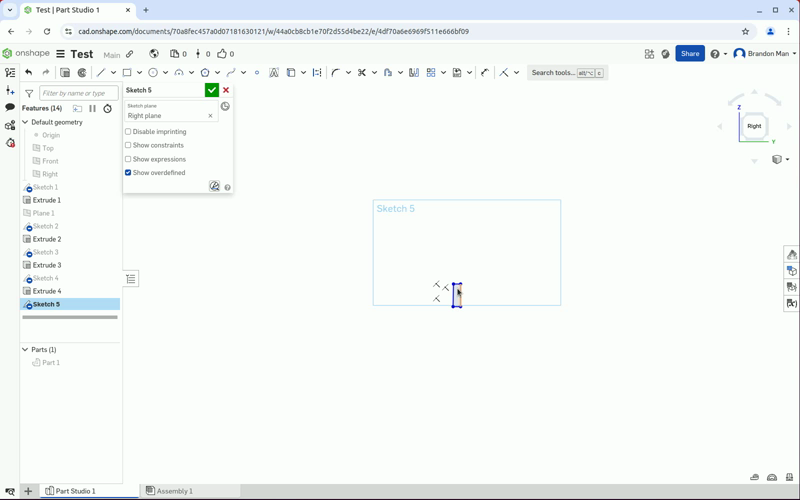
scroll(6)
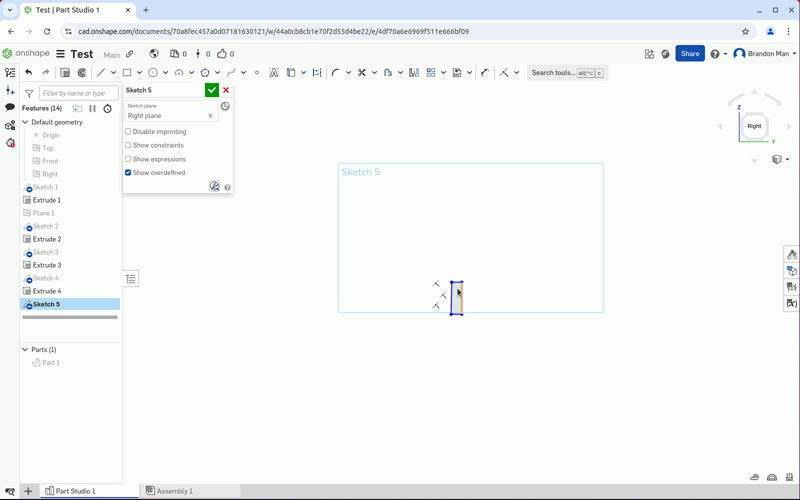
scroll(6)
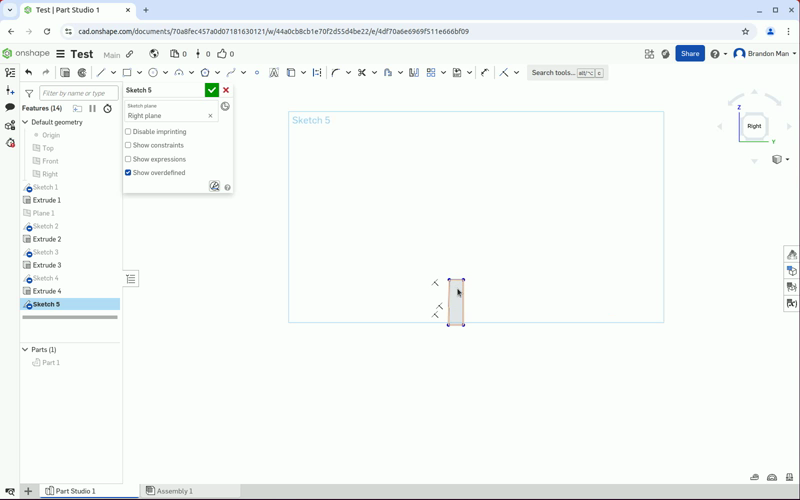
scroll(6)
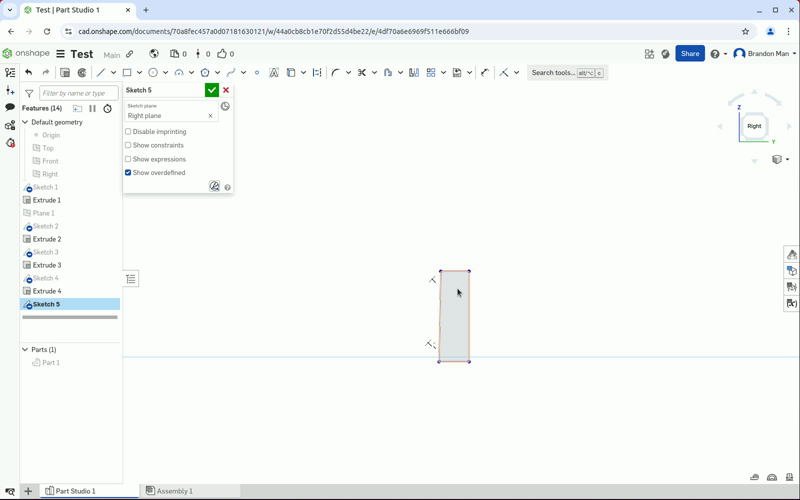
click(457, 288)
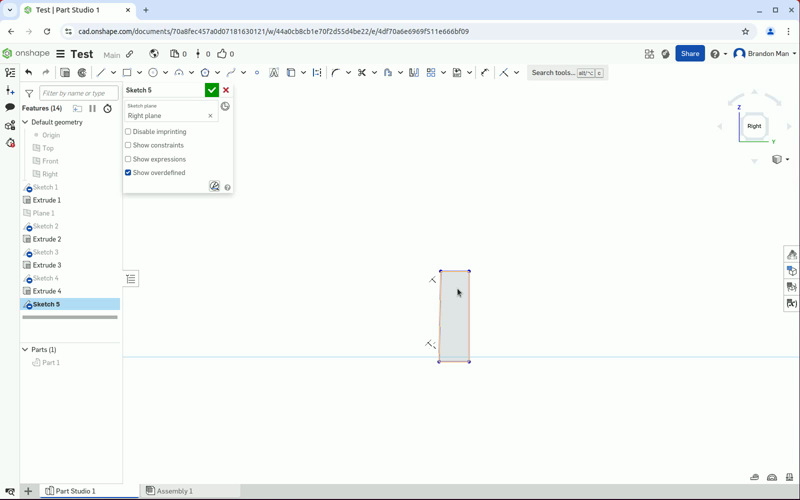
scroll(-6)
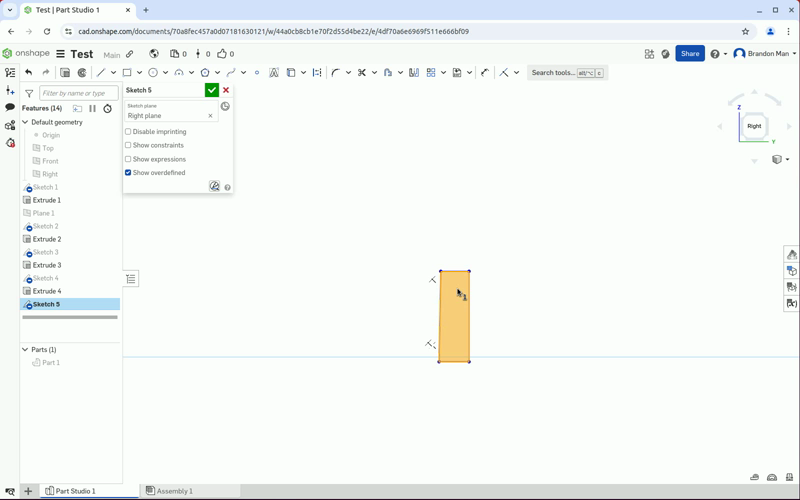
scroll(-6)
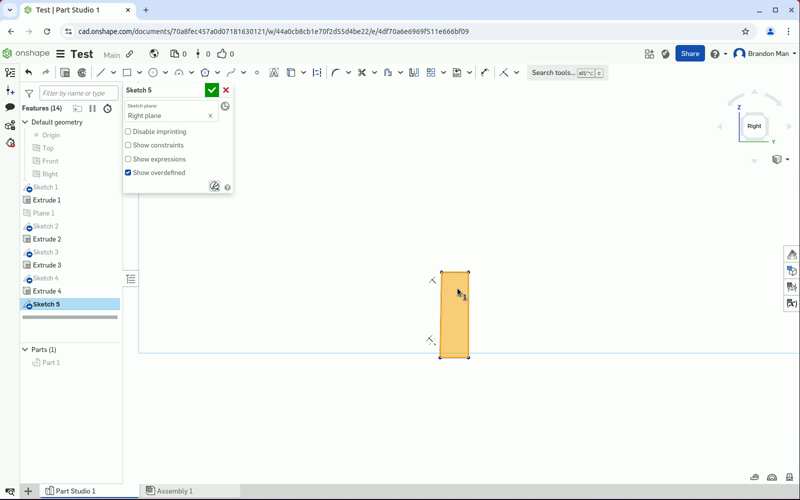
scroll(-6)
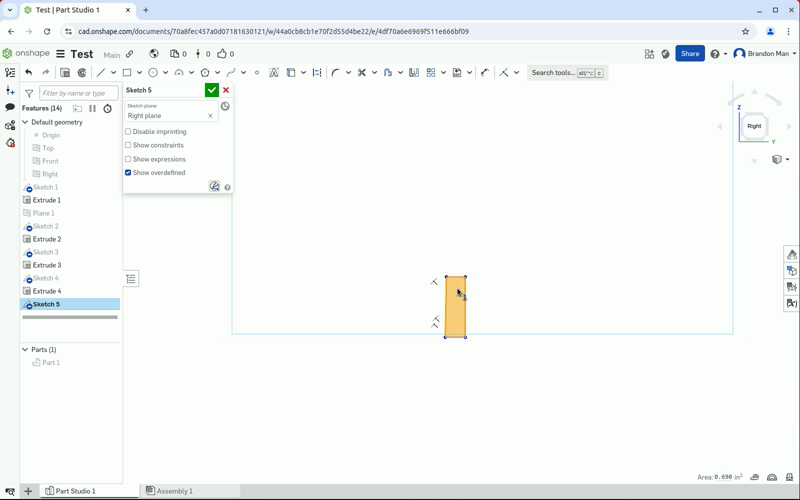
scroll(-6)
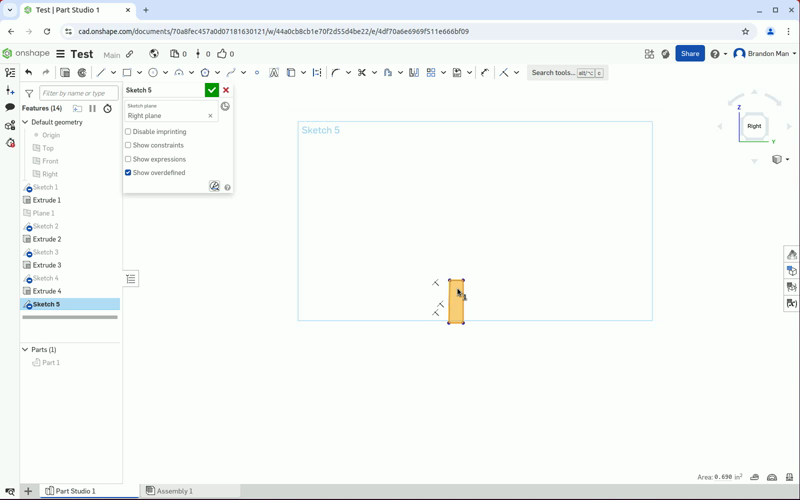
scroll(-6)
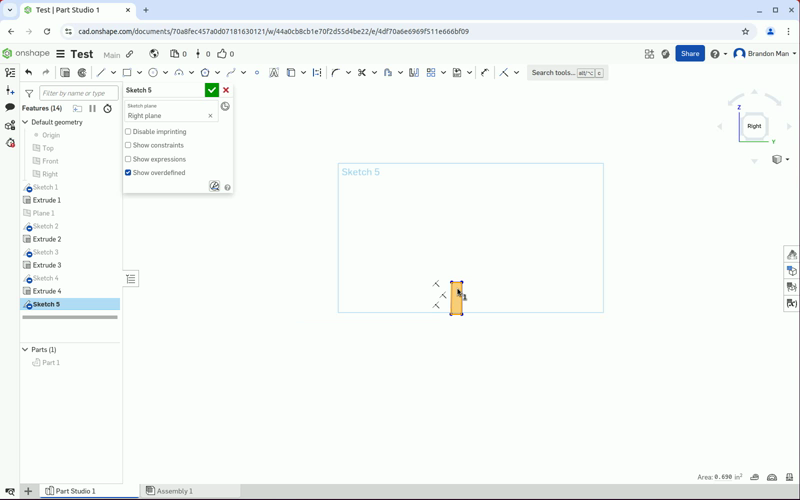
scroll(-6)
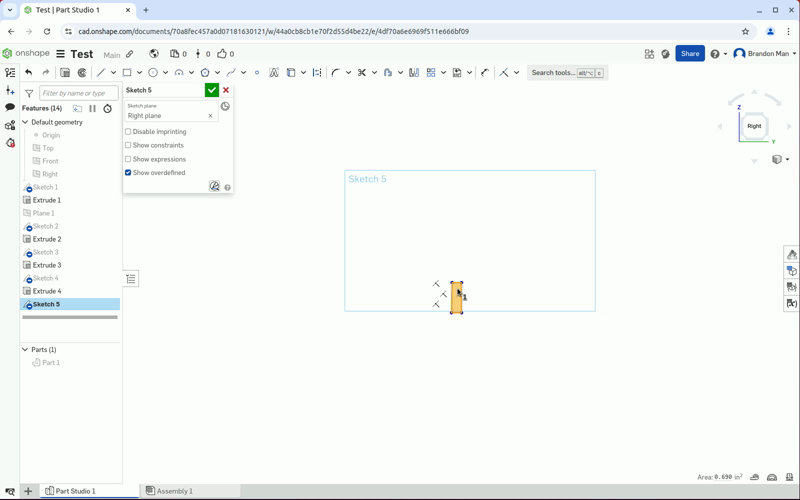
scroll(-6)
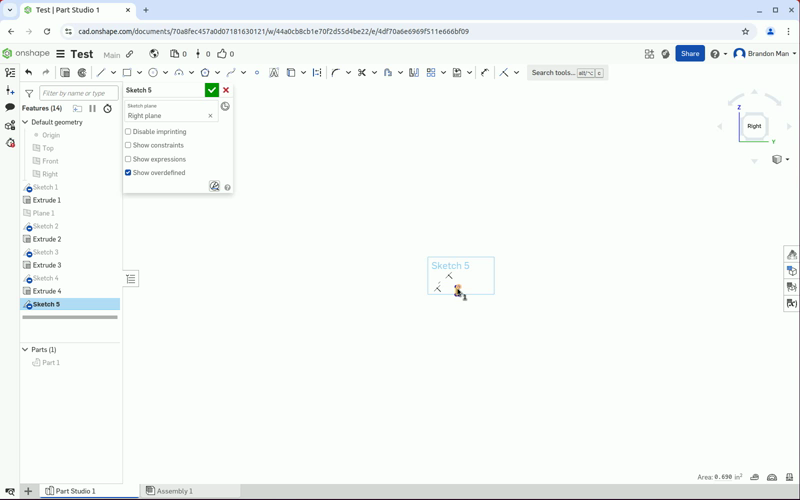
mouse_move(73, 352)
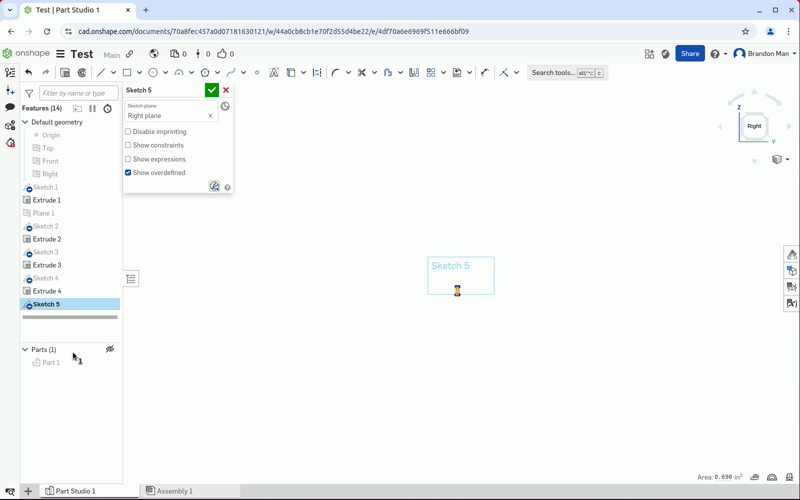
key(shift+y)
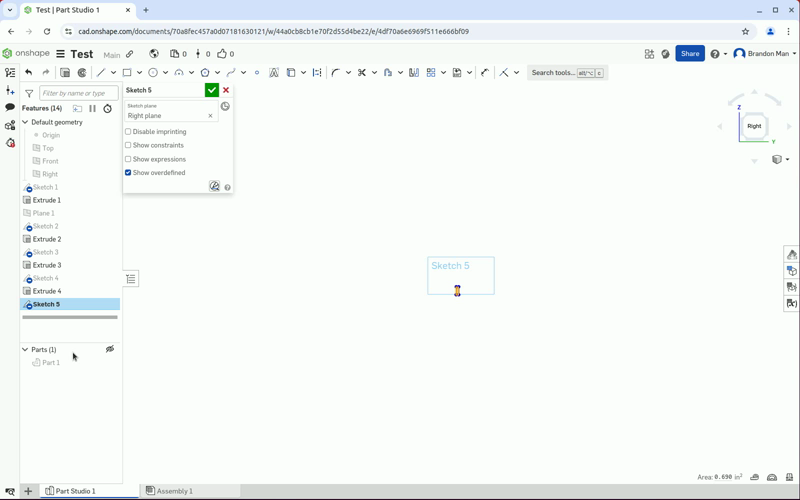
key(shift+e)
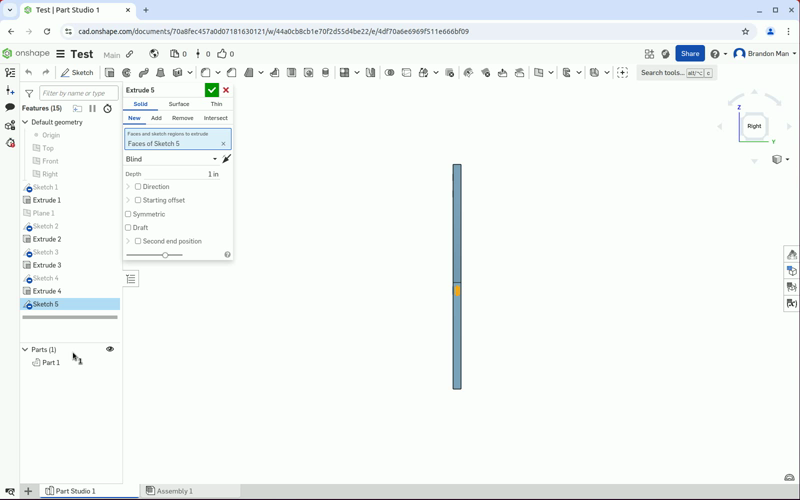
mouse_move(143, 106)
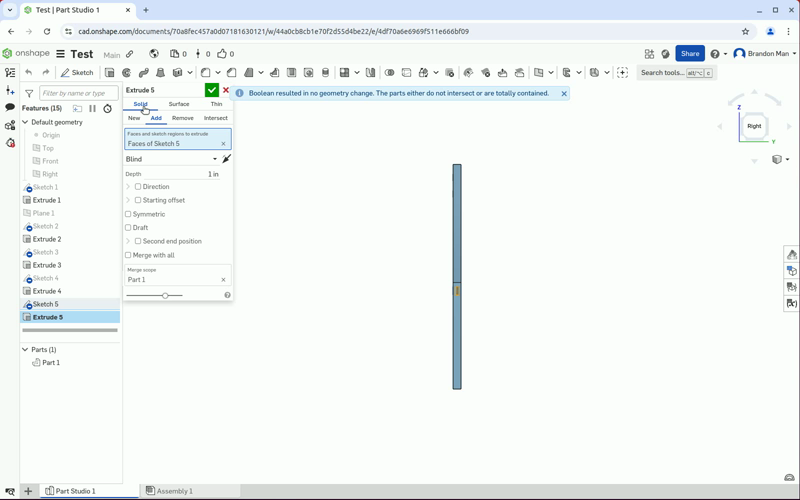
click(143, 106)
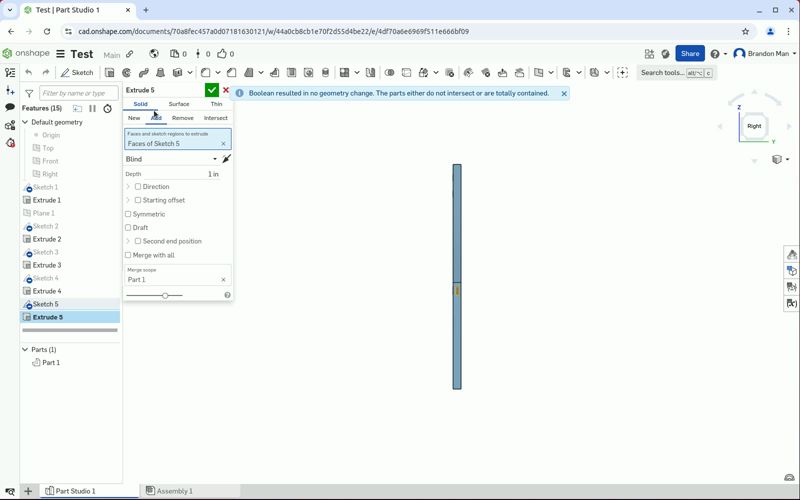
mouse_move(186, 120)
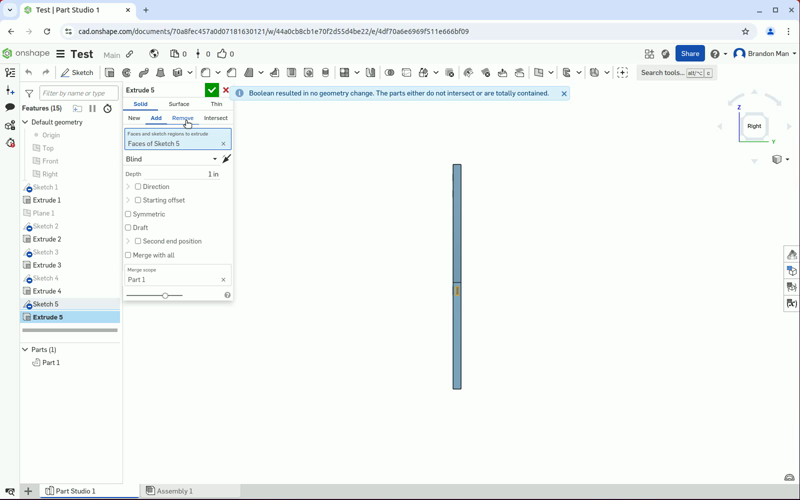
click(186, 120)
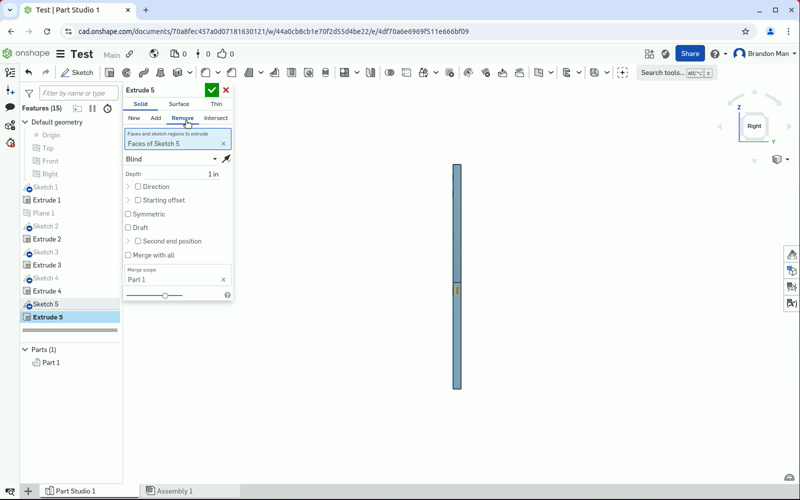
key(tab, 4)
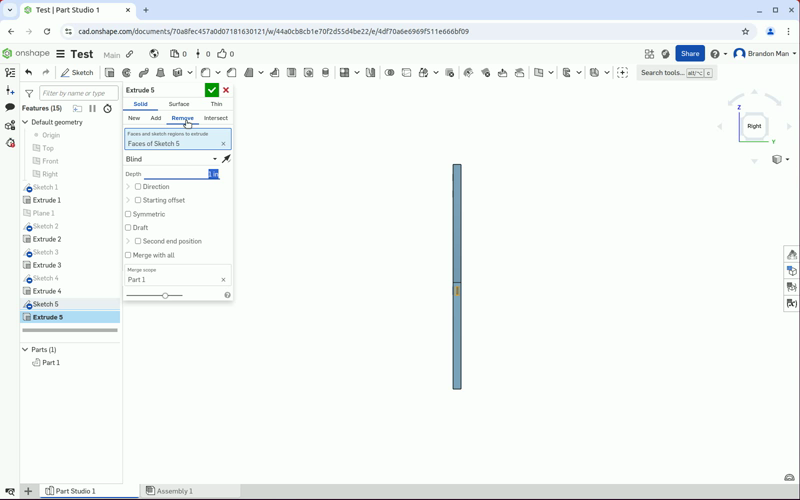
text(0.481)
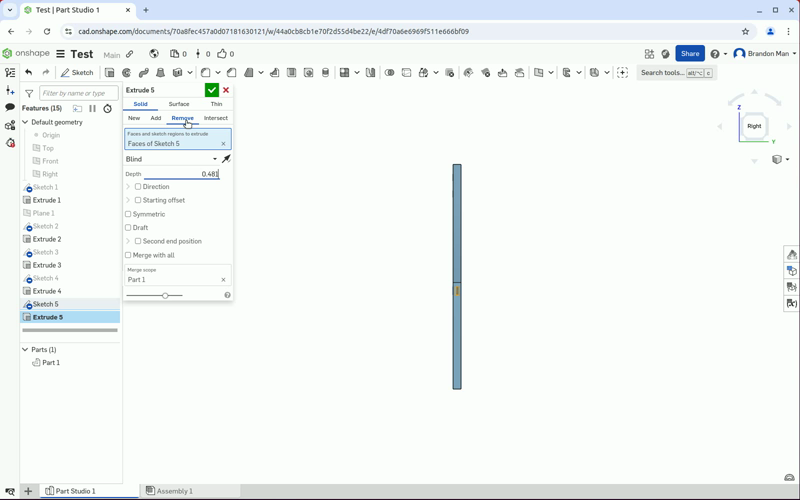
key(tab, 6)
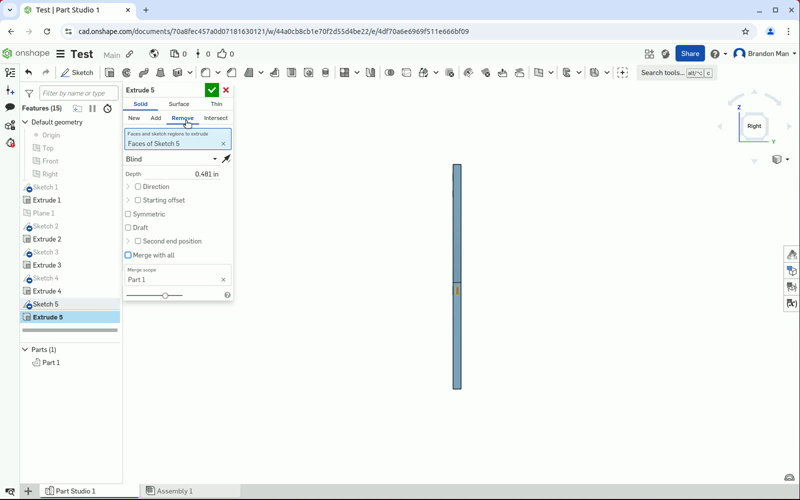
key(space)
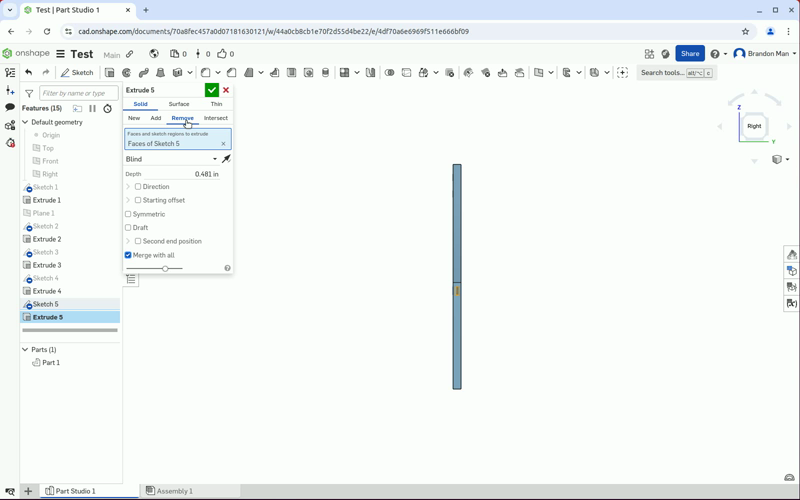
key(enter)
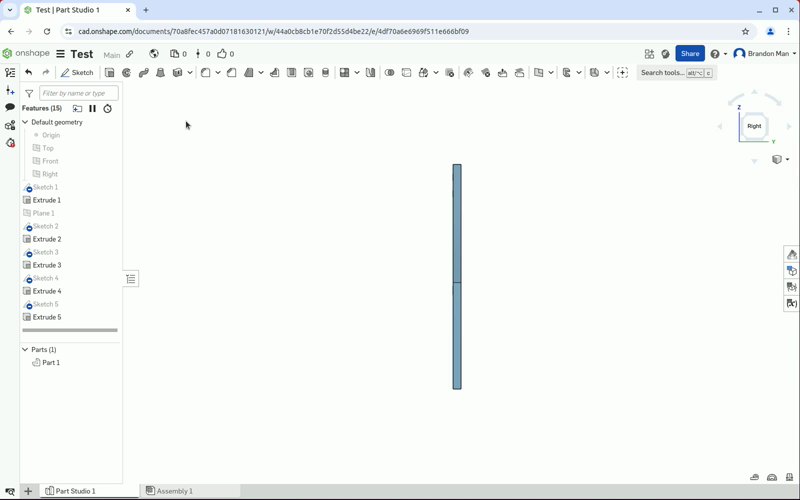
key(shift+h)
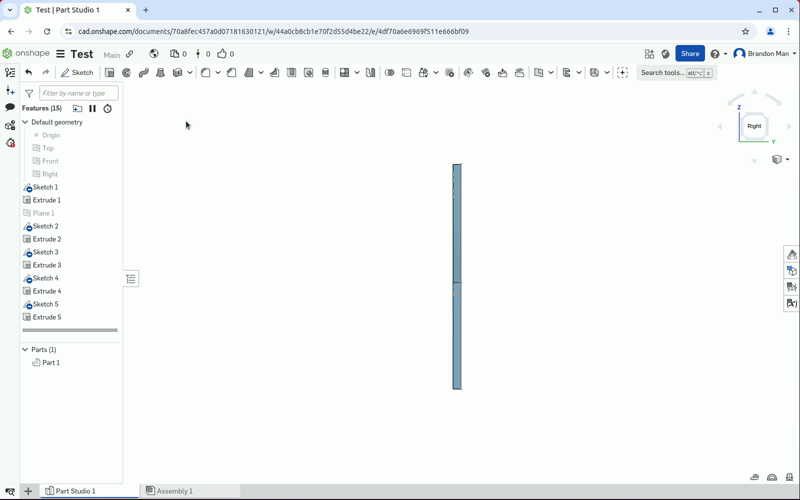
key(shift+h)
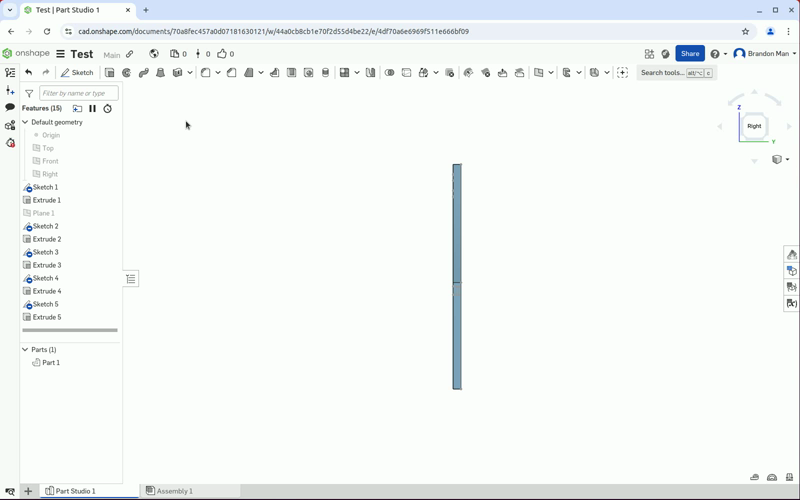
key(shift+7)
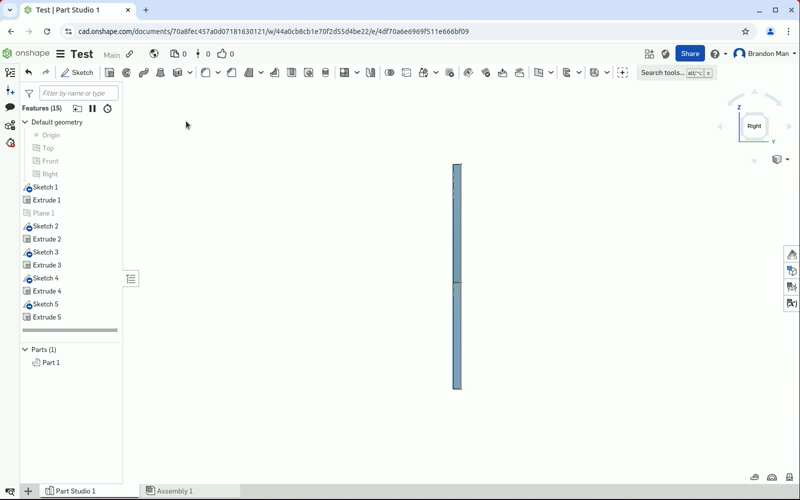
key(right, 2)
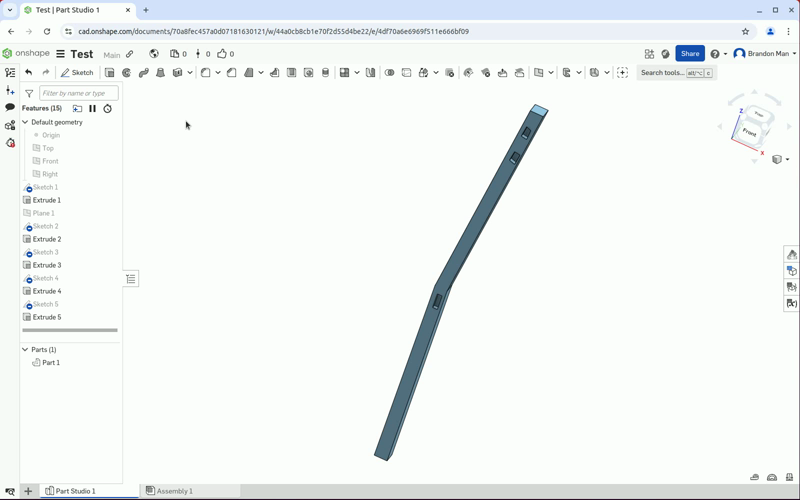
key(down, 2)
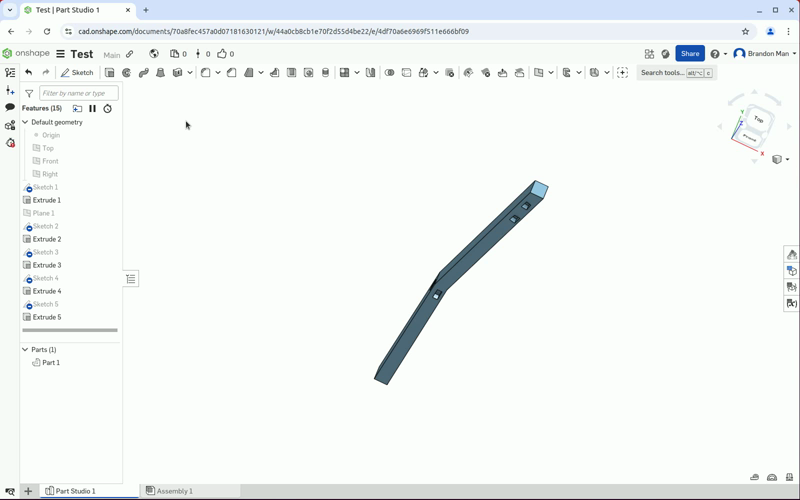
key(up, 2)
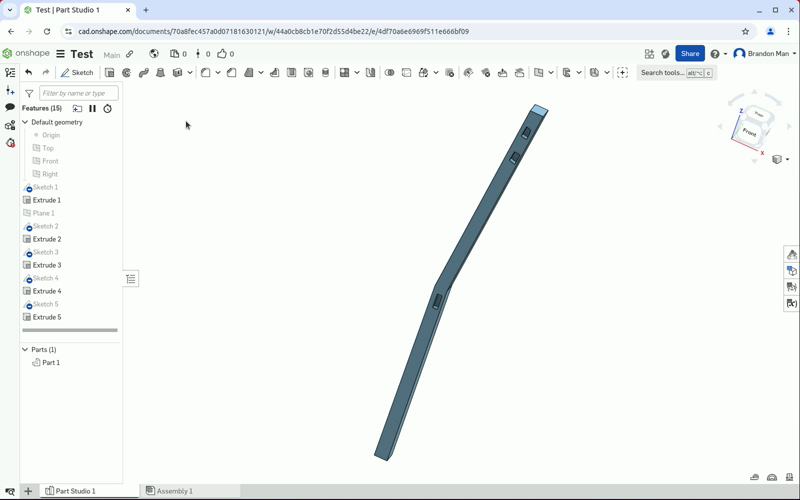
key(left, 2)
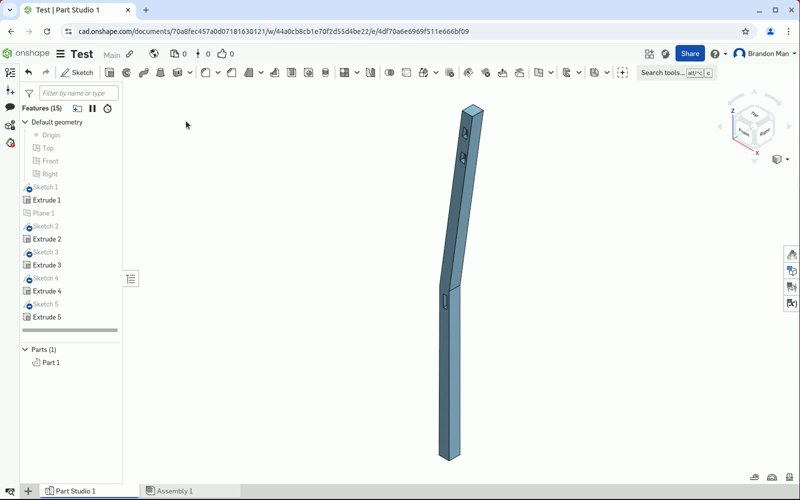
mouse_move(73, 189)
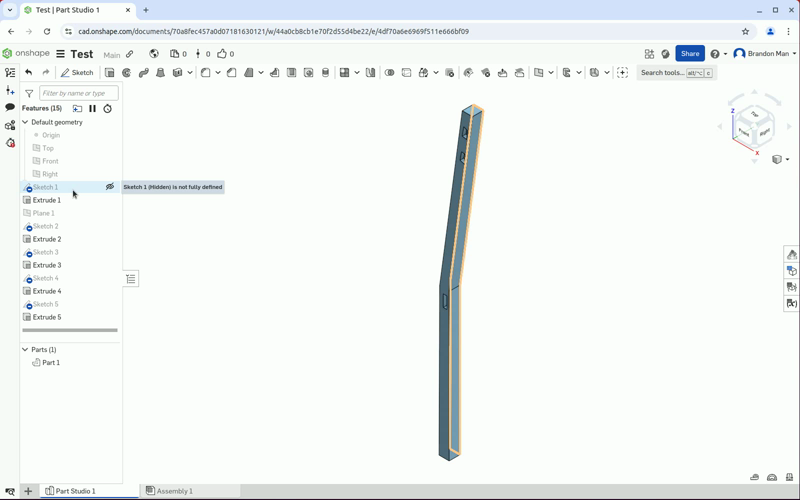
click(73, 189)